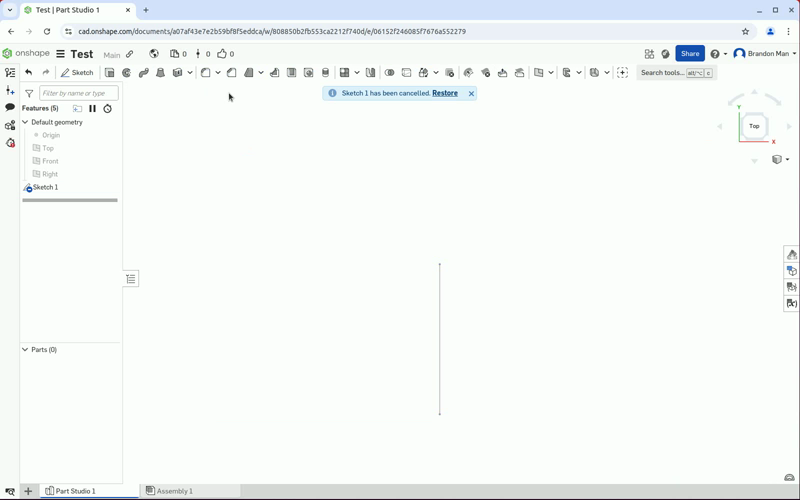
key(shift+h)
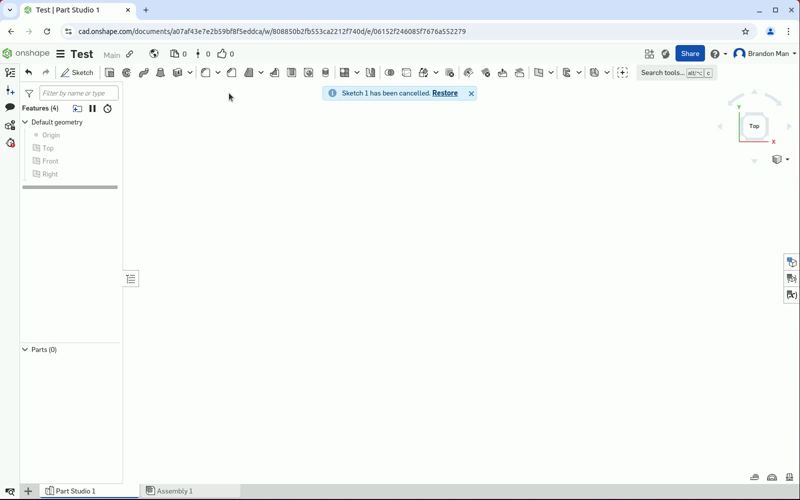
mouse_move(73, 352)
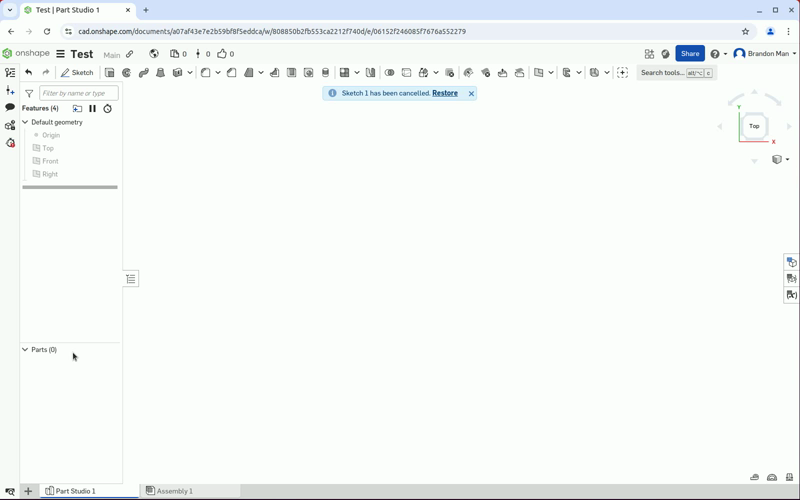
key(y)
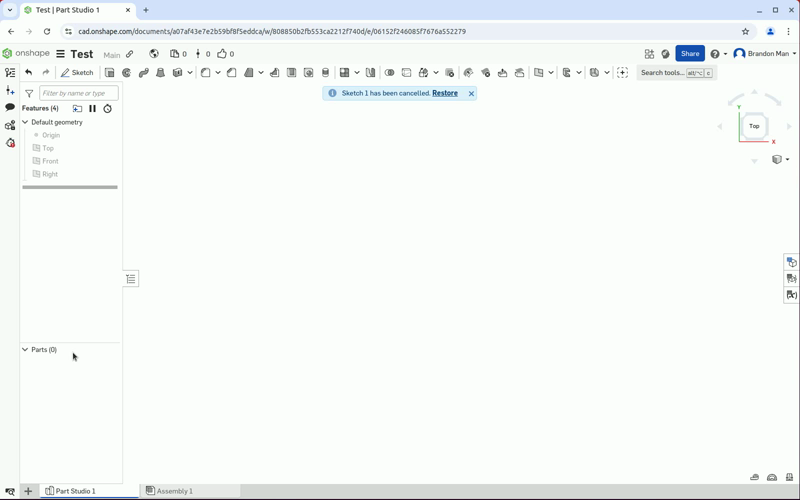
key(shift+p)
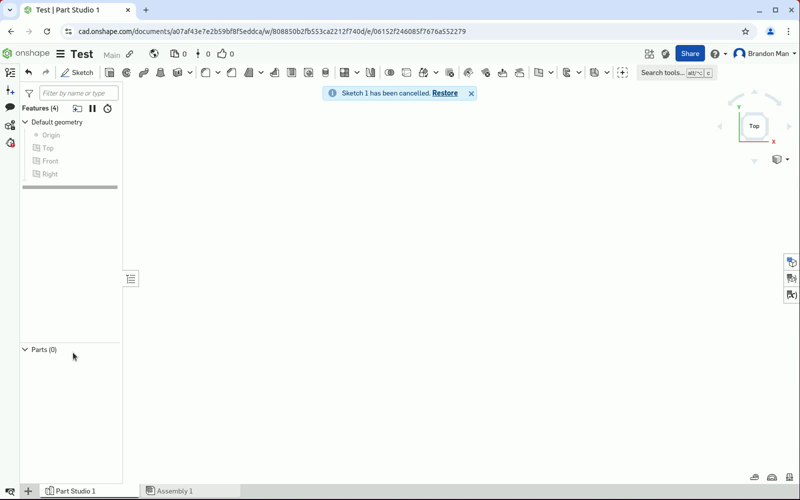
key(space)
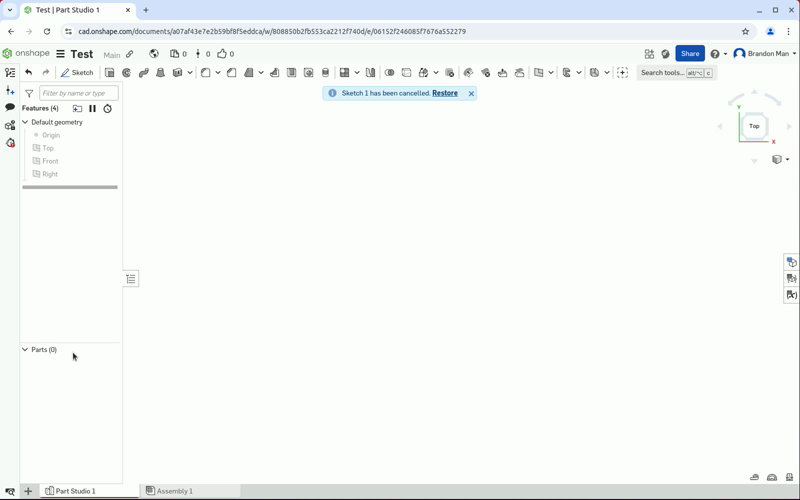
key_down(shift)
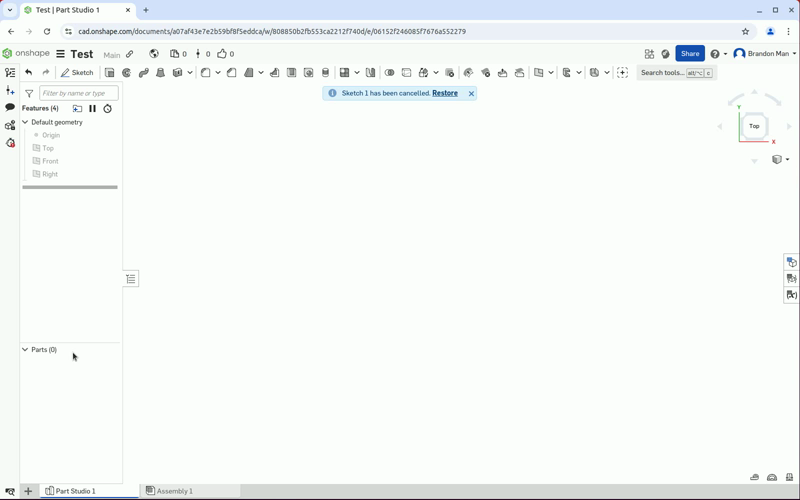
key(up)
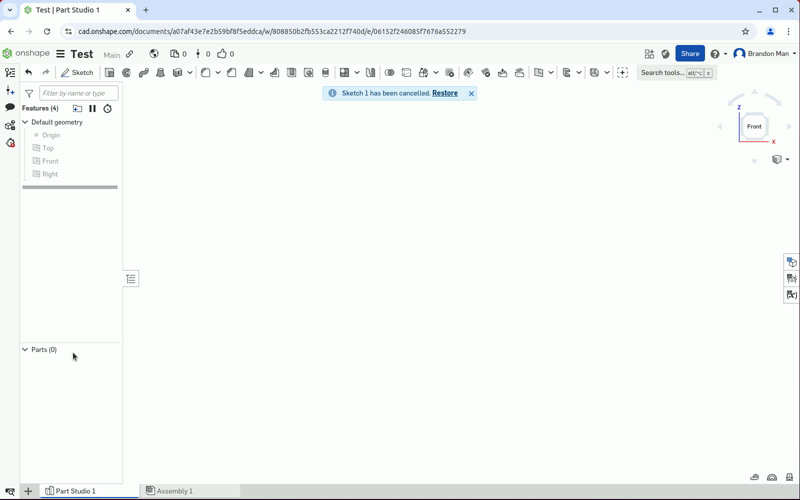
key_up(shift)
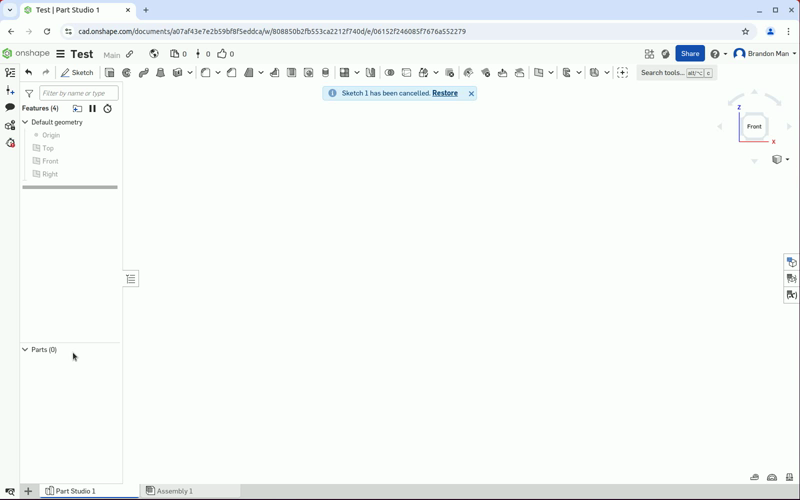
mouse_move(73, 352)
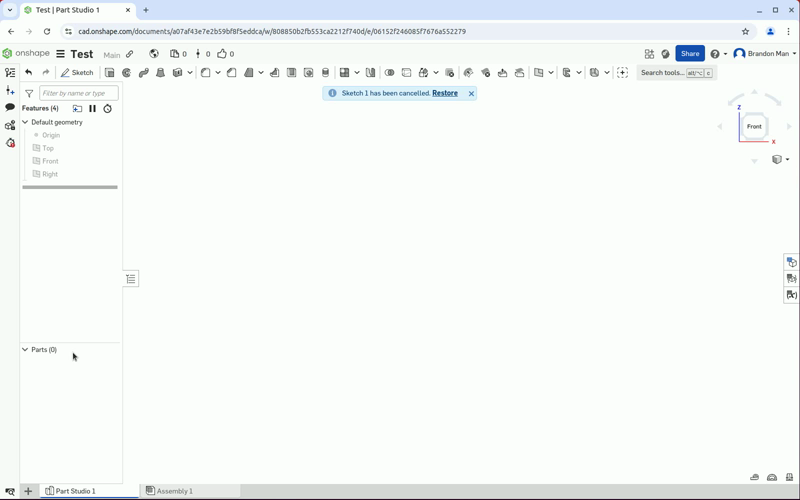
key(shift+y)
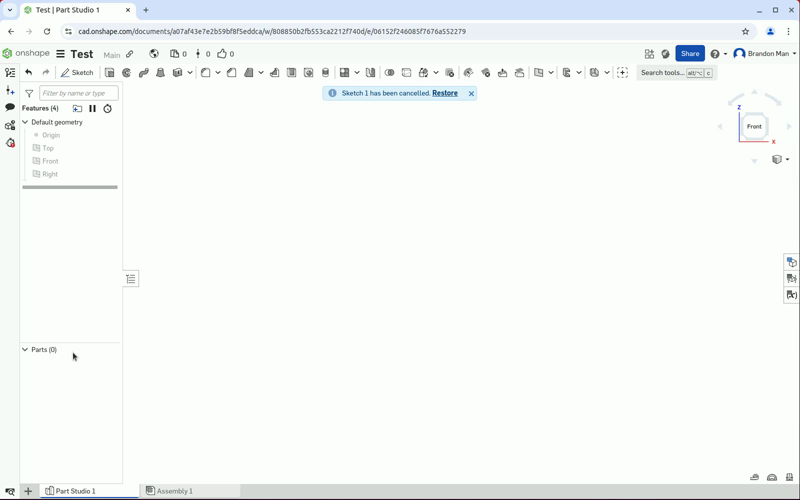
key(shift+s)
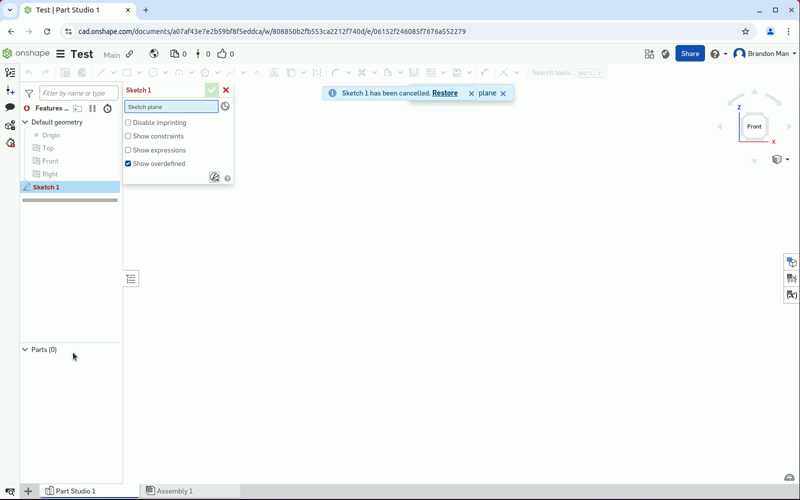
mouse_move(73, 163)
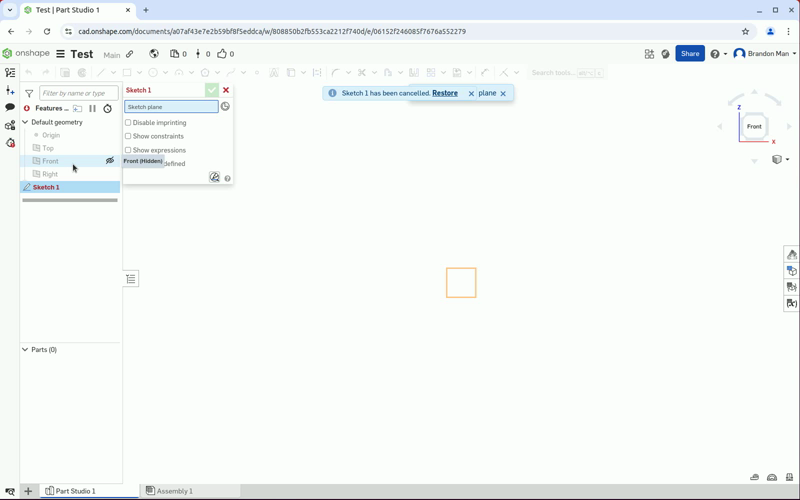
click(73, 163)
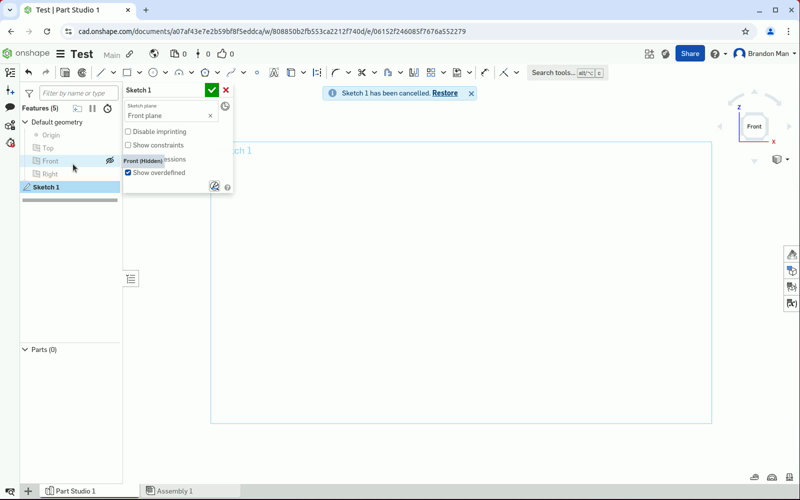
mouse_move(73, 352)
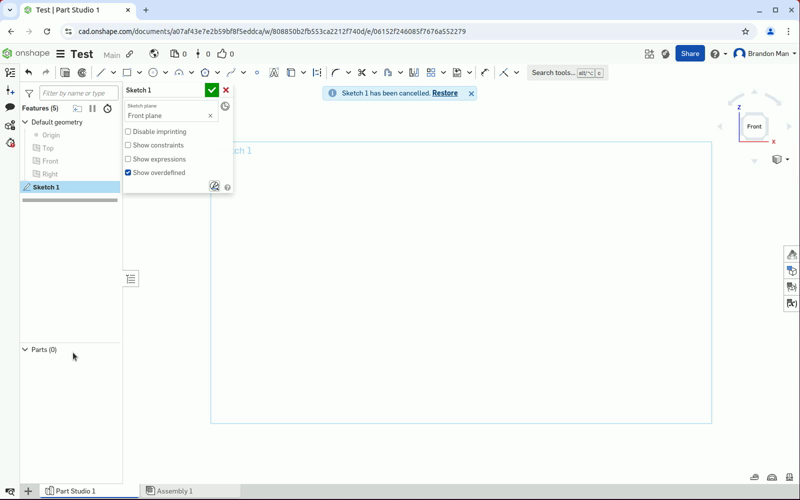
key(y)
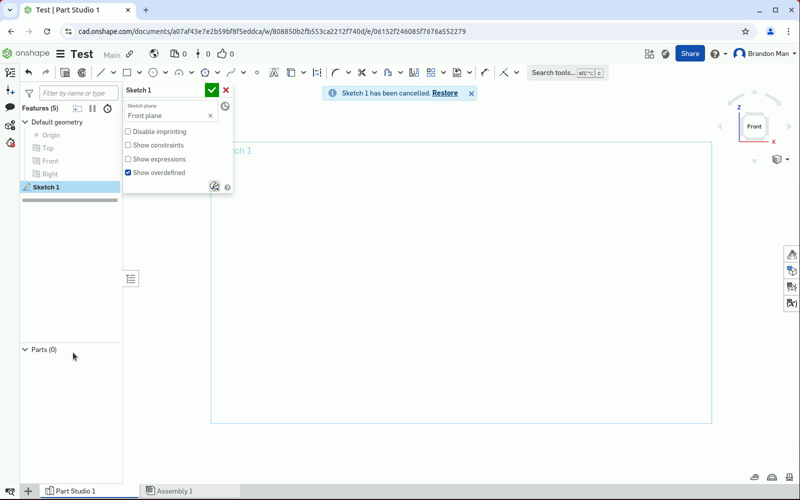
key(c)
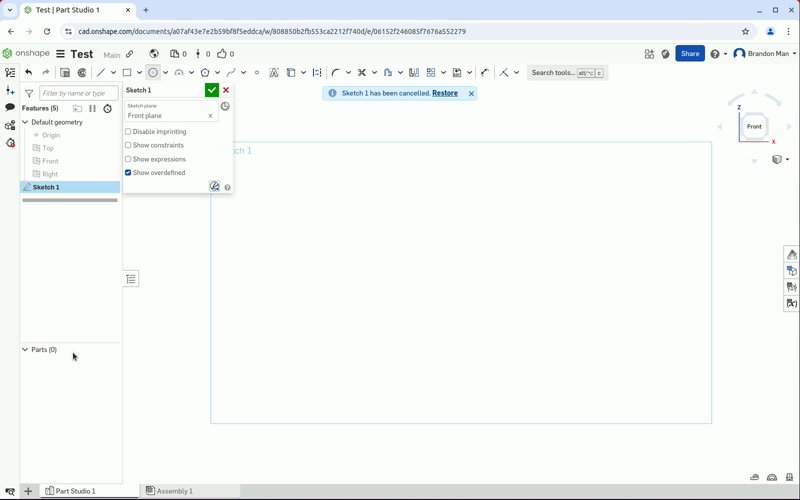
key_down(shift)
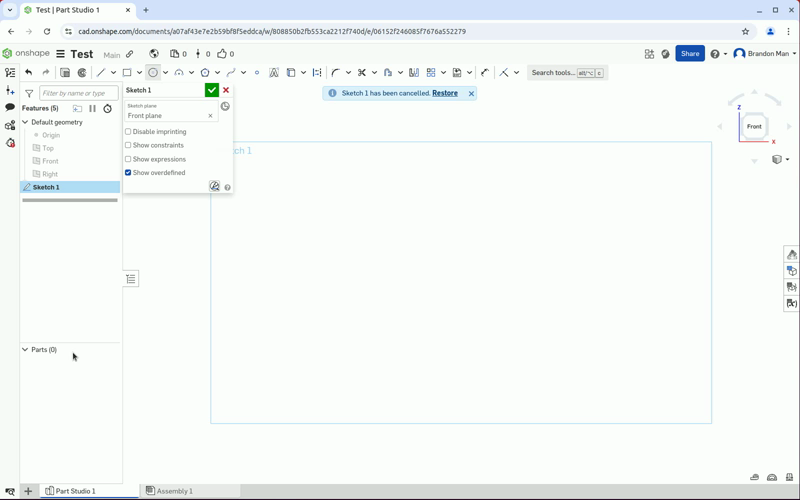
mouse_move(460, 282)
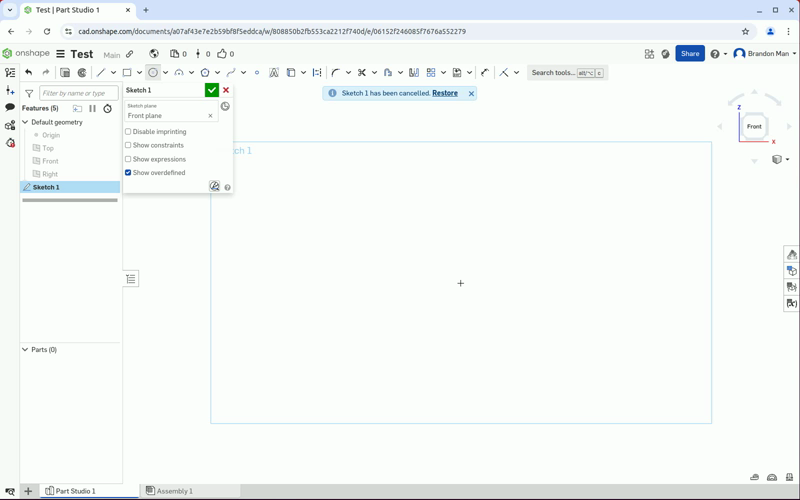
click(460, 282)
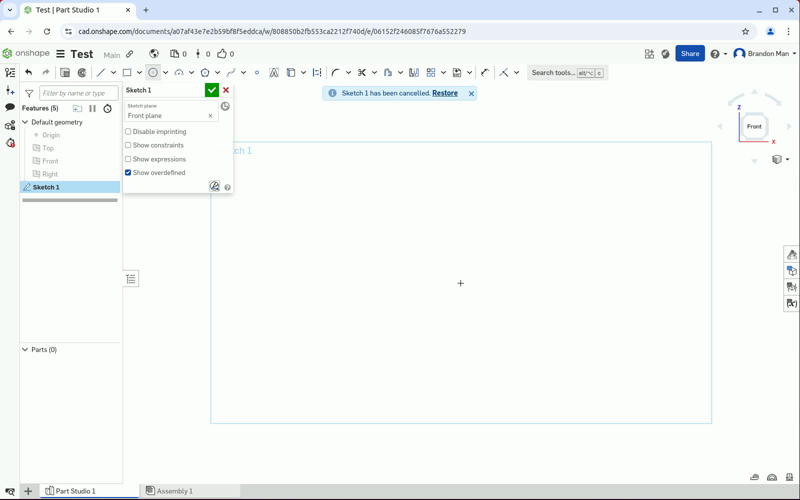
key_up(shift)
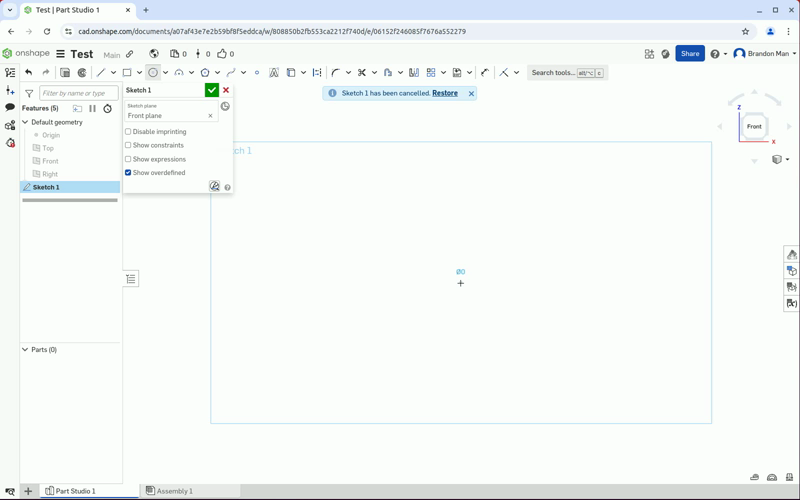
mouse_move(474, 282)
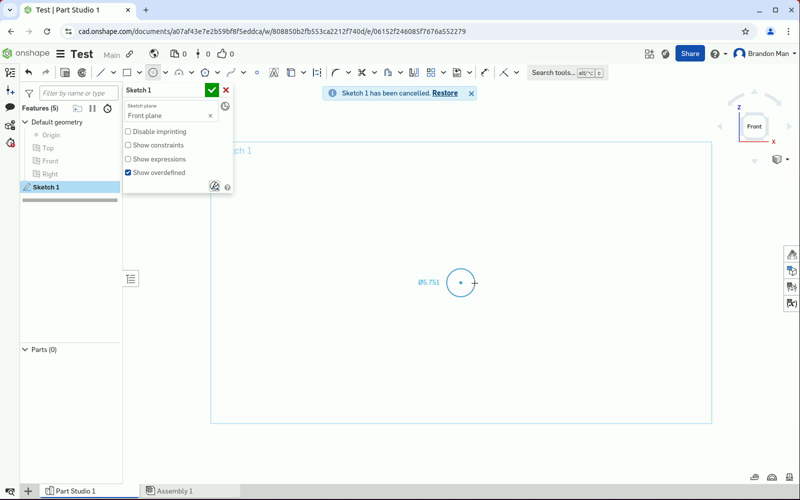
click(474, 282)
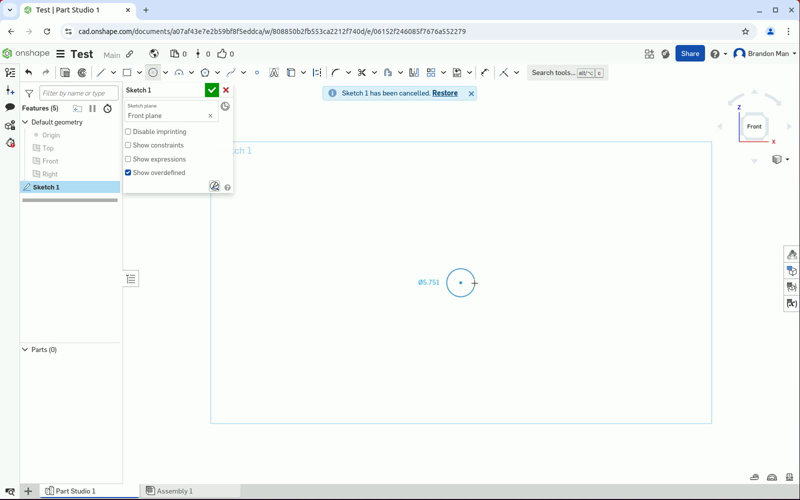
key(esc)
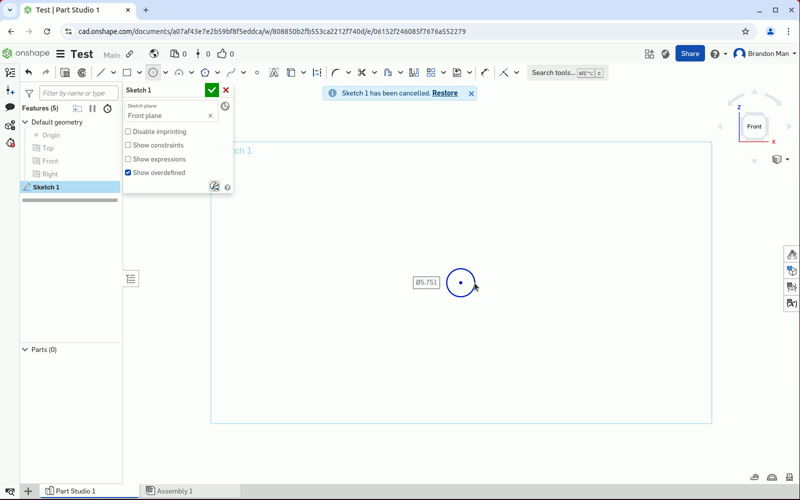
mouse_move(463, 291)
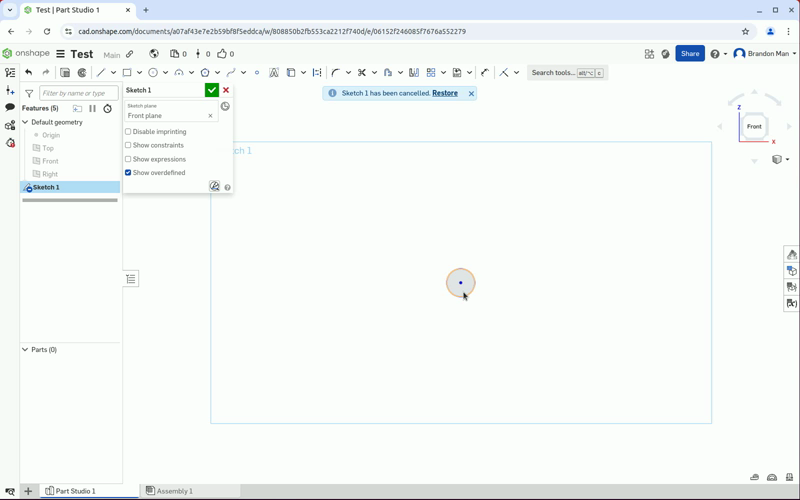
scroll(6)
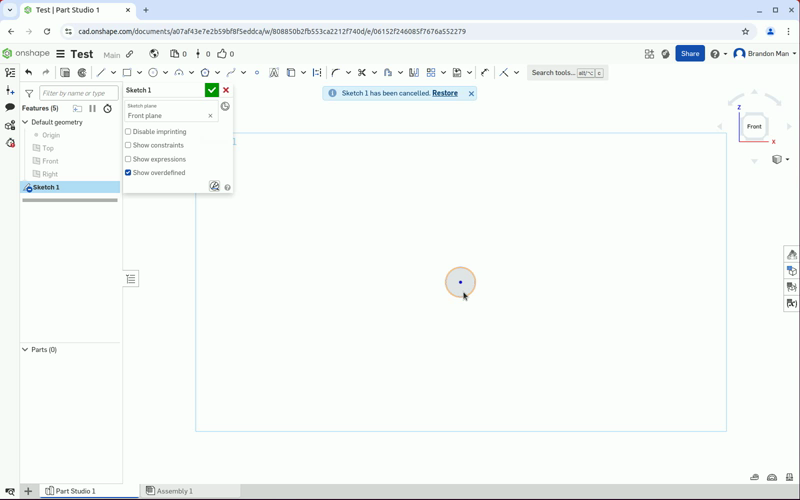
scroll(6)
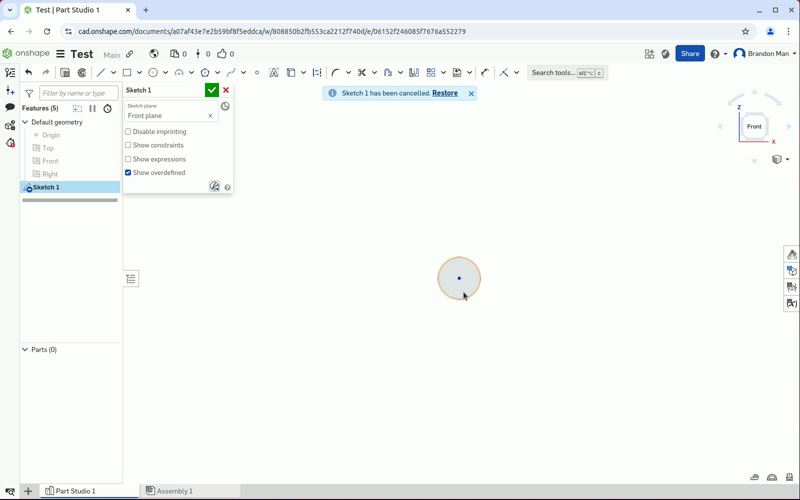
scroll(6)
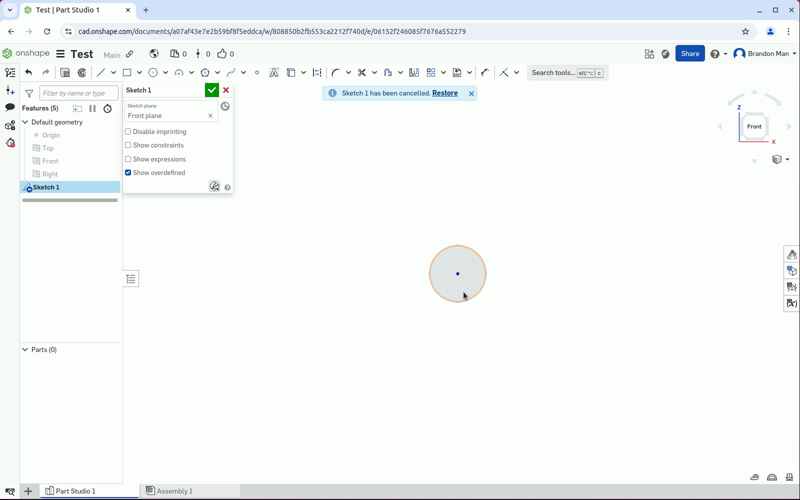
scroll(6)
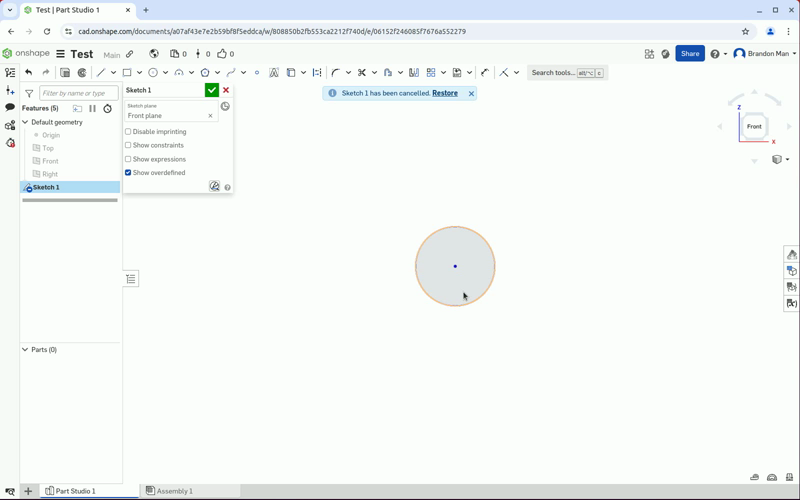
scroll(6)
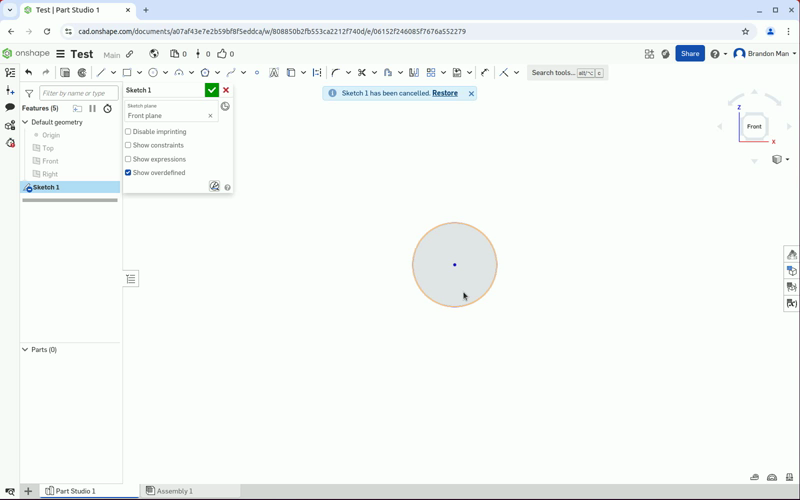
scroll(6)
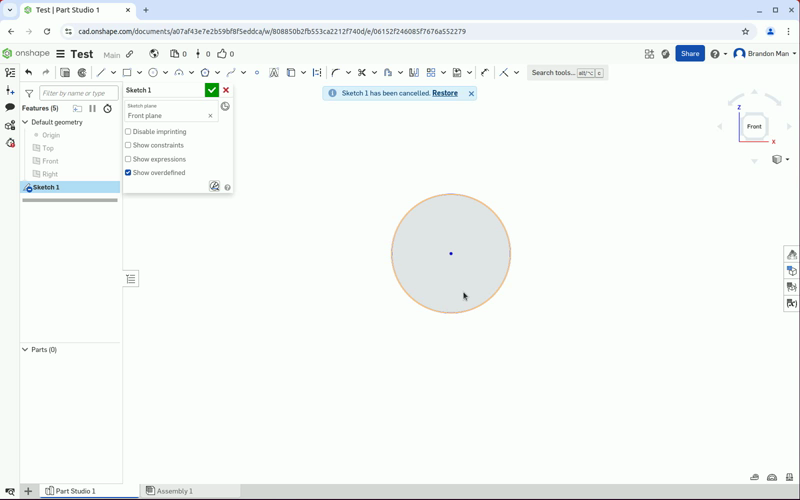
scroll(6)
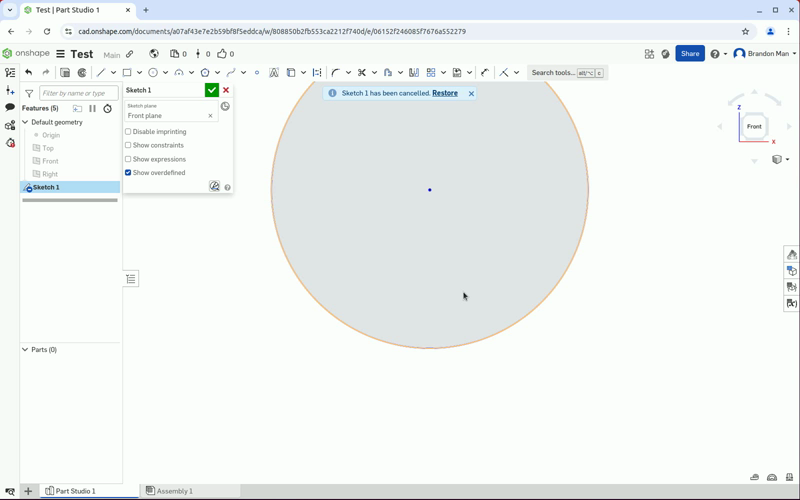
click(463, 291)
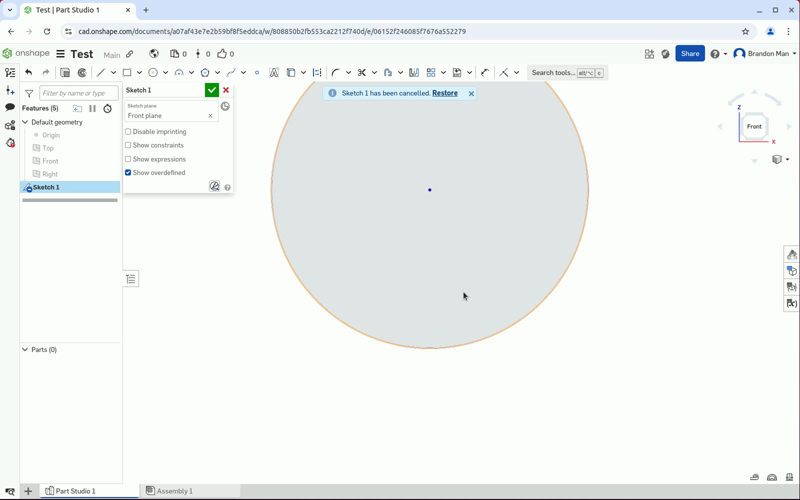
scroll(-6)
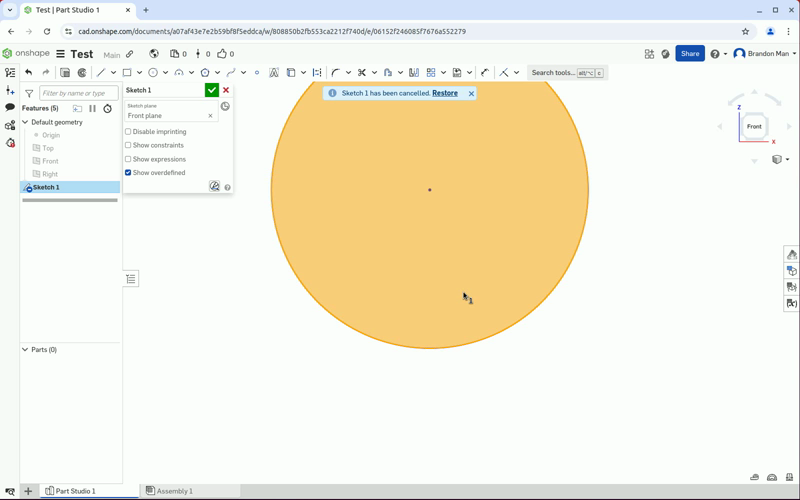
scroll(-6)
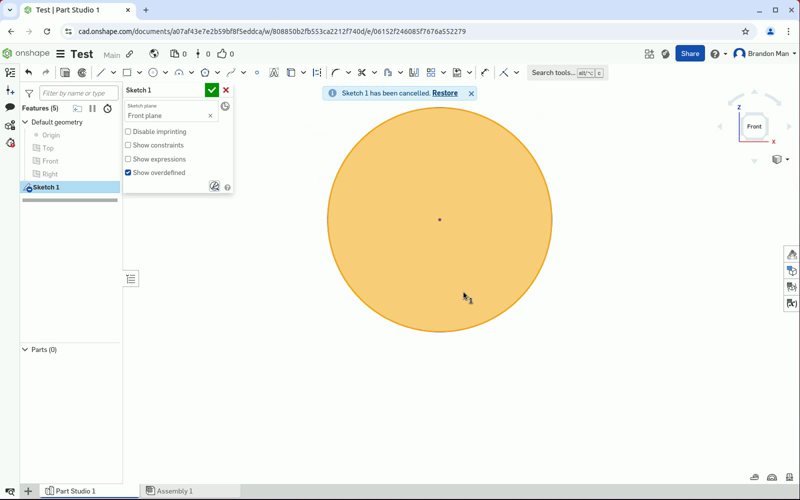
scroll(-6)
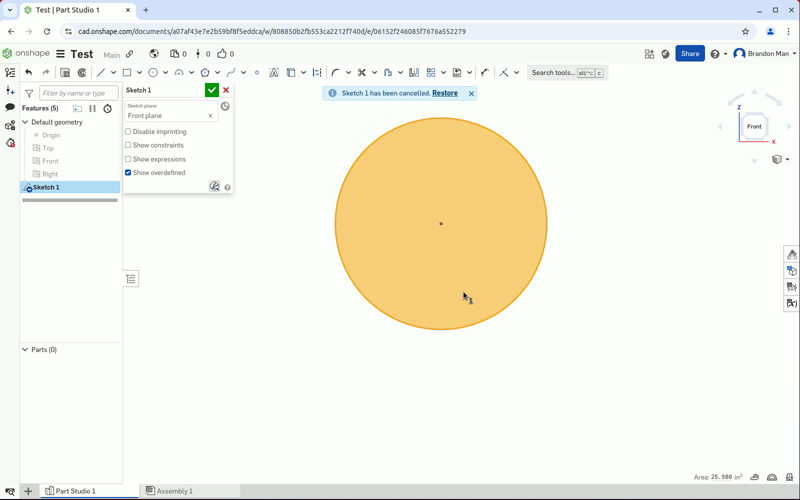
scroll(-6)
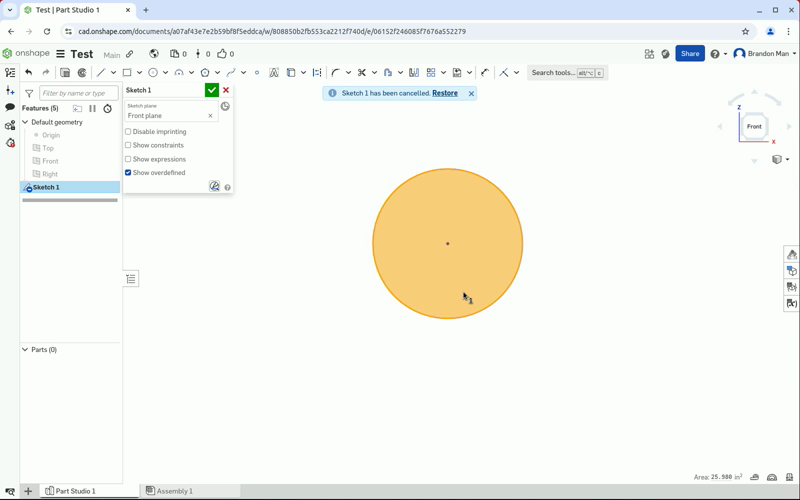
scroll(-6)
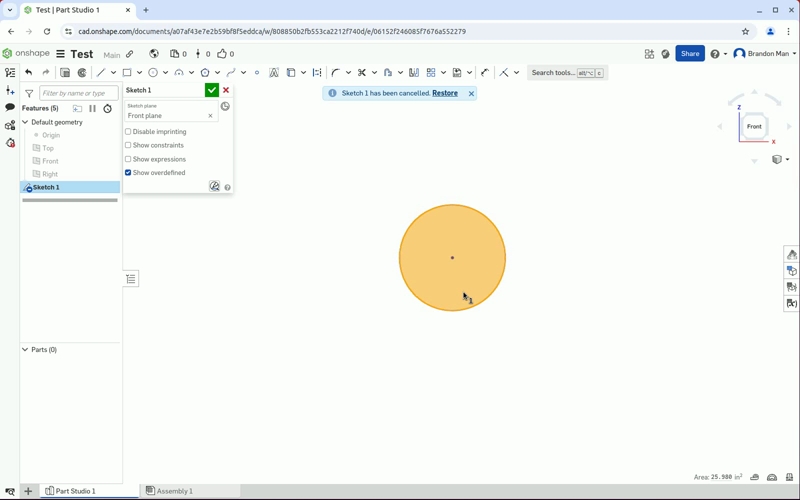
scroll(-6)
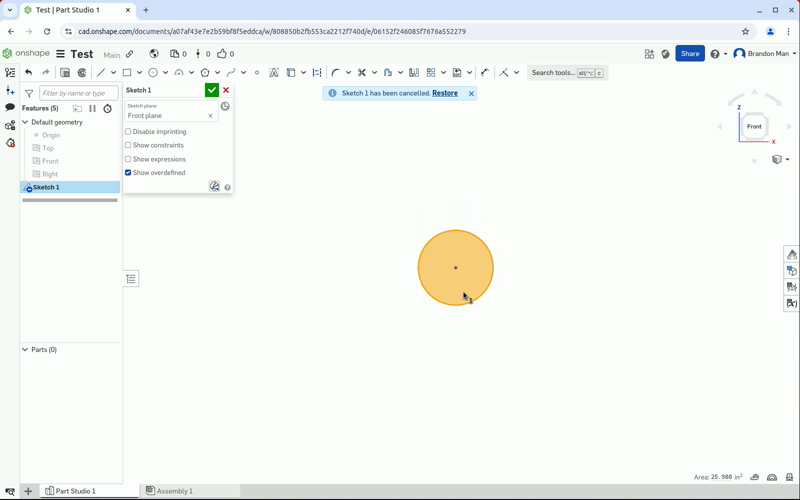
scroll(-6)
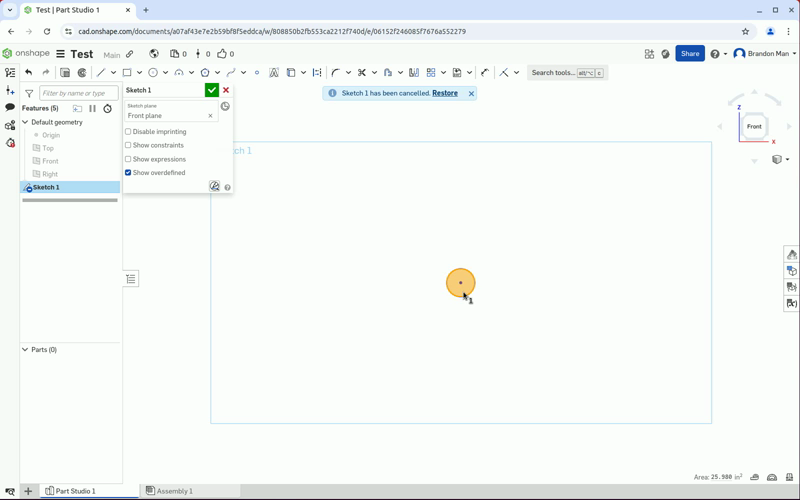
mouse_move(73, 352)
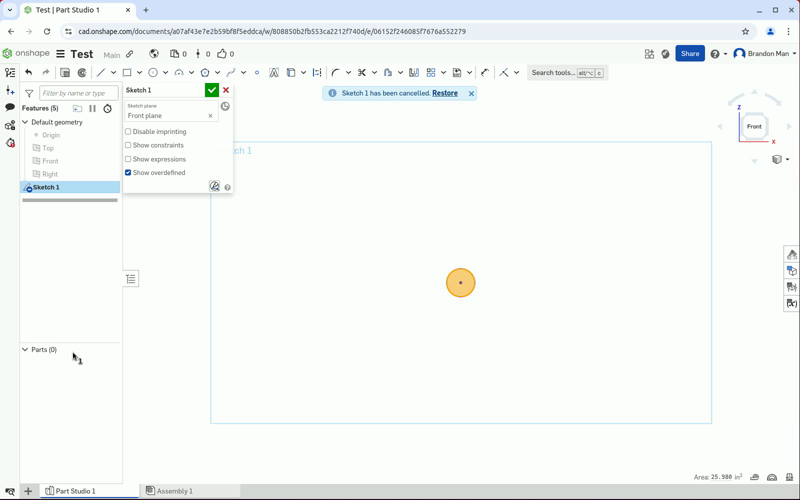
key(shift+y)
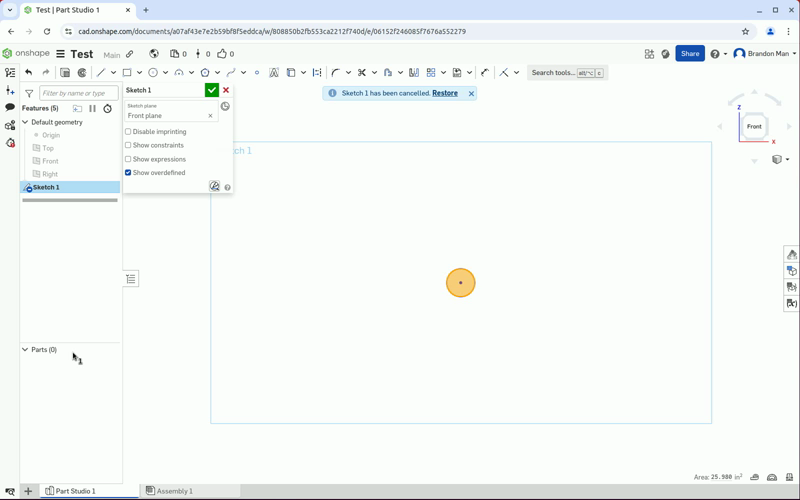
key(shift+e)
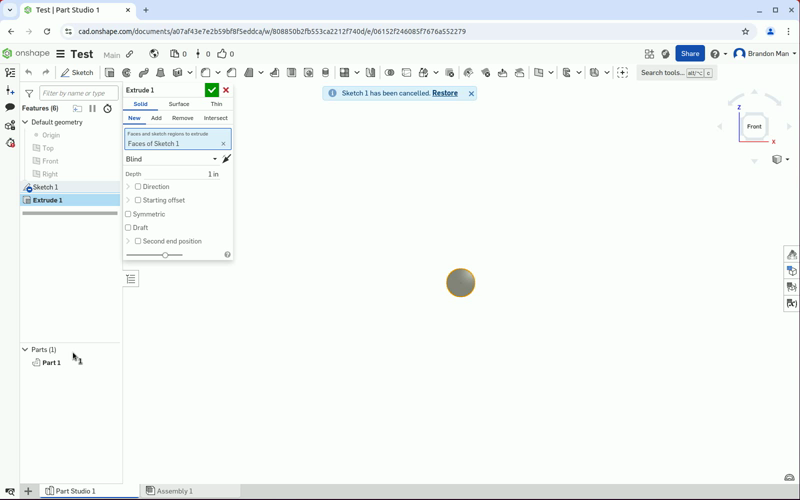
mouse_move(143, 106)
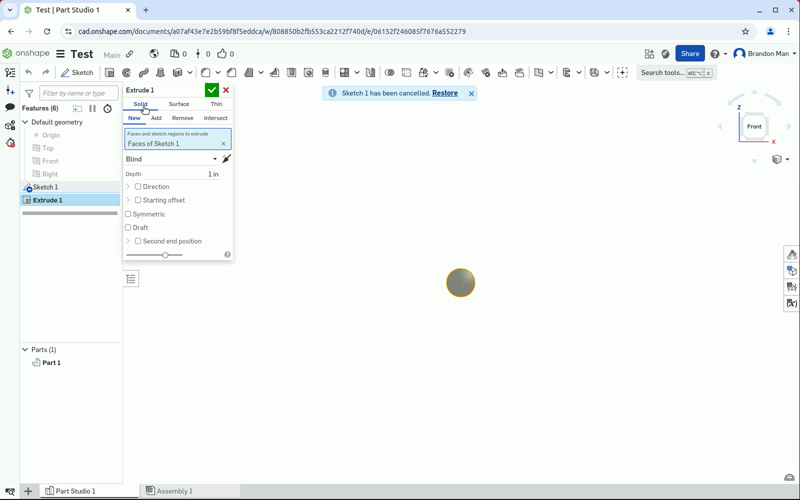
click(143, 106)
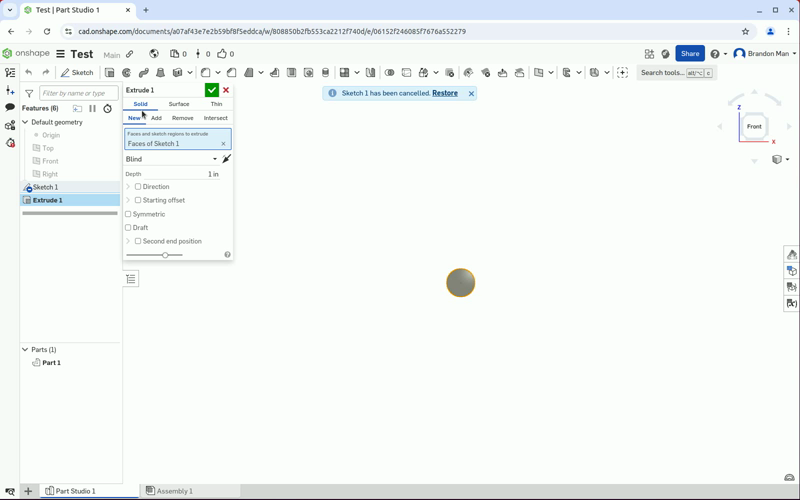
mouse_move(137, 120)
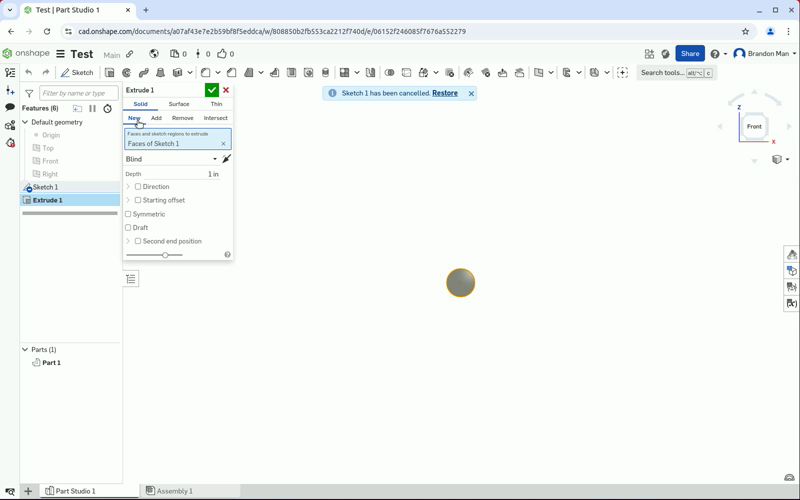
click(137, 120)
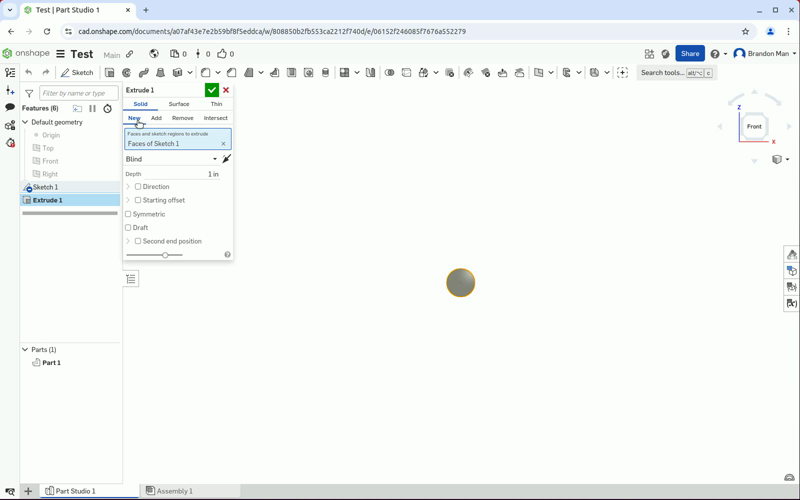
key(tab, 4)
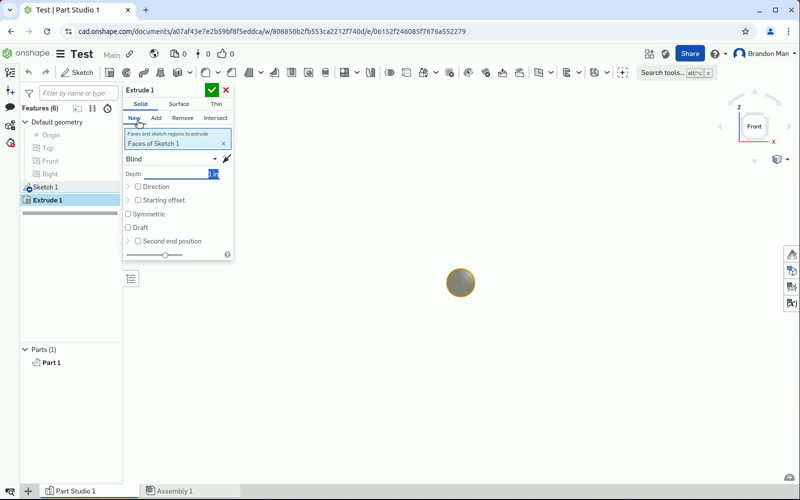
text(22.627)
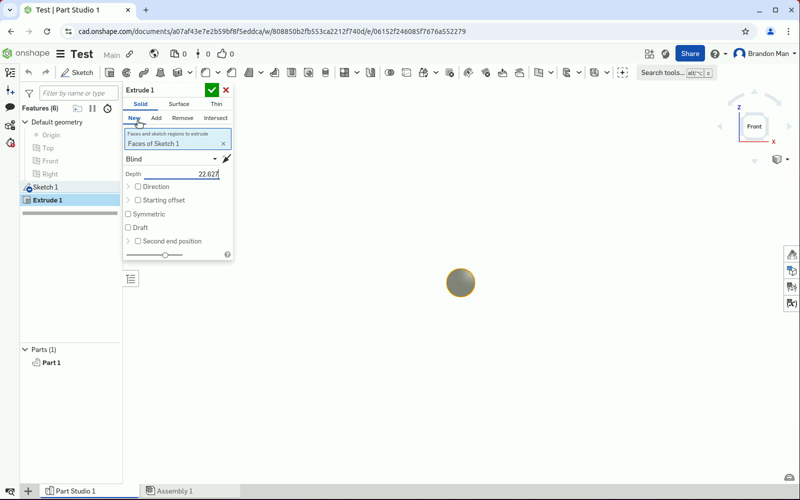
key(enter)
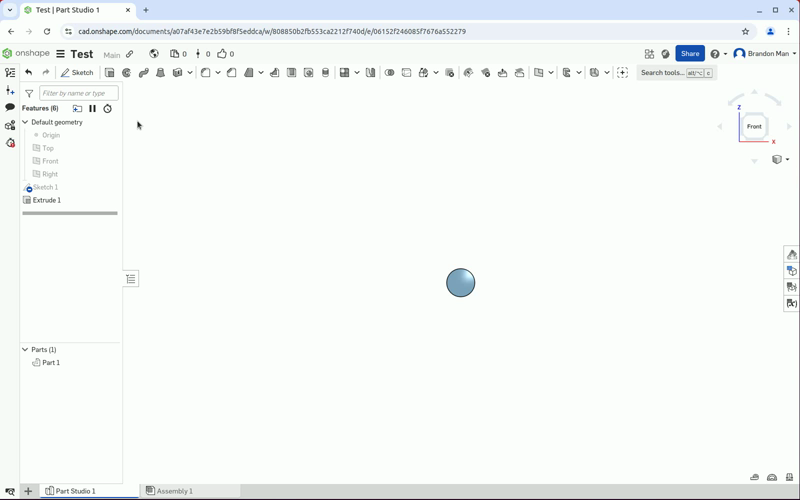
key(shift+h)
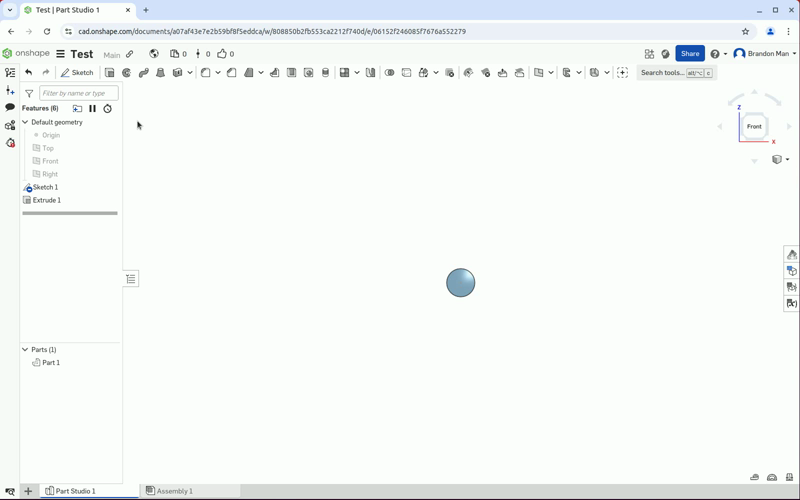
key(shift+h)
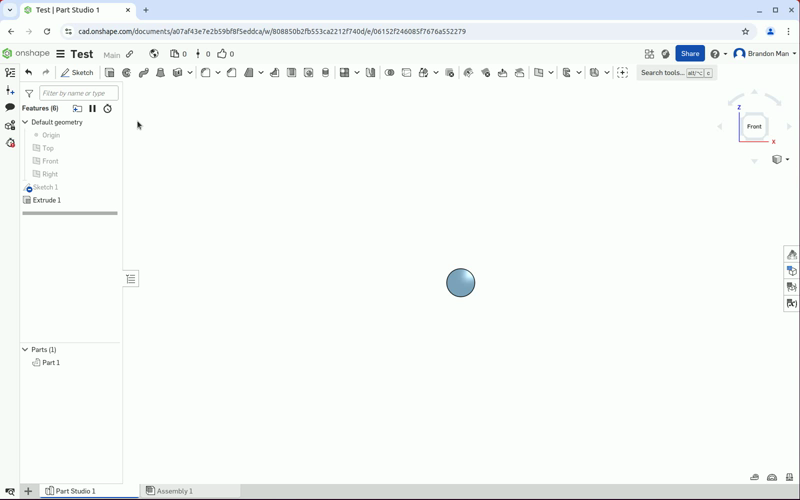
mouse_move(73, 189)
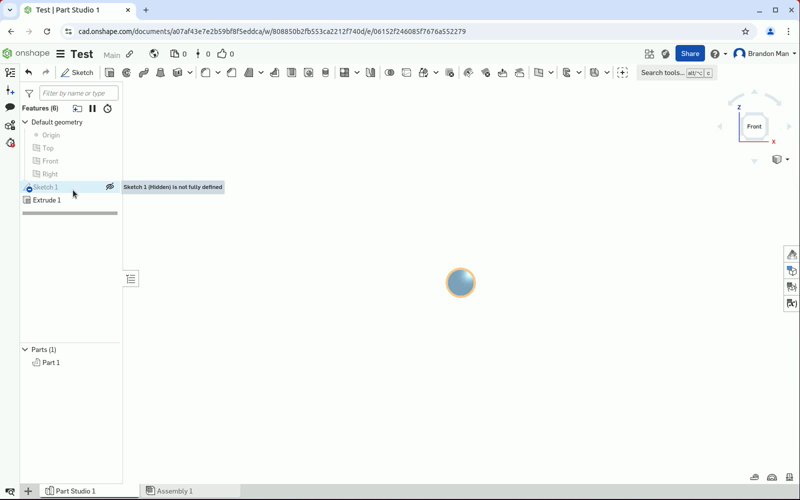
click(73, 189)
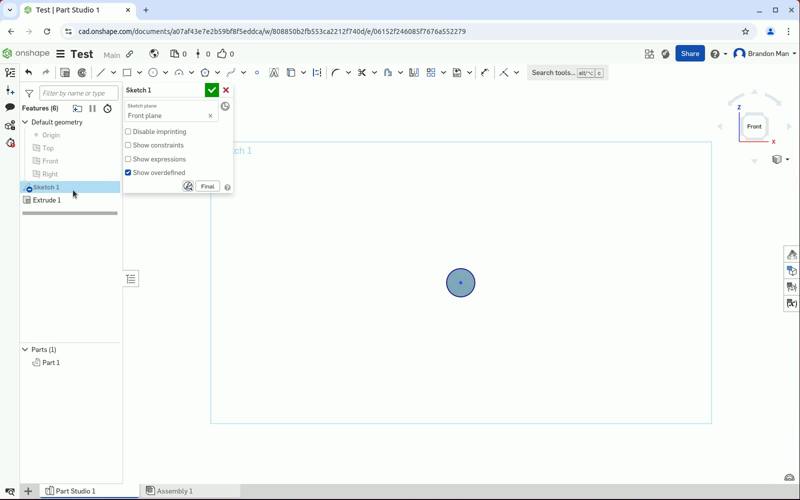
mouse_move(229, 92)
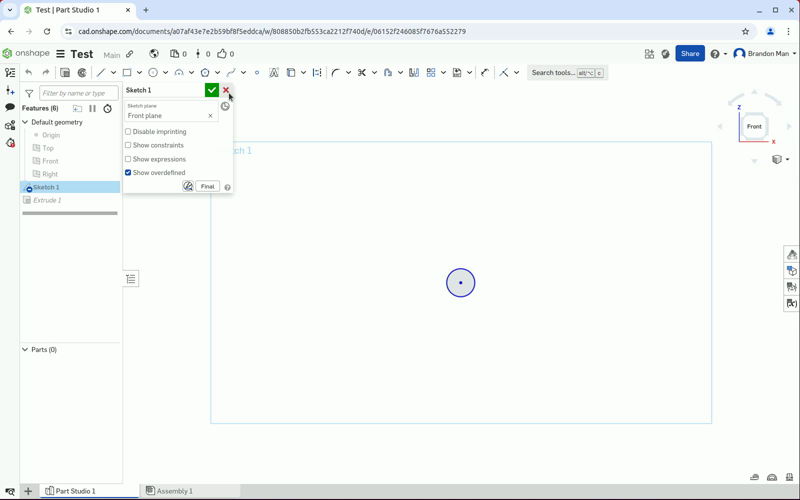
click(229, 92)
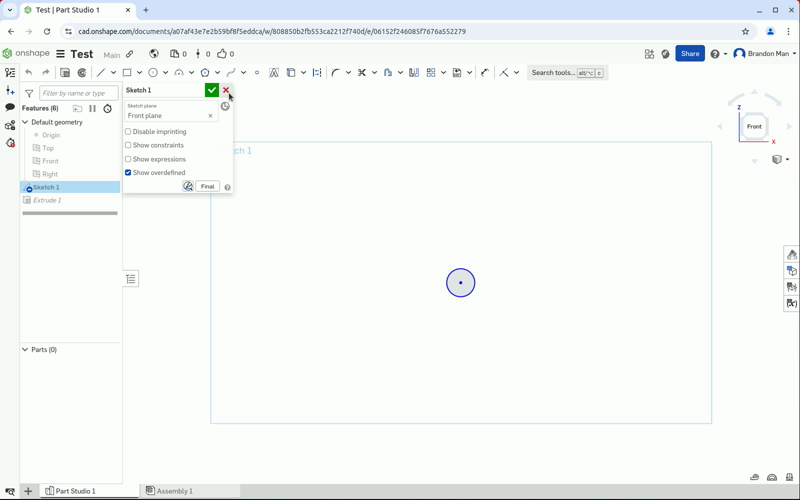
key(shift+s)
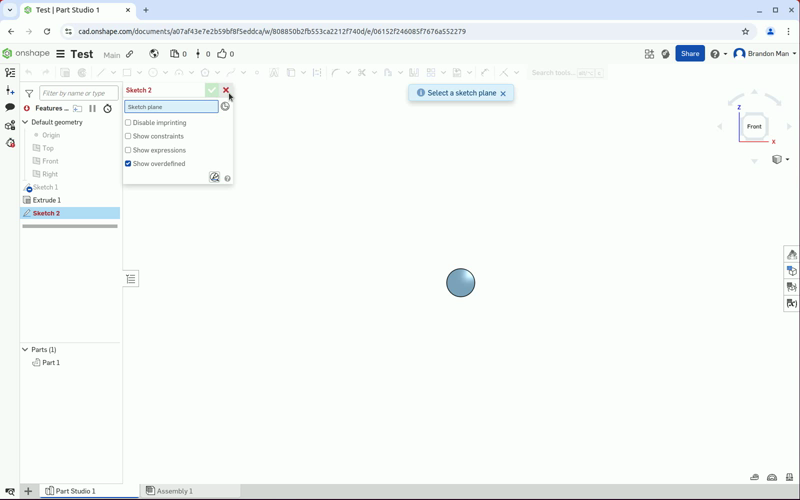
mouse_move(73, 163)
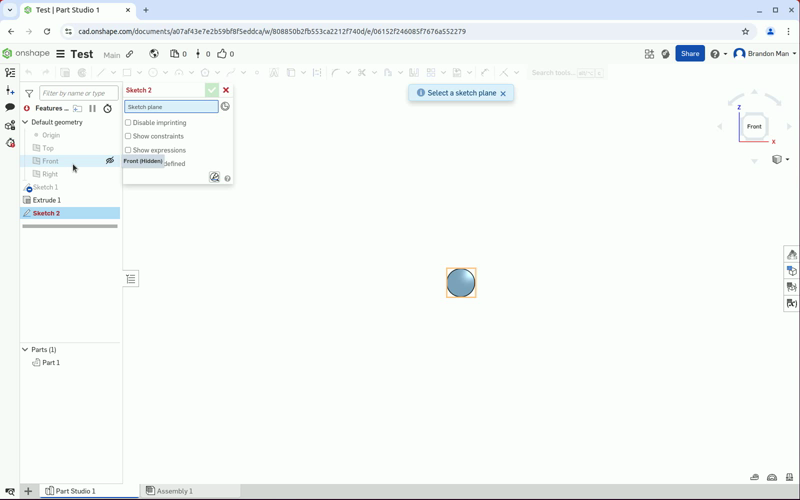
click(73, 163)
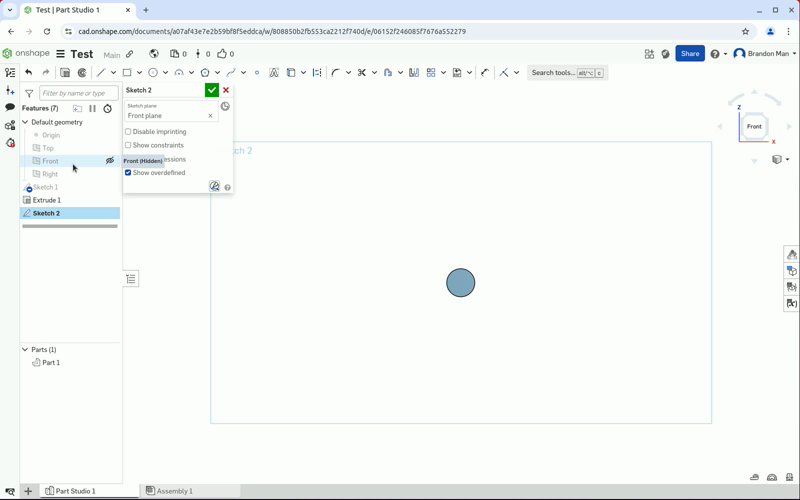
mouse_move(73, 352)
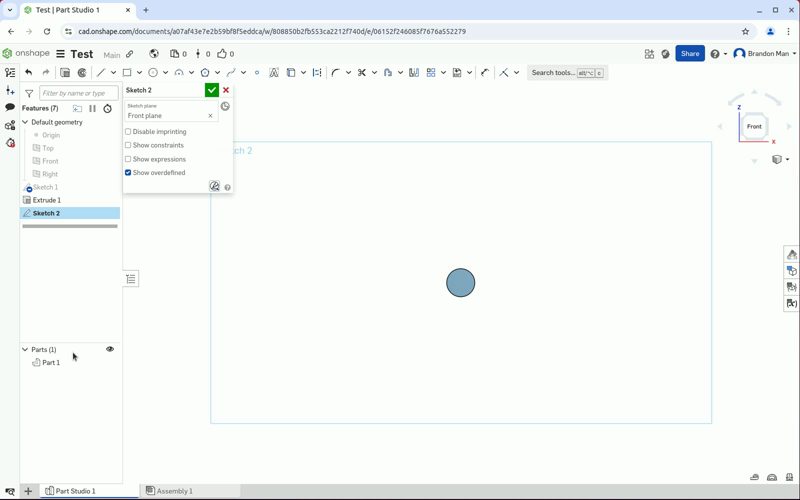
key(y)
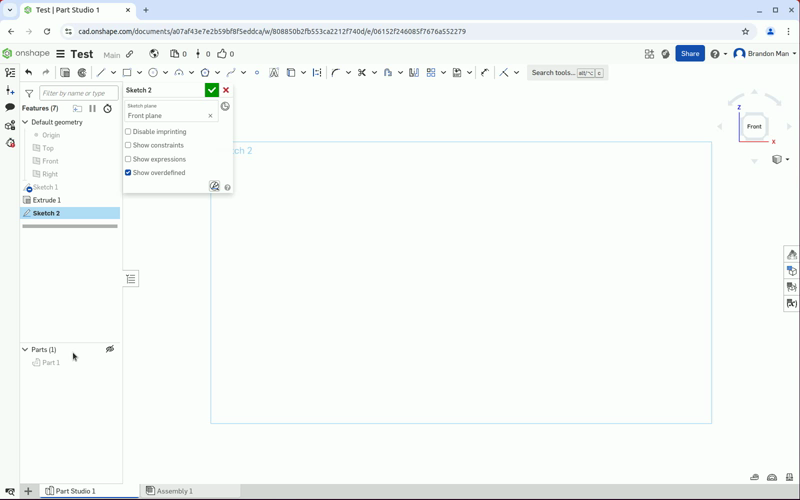
key(l)
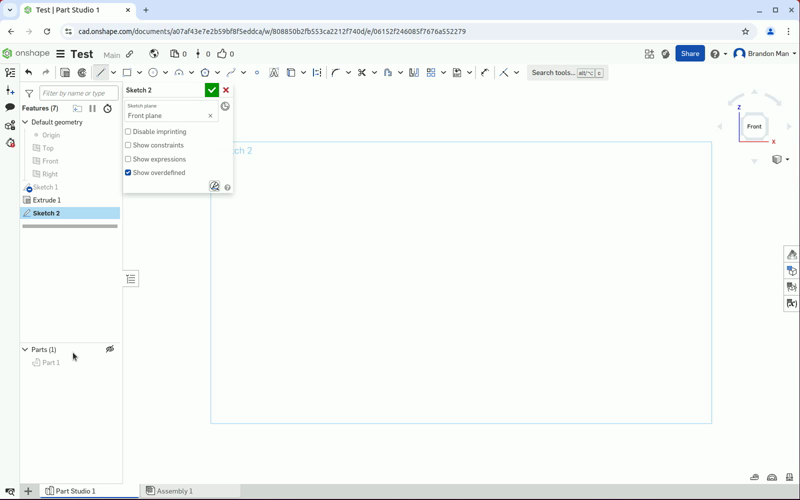
key_down(shift)
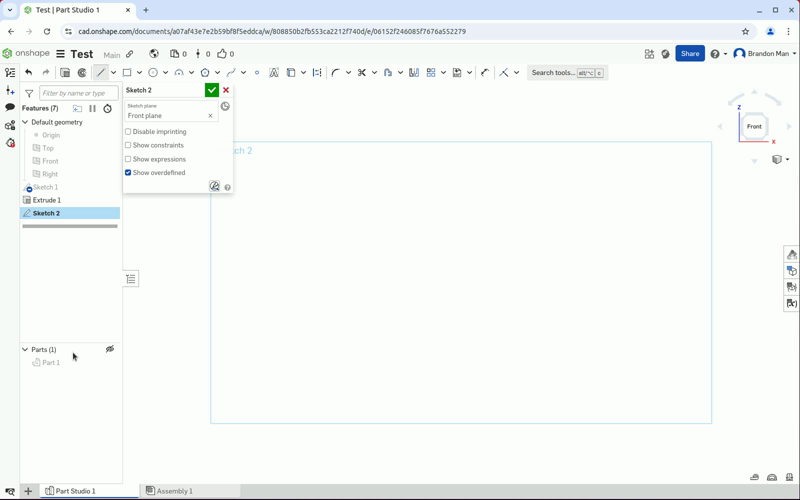
mouse_move(423, 336)
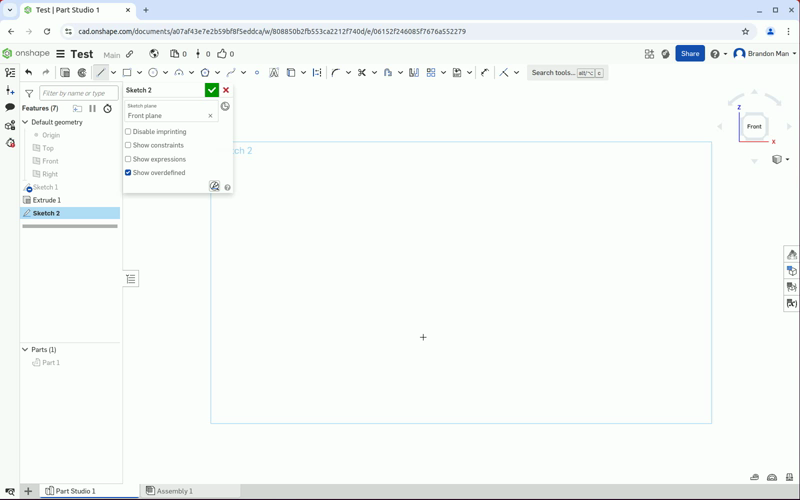
click(423, 336)
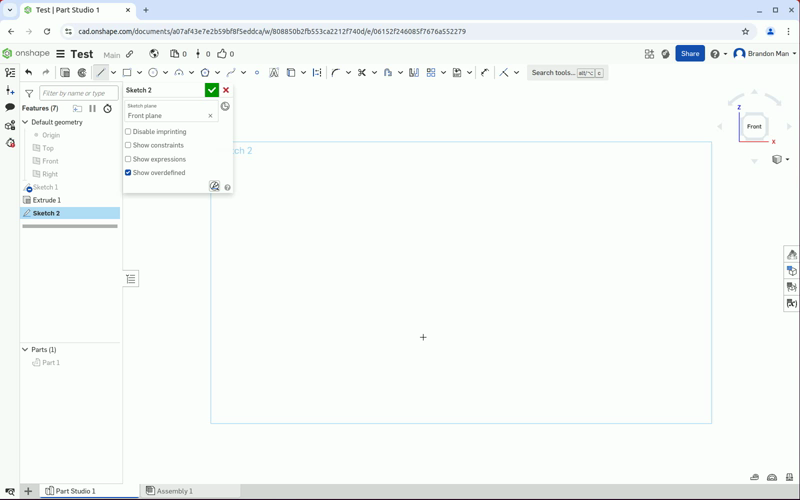
key_up(shift)
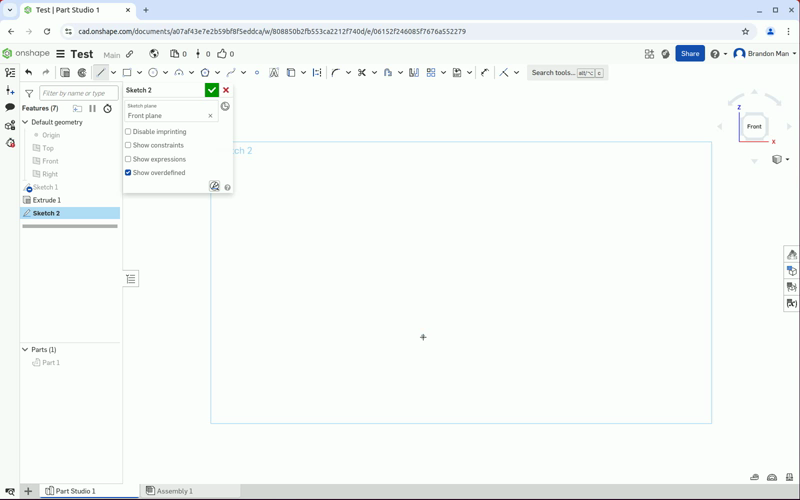
key_down(shift)
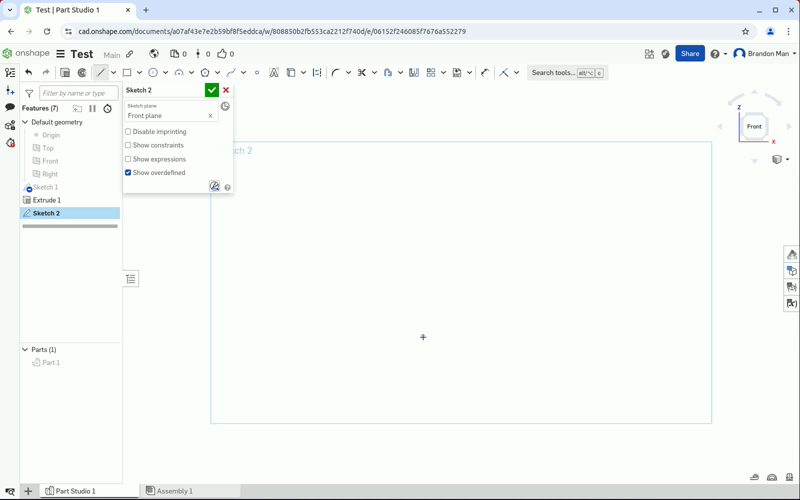
mouse_move(492, 336)
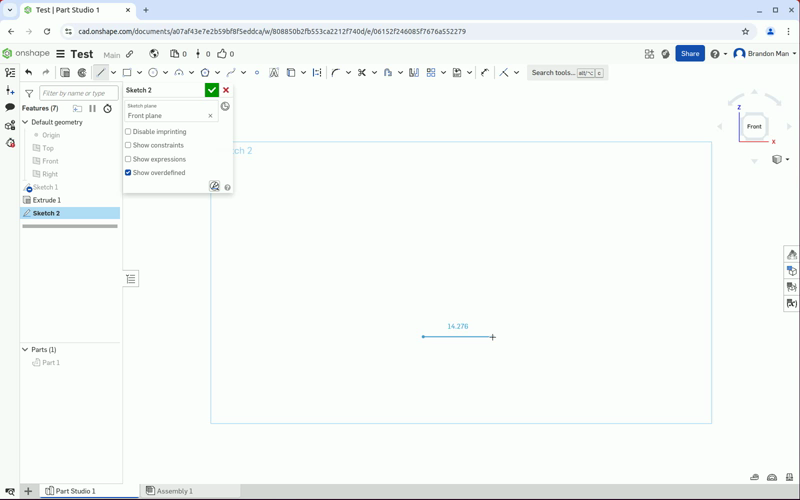
click(492, 336)
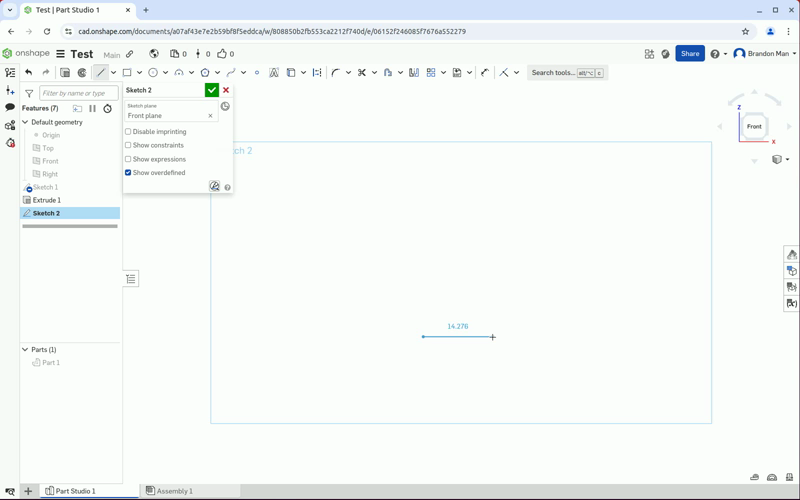
key_up(shift)
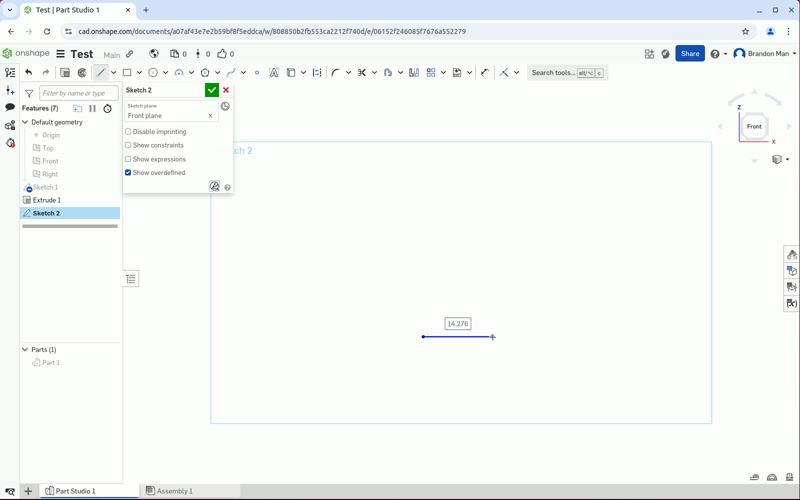
key_down(shift)
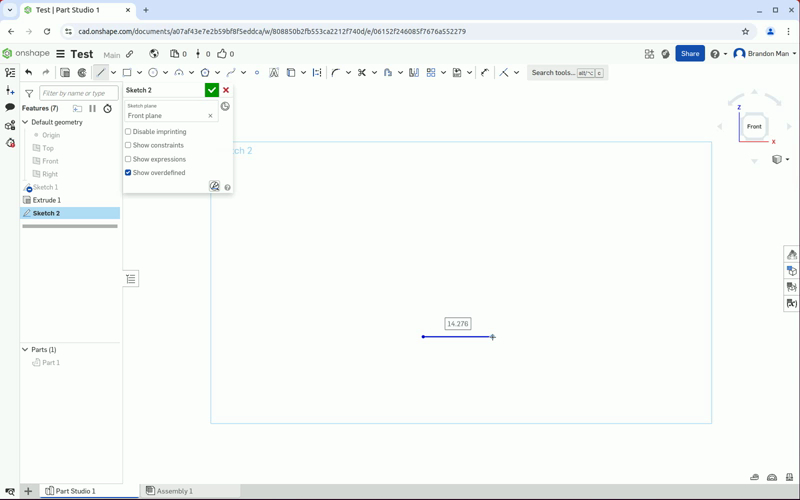
mouse_move(522, 336)
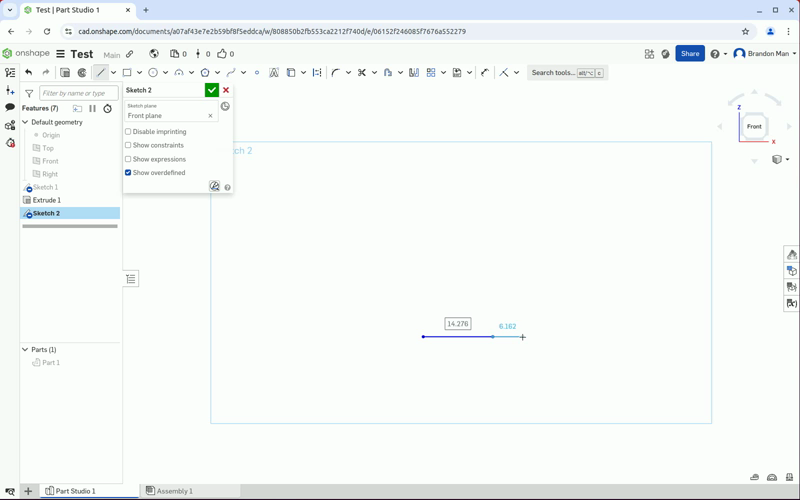
mouse_move(492, 322)
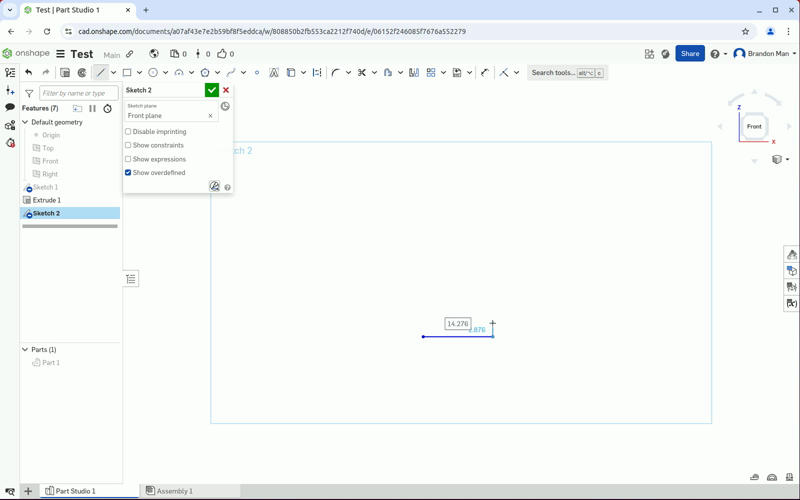
click(492, 322)
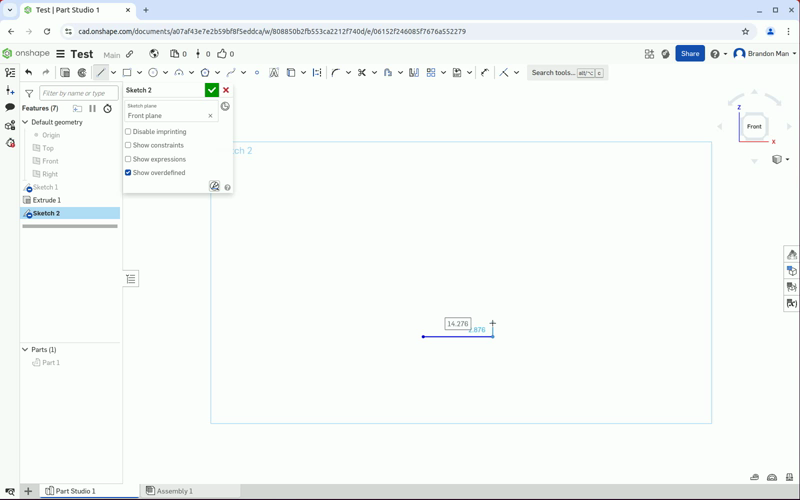
key_up(shift)
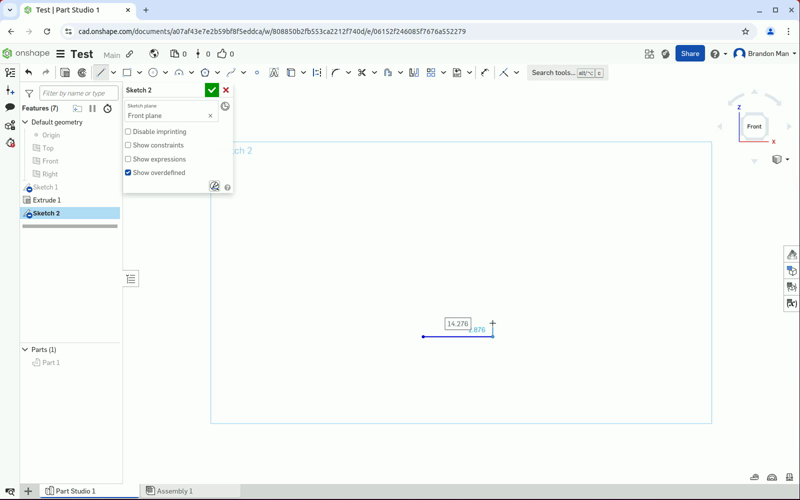
key_down(shift)
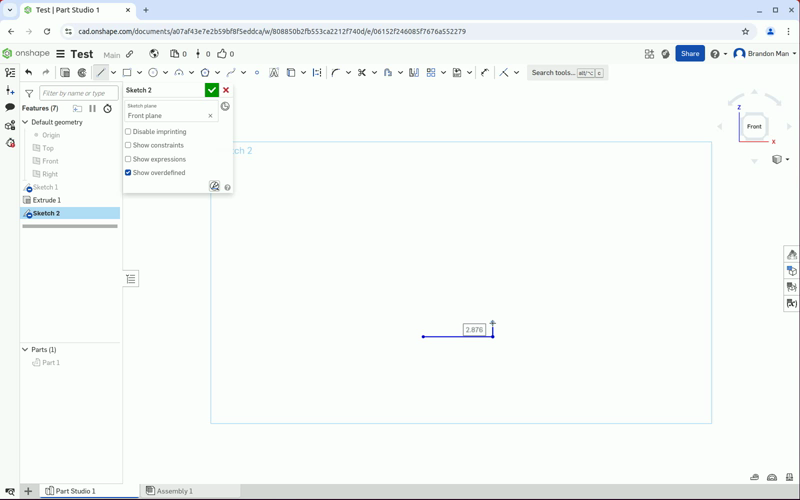
mouse_move(423, 322)
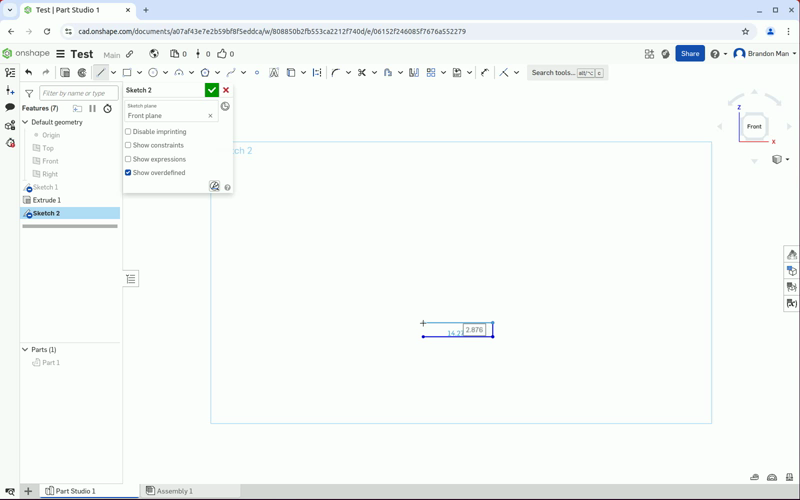
click(423, 322)
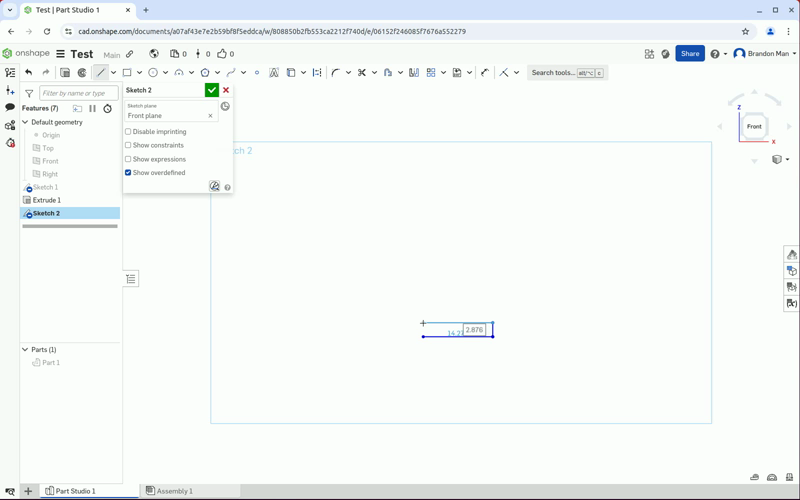
key_up(shift)
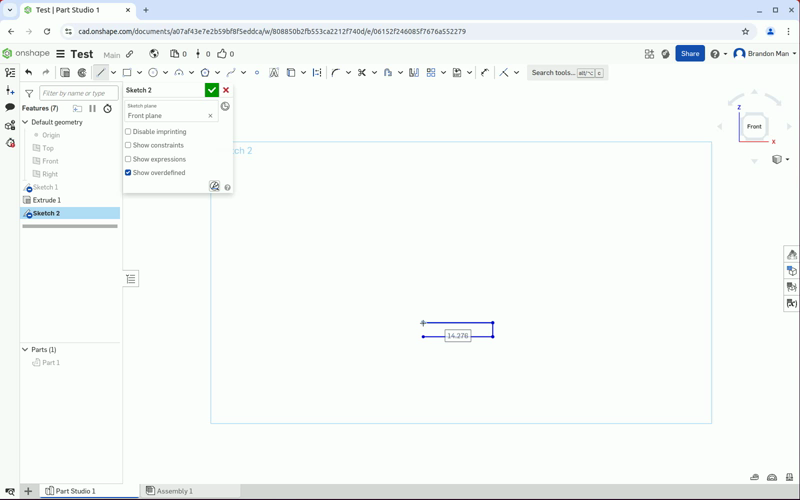
mouse_move(453, 322)
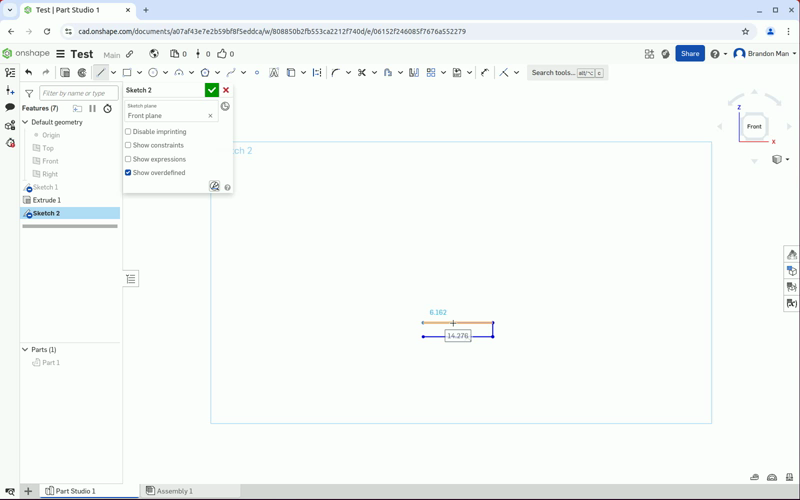
key_down(shift)
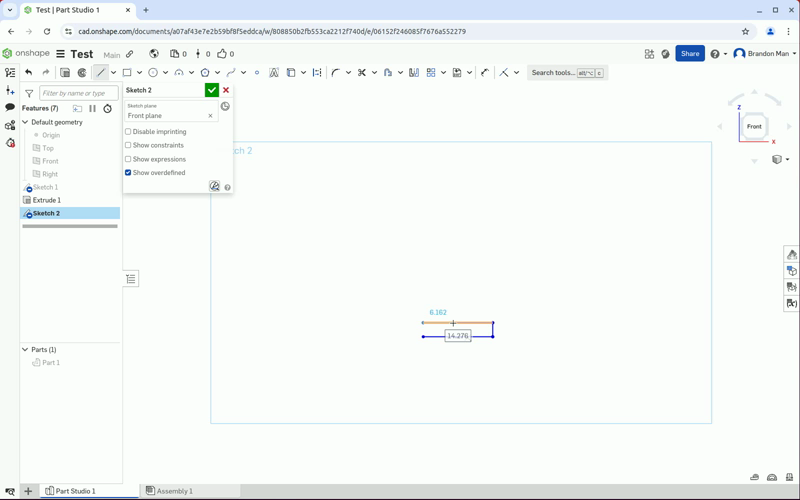
mouse_move(423, 336)
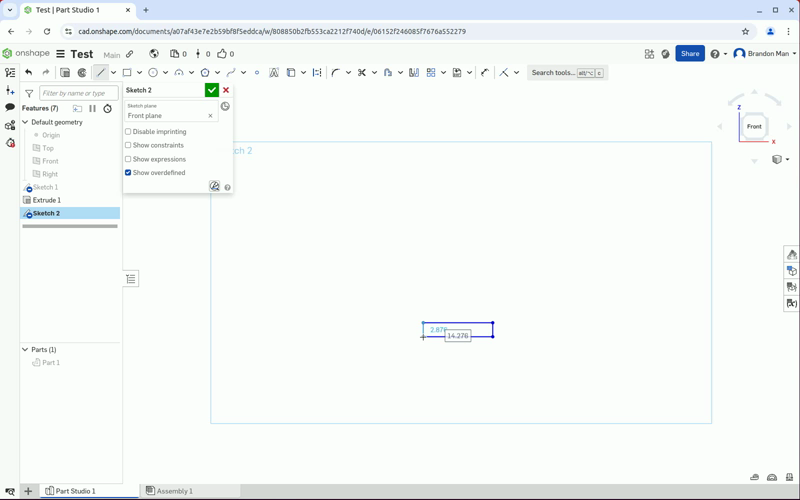
key_up(shift)
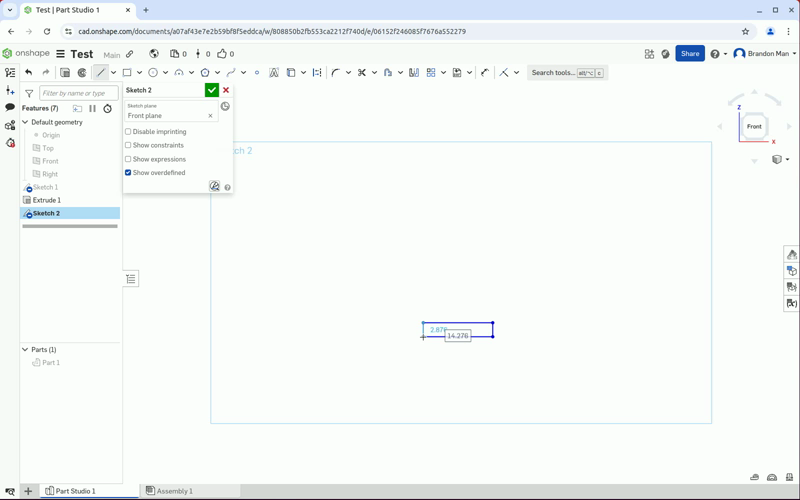
click(423, 336)
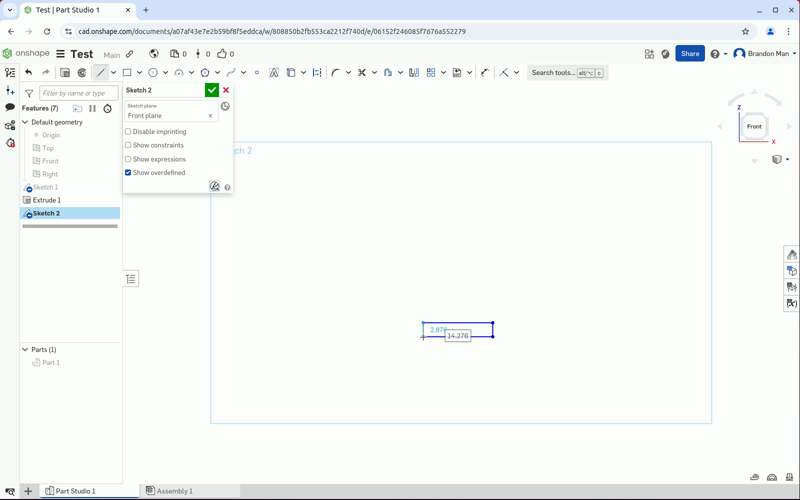
key(esc)
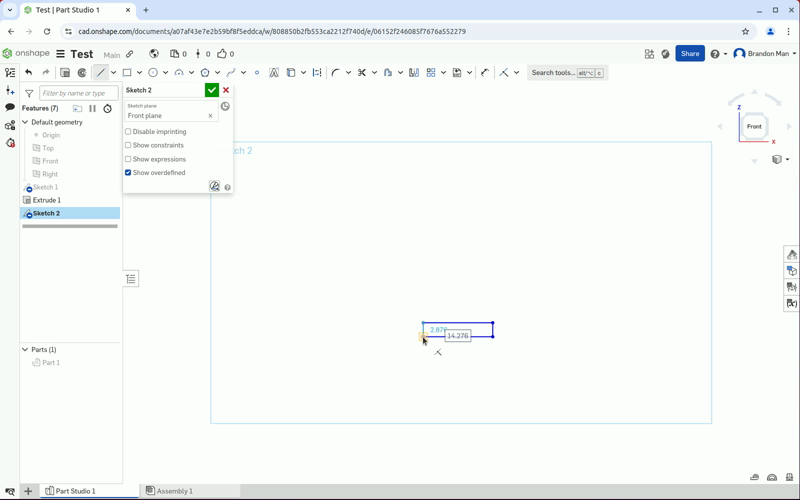
mouse_move(462, 334)
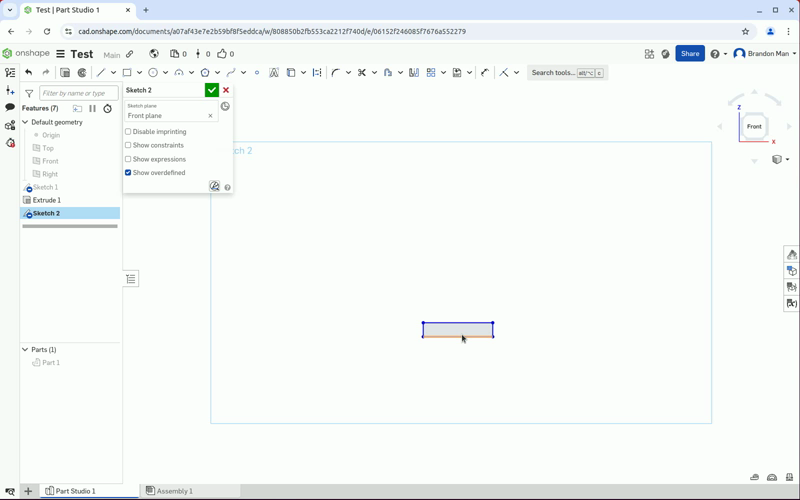
scroll(6)
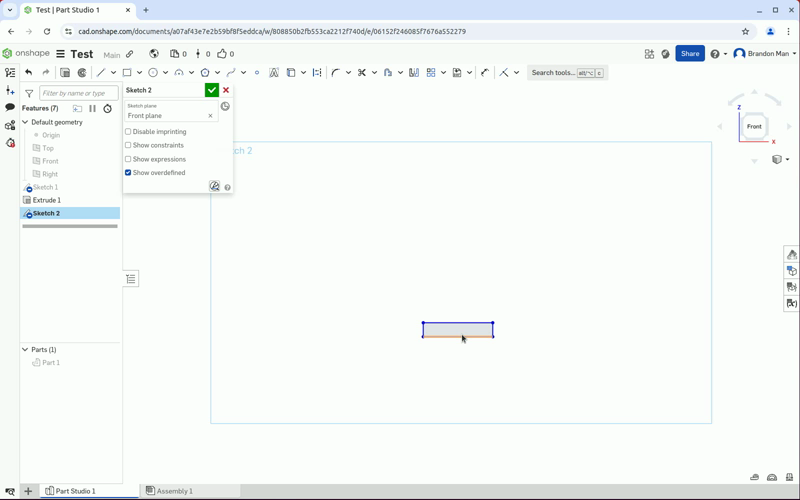
scroll(6)
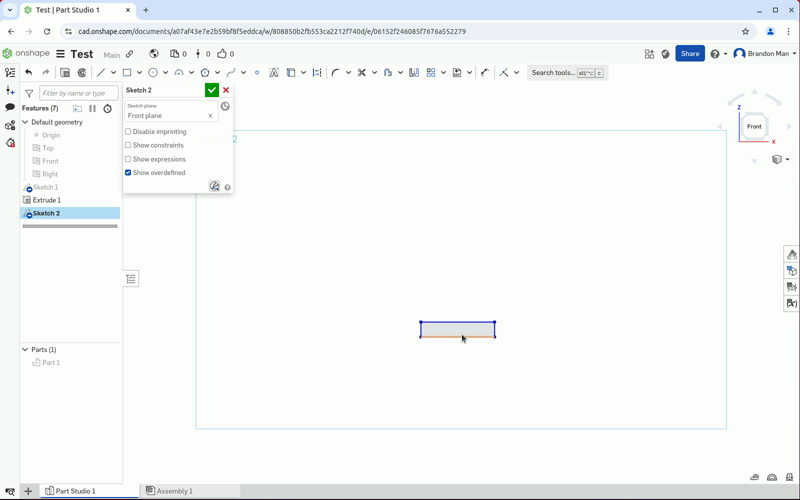
scroll(6)
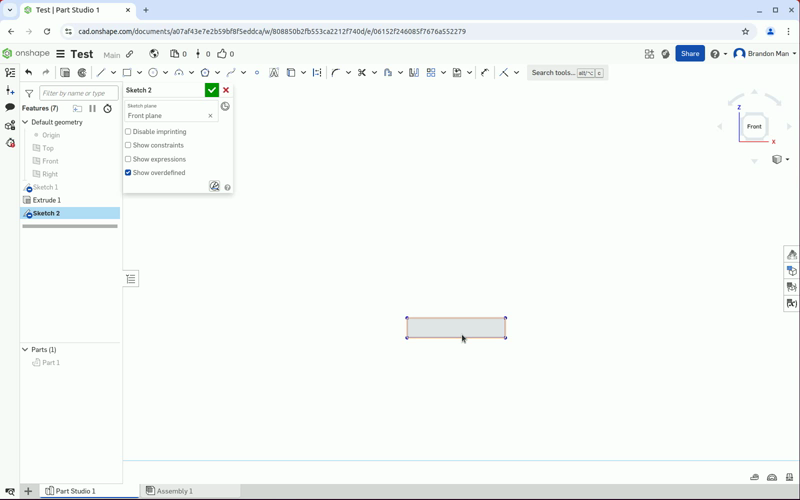
scroll(6)
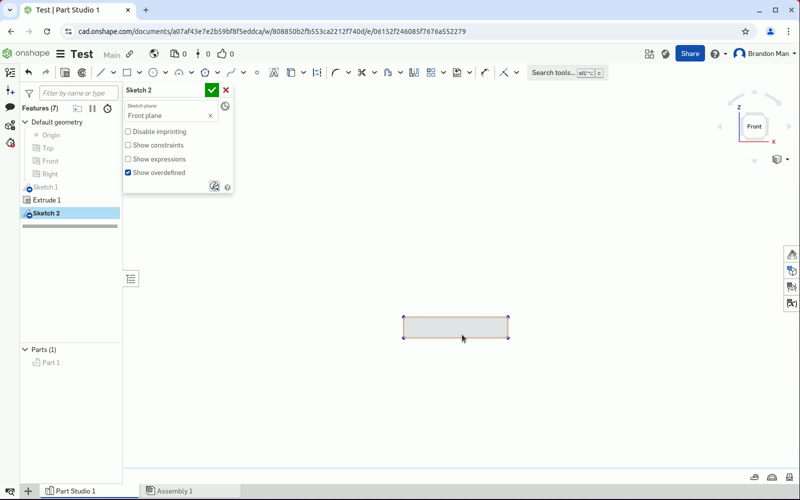
scroll(6)
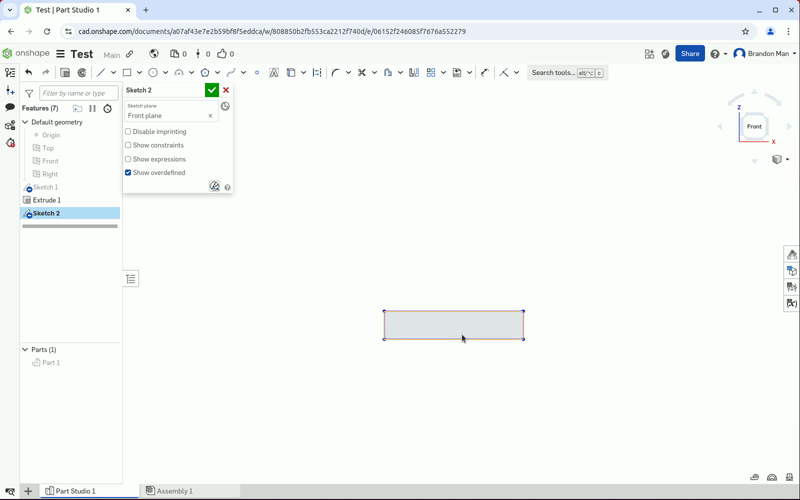
scroll(6)
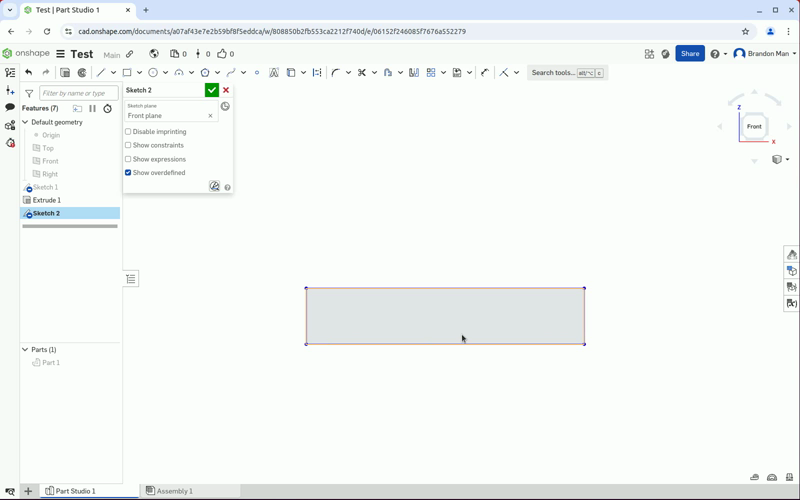
scroll(6)
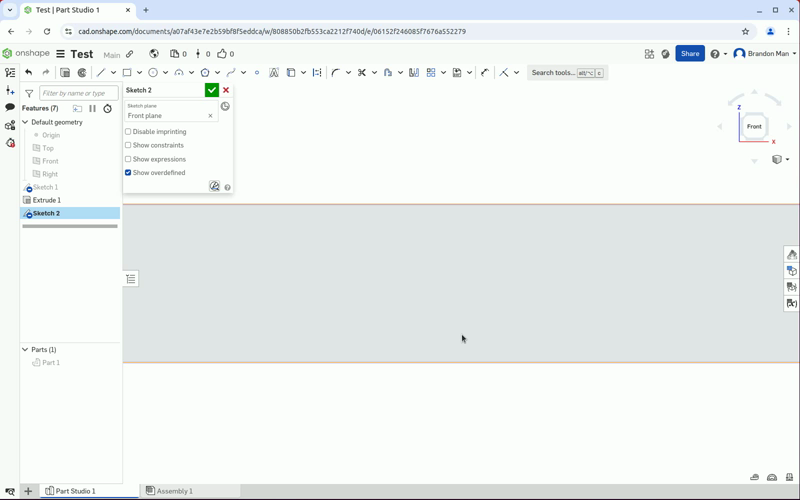
click(462, 334)
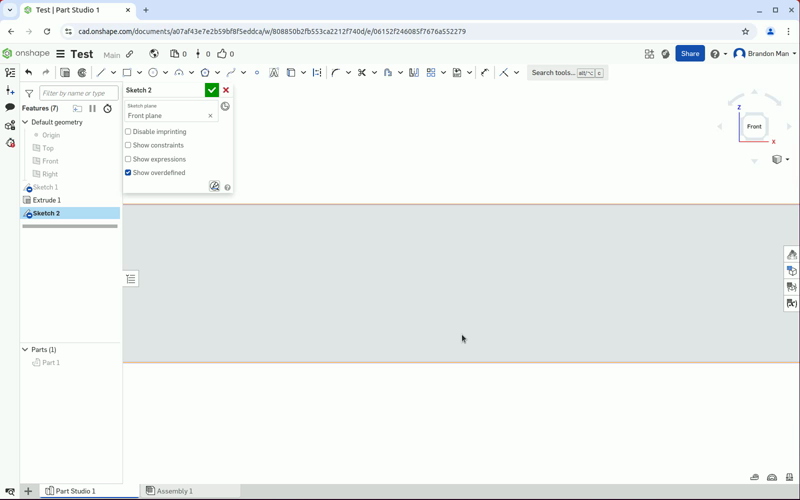
scroll(-6)
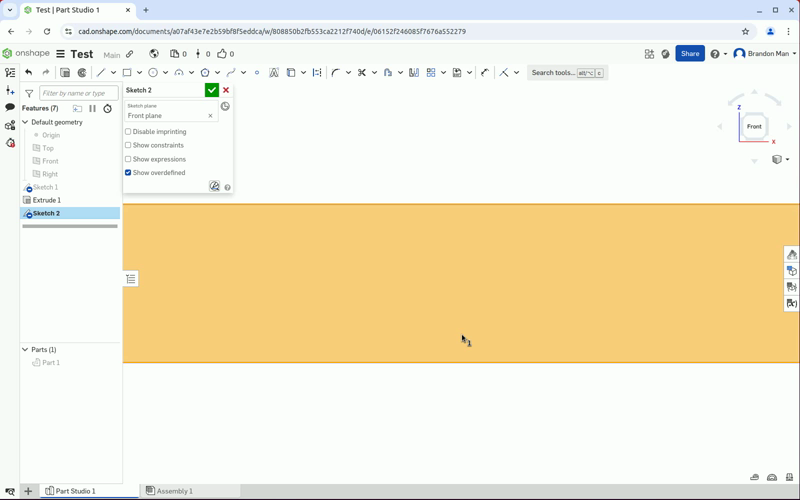
scroll(-6)
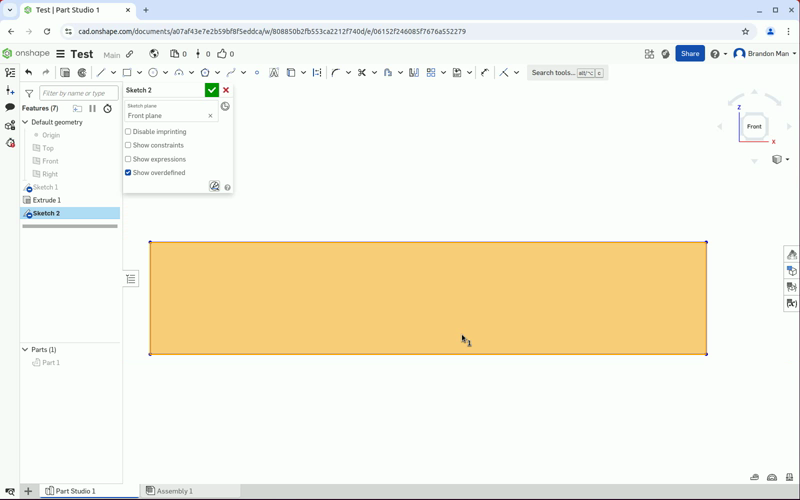
scroll(-6)
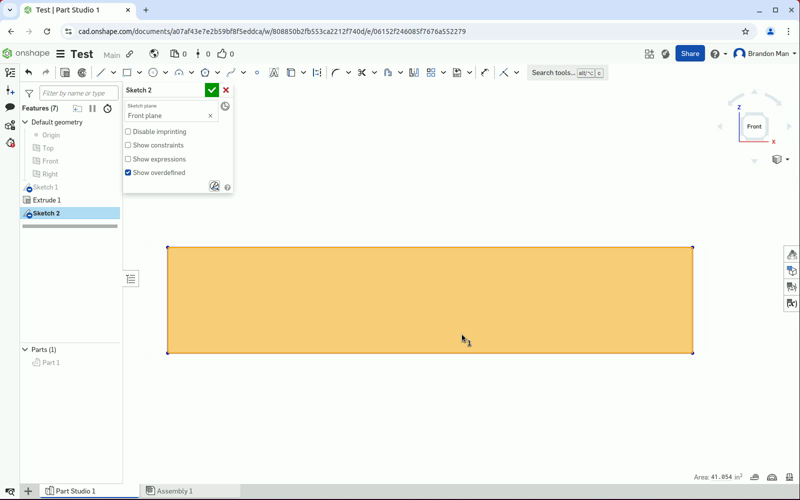
scroll(-6)
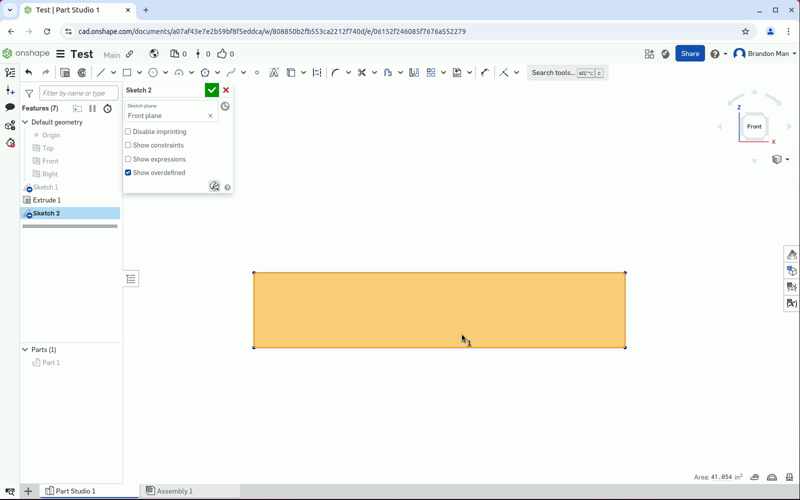
scroll(-6)
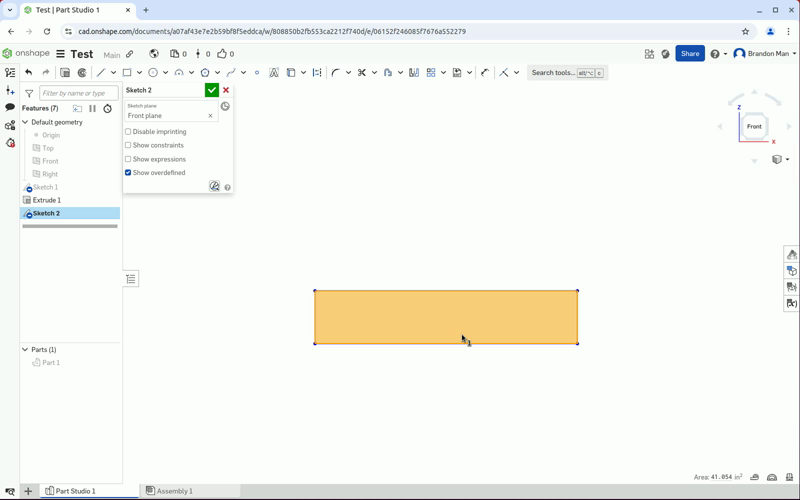
scroll(-6)
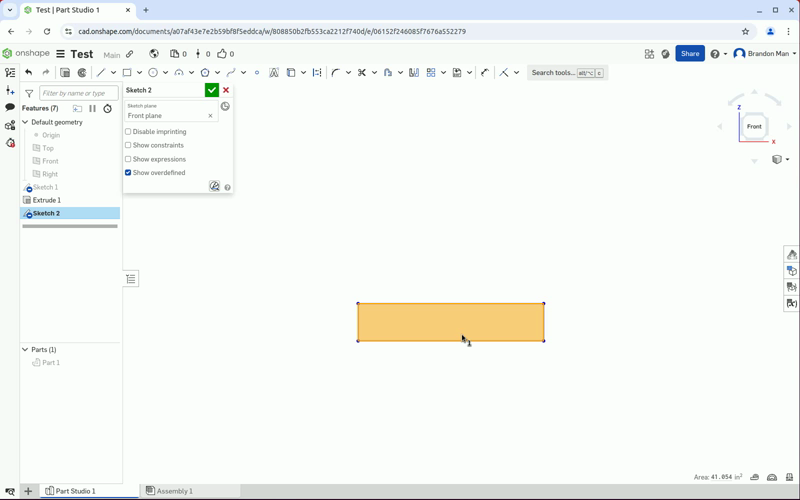
scroll(-6)
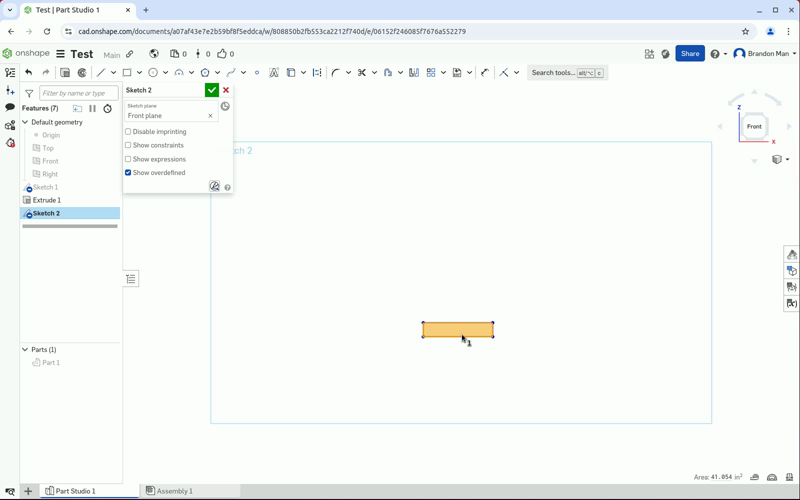
mouse_move(73, 352)
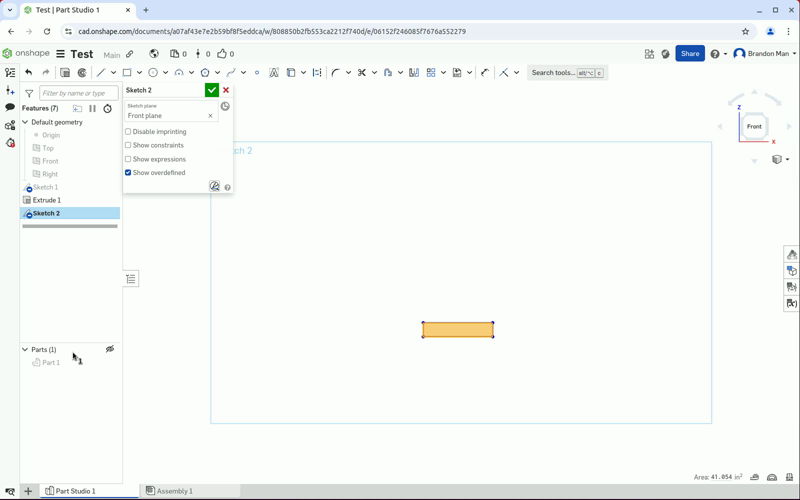
key(shift+y)
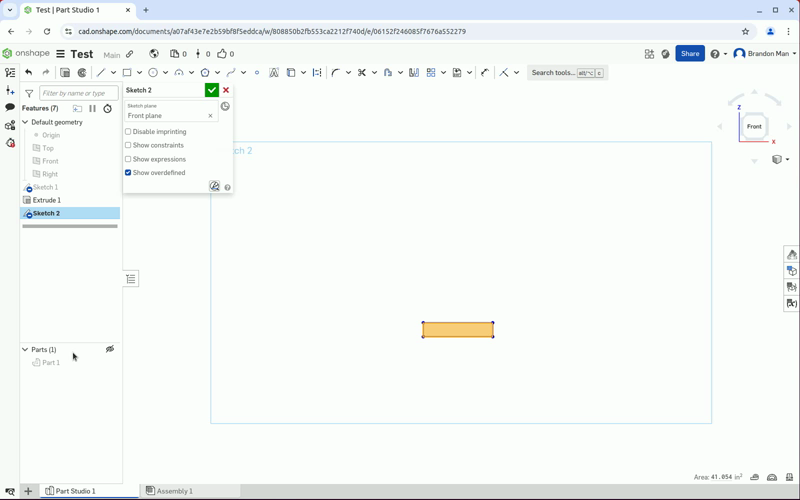
key(shift+e)
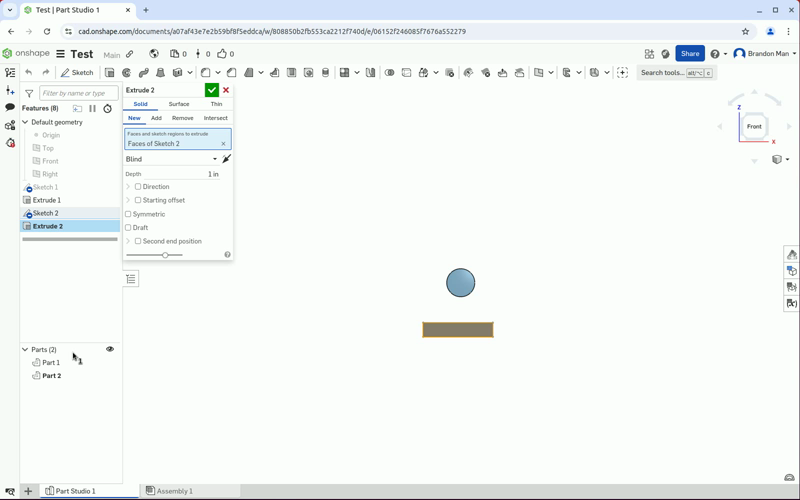
mouse_move(143, 106)
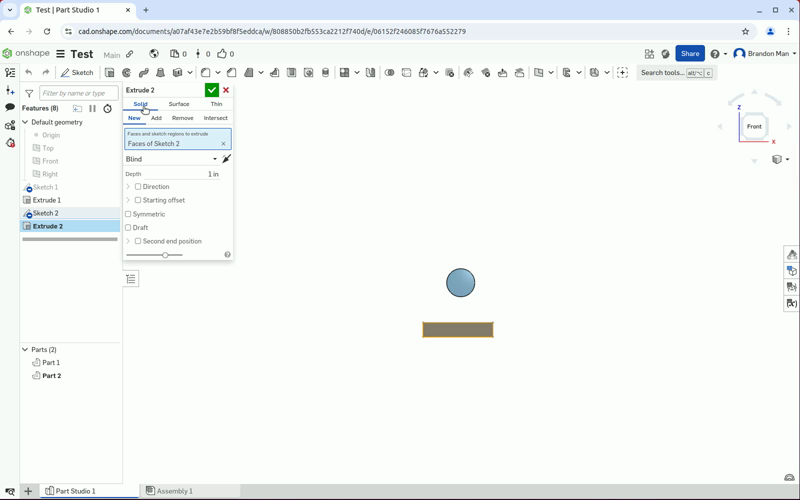
click(143, 106)
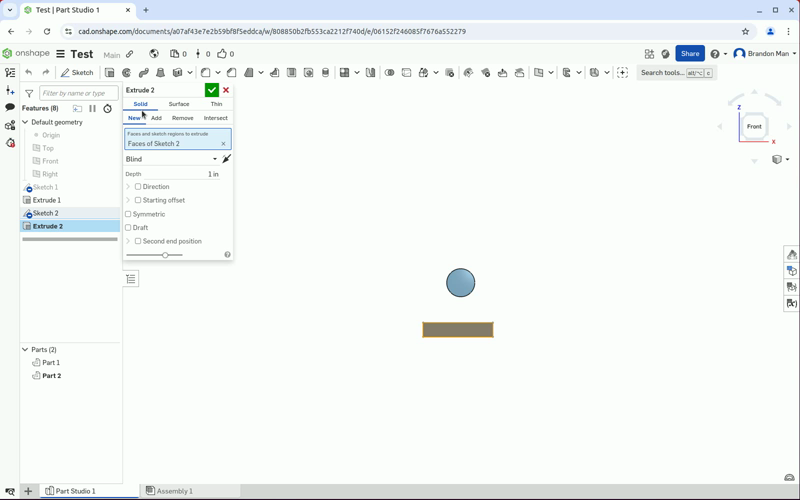
mouse_move(137, 120)
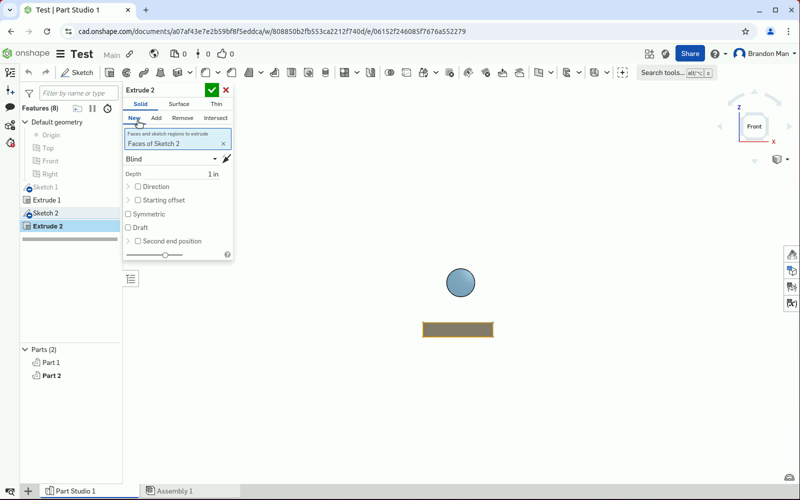
click(137, 120)
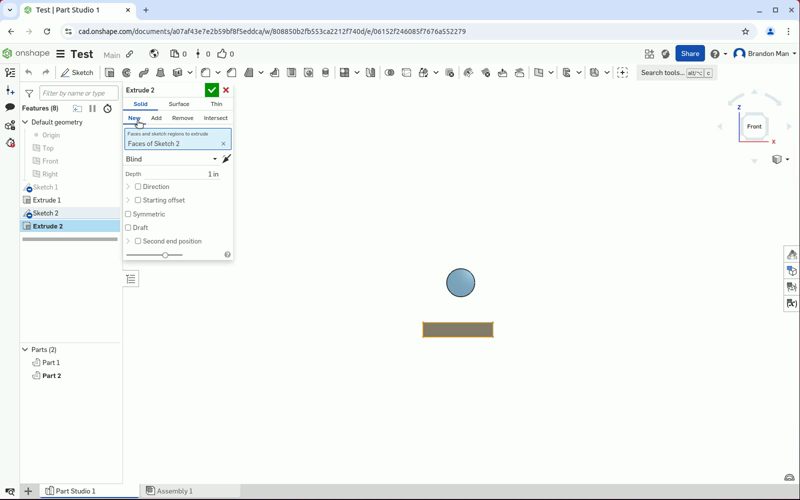
key(tab, 4)
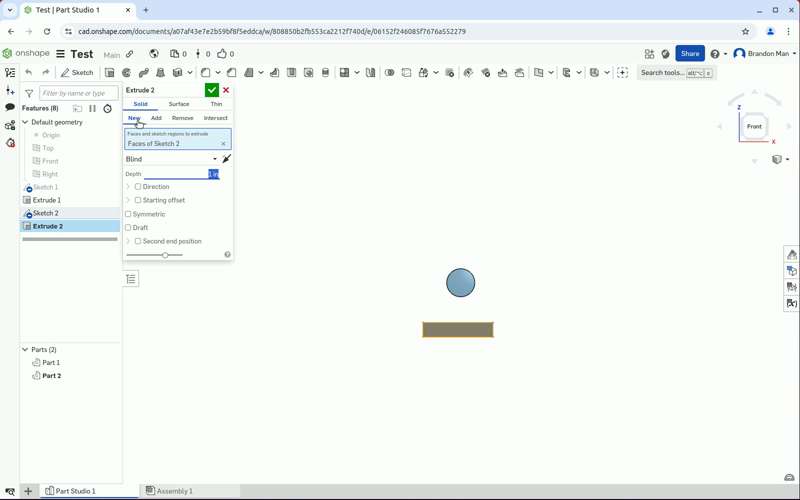
text(2.889)
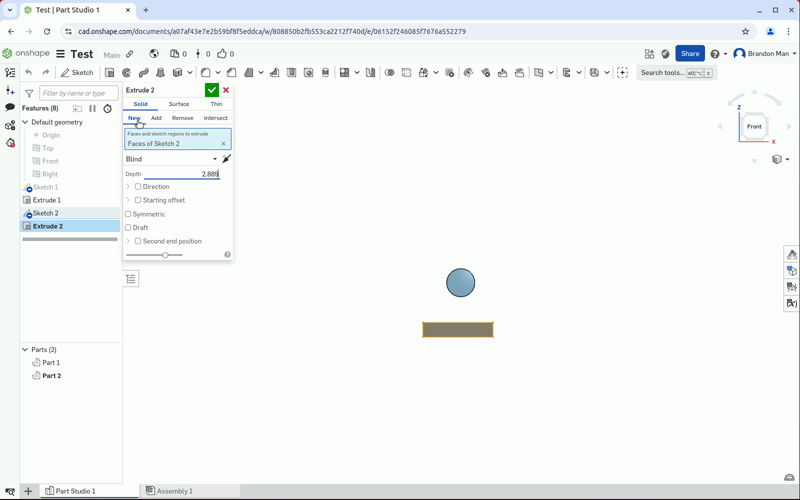
key(enter)
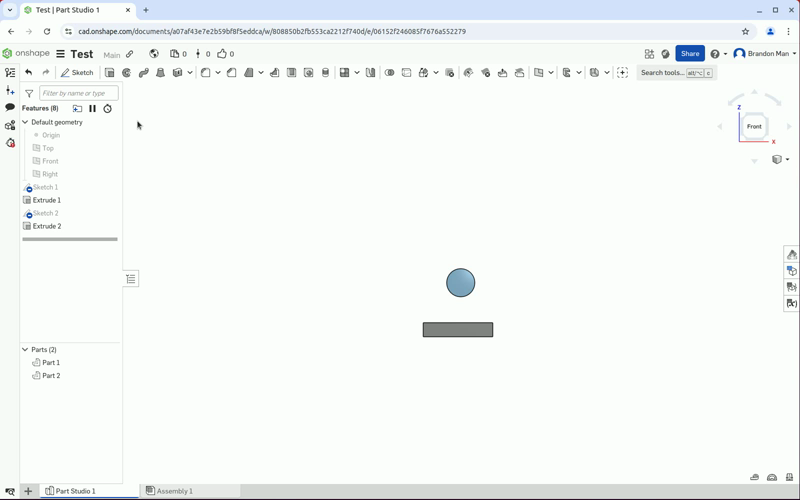
key(shift+h)
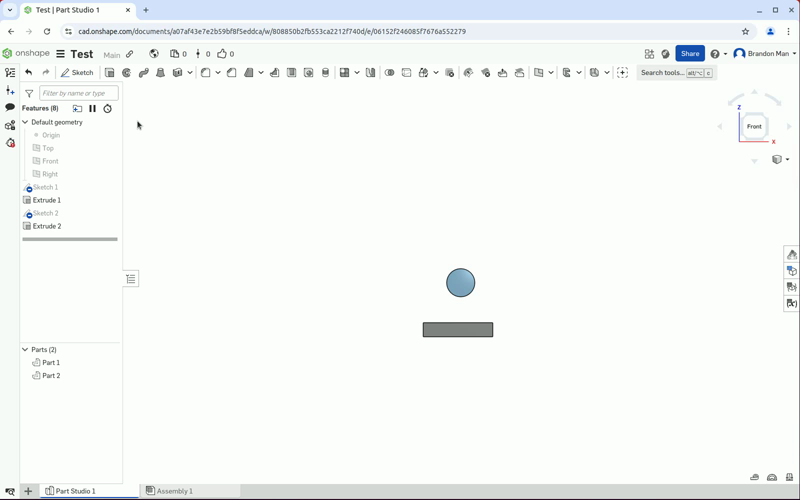
key(shift+h)
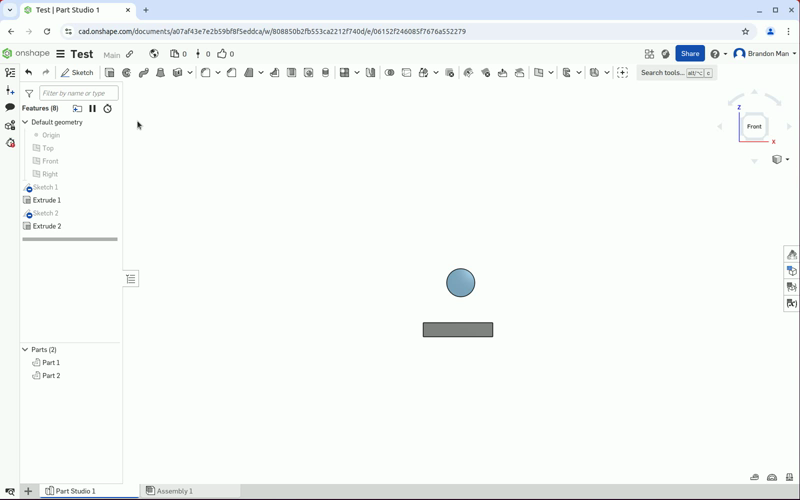
mouse_move(73, 189)
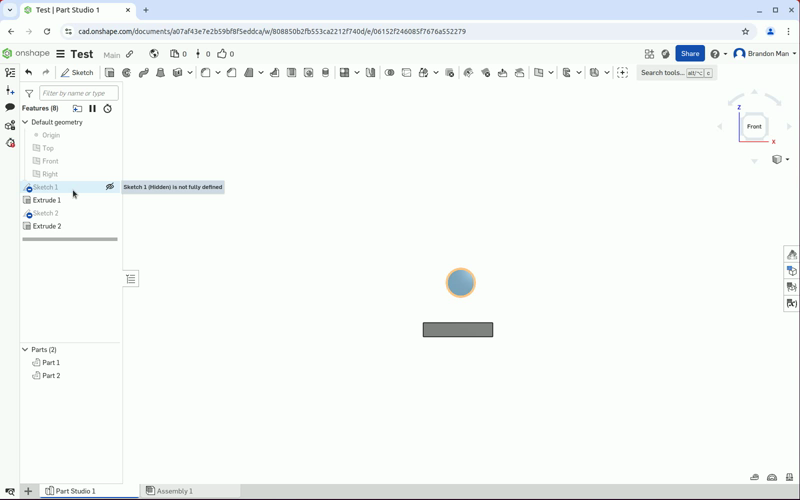
click(73, 189)
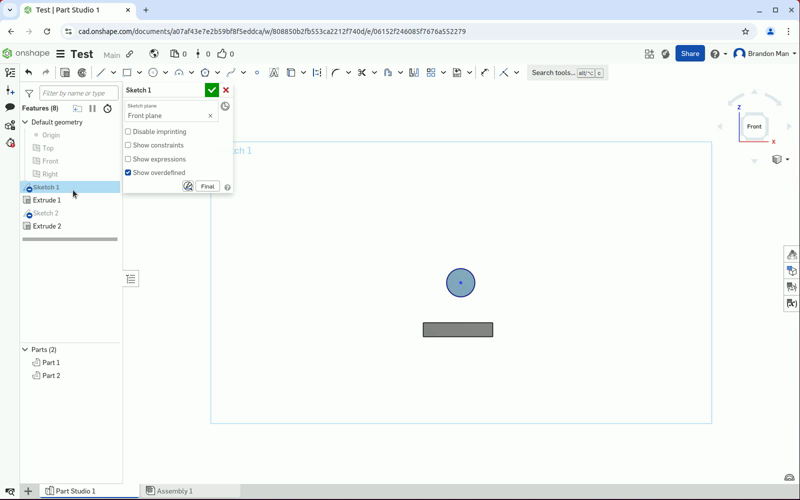
mouse_move(229, 92)
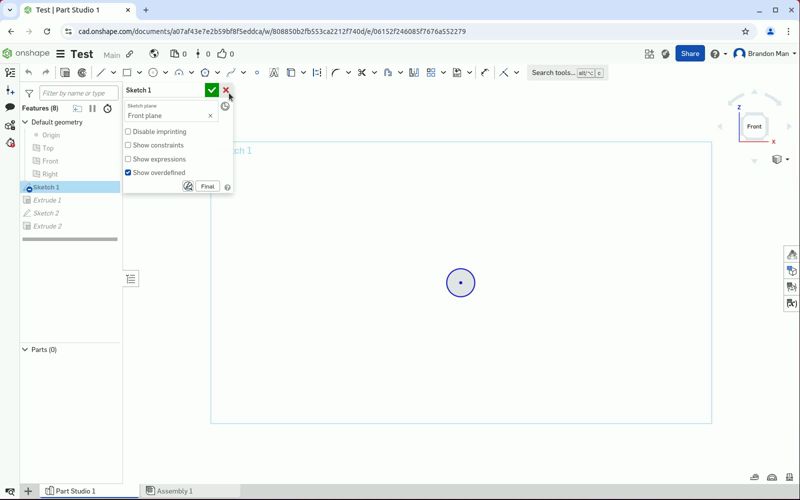
click(229, 92)
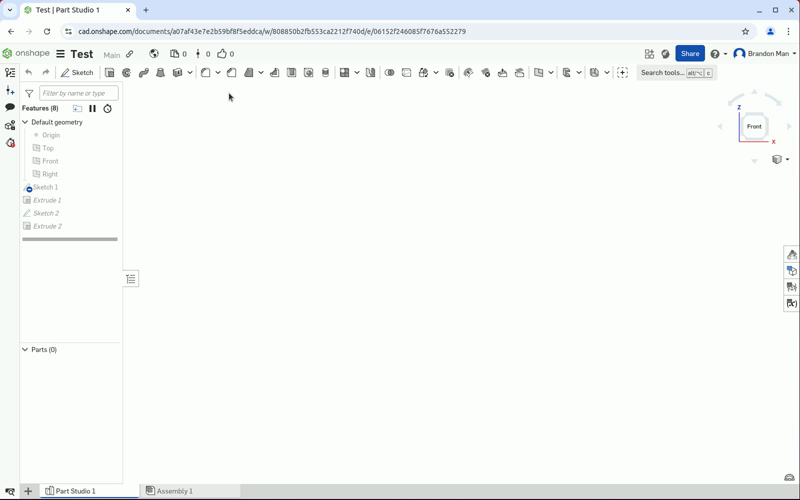
mouse_move(541, 75)
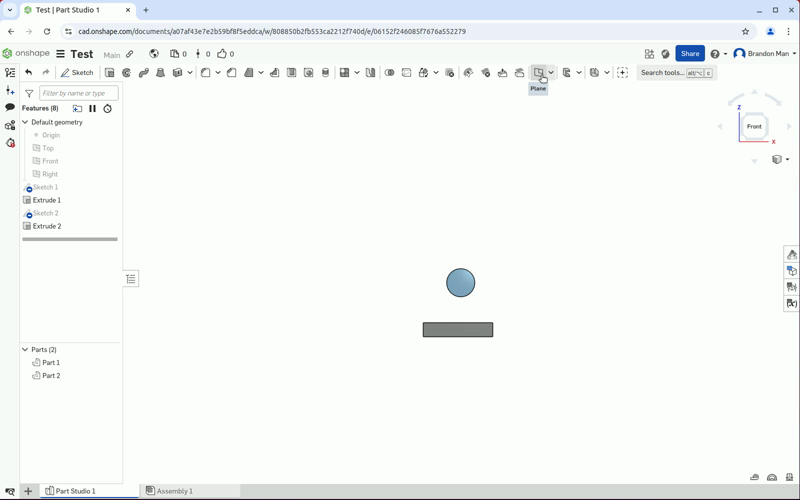
click(541, 75)
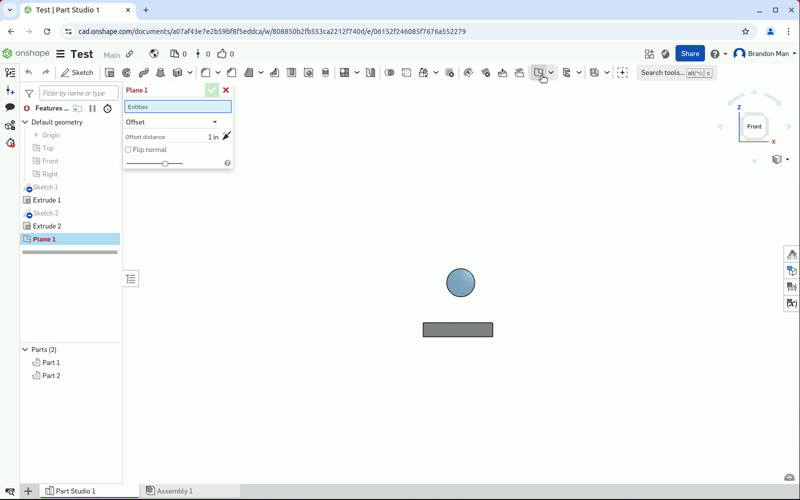
mouse_move(73, 163)
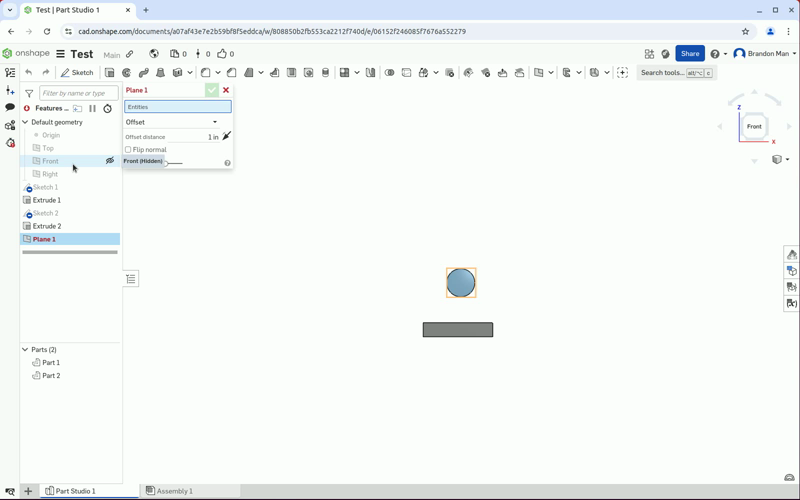
click(73, 163)
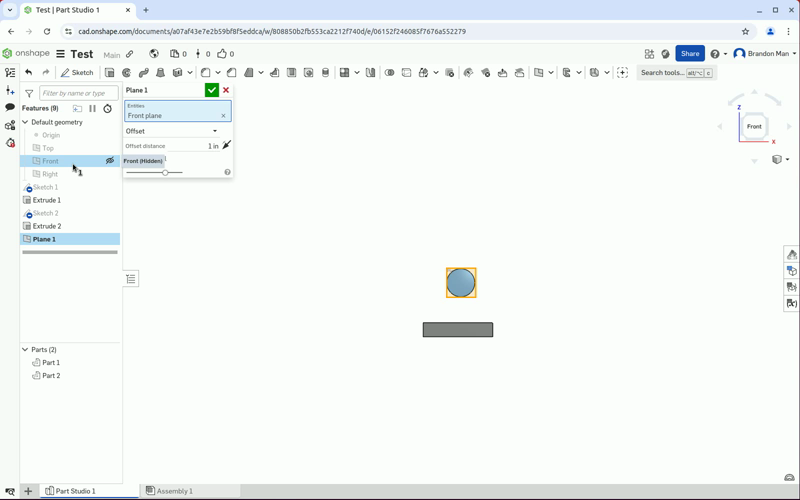
key(tab, 2)
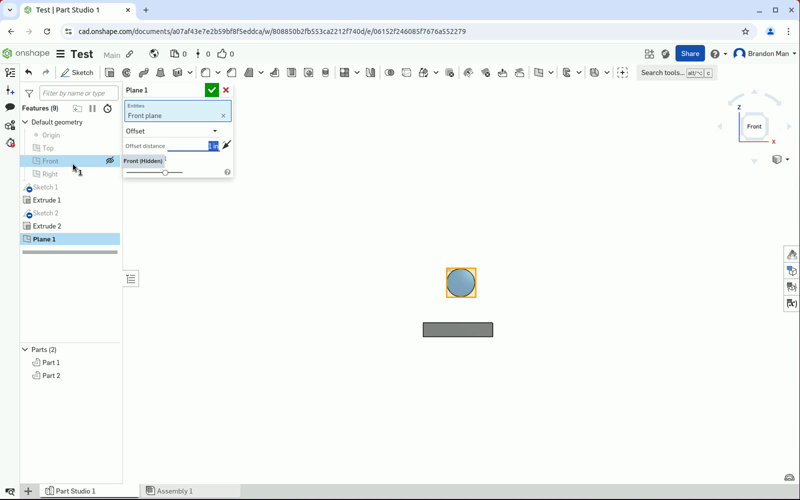
text(22.615)
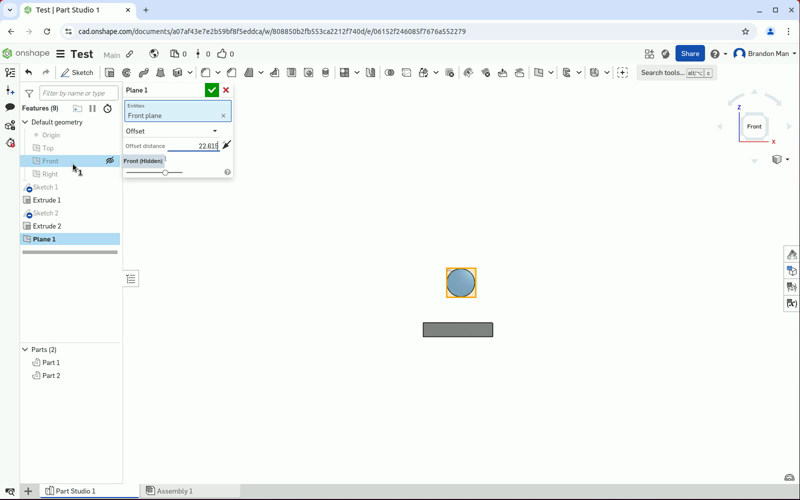
key(enter, 2)
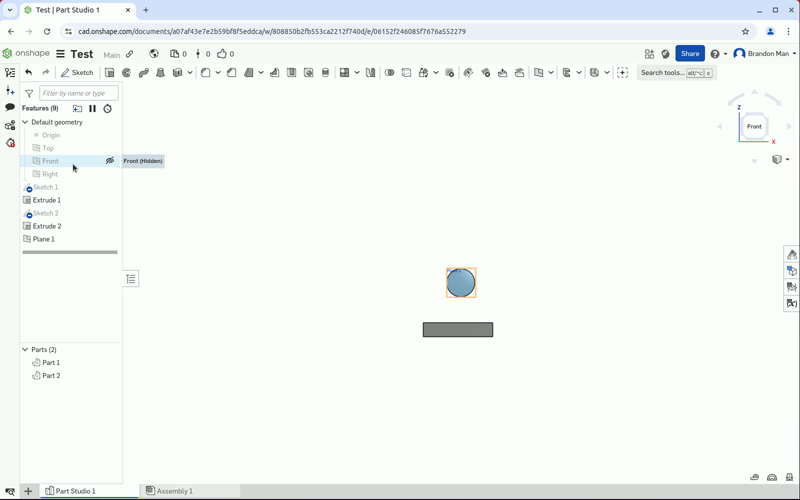
key(shift+s)
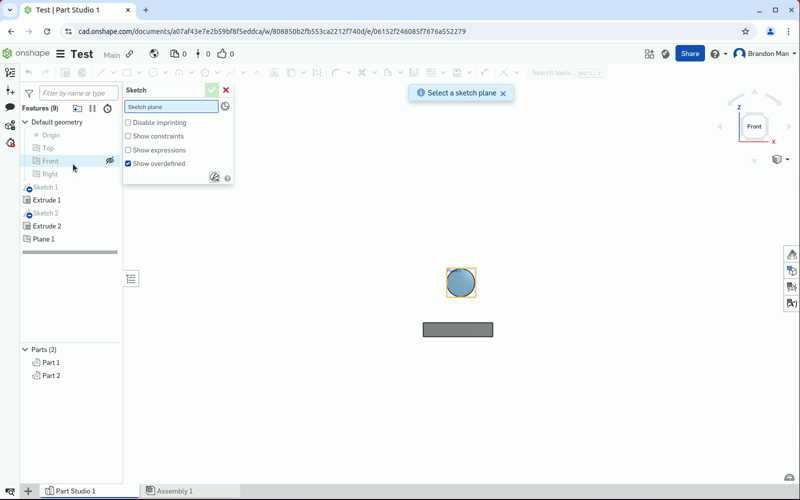
mouse_move(73, 241)
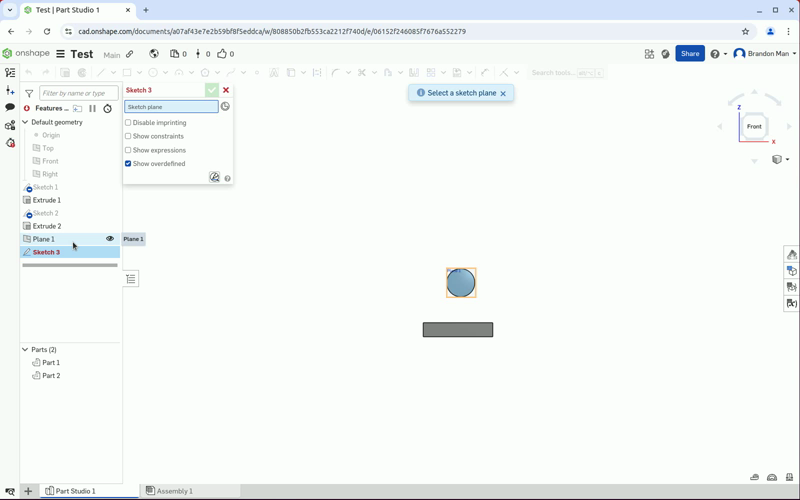
click(73, 241)
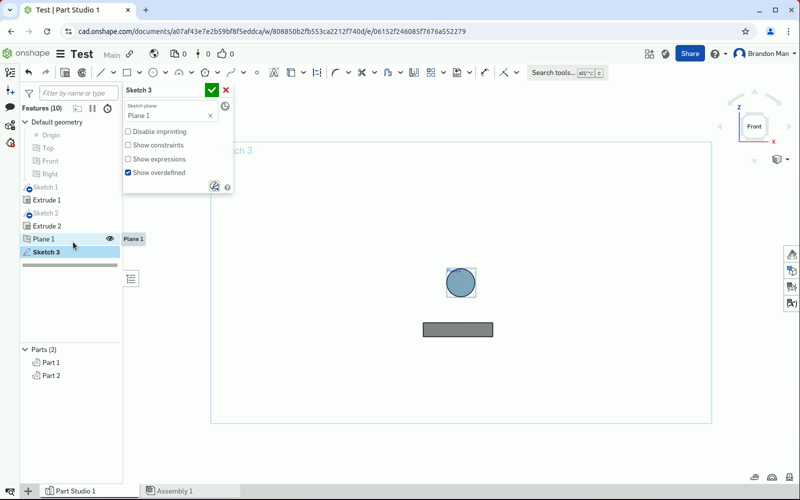
mouse_move(73, 352)
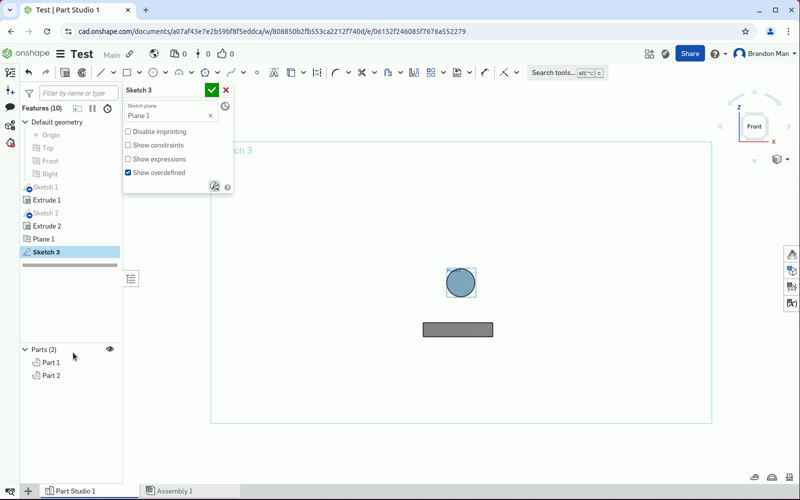
key(y)
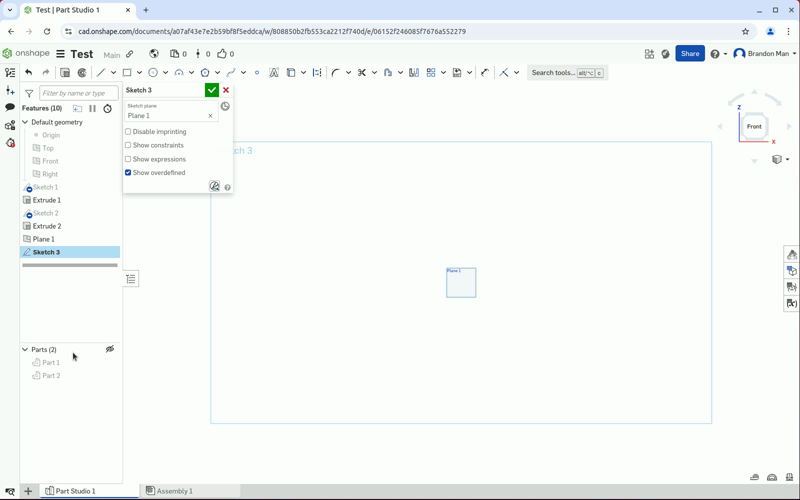
key(a)
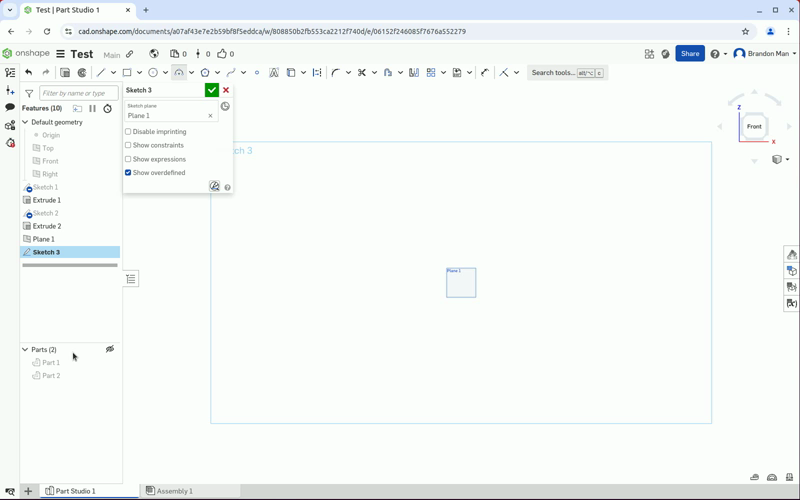
key_down(shift)
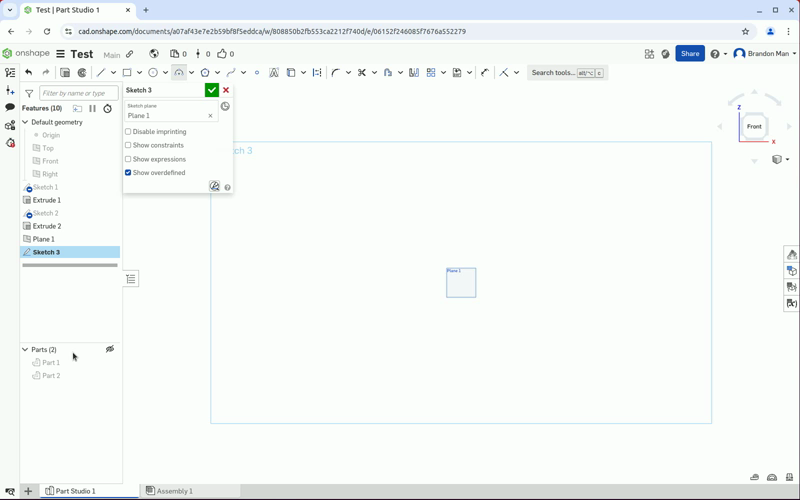
mouse_move(473, 276)
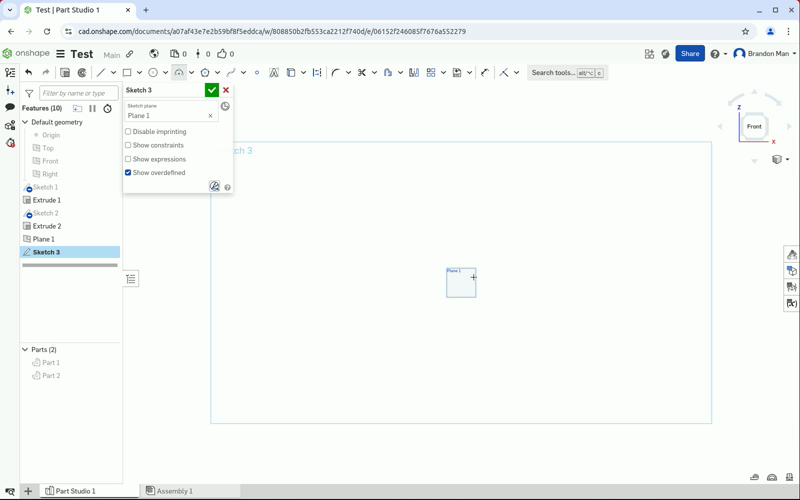
click(473, 276)
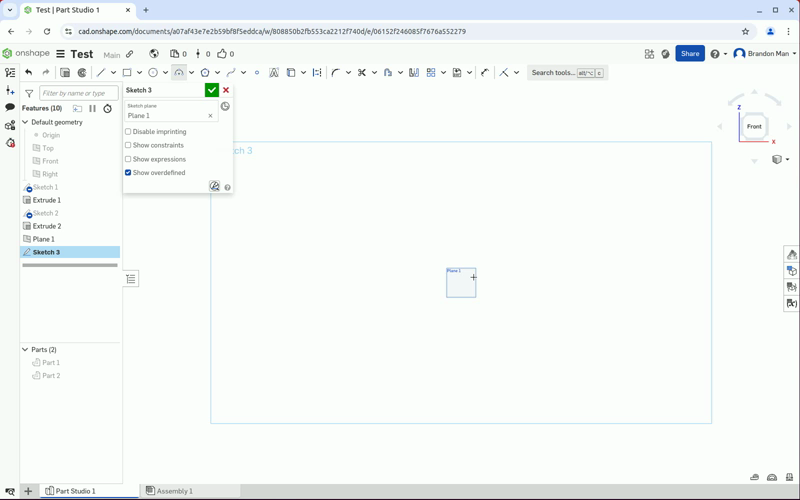
key_up(shift)
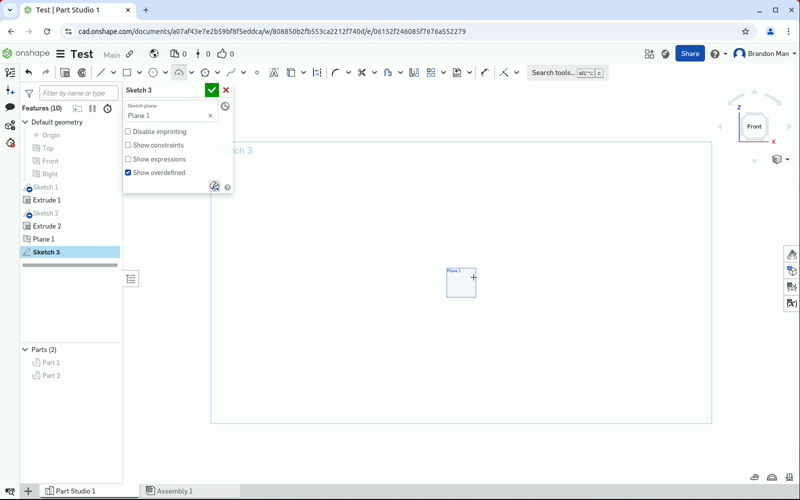
key_down(shift)
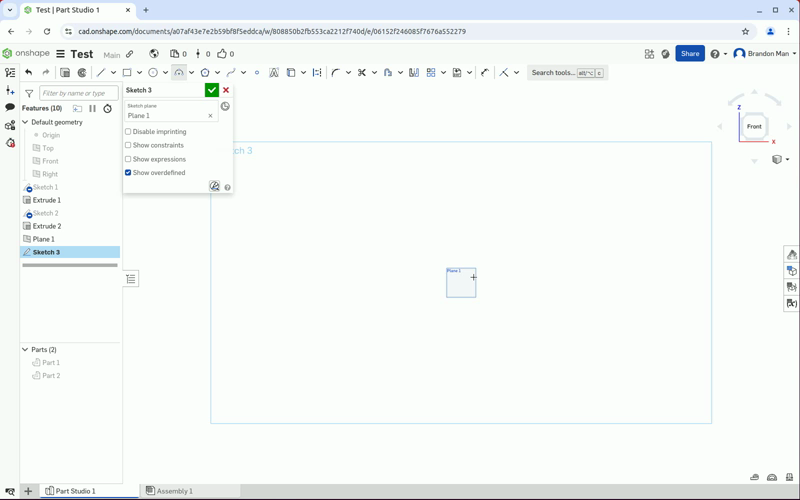
mouse_move(474, 282)
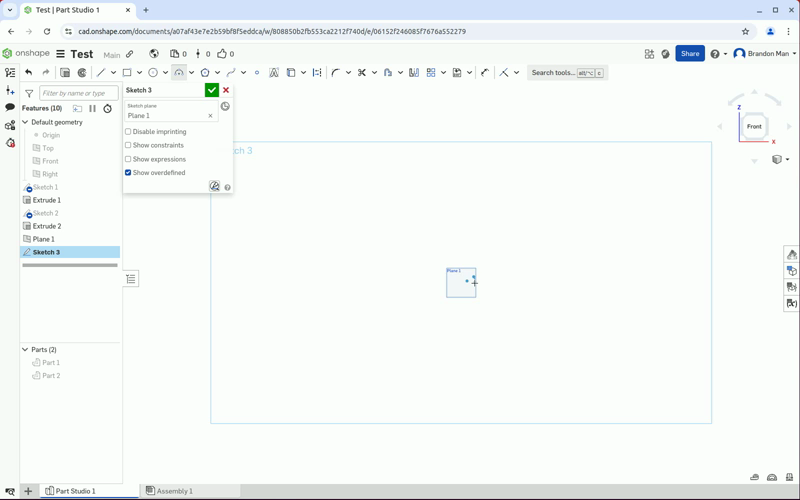
scroll(6)
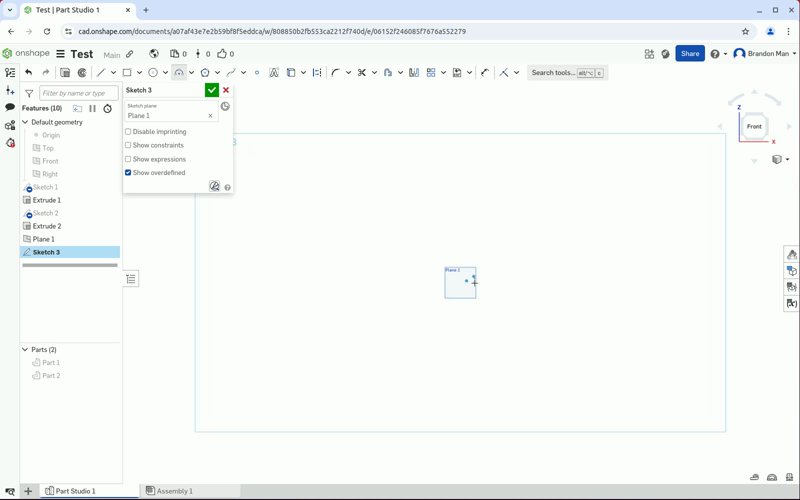
scroll(6)
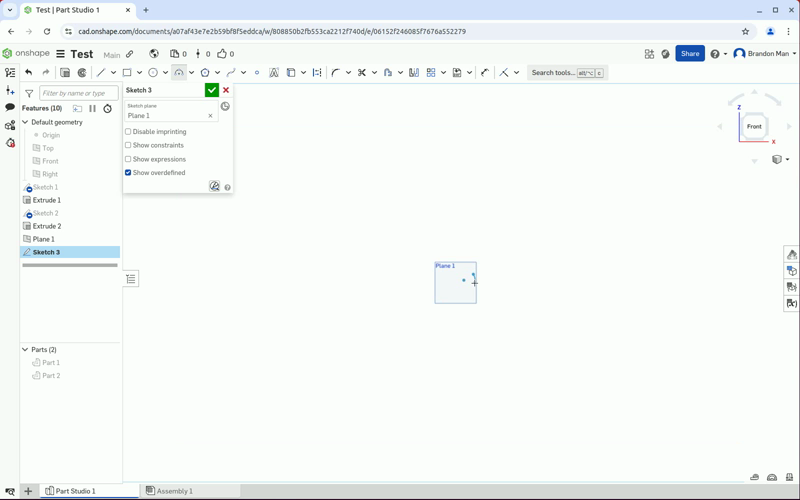
scroll(6)
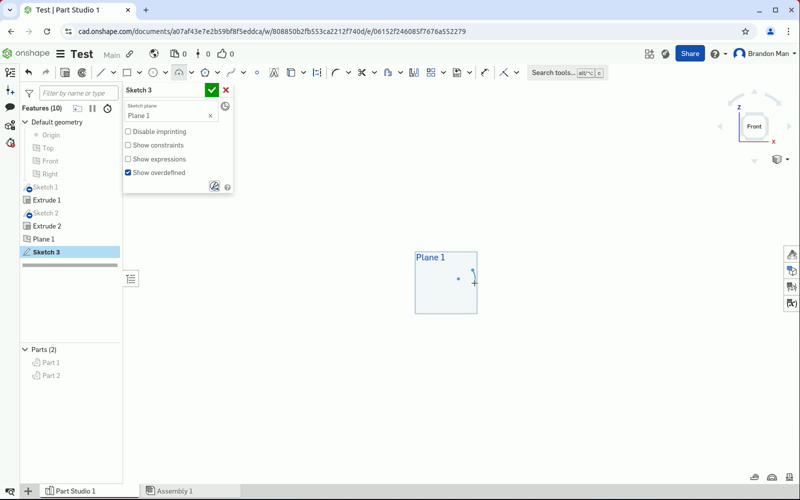
scroll(6)
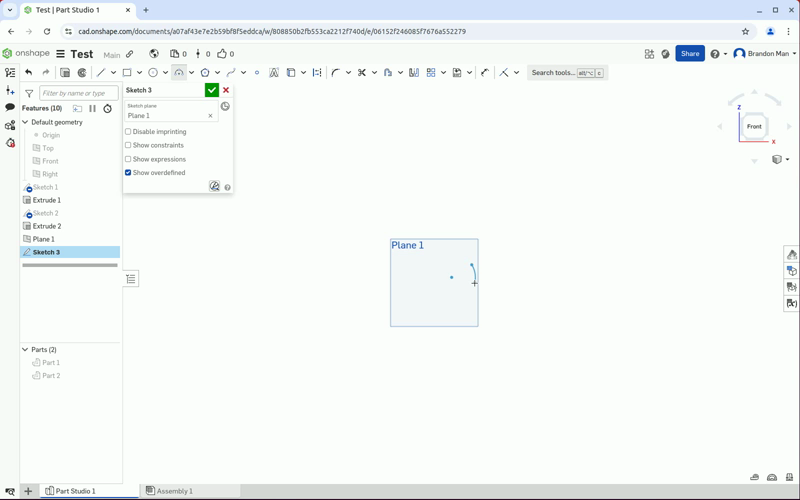
scroll(6)
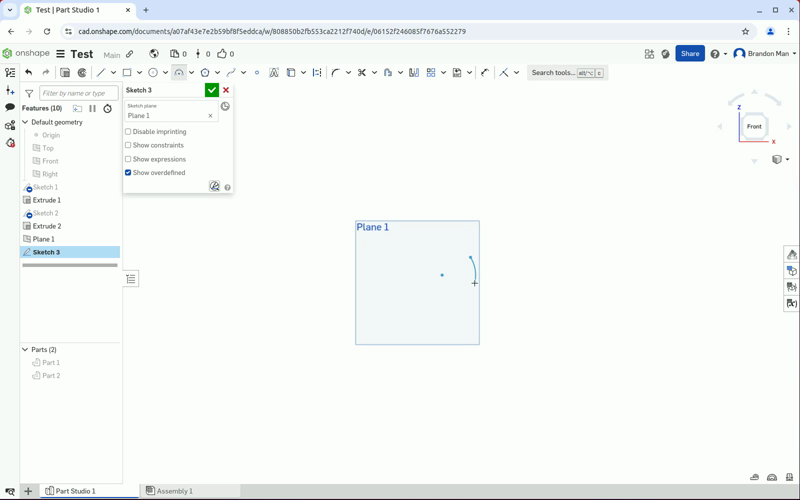
scroll(6)
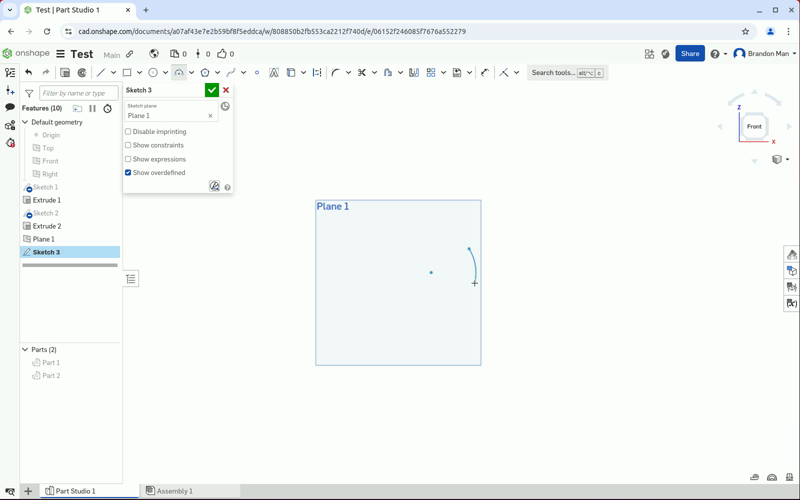
scroll(6)
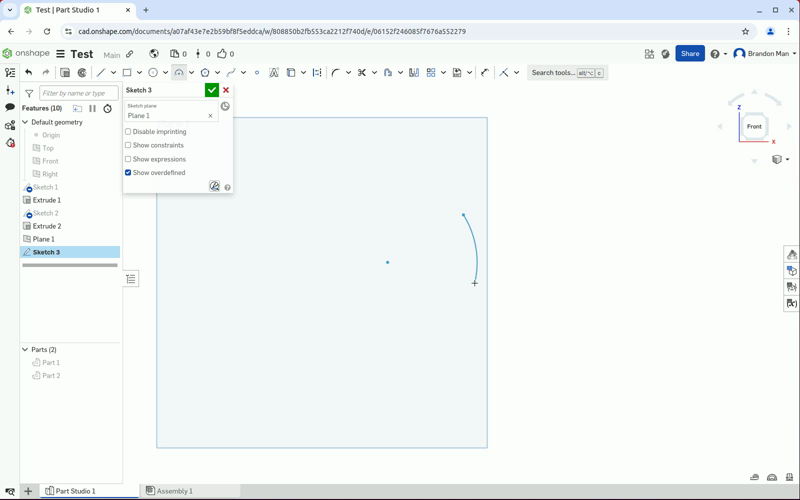
click(474, 282)
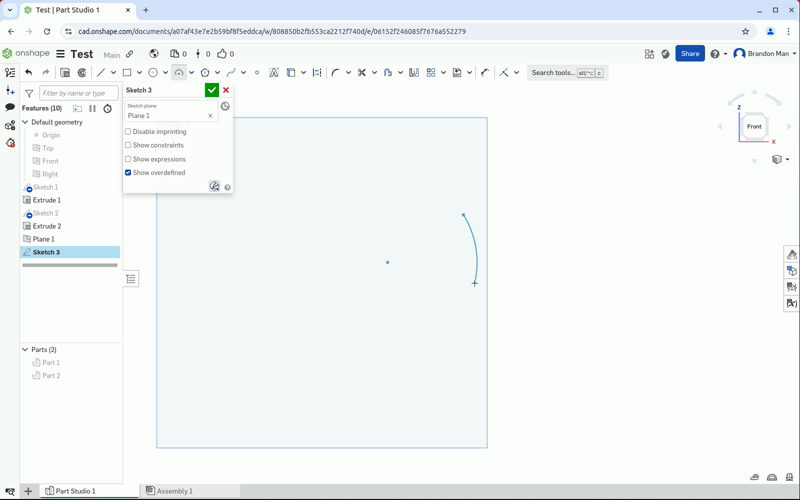
scroll(-6)
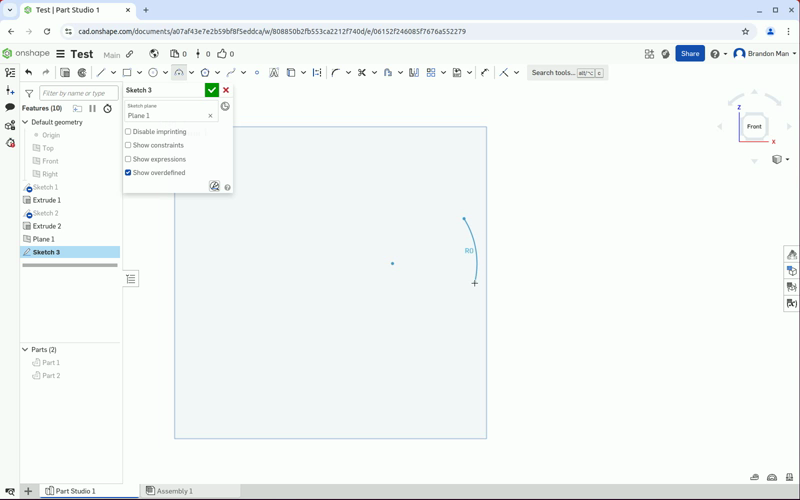
scroll(-6)
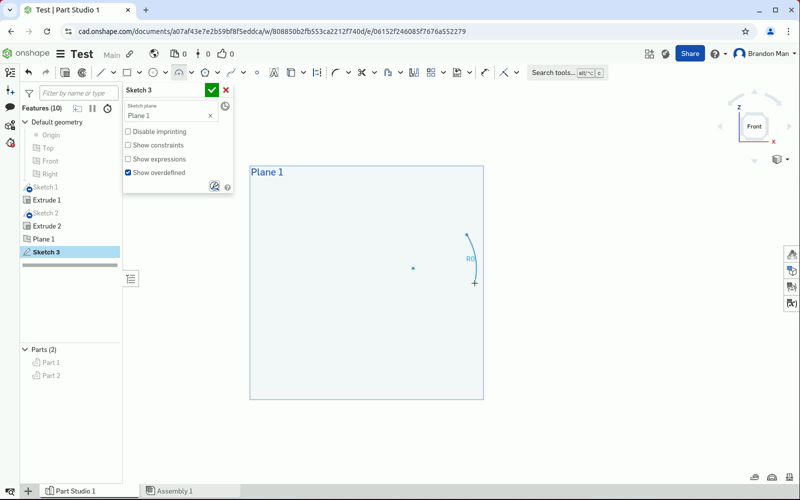
scroll(-6)
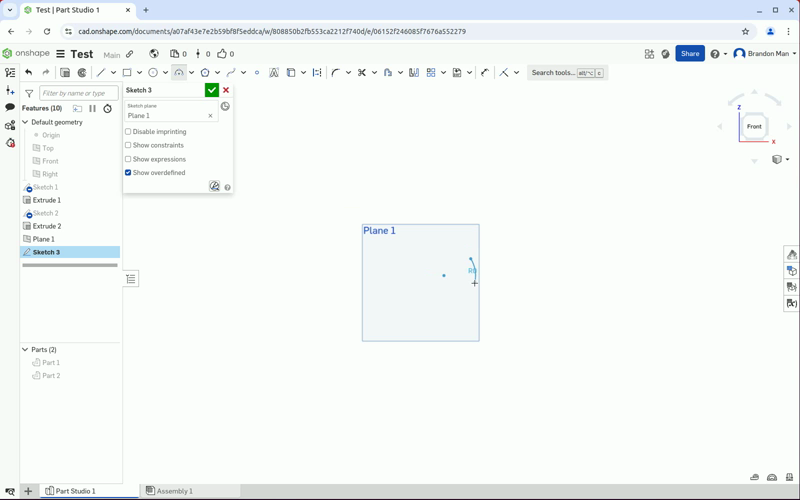
scroll(-6)
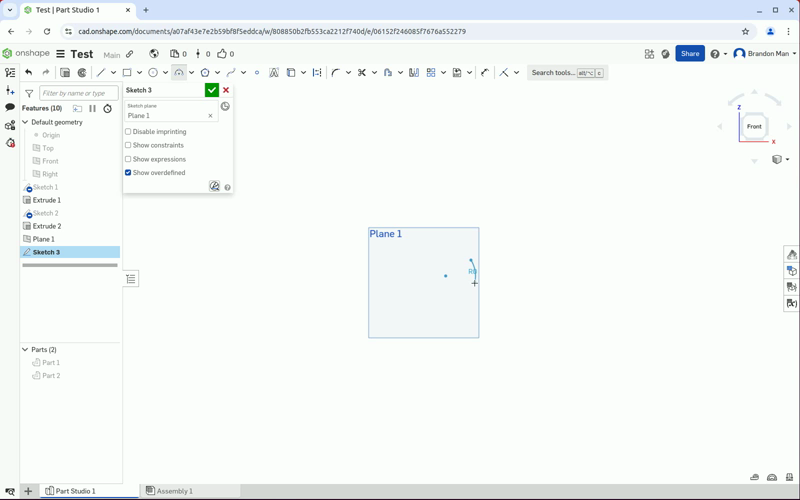
scroll(-6)
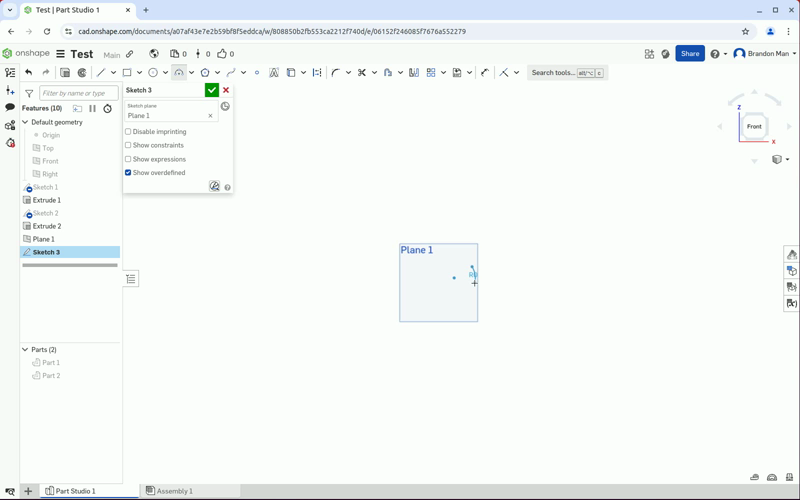
scroll(-6)
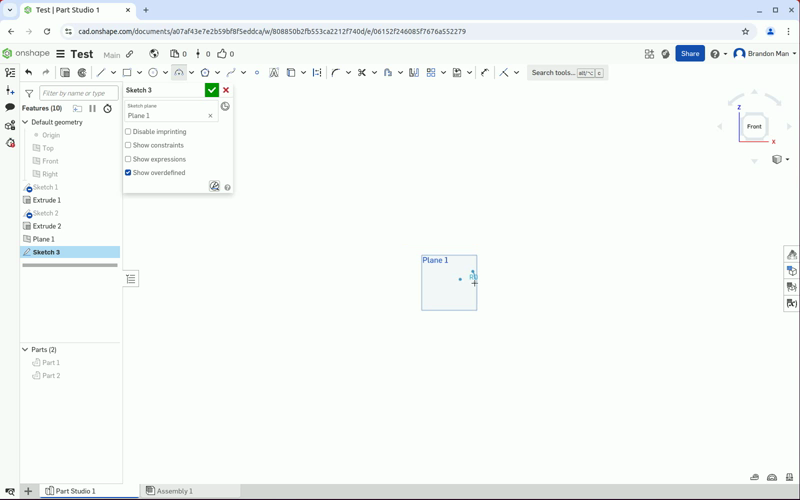
scroll(-6)
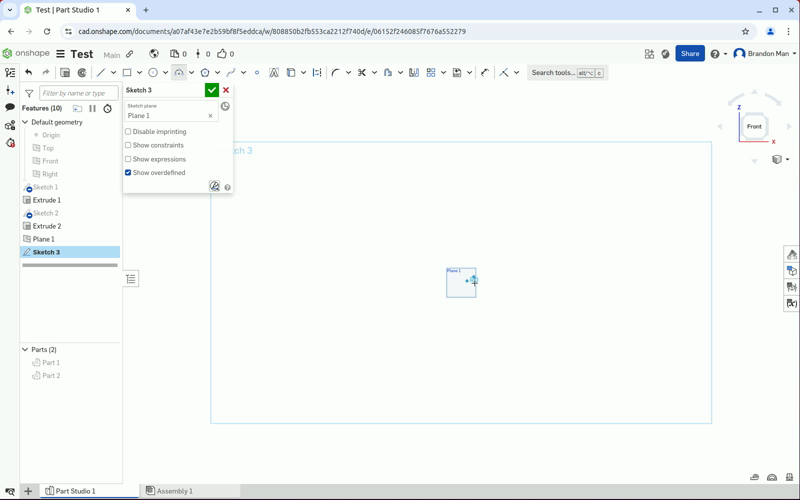
mouse_move(475, 279)
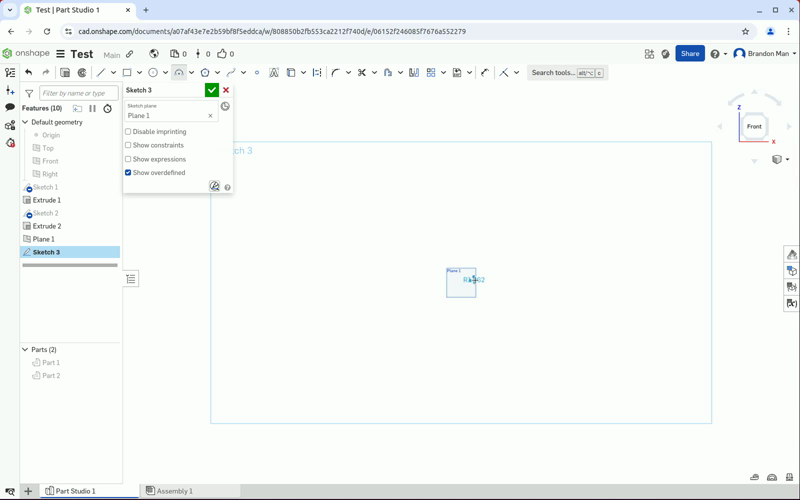
scroll(6)
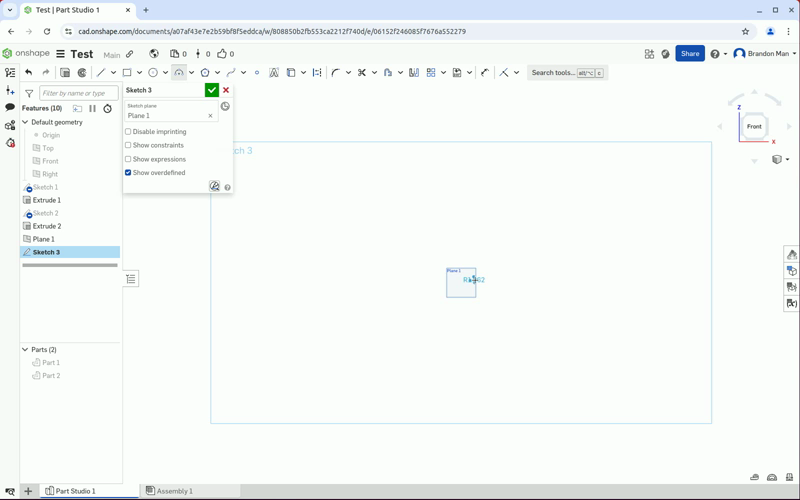
scroll(6)
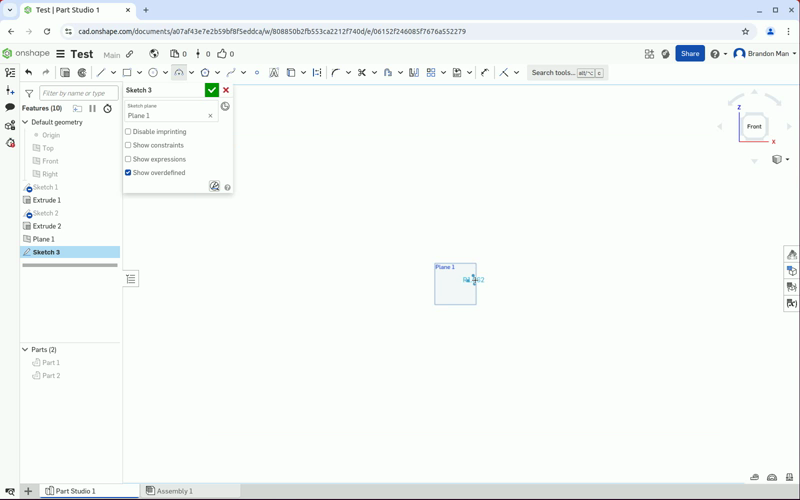
scroll(6)
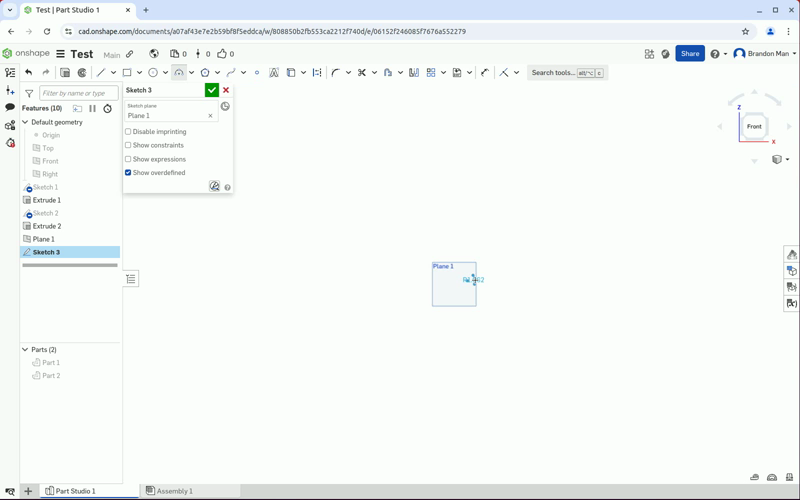
scroll(6)
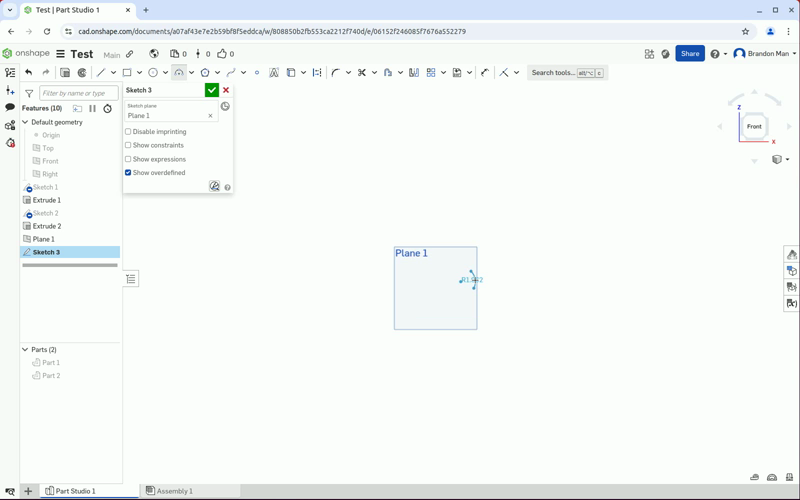
scroll(6)
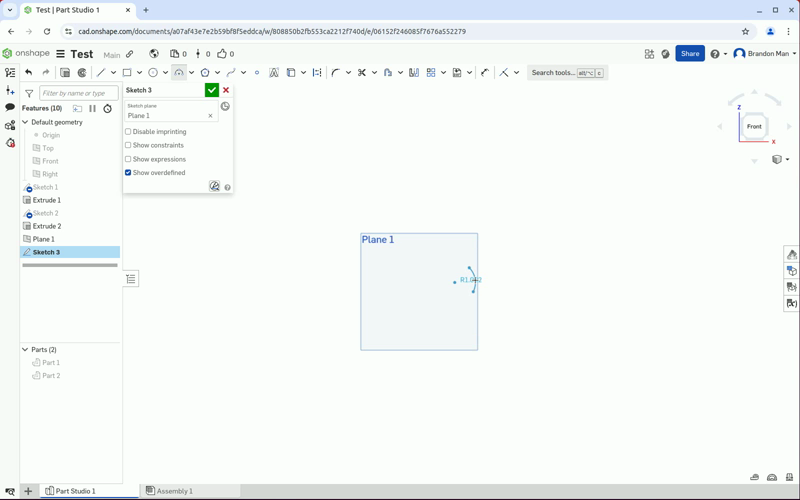
scroll(6)
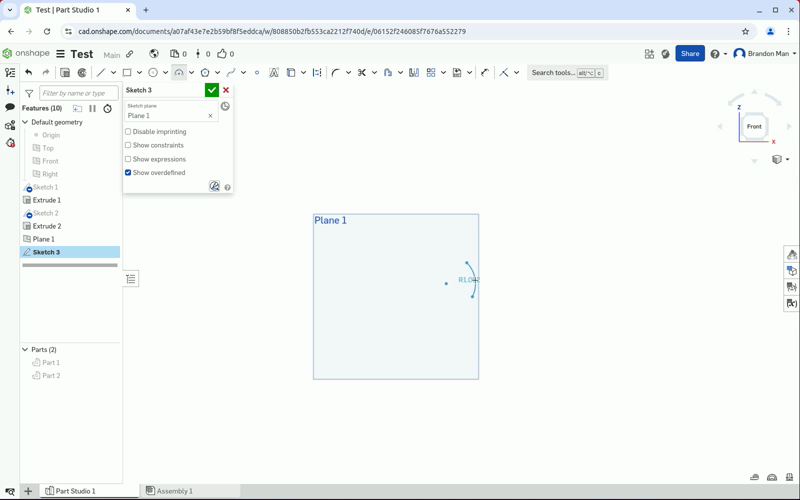
scroll(6)
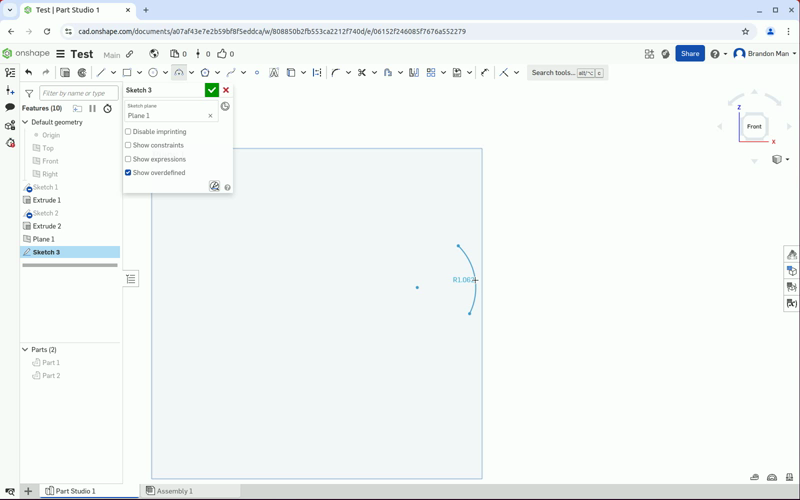
click(475, 279)
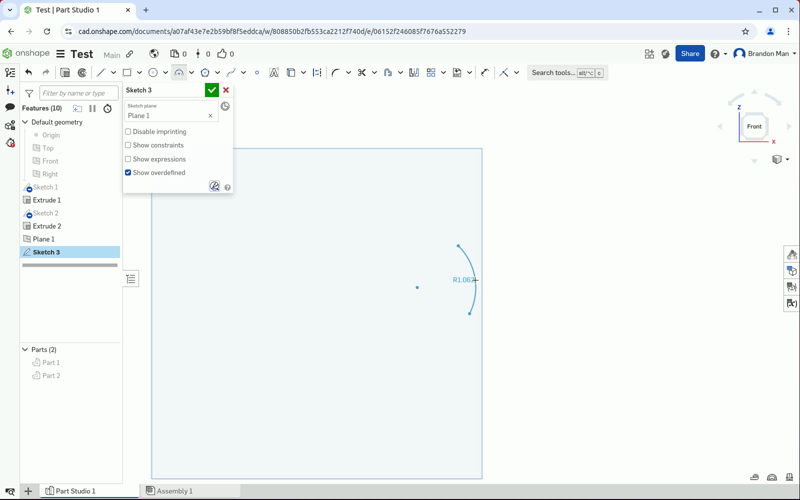
scroll(-6)
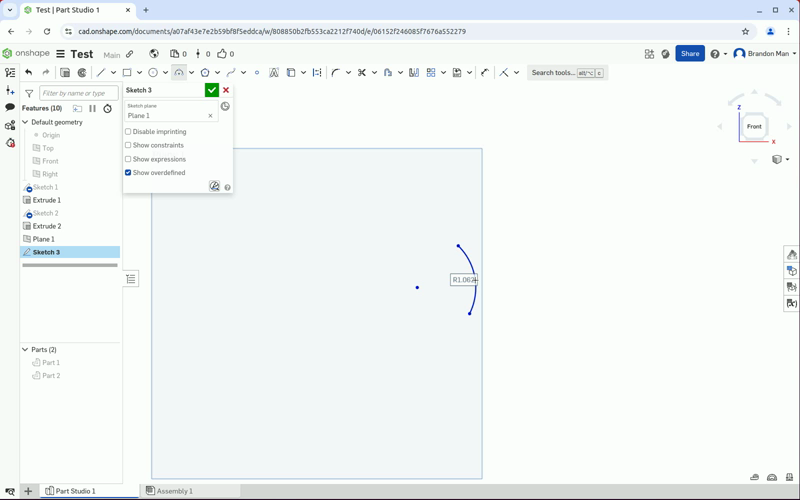
scroll(-6)
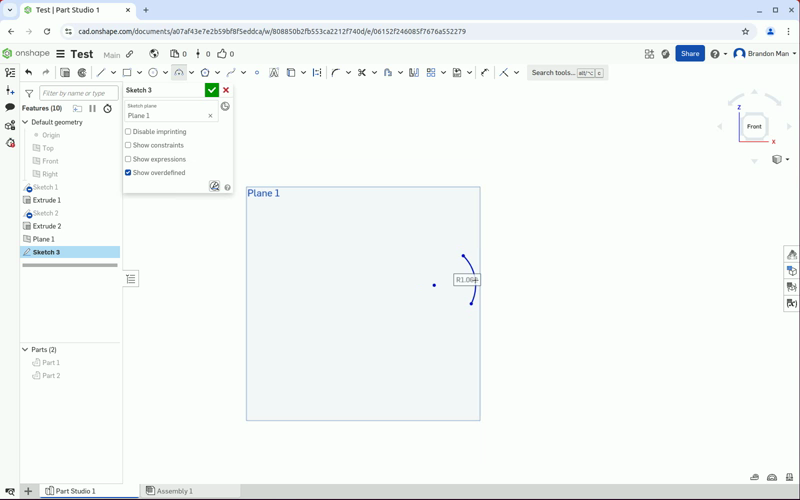
scroll(-6)
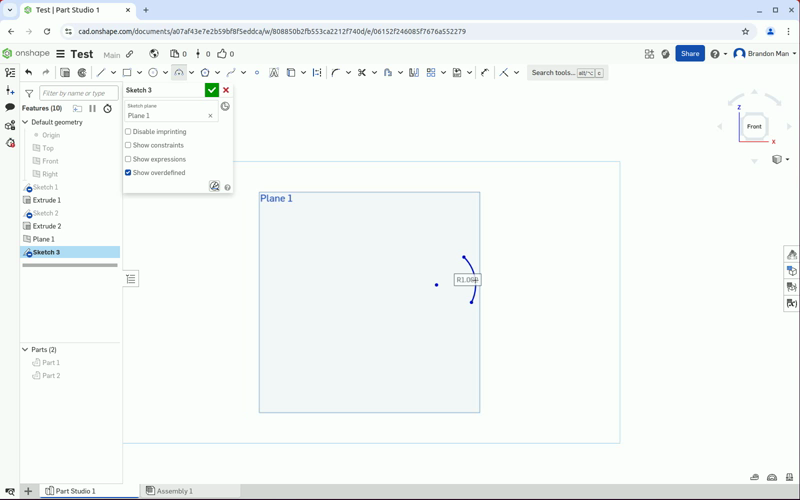
scroll(-6)
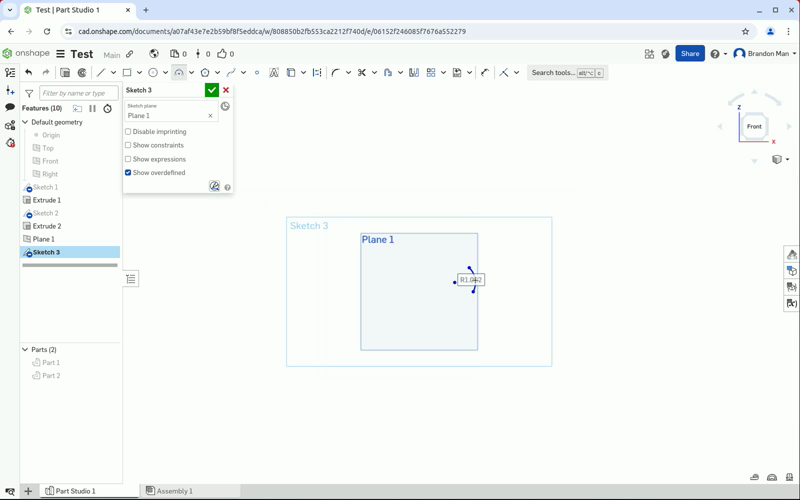
scroll(-6)
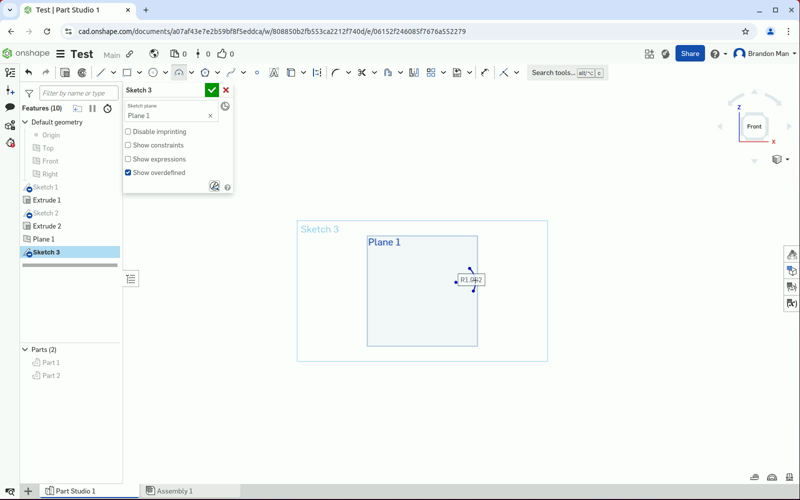
scroll(-6)
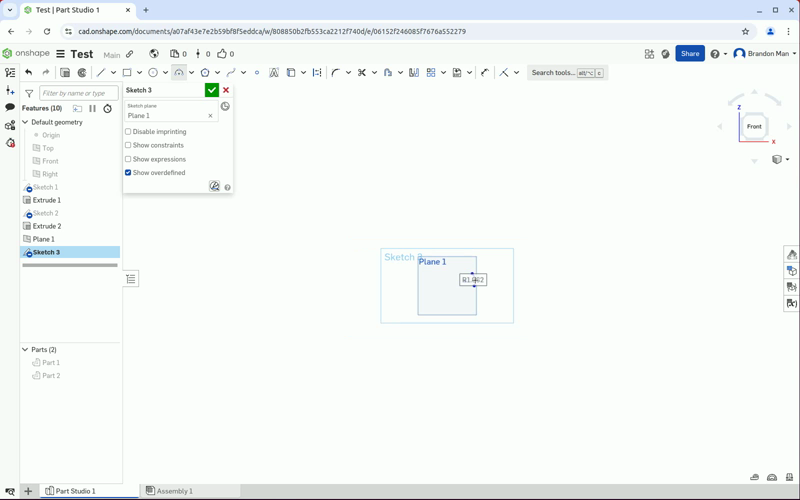
scroll(-6)
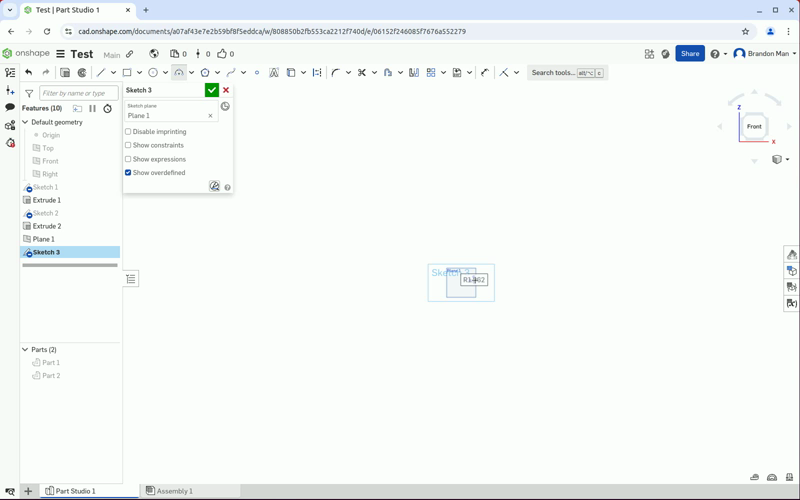
key_up(shift)
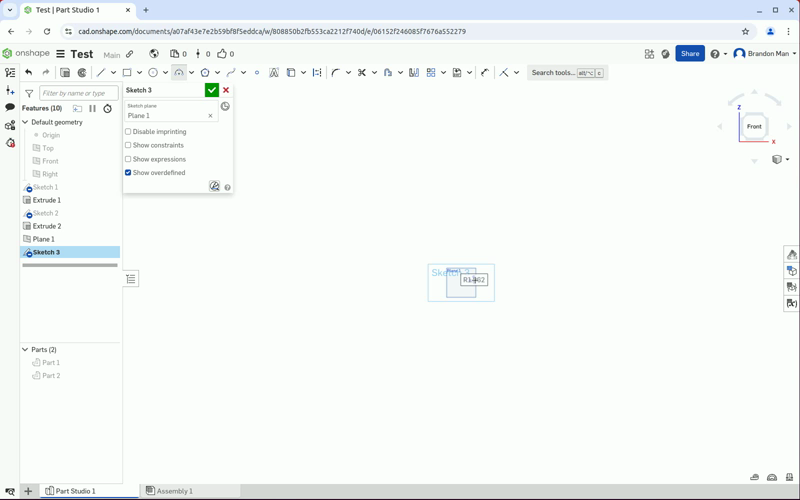
key(esc)
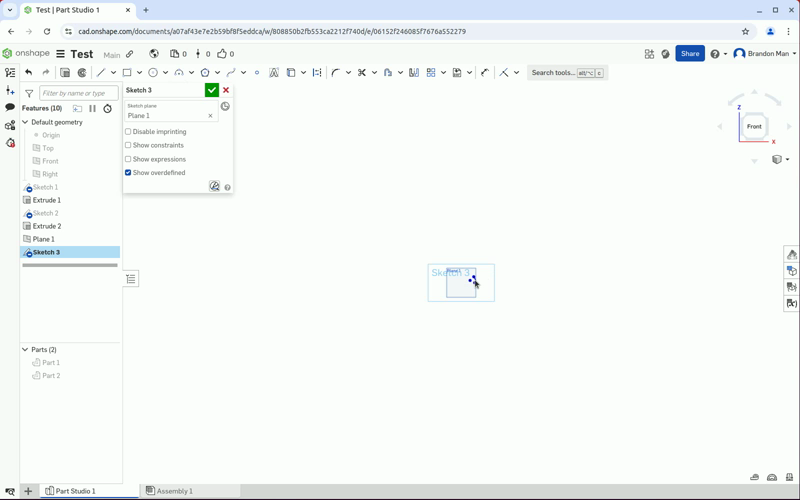
key(l)
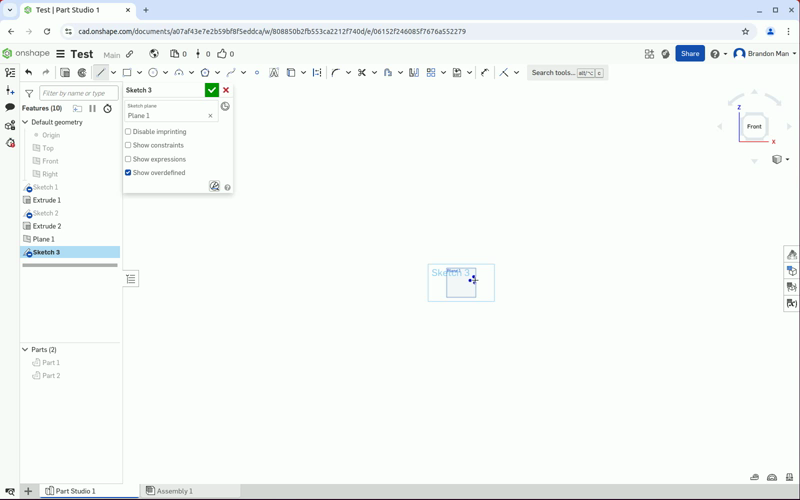
mouse_move(474, 282)
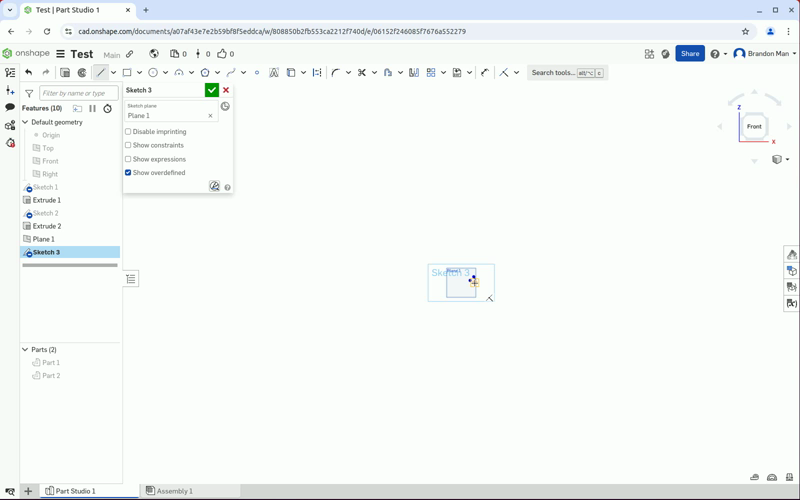
scroll(6)
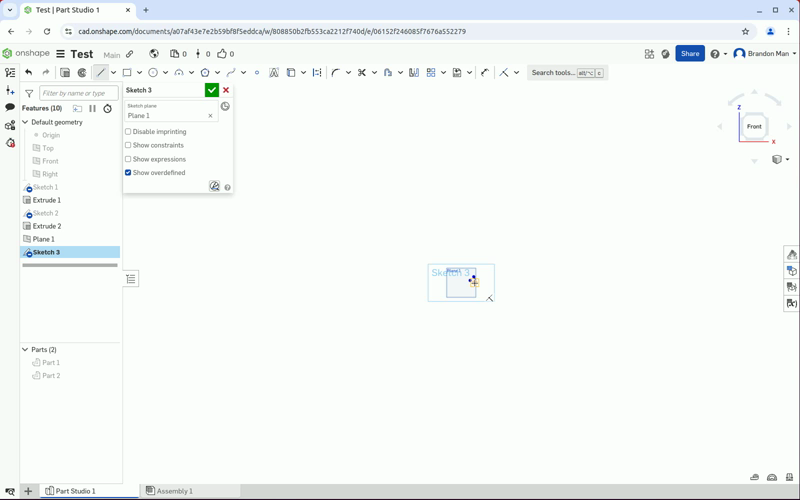
scroll(6)
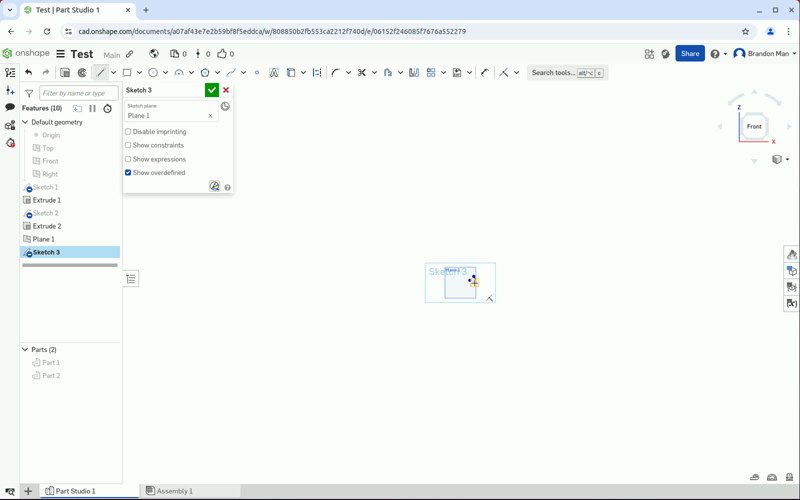
scroll(6)
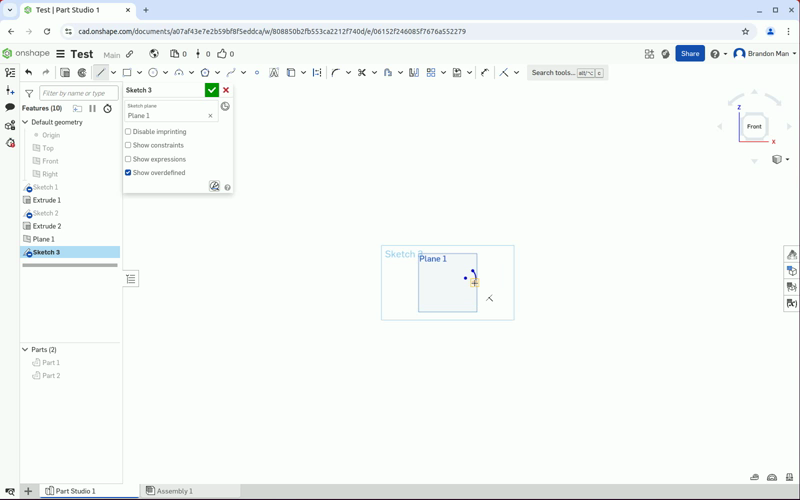
scroll(6)
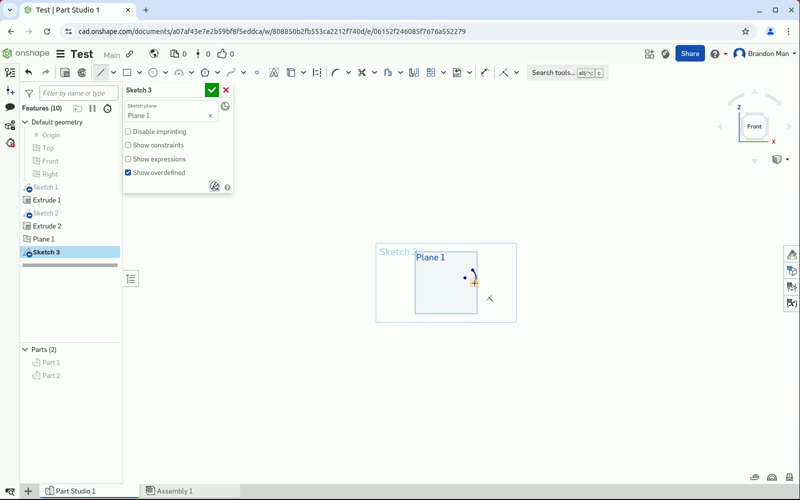
scroll(6)
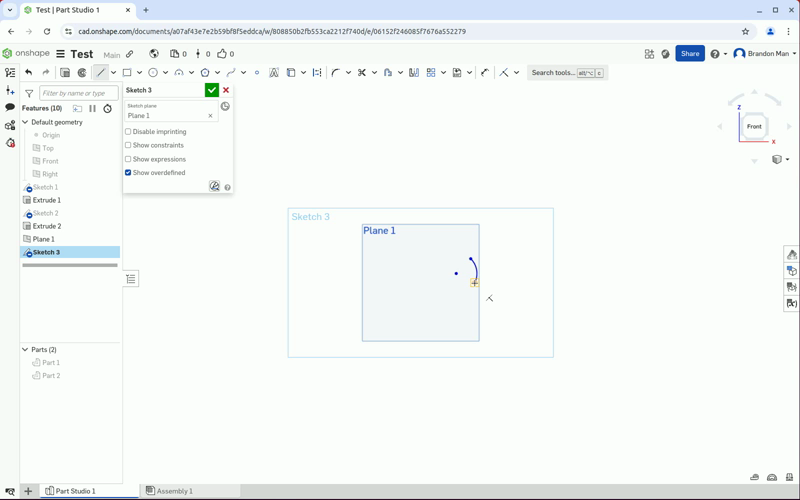
scroll(6)
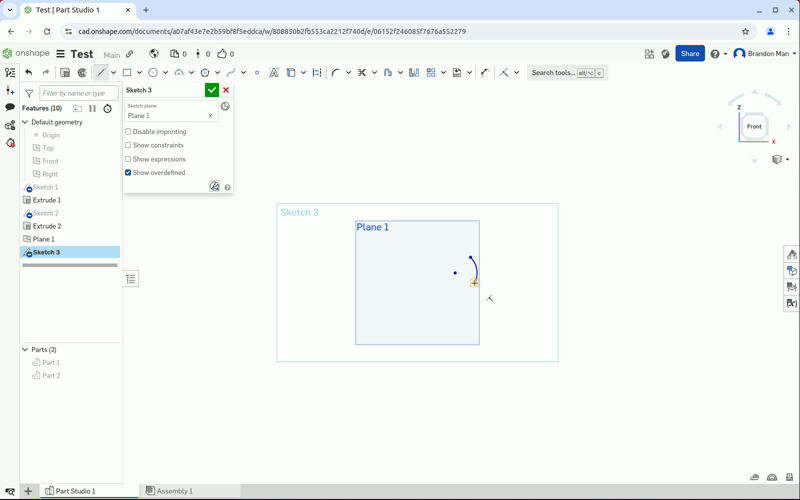
scroll(6)
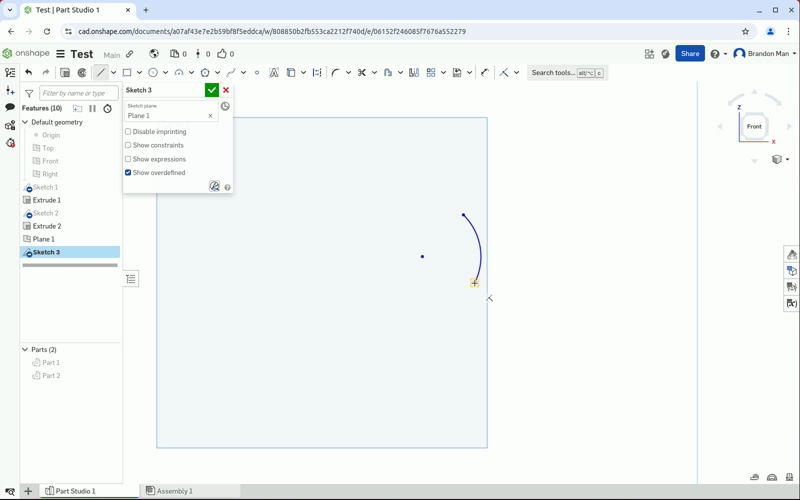
click(474, 282)
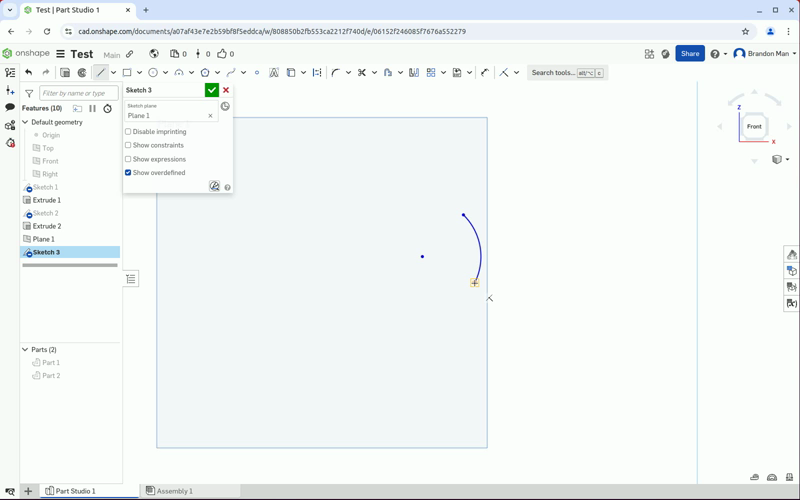
scroll(-6)
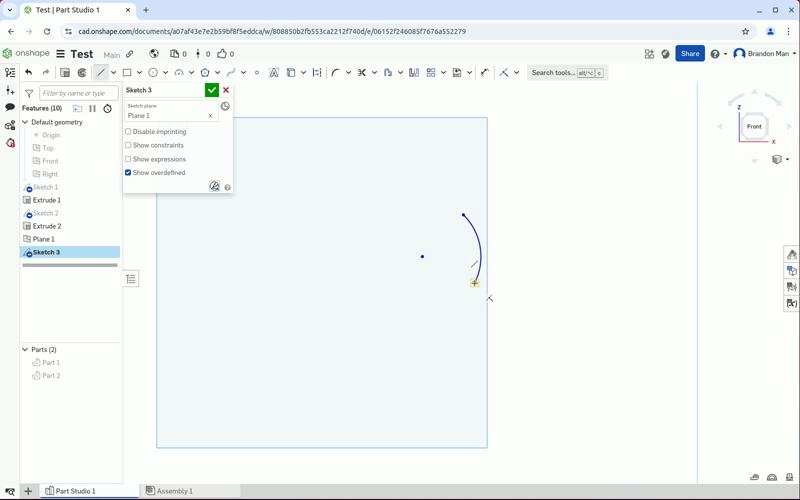
scroll(-6)
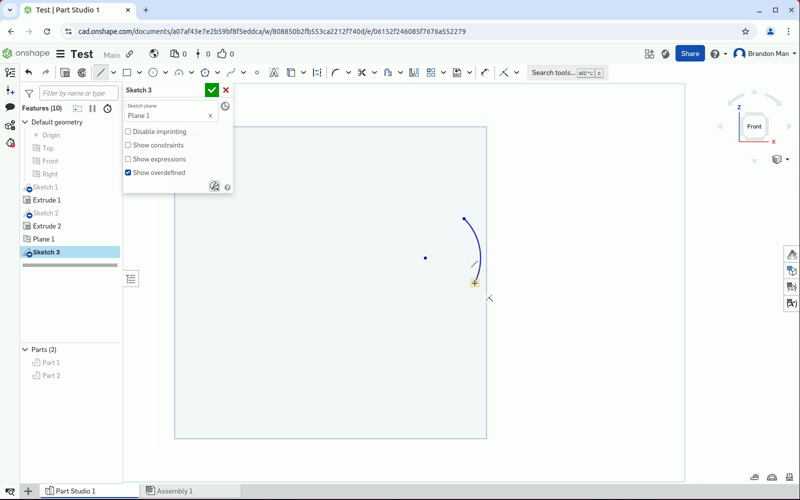
scroll(-6)
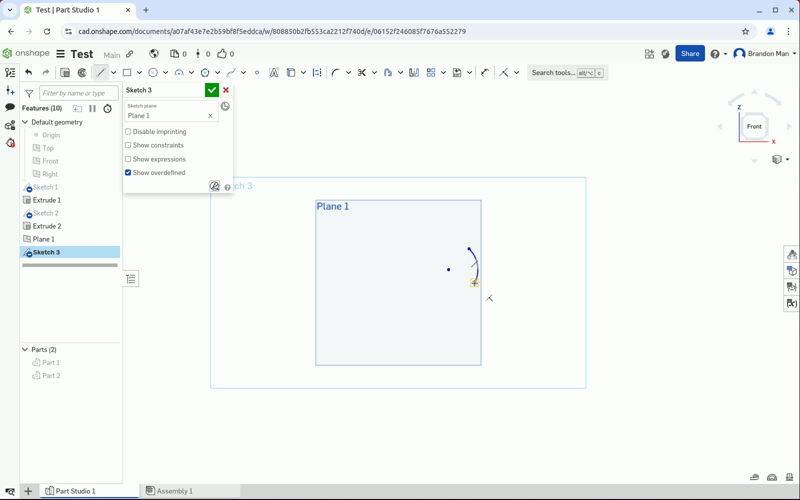
scroll(-6)
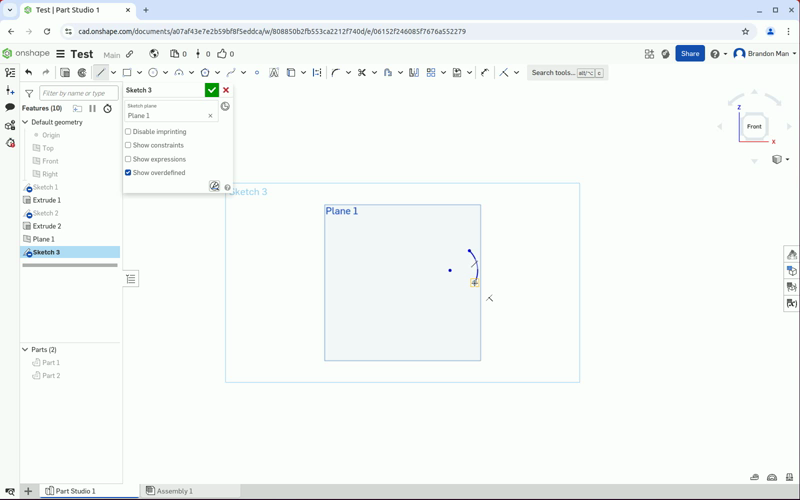
scroll(-6)
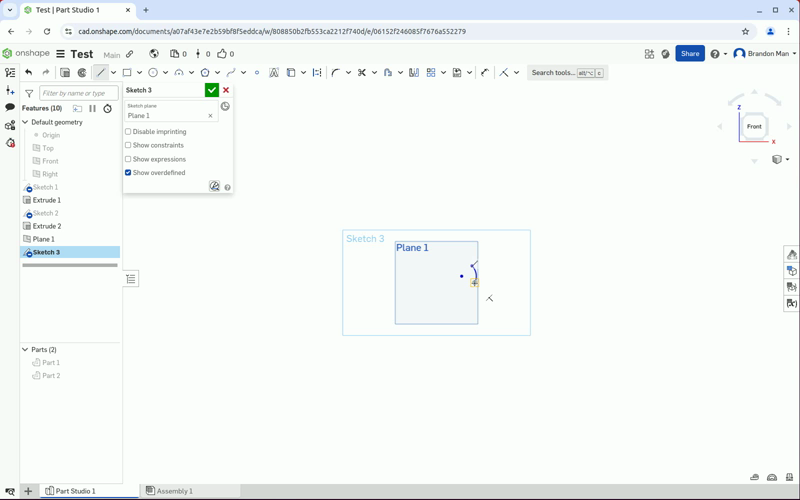
scroll(-6)
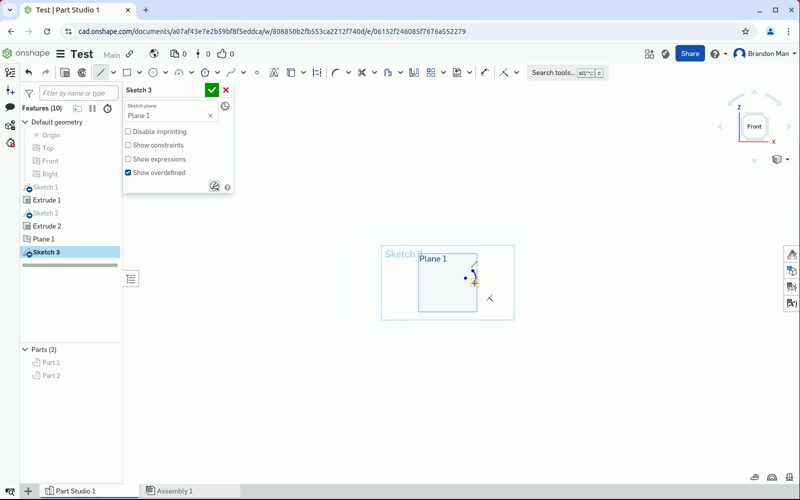
scroll(-6)
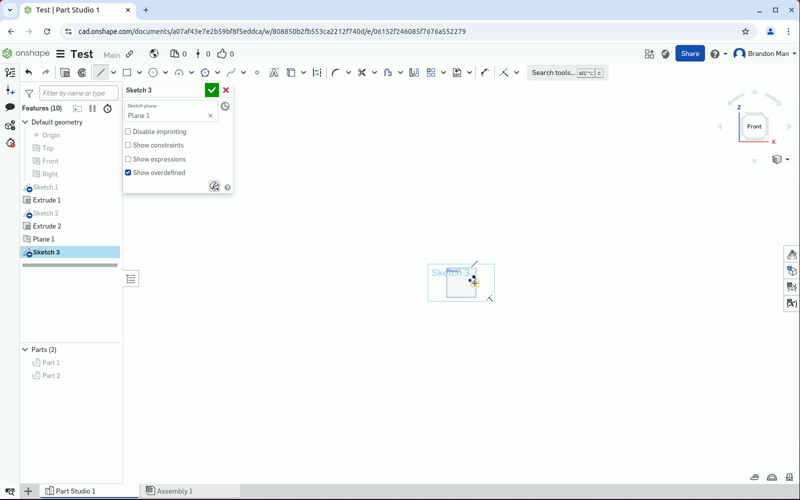
key_down(shift)
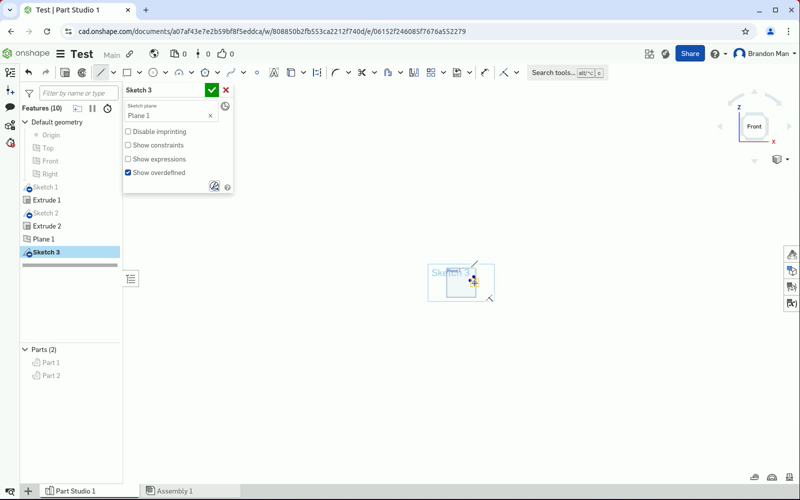
mouse_move(504, 282)
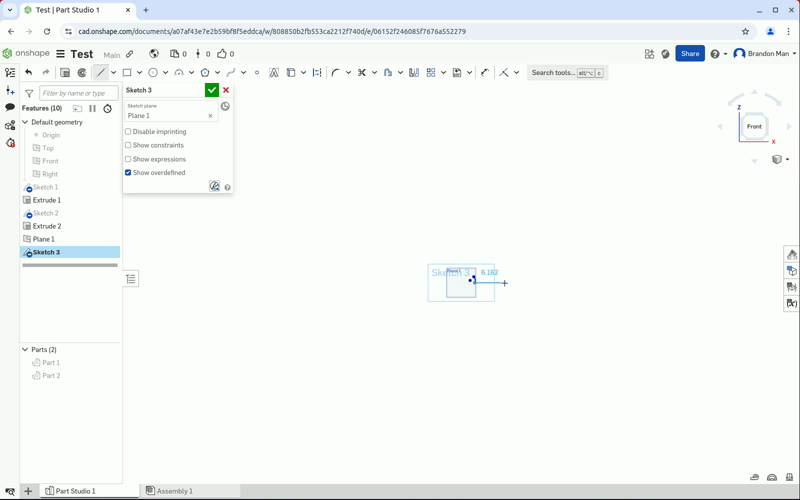
mouse_move(489, 282)
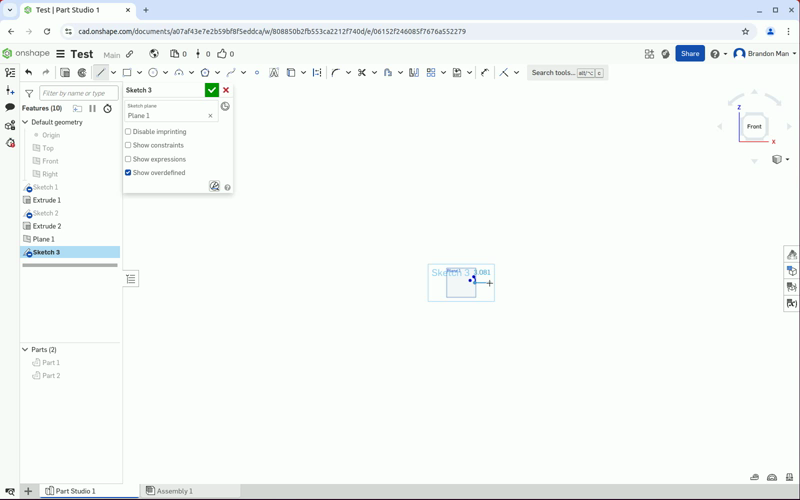
click(489, 282)
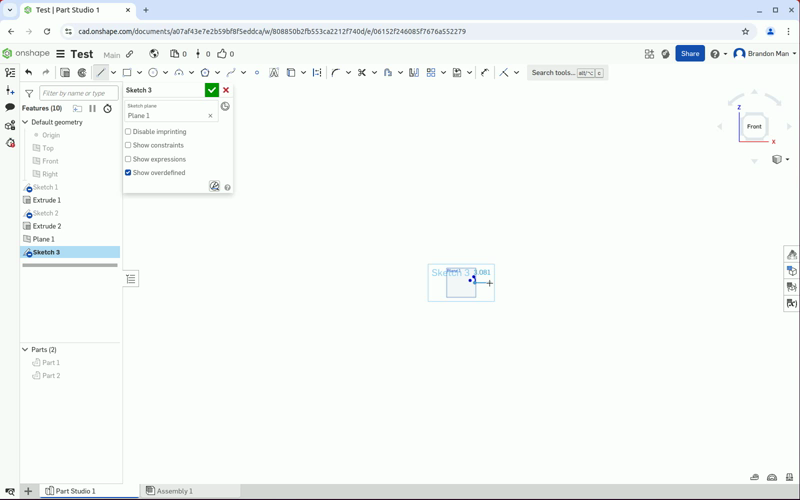
key_up(shift)
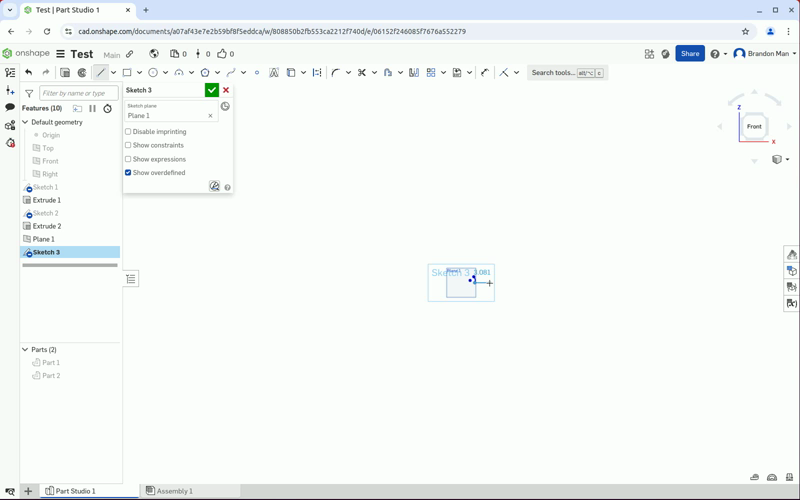
key_down(shift)
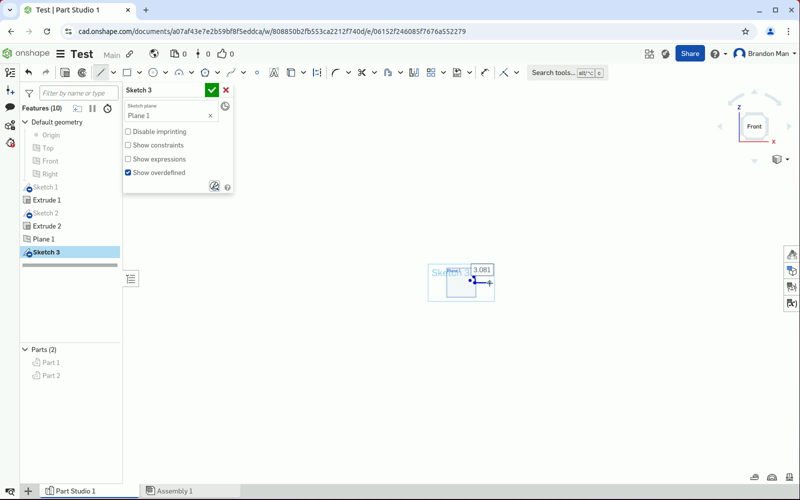
mouse_move(519, 282)
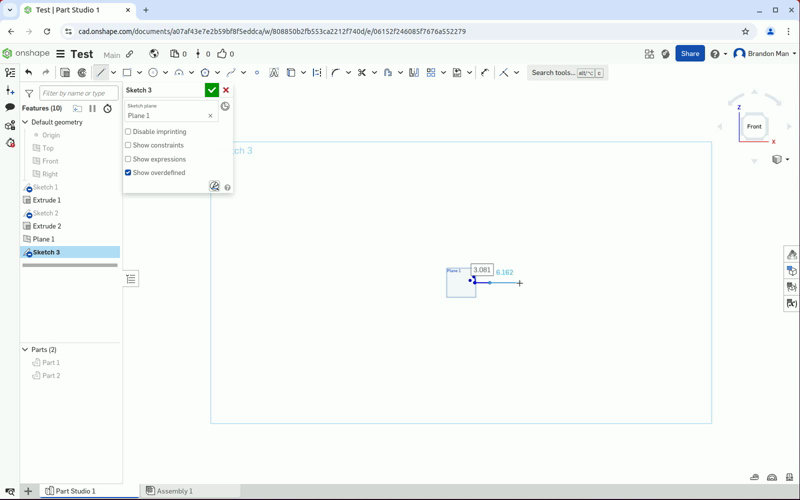
mouse_move(489, 276)
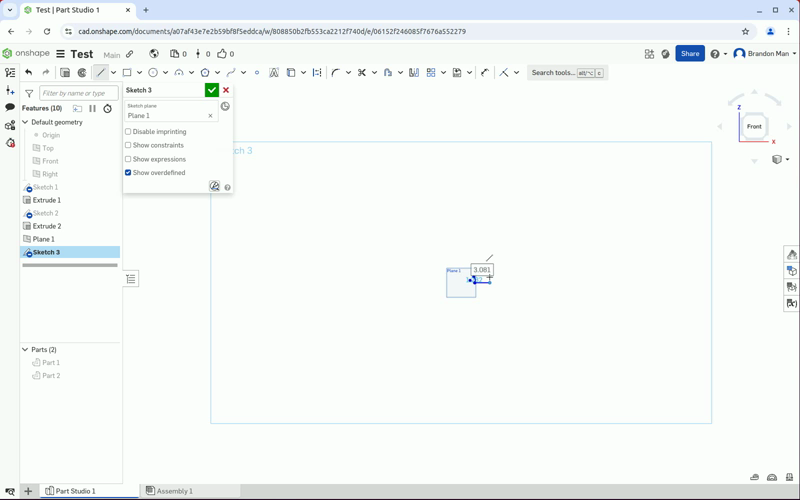
scroll(6)
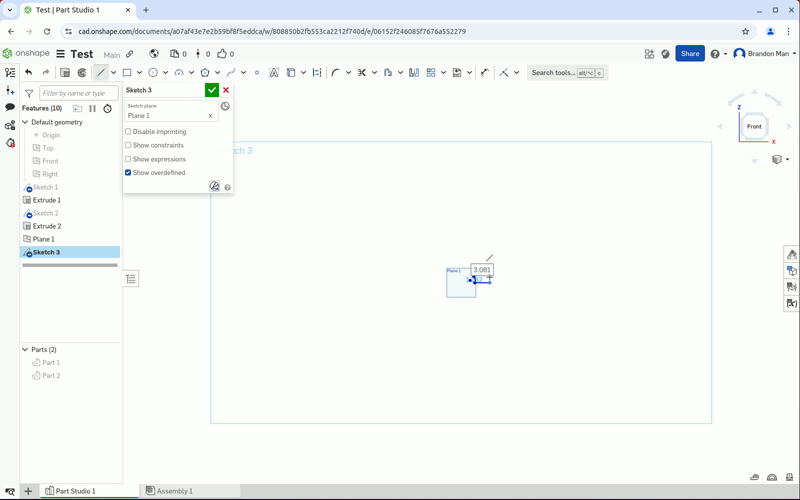
scroll(6)
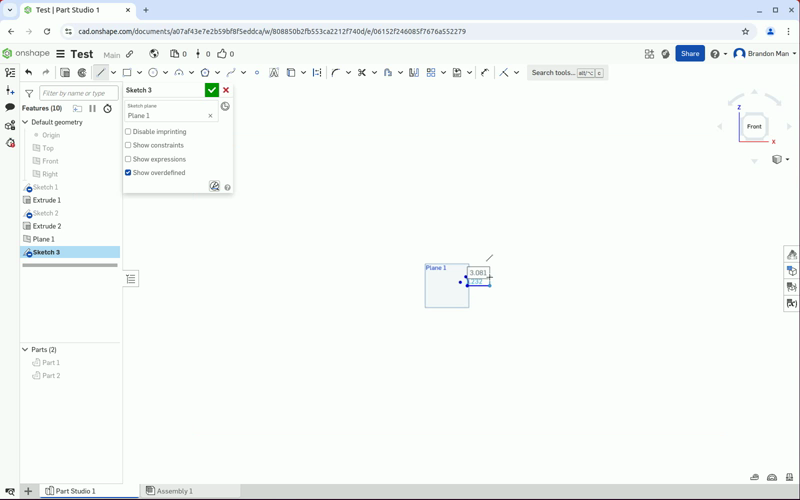
scroll(6)
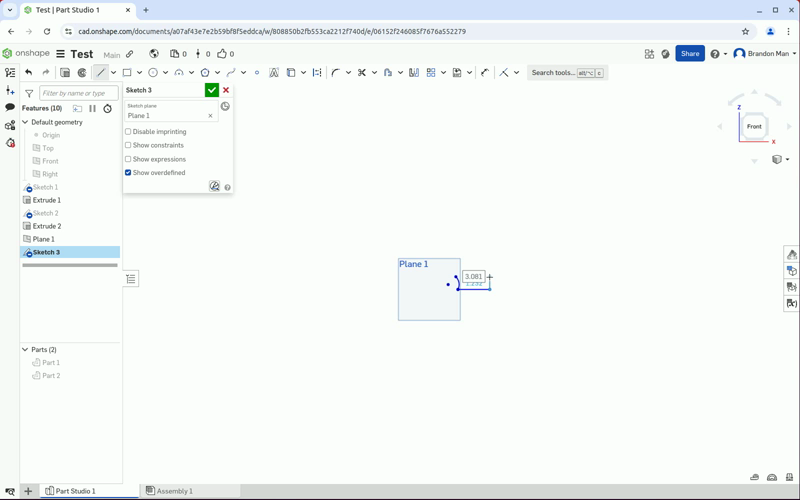
scroll(6)
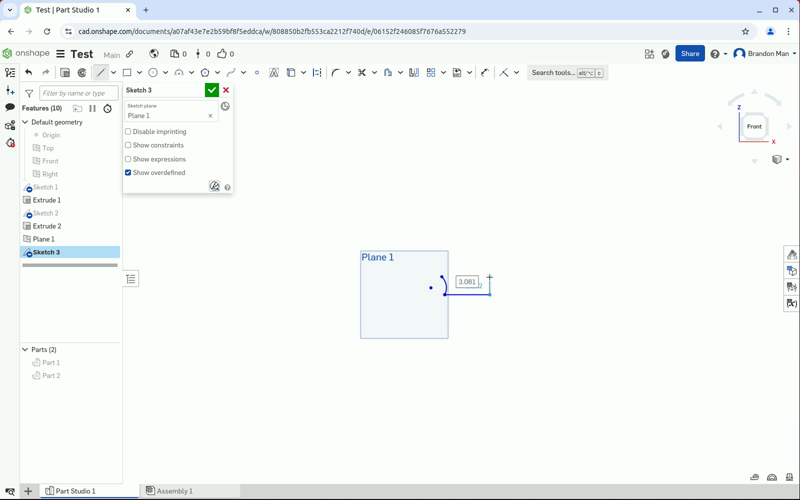
scroll(6)
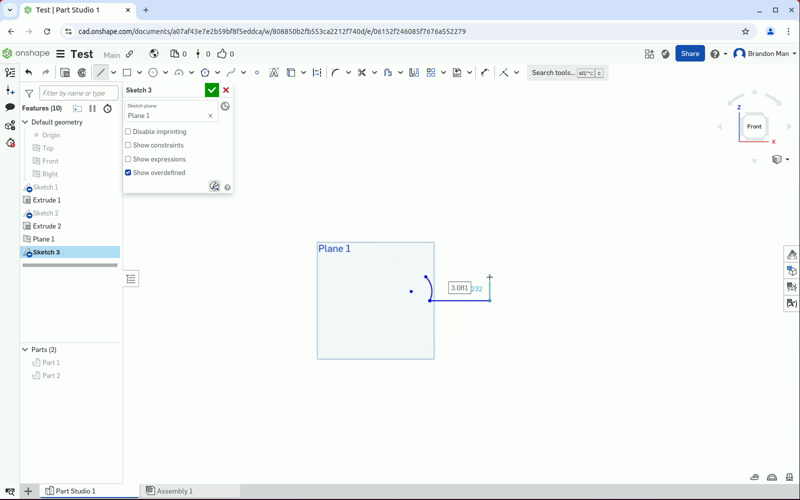
scroll(6)
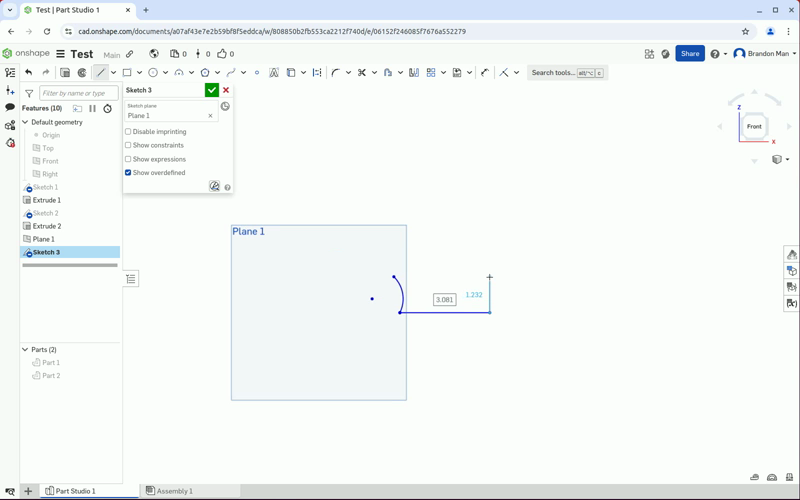
scroll(6)
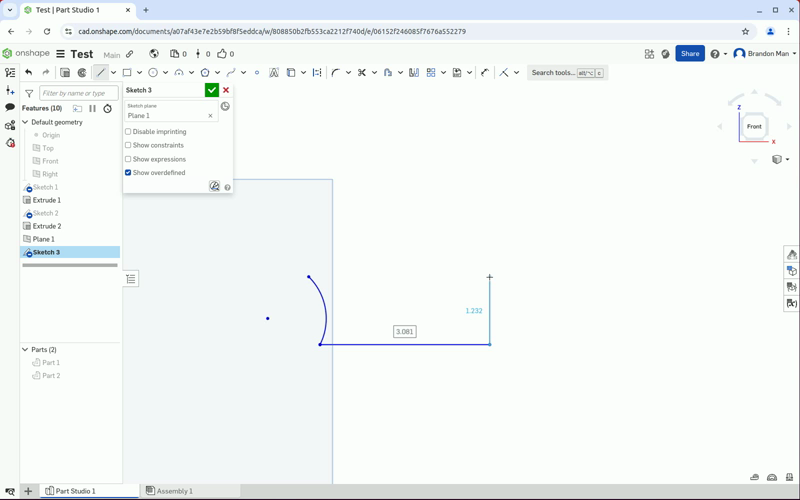
click(489, 276)
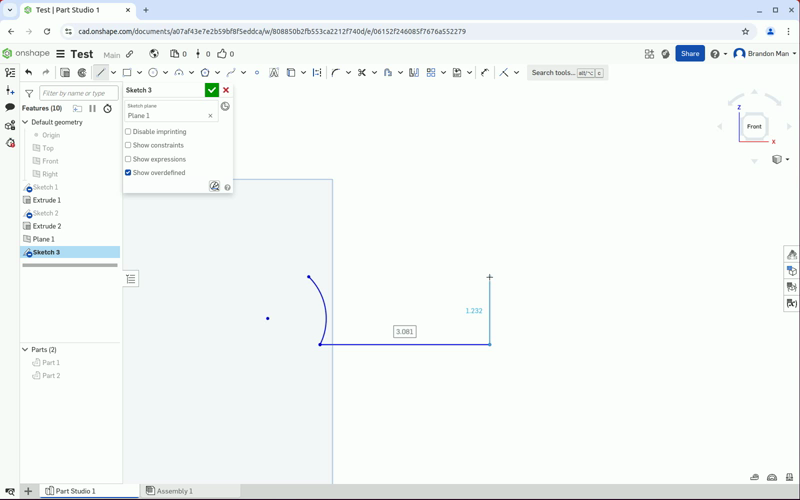
scroll(-6)
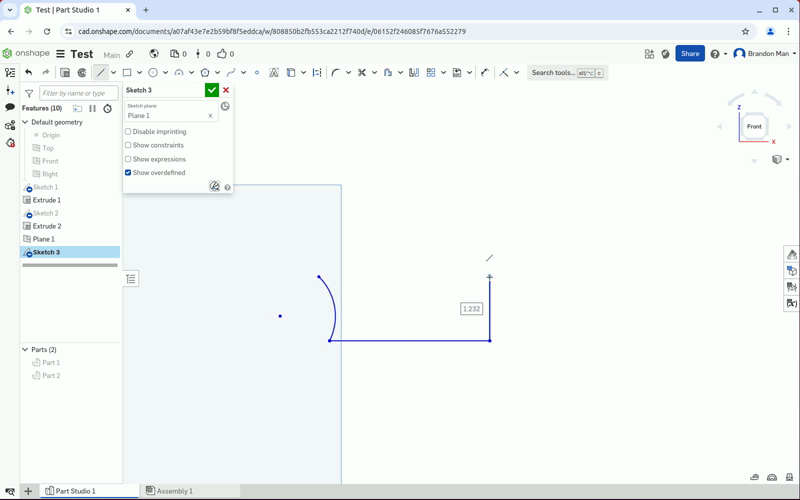
scroll(-6)
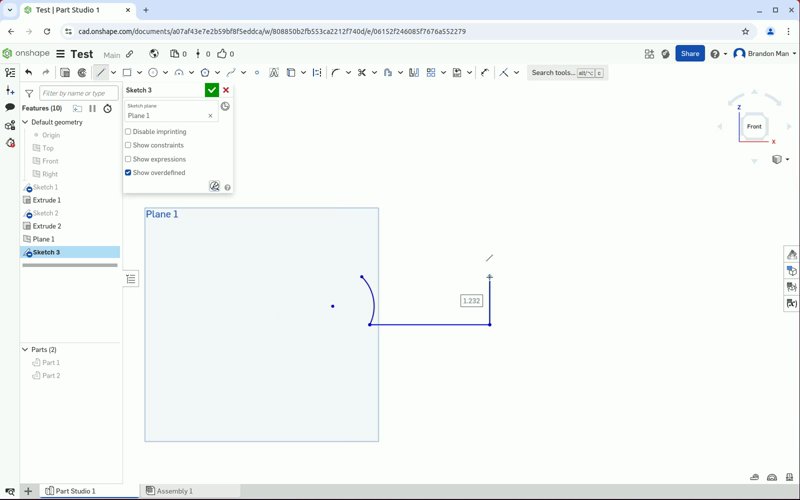
scroll(-6)
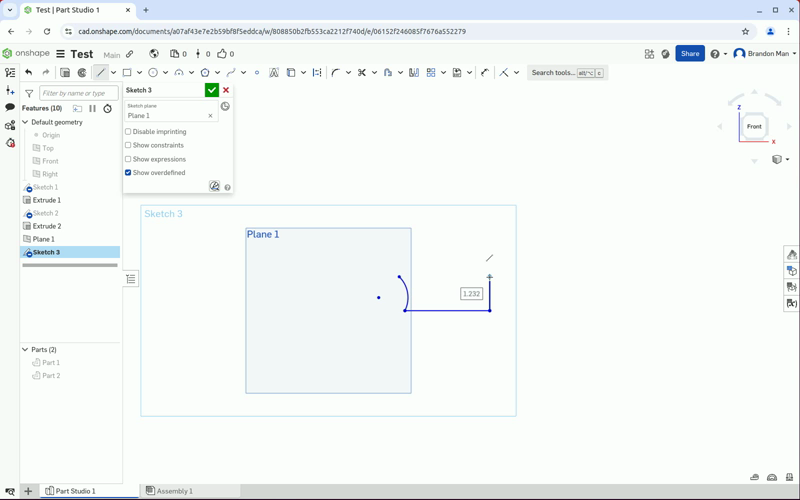
scroll(-6)
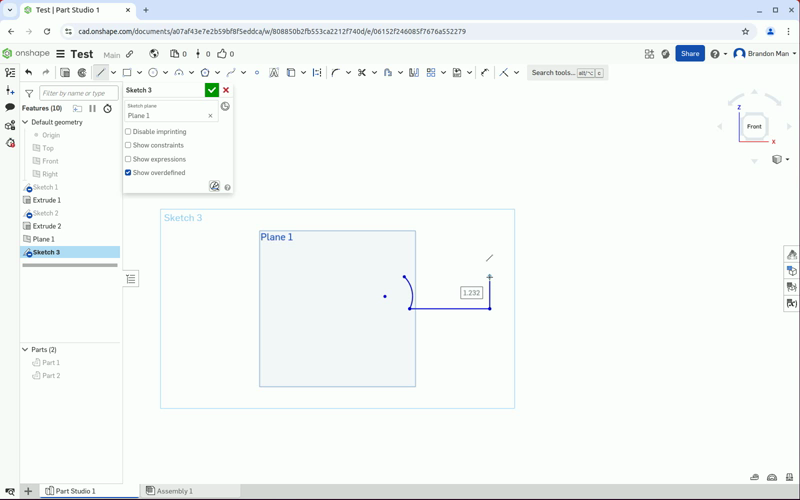
scroll(-6)
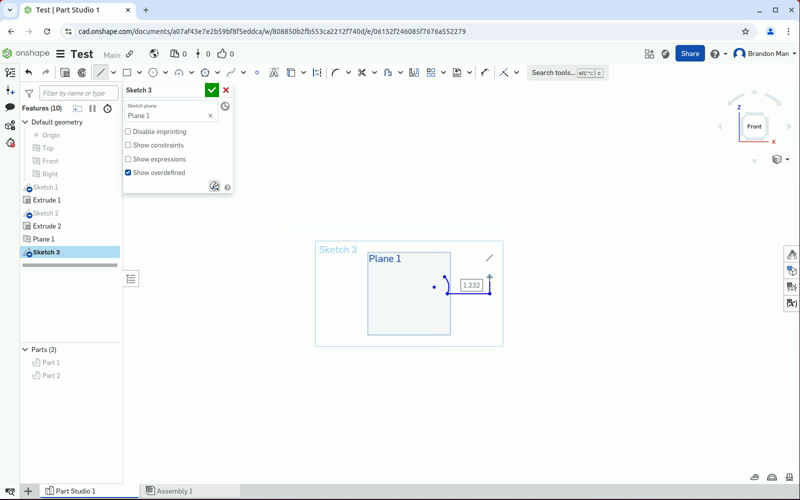
scroll(-6)
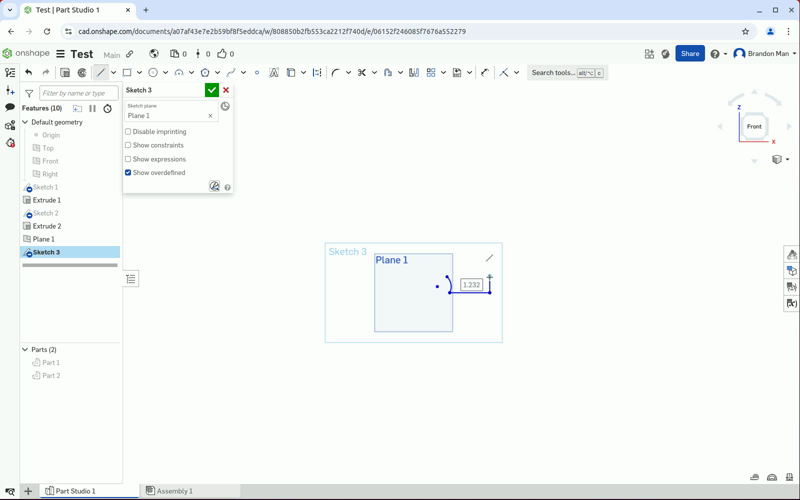
scroll(-6)
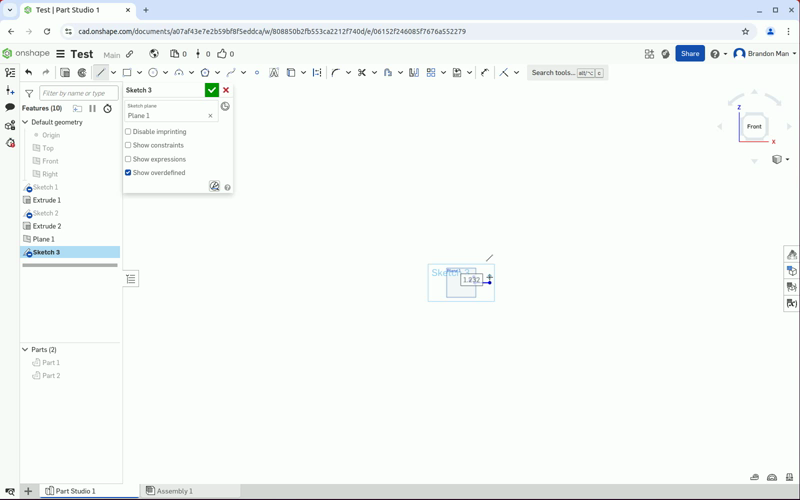
key_up(shift)
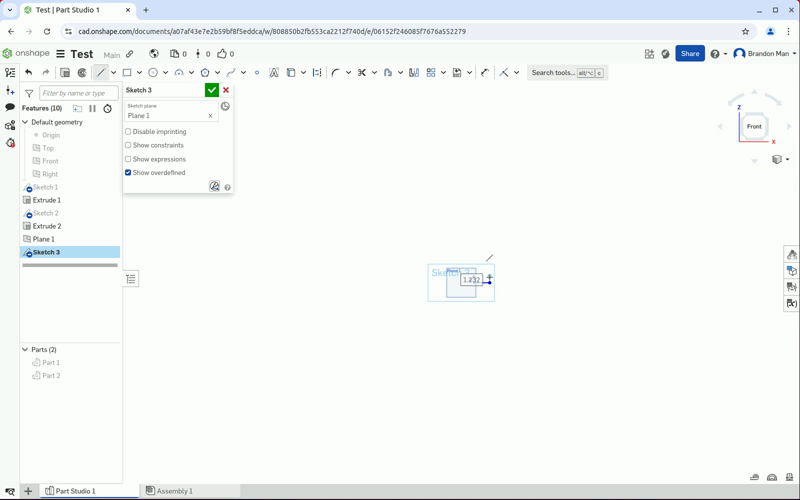
mouse_move(519, 276)
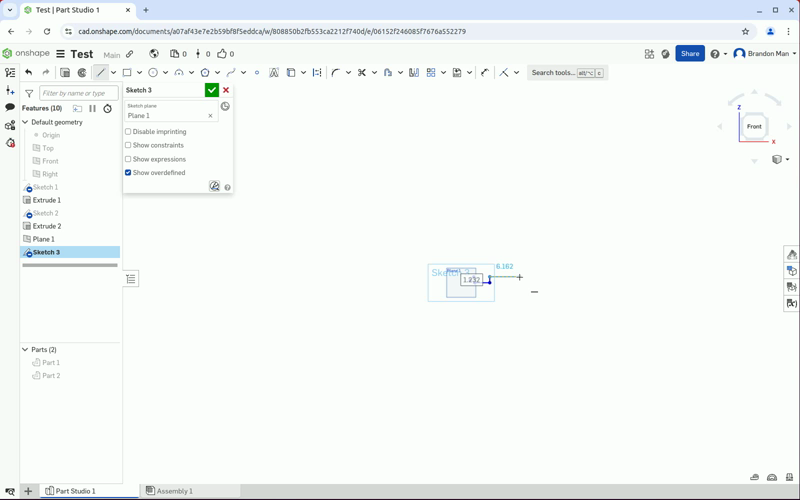
key_down(shift)
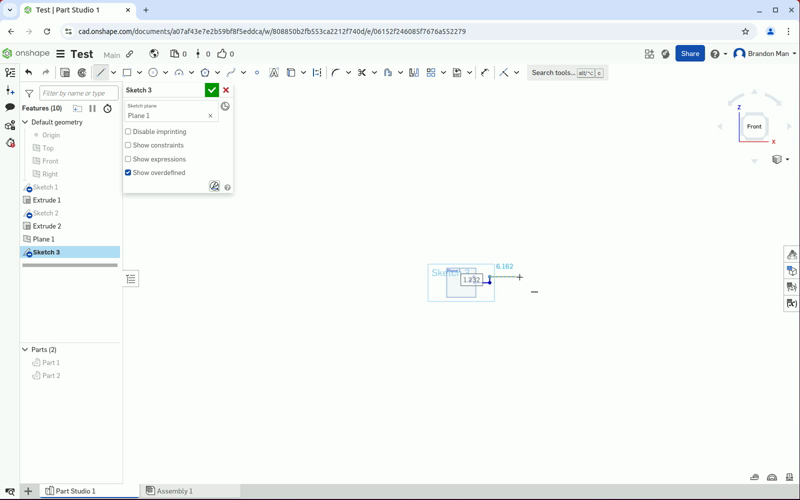
mouse_move(473, 276)
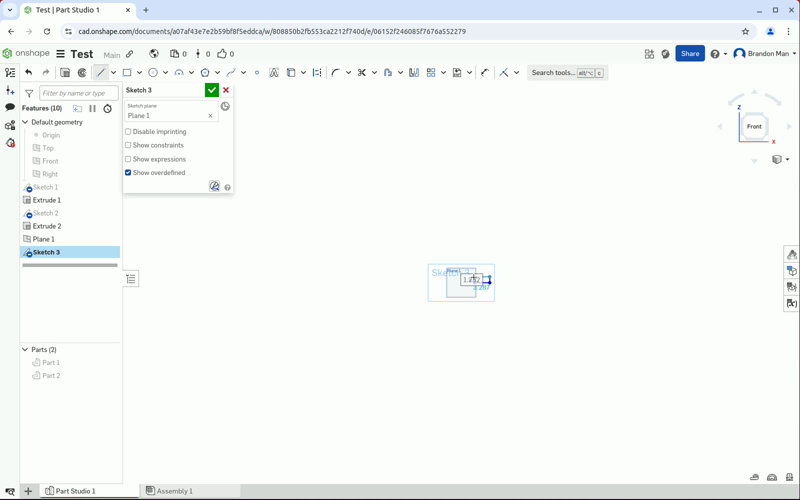
scroll(6)
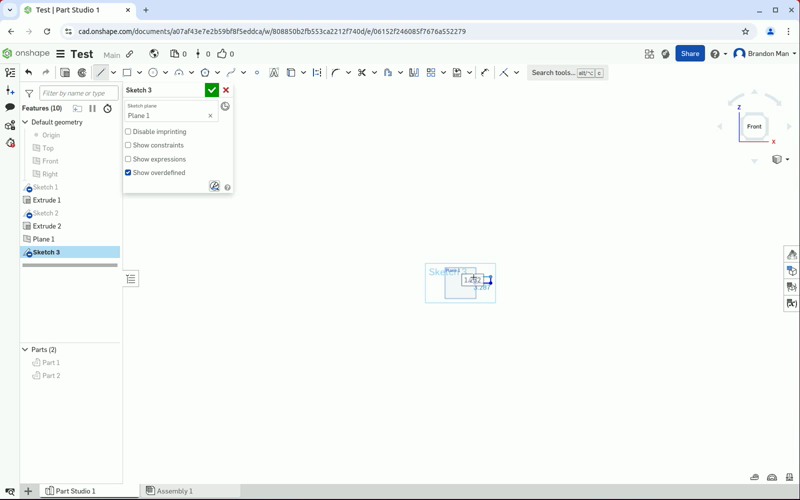
scroll(6)
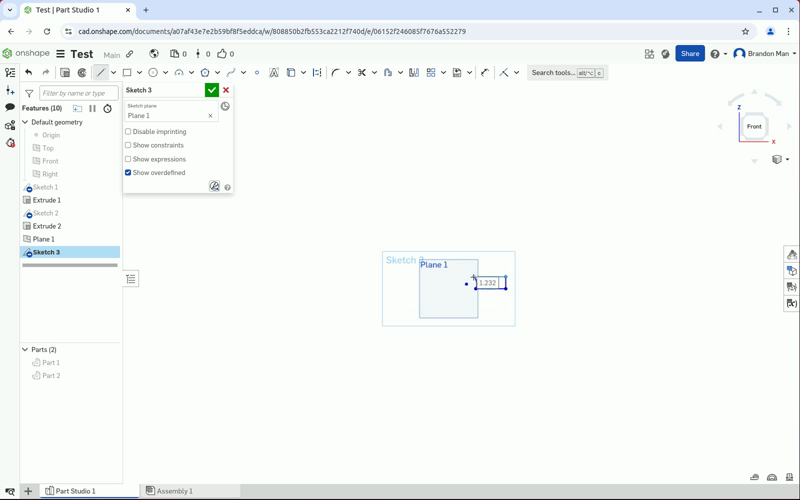
scroll(6)
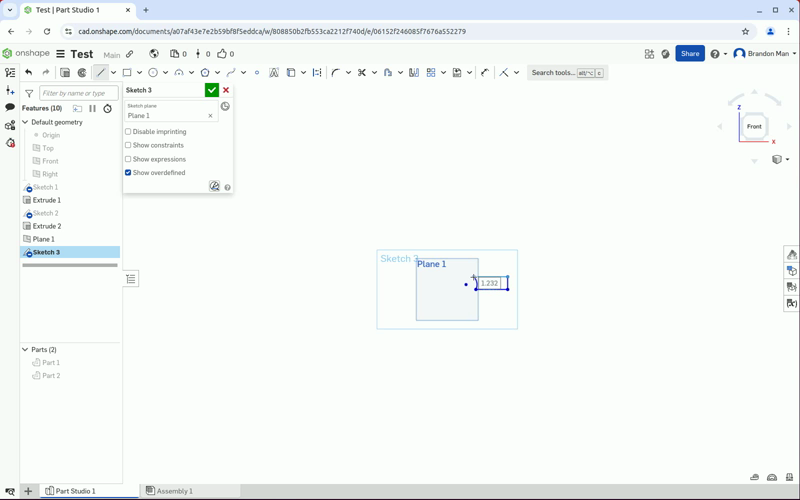
scroll(6)
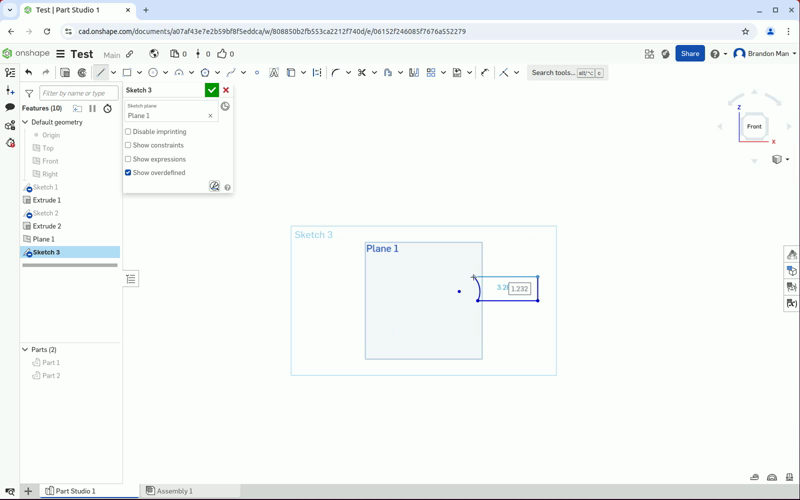
scroll(6)
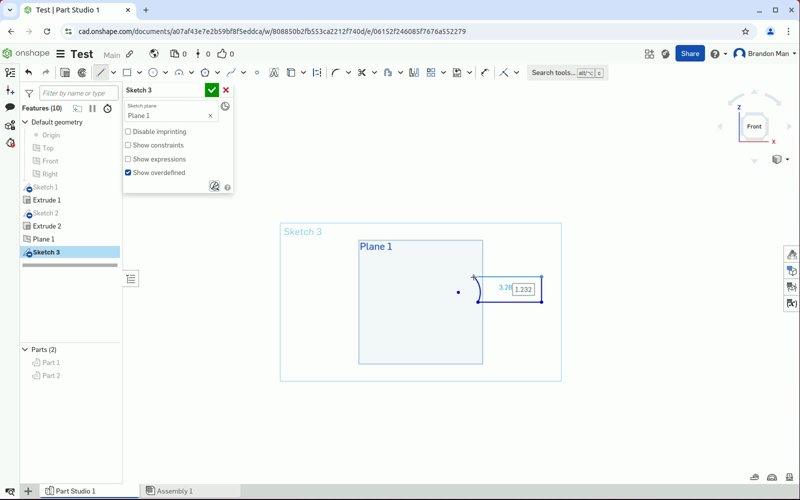
scroll(6)
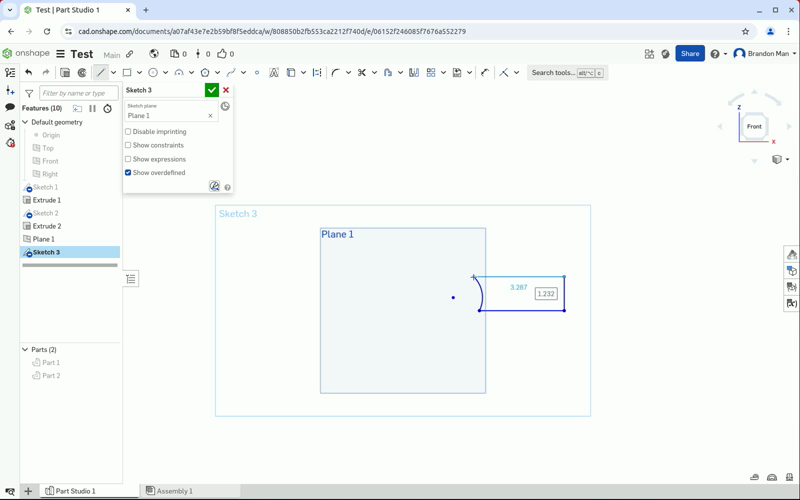
scroll(6)
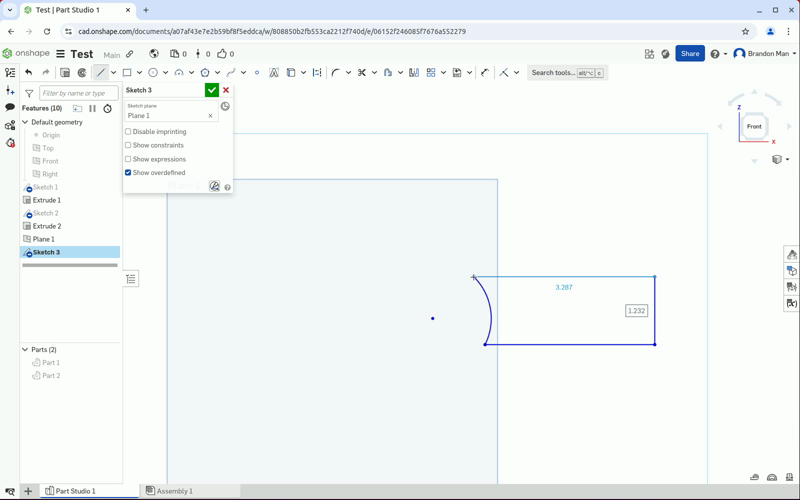
key_up(shift)
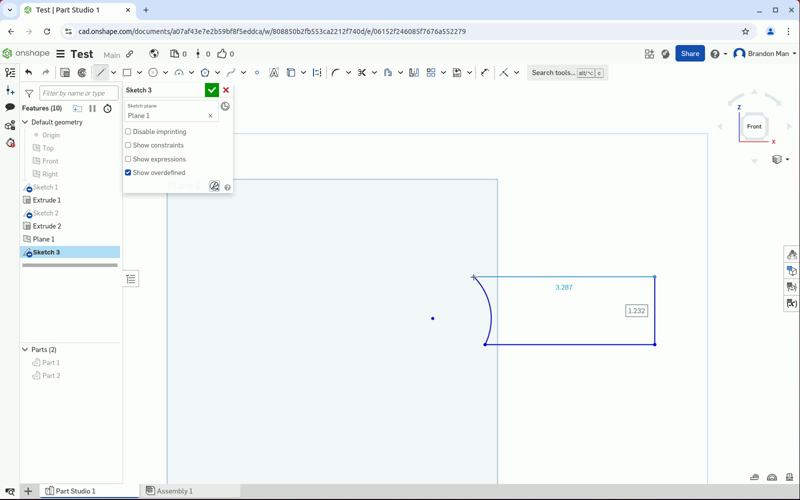
click(473, 276)
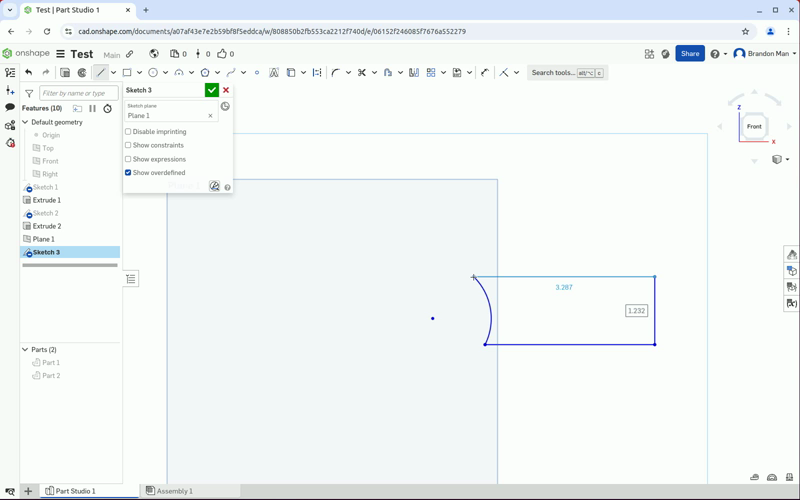
scroll(-6)
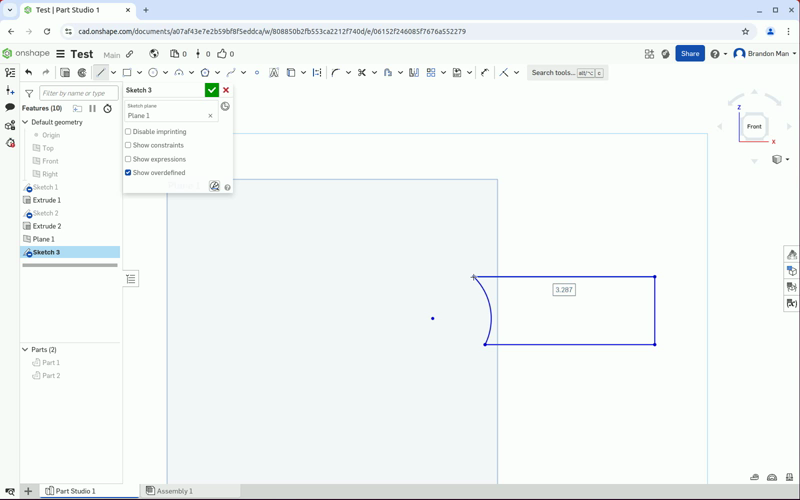
scroll(-6)
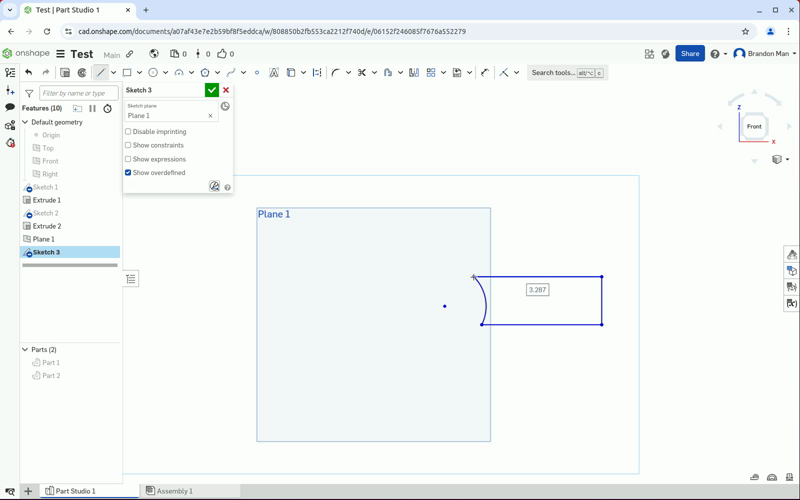
scroll(-6)
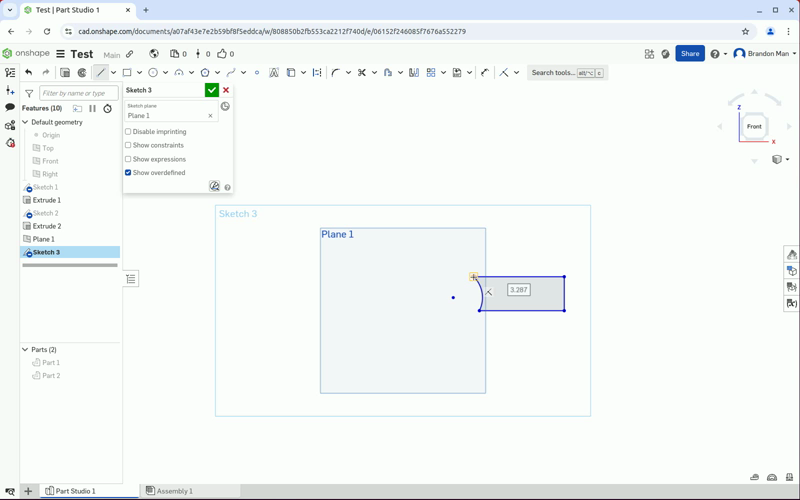
scroll(-6)
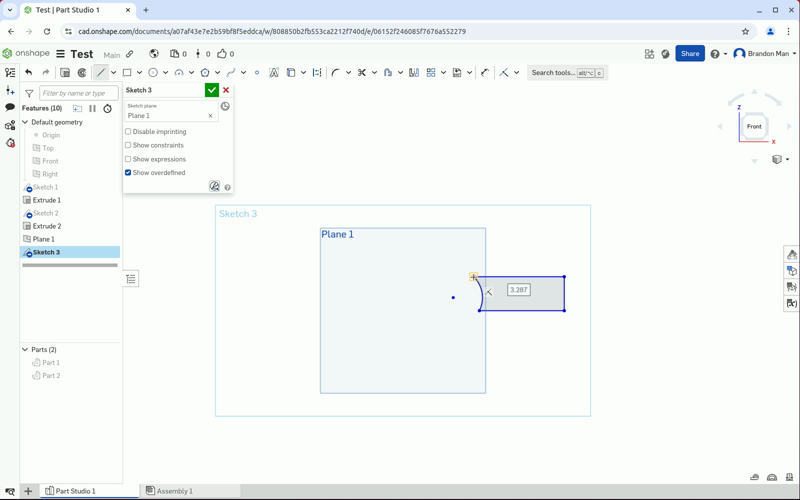
scroll(-6)
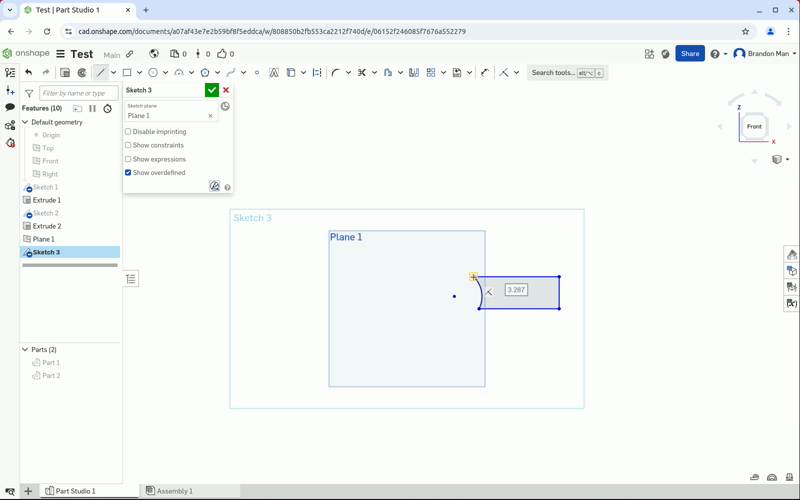
scroll(-6)
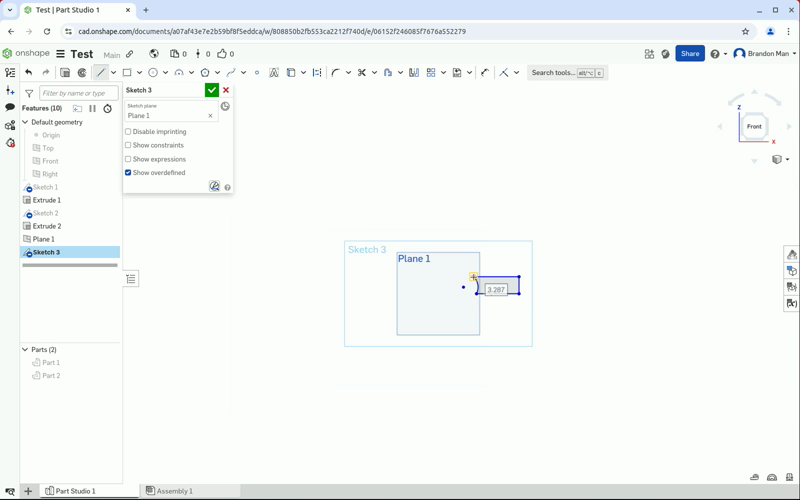
scroll(-6)
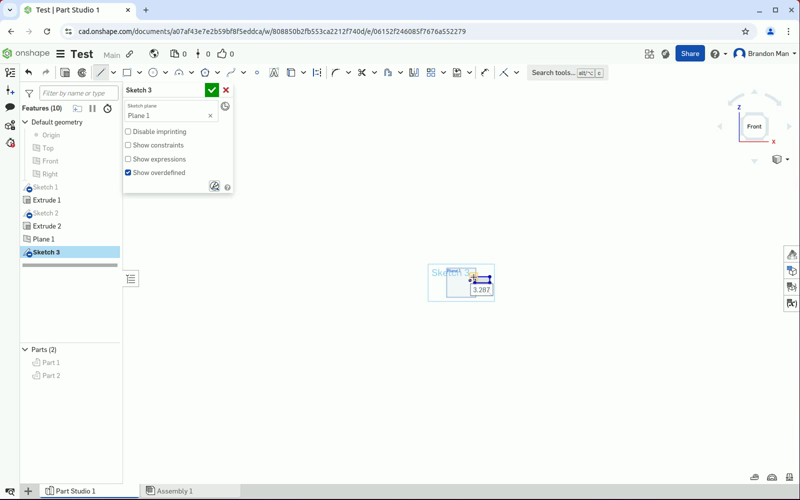
key(esc)
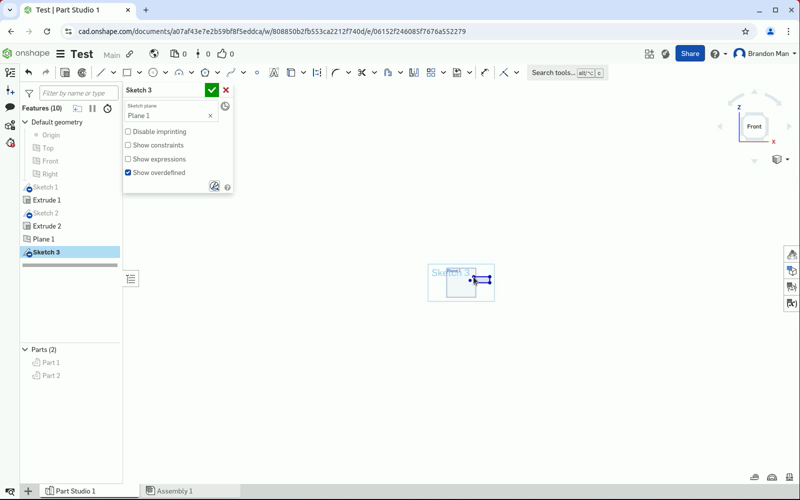
mouse_move(481, 281)
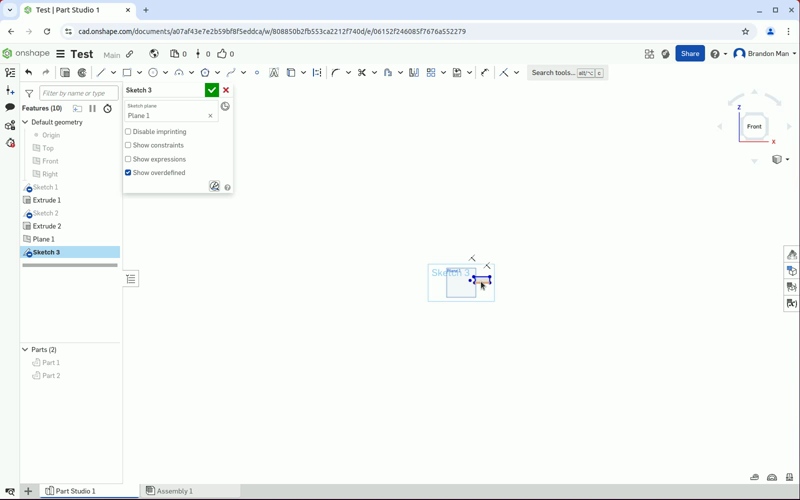
scroll(6)
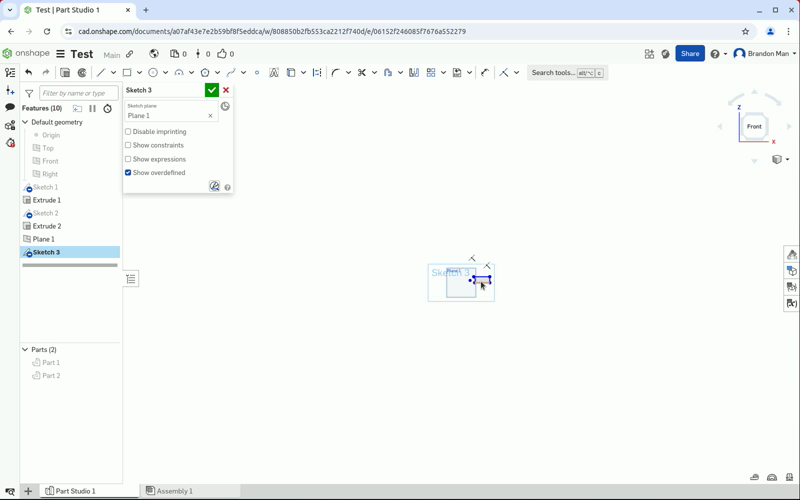
scroll(6)
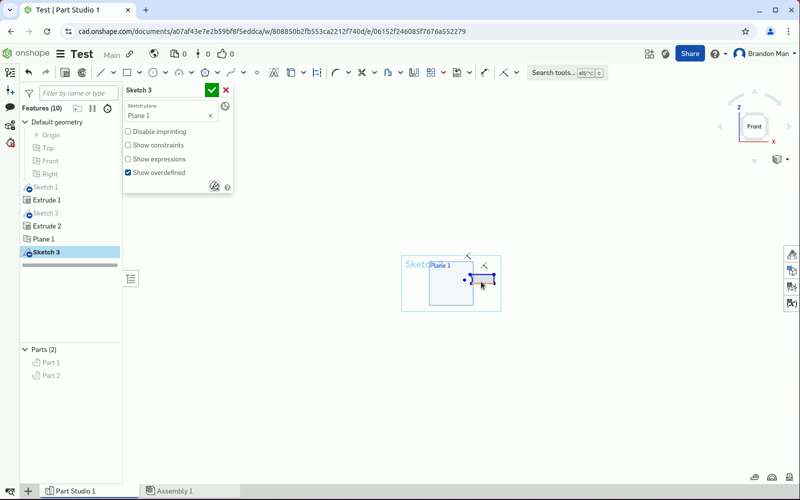
scroll(6)
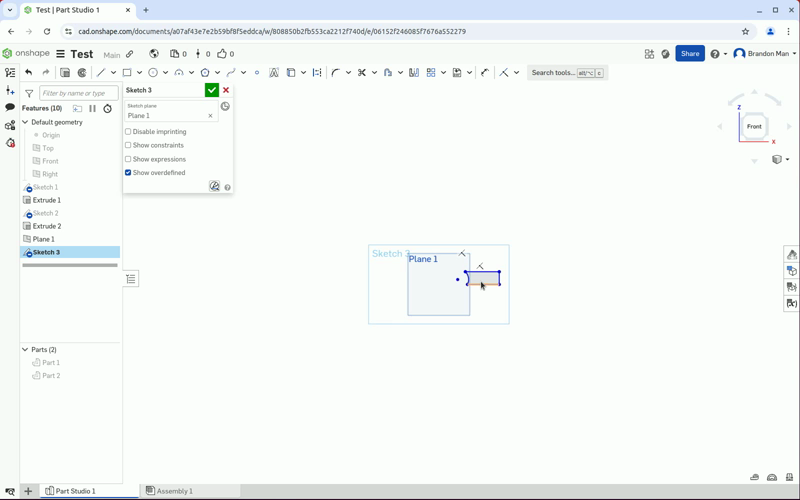
scroll(6)
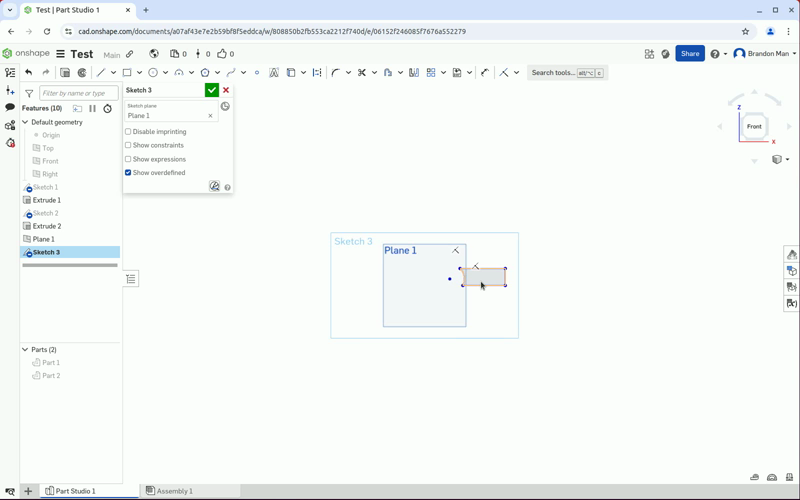
scroll(6)
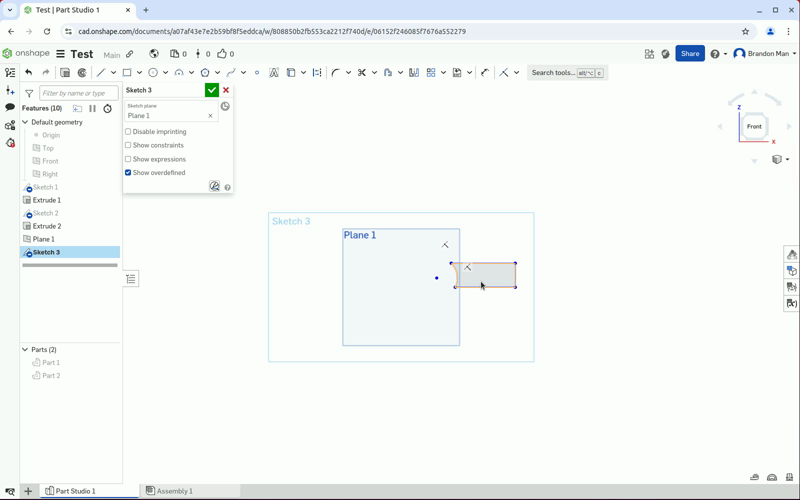
scroll(6)
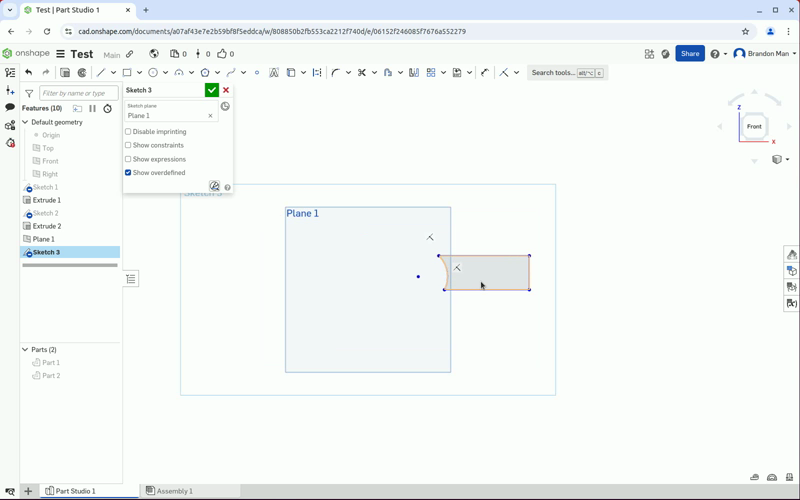
scroll(6)
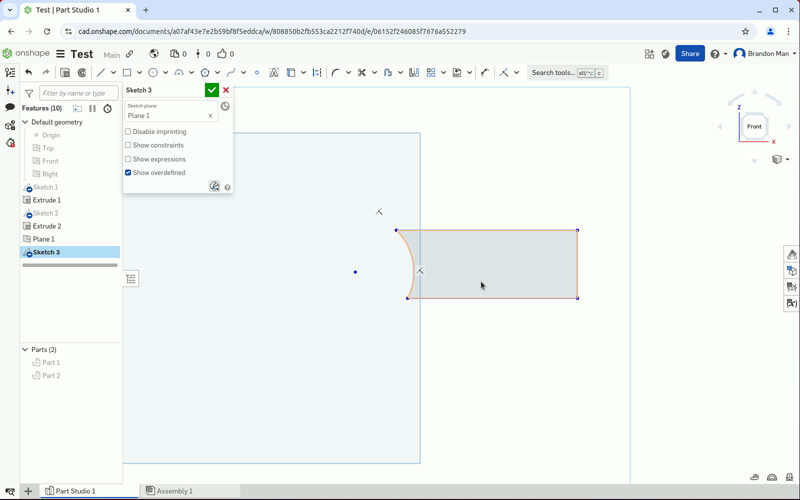
click(481, 281)
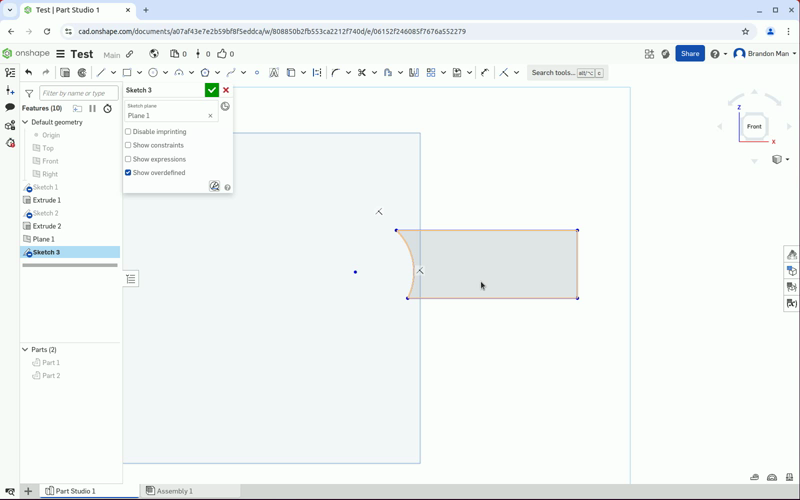
scroll(-6)
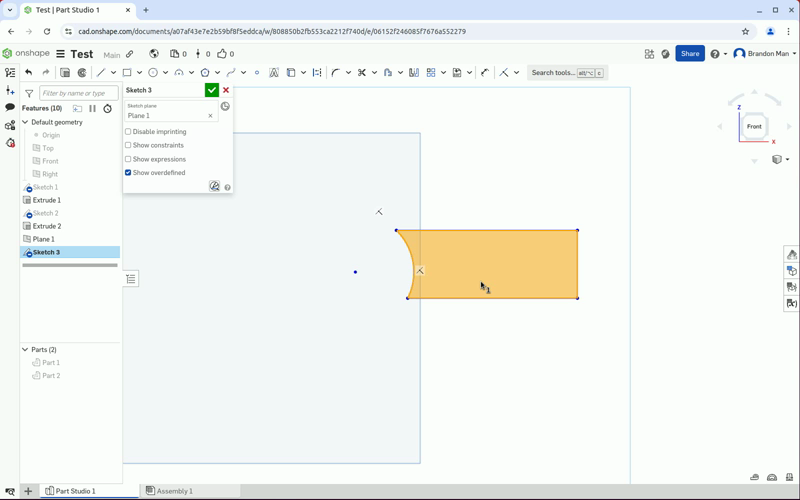
scroll(-6)
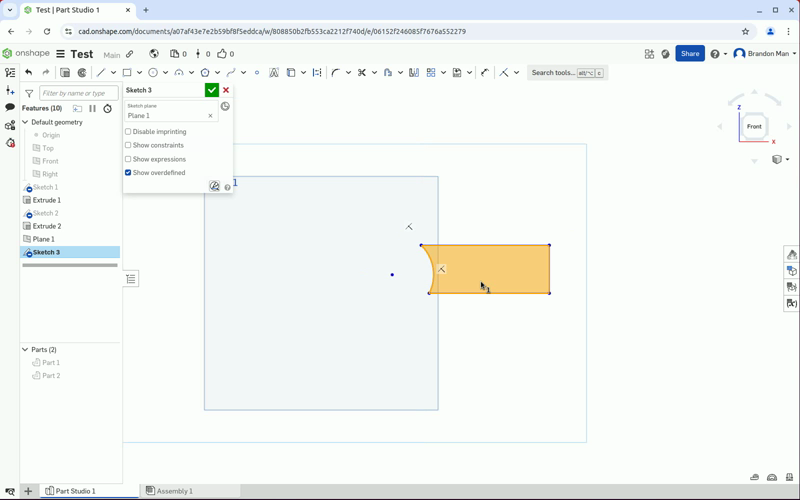
scroll(-6)
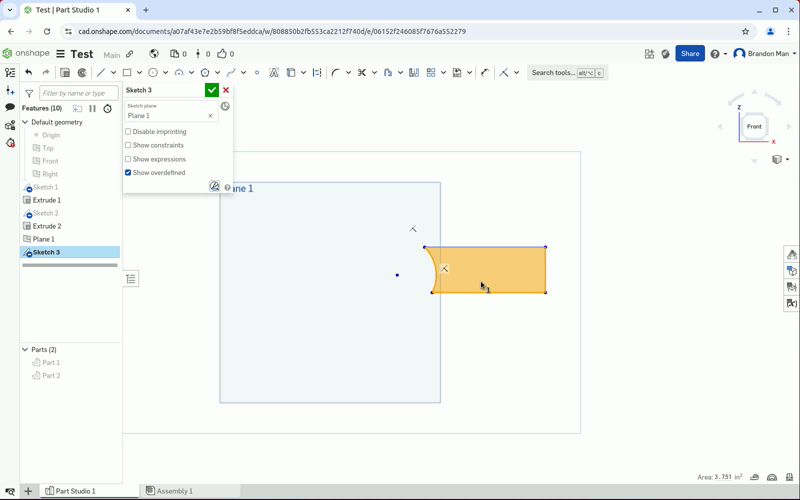
scroll(-6)
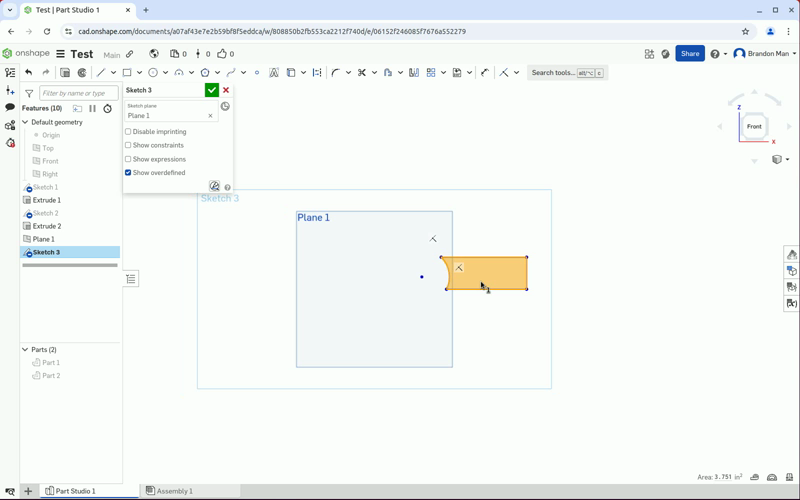
scroll(-6)
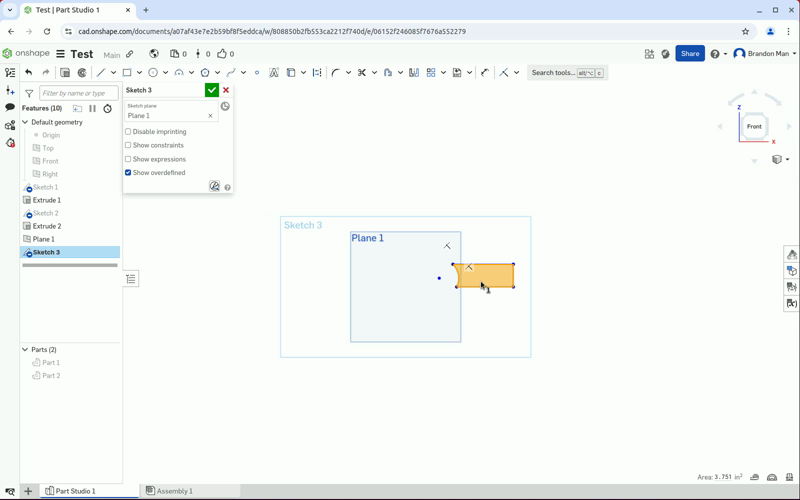
scroll(-6)
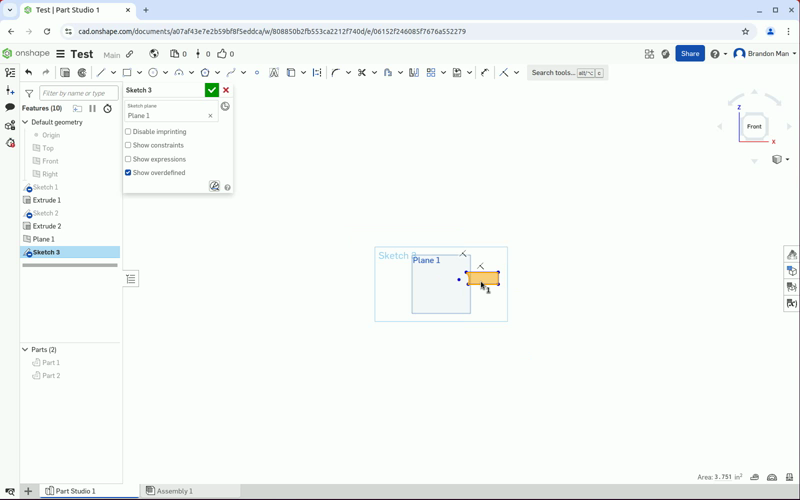
scroll(-6)
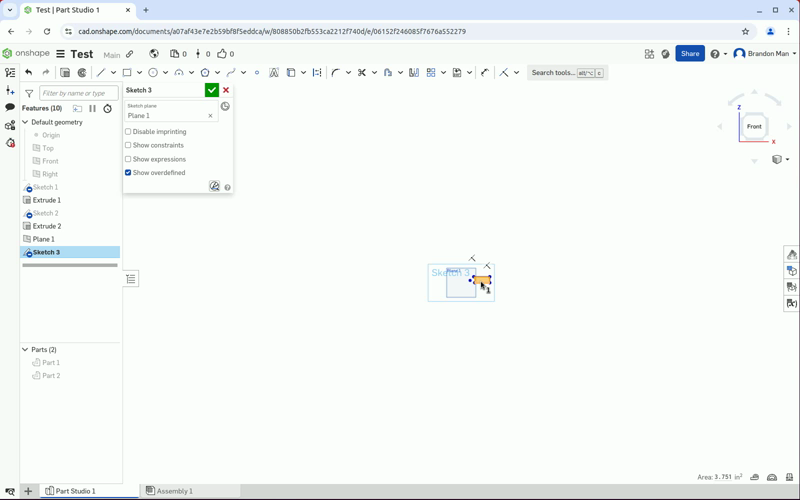
mouse_move(73, 352)
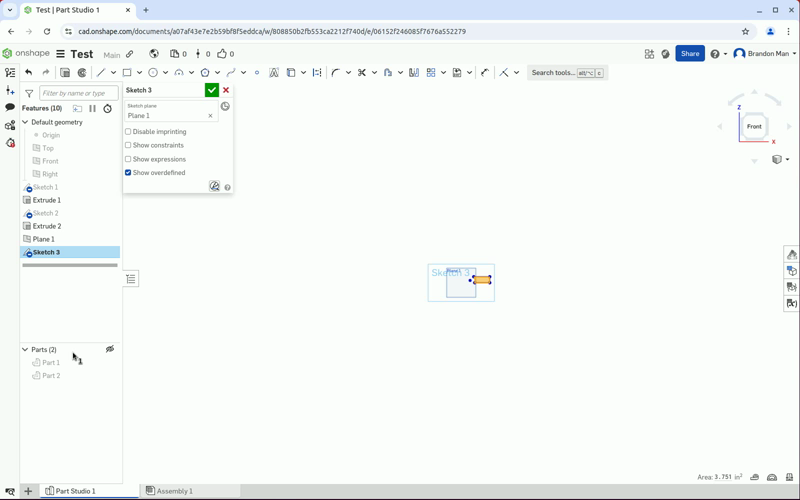
key(shift+y)
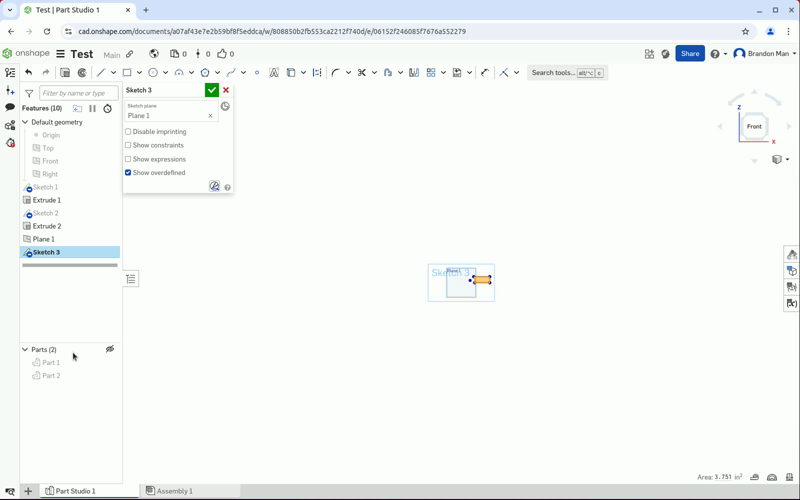
key(shift+e)
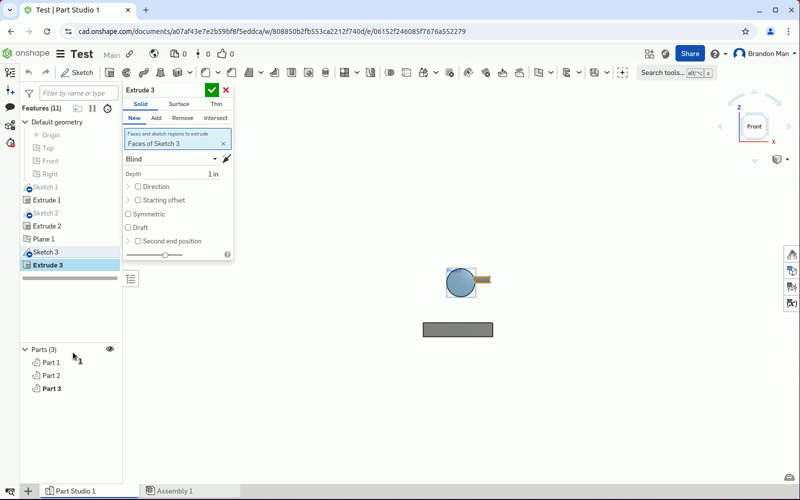
mouse_move(143, 106)
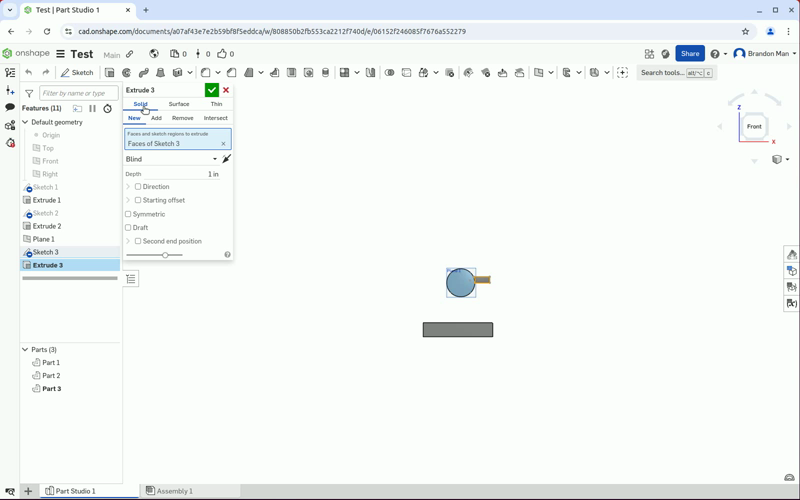
click(143, 106)
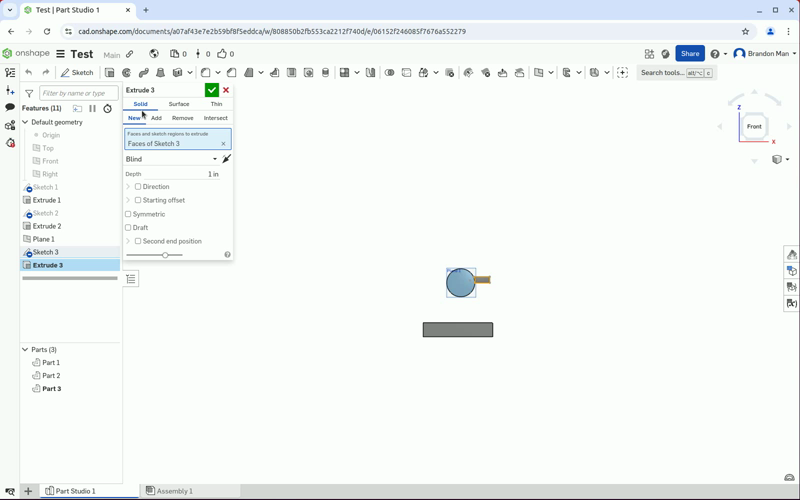
mouse_move(137, 120)
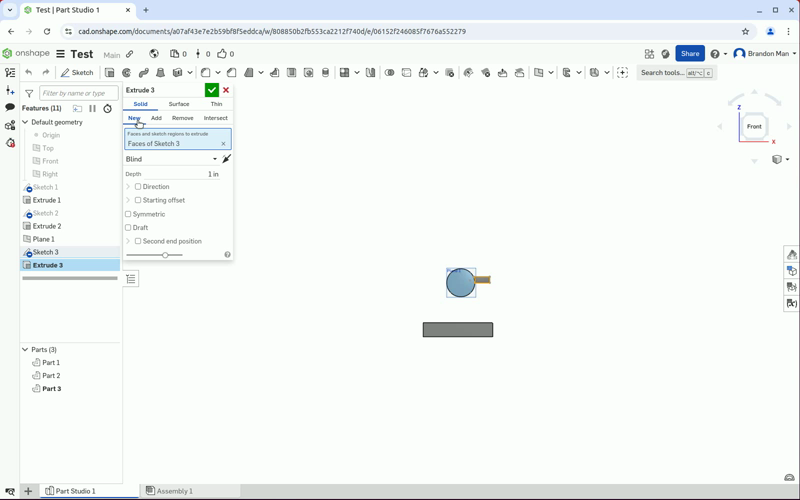
click(137, 120)
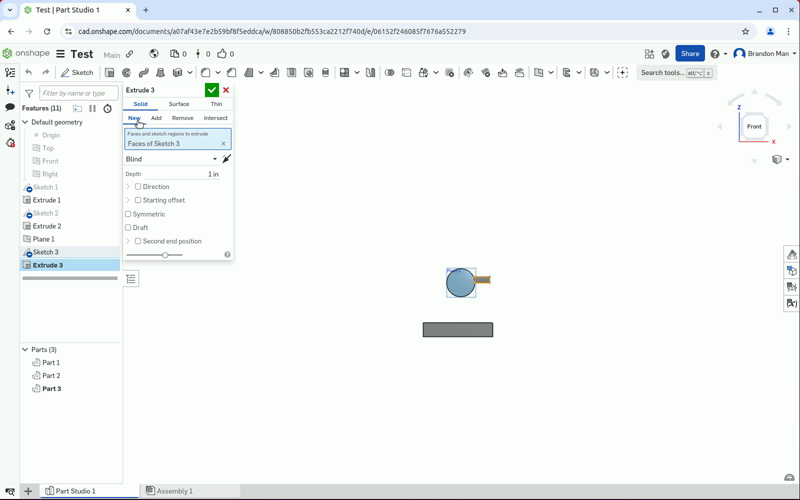
key(tab, 4)
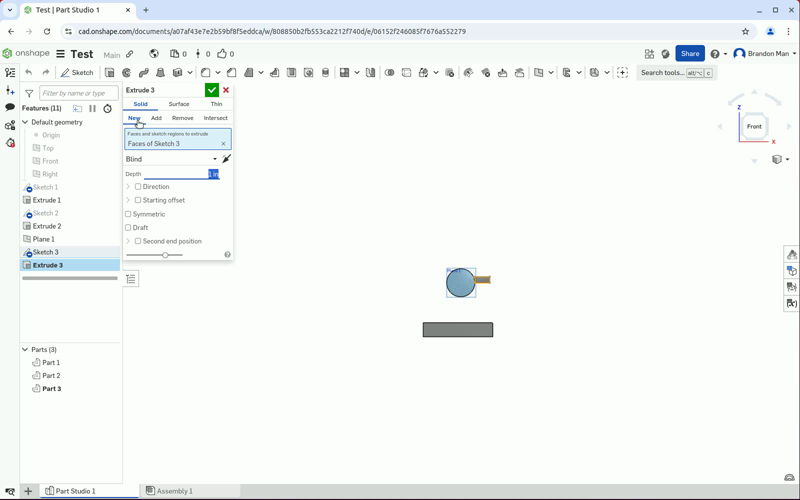
text(0.481)
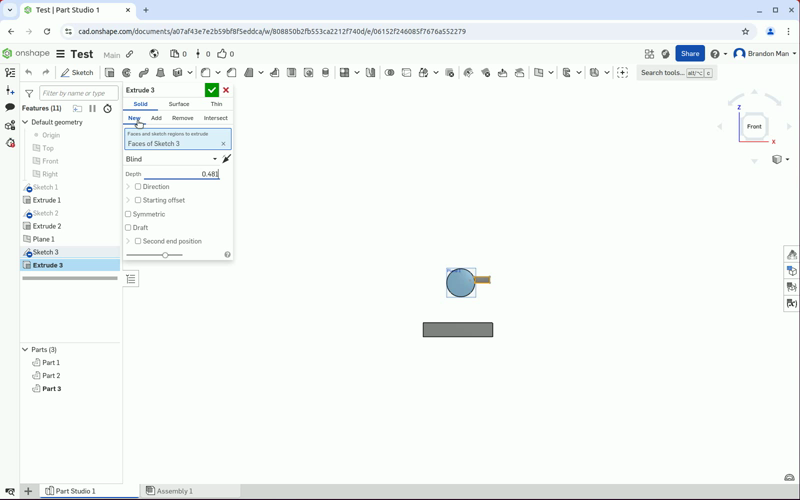
key(enter)
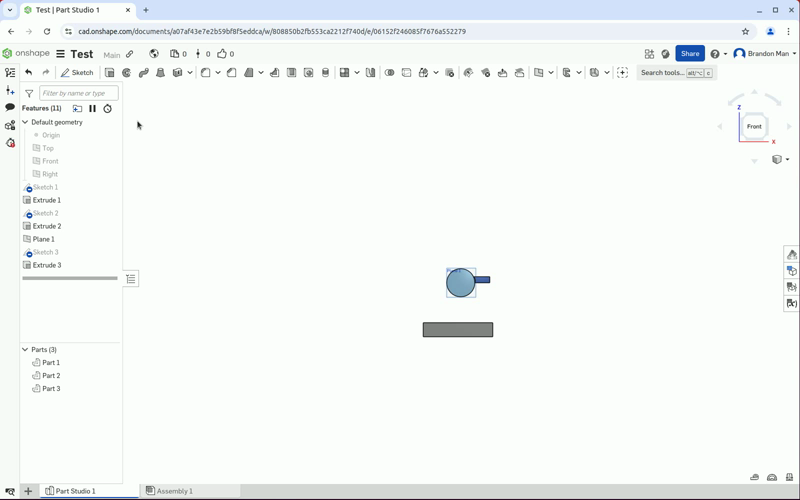
key(shift+h)
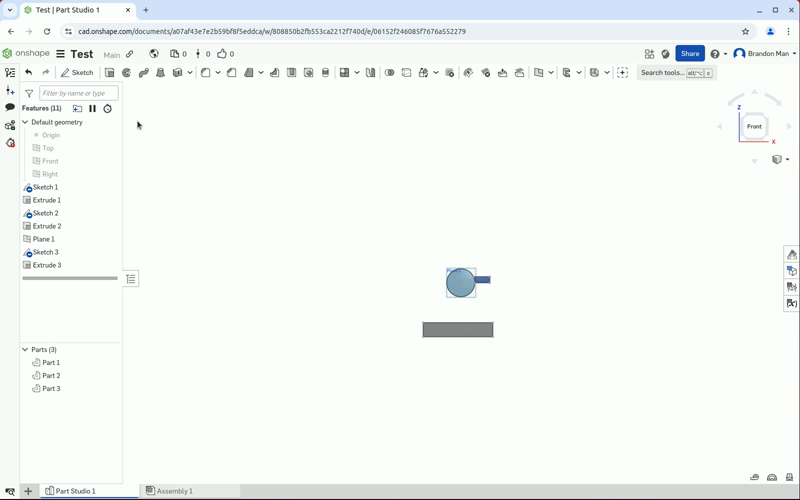
key(shift+h)
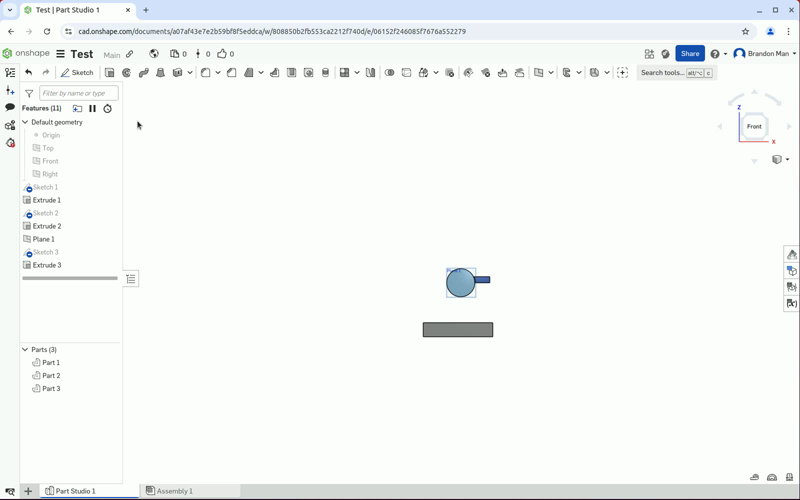
mouse_move(73, 189)
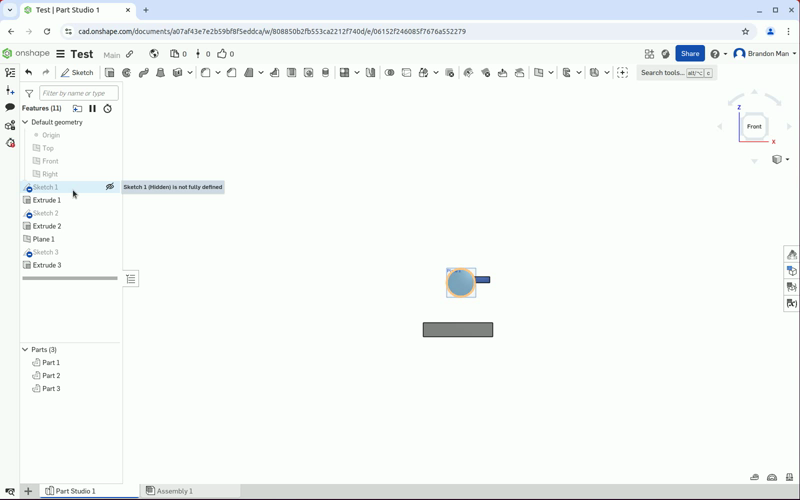
click(73, 189)
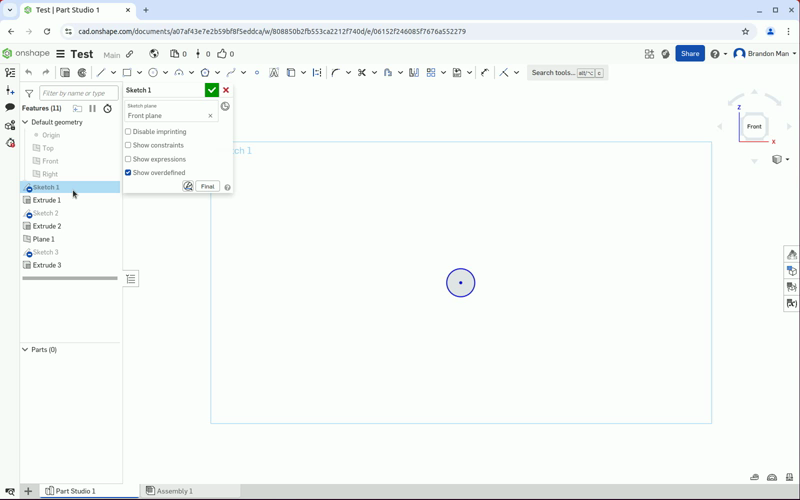
mouse_move(229, 92)
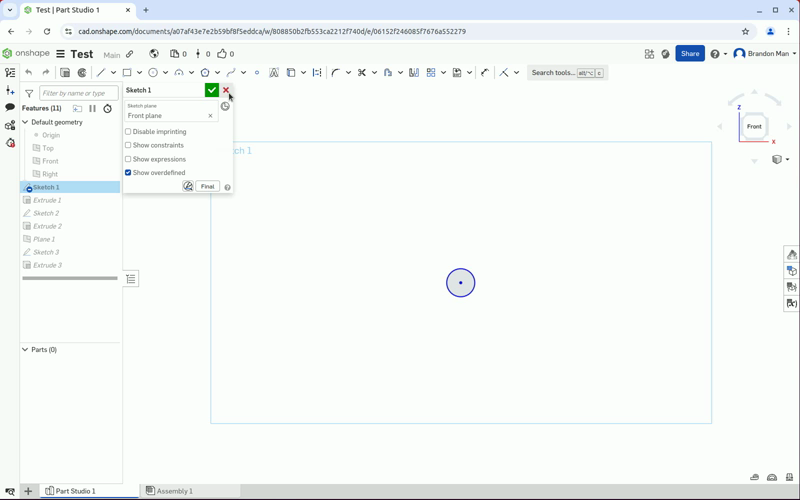
click(229, 92)
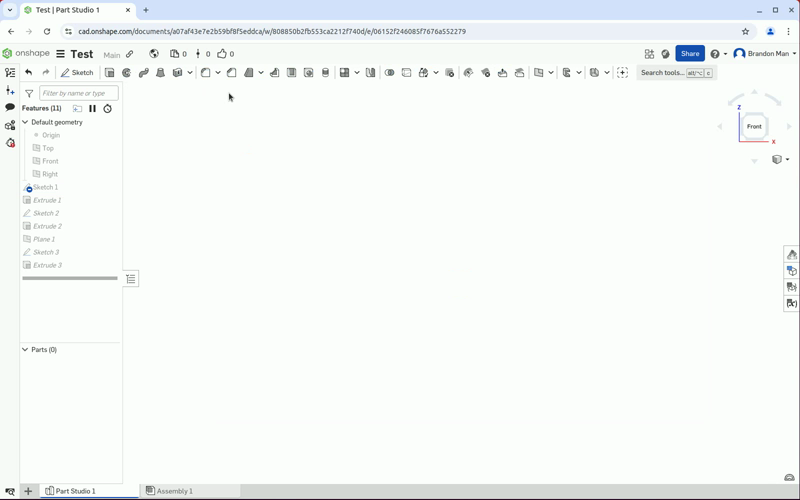
key(shift+s)
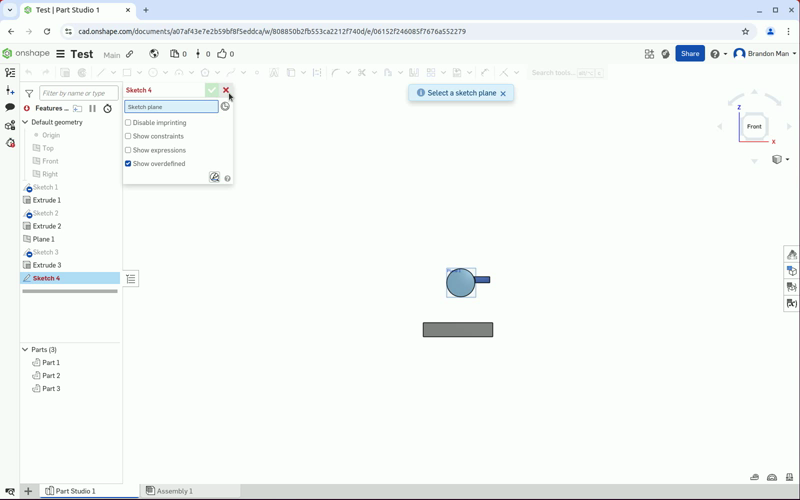
mouse_move(73, 241)
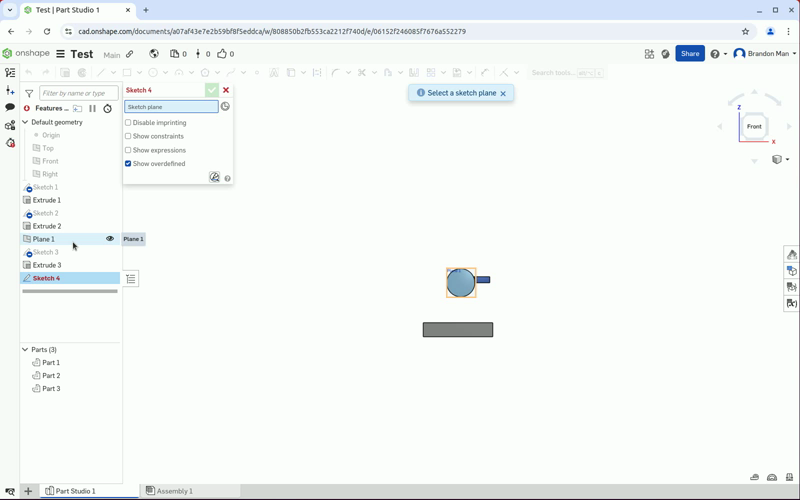
click(73, 241)
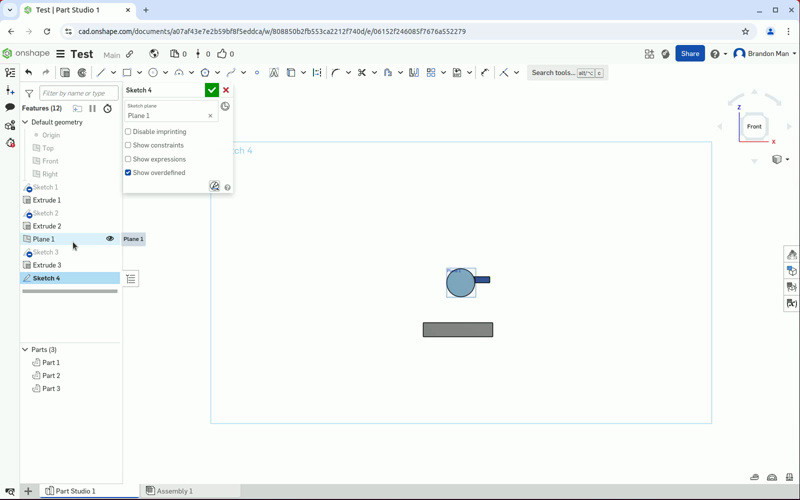
mouse_move(73, 352)
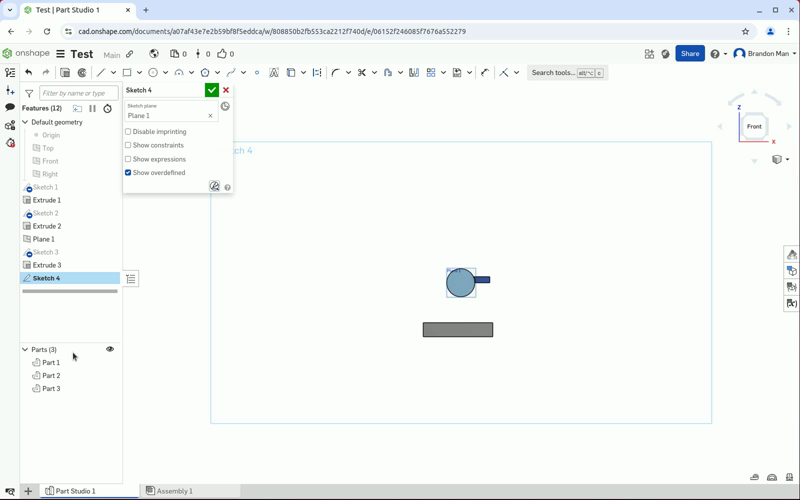
key(y)
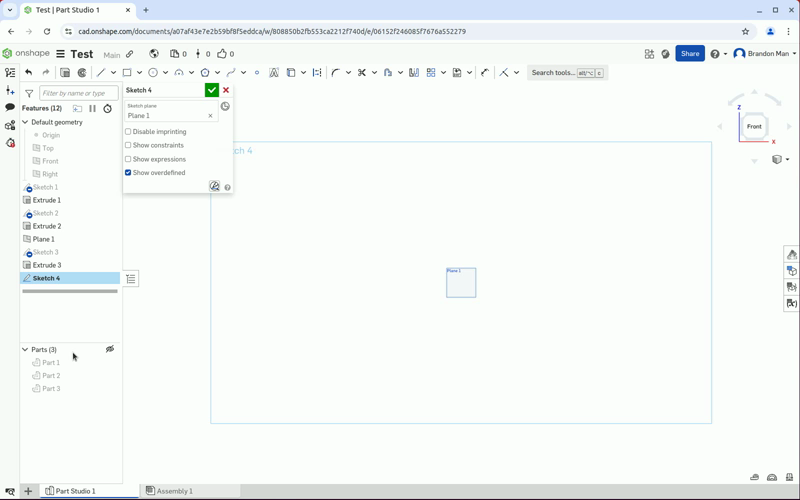
key(l)
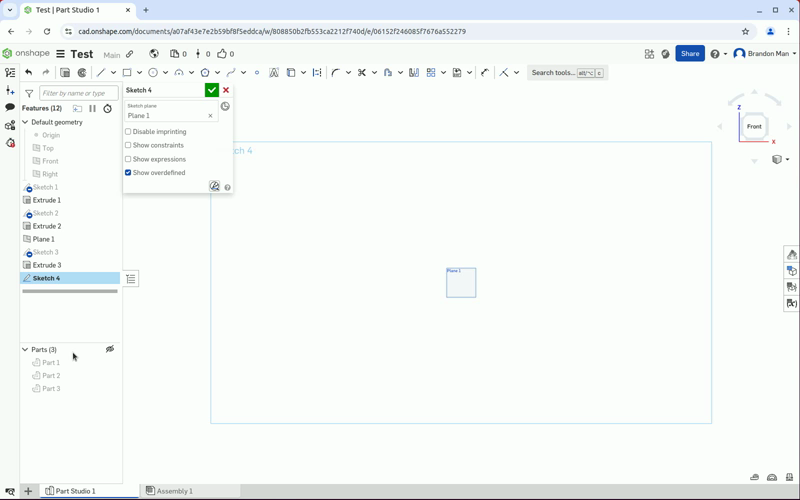
key_down(shift)
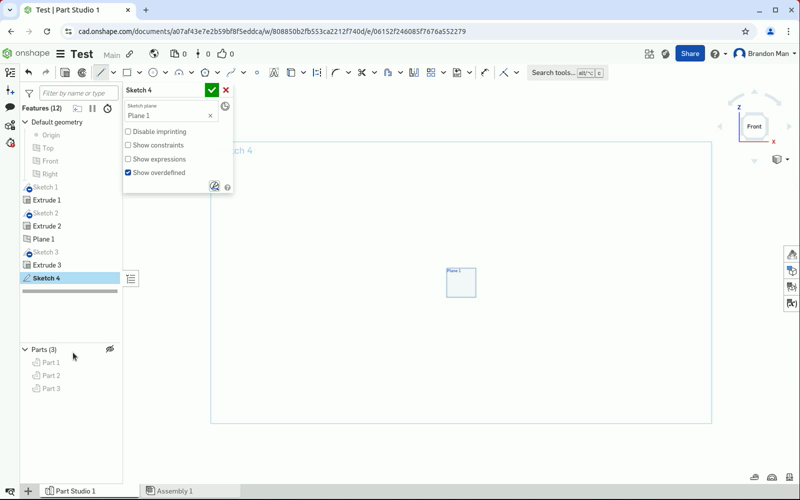
mouse_move(460, 282)
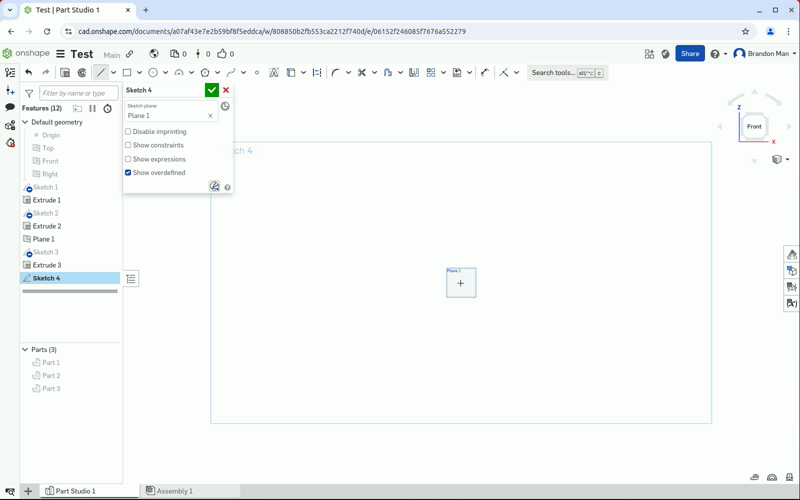
click(460, 282)
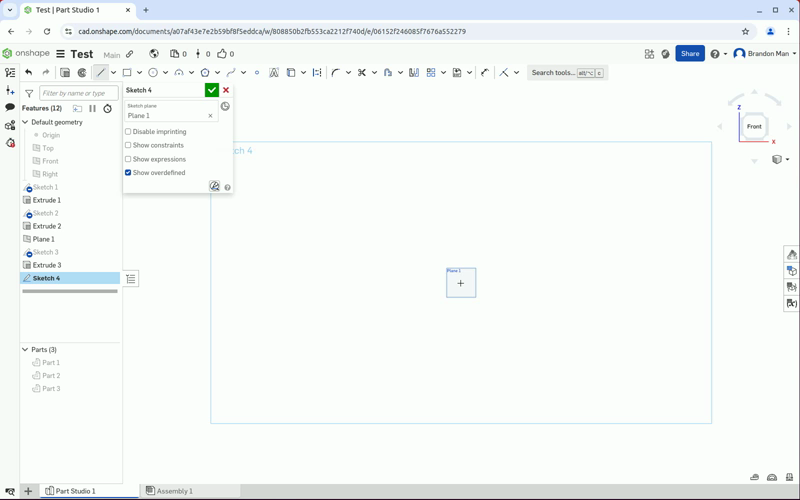
key_up(shift)
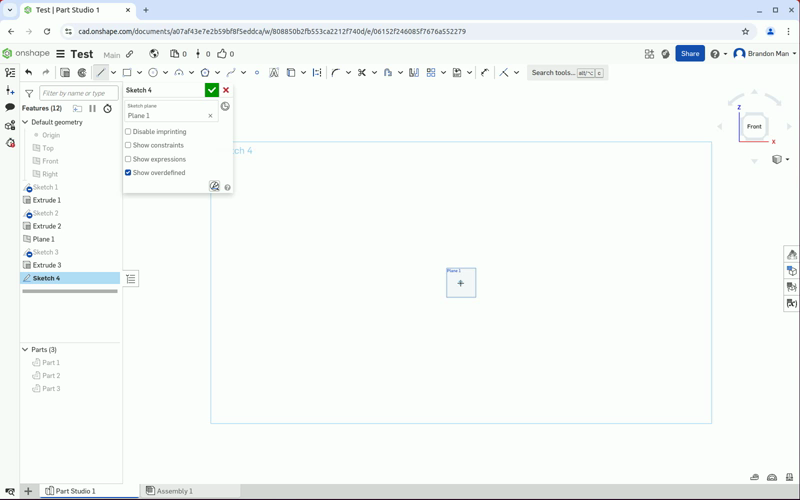
key_down(shift)
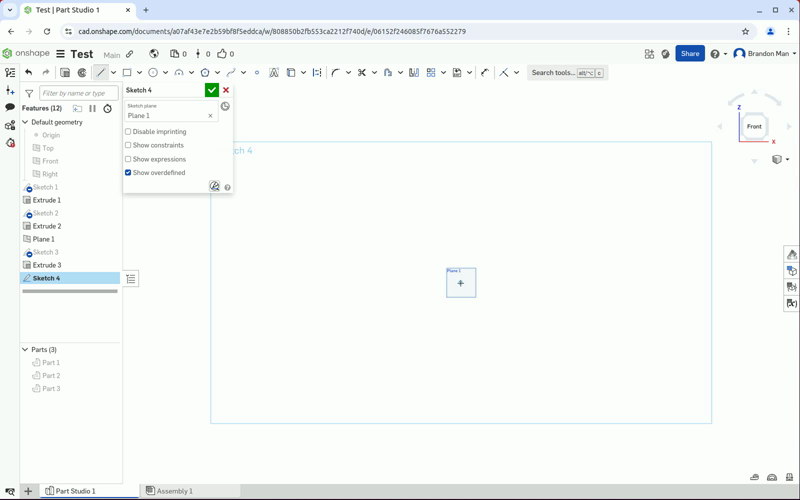
mouse_move(490, 282)
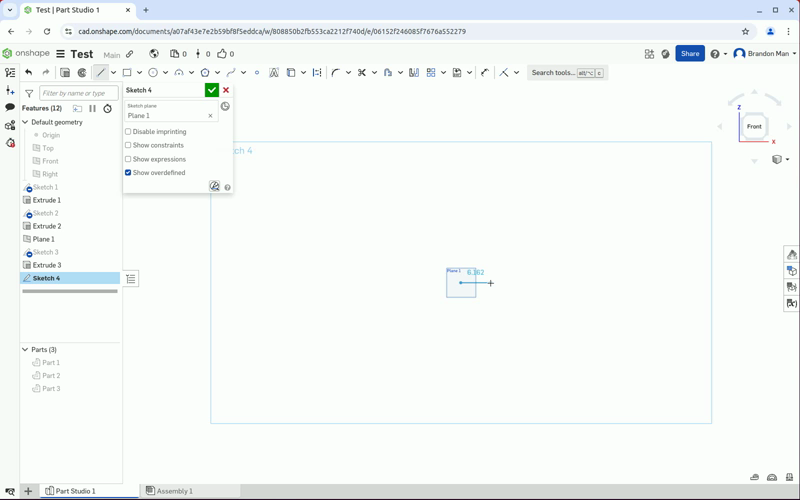
mouse_move(475, 282)
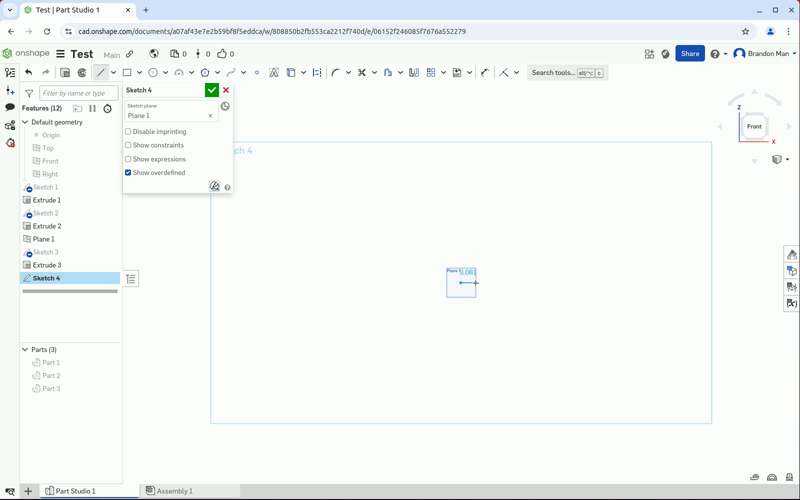
click(475, 282)
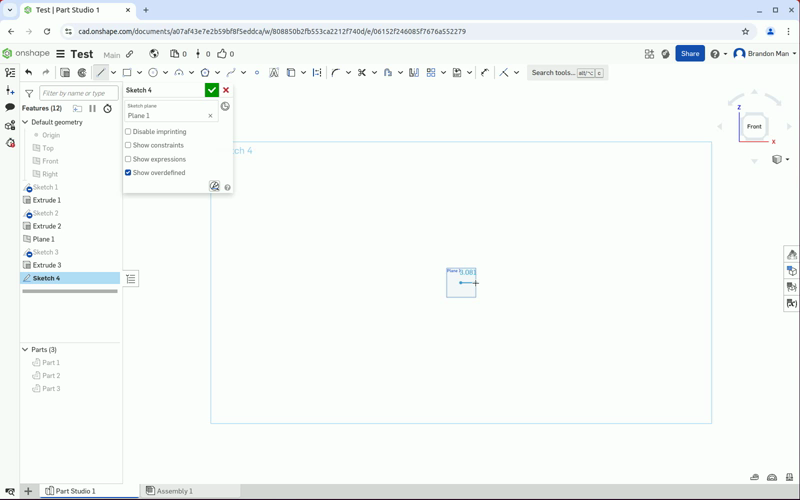
key_up(shift)
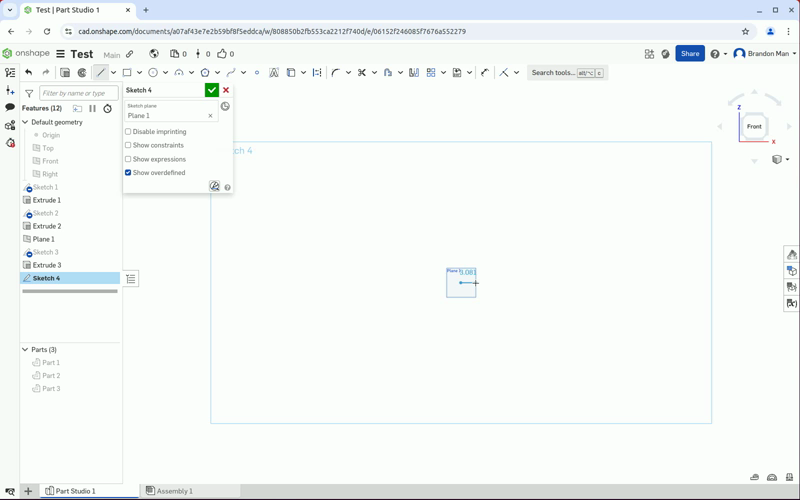
key(esc)
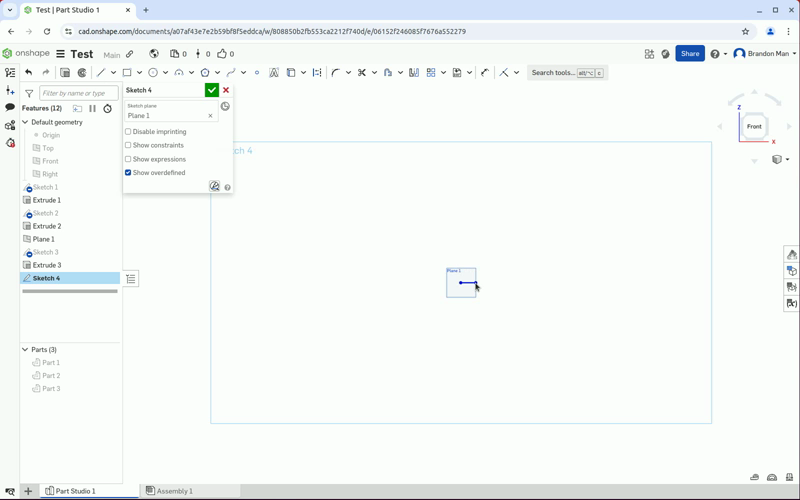
key(a)
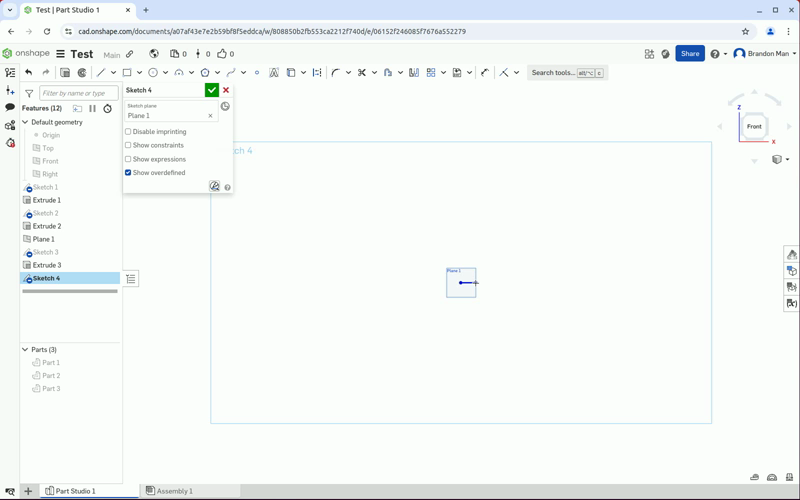
mouse_move(475, 282)
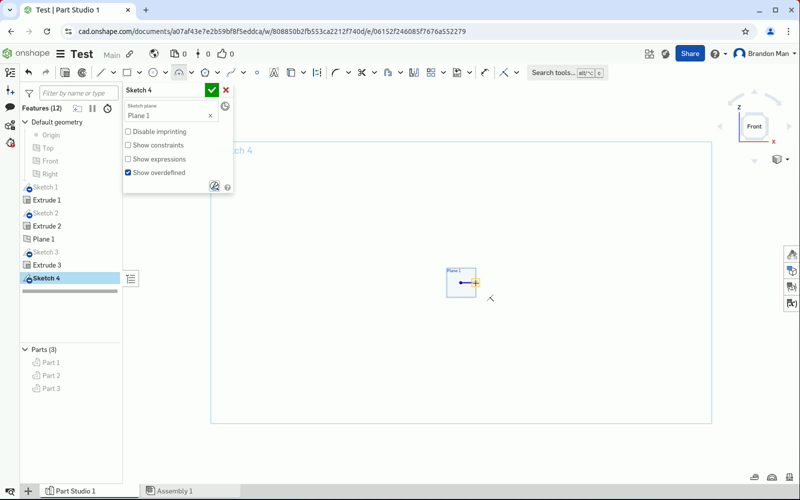
click(475, 282)
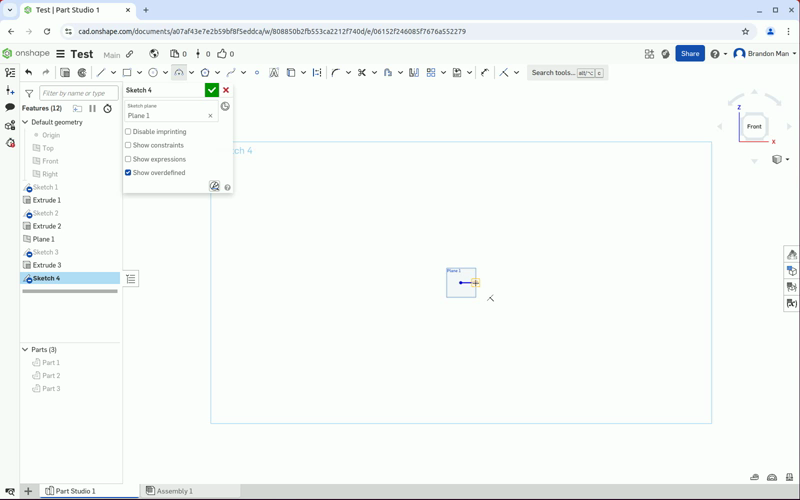
key_down(shift)
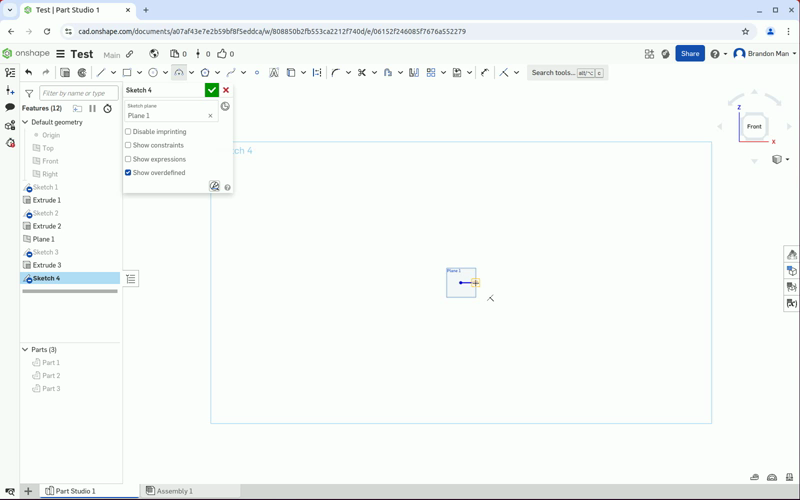
mouse_move(474, 276)
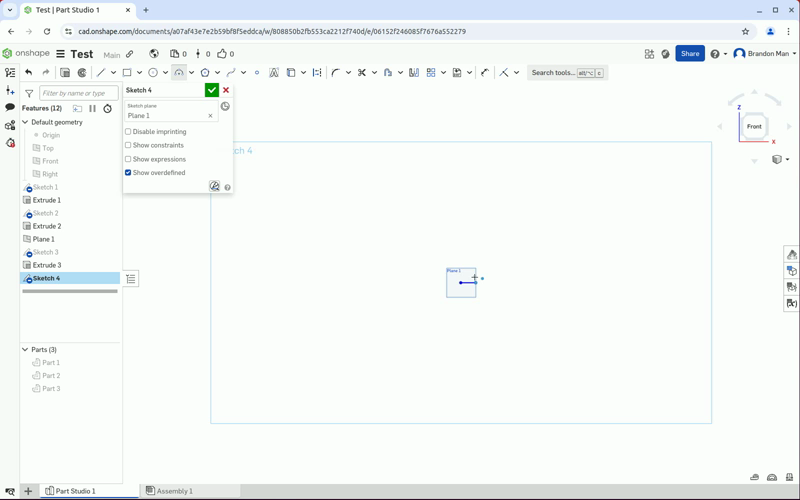
scroll(6)
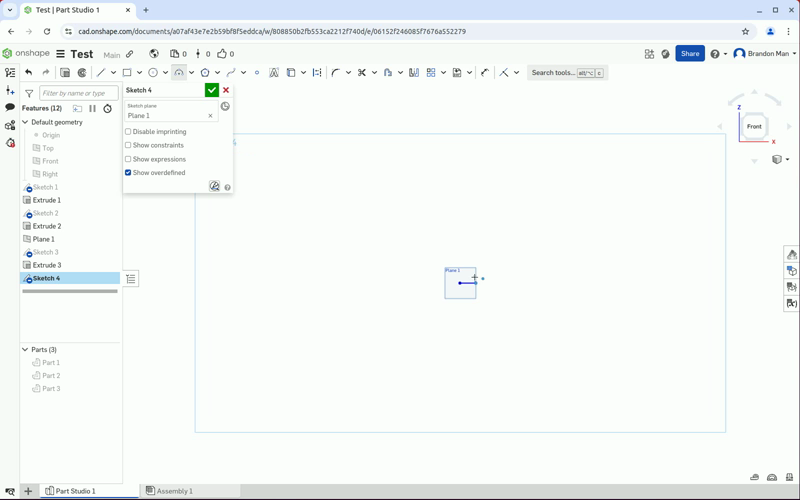
scroll(6)
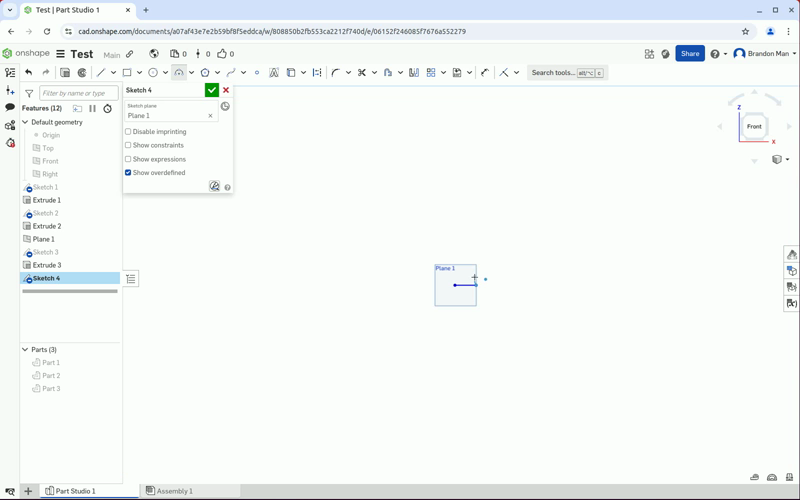
scroll(6)
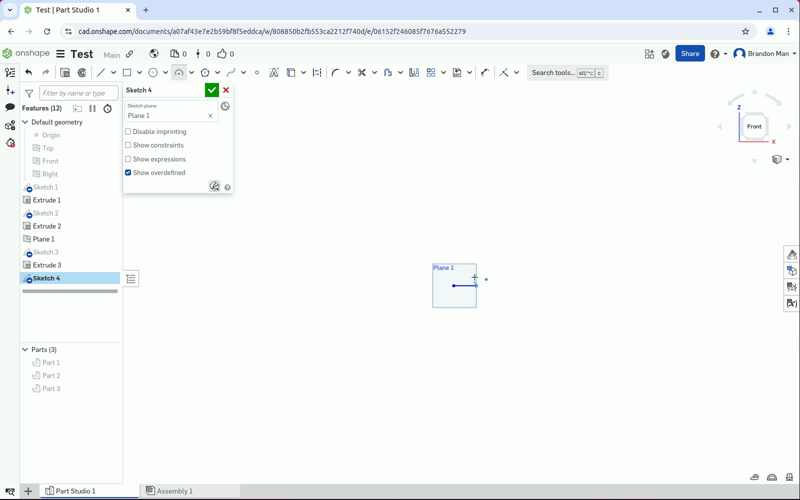
scroll(6)
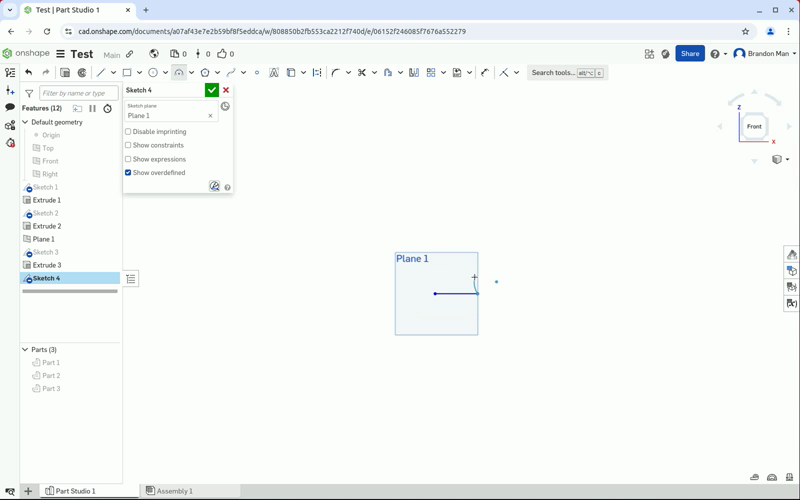
scroll(6)
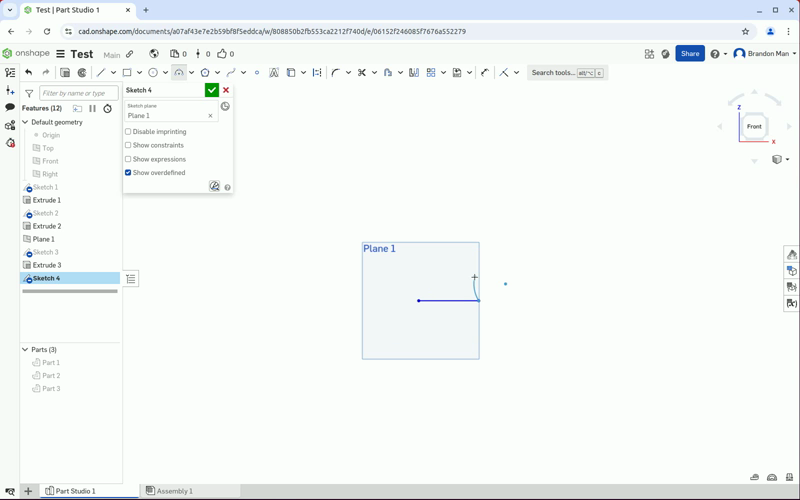
scroll(6)
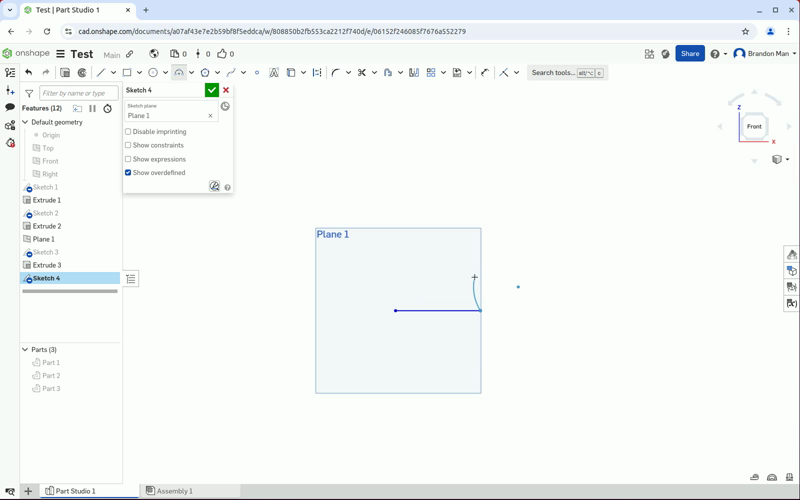
scroll(6)
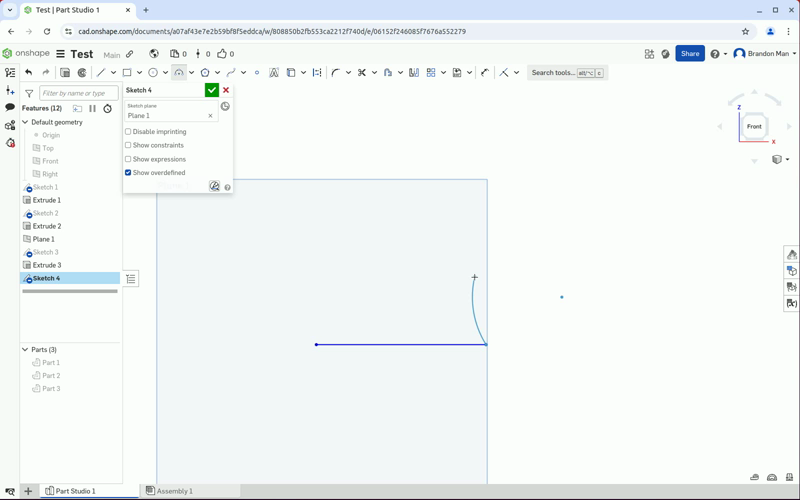
click(474, 276)
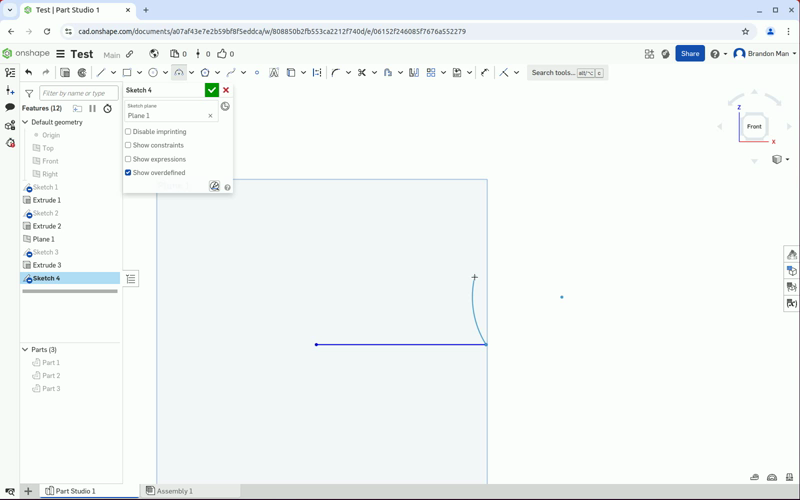
scroll(-6)
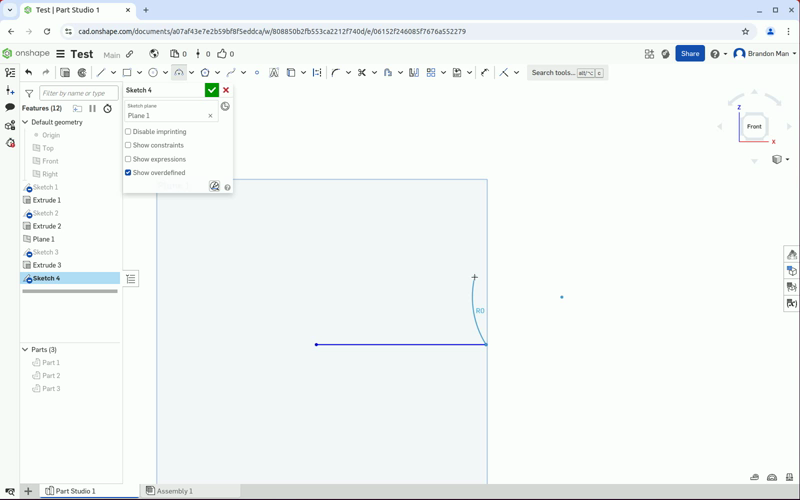
scroll(-6)
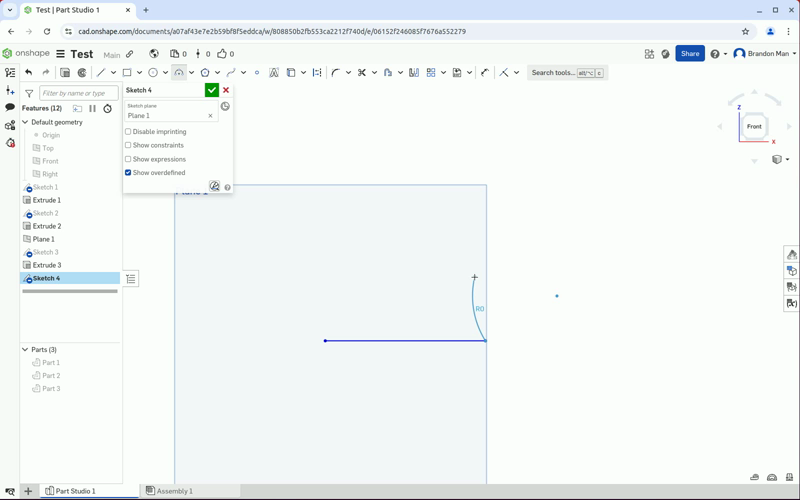
scroll(-6)
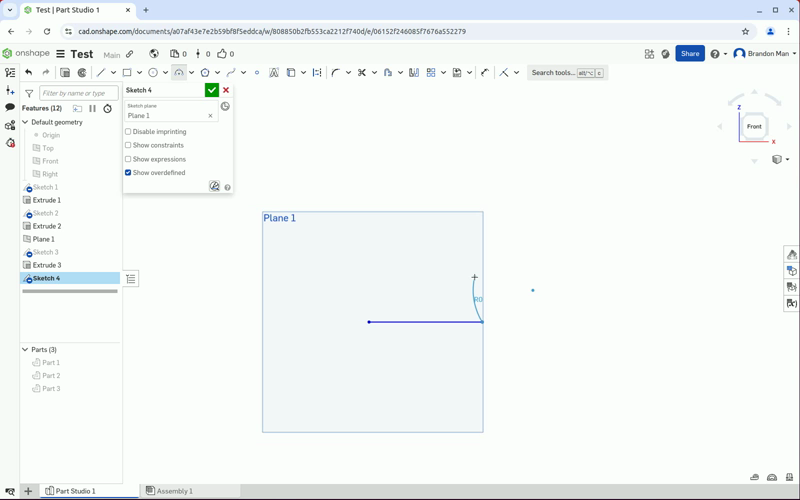
scroll(-6)
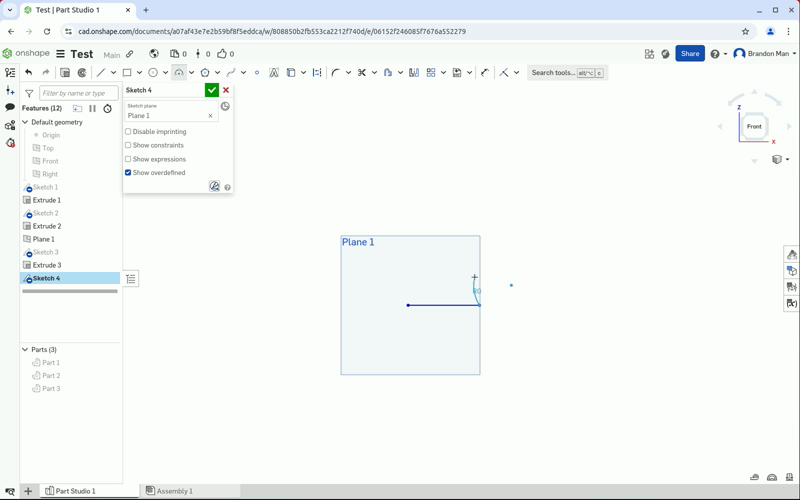
scroll(-6)
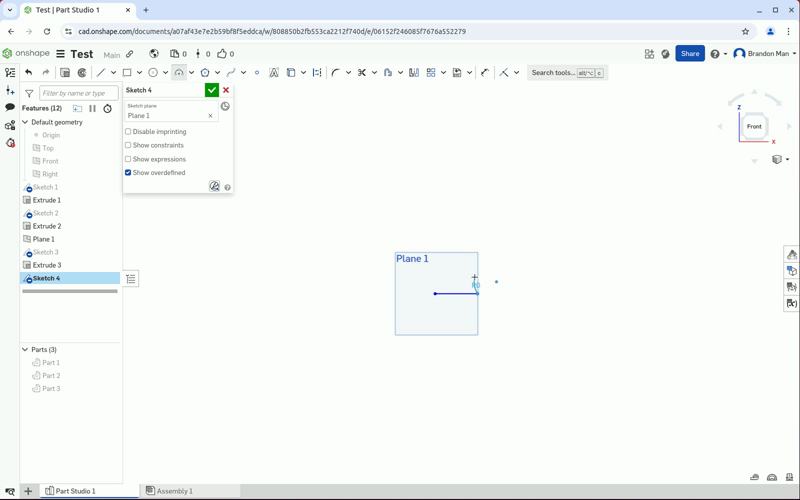
scroll(-6)
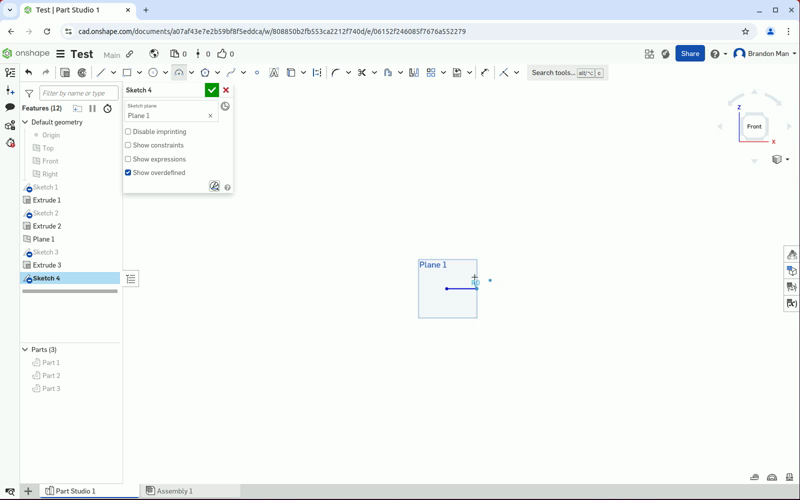
scroll(-6)
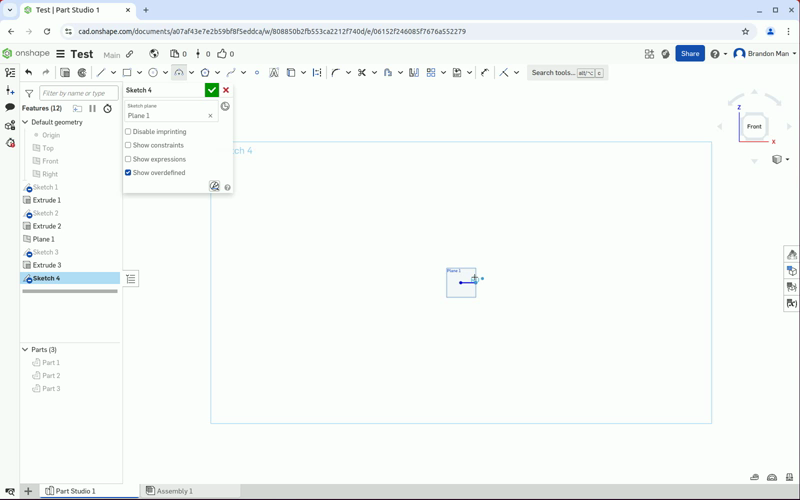
mouse_move(476, 279)
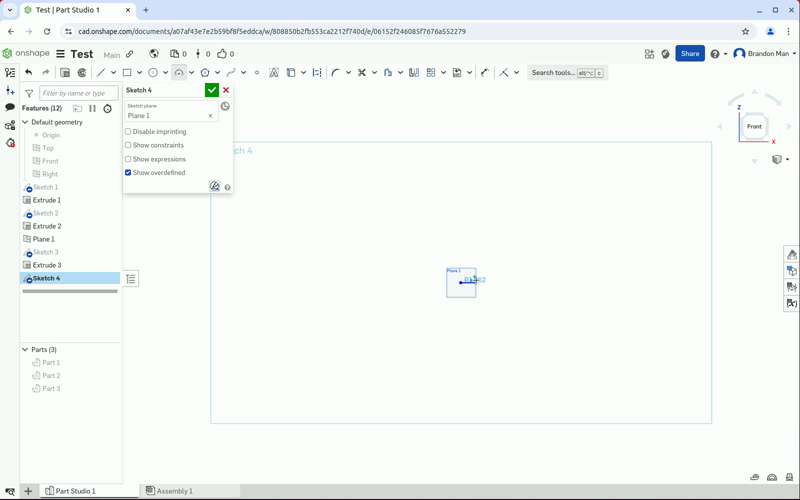
scroll(6)
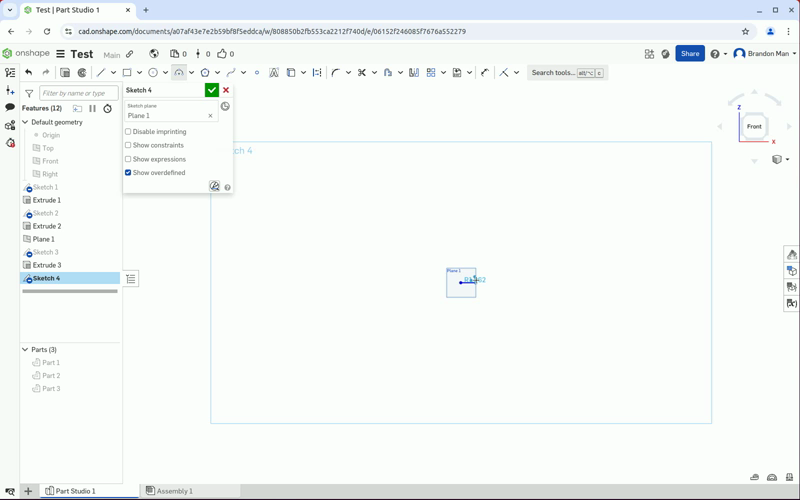
scroll(6)
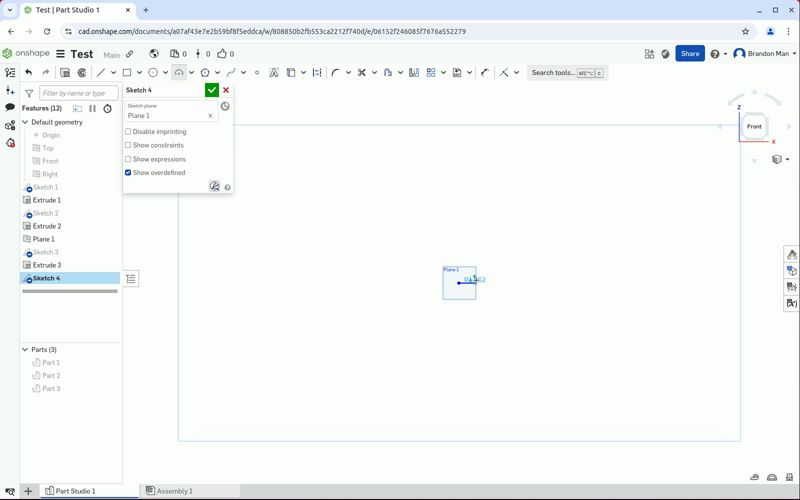
scroll(6)
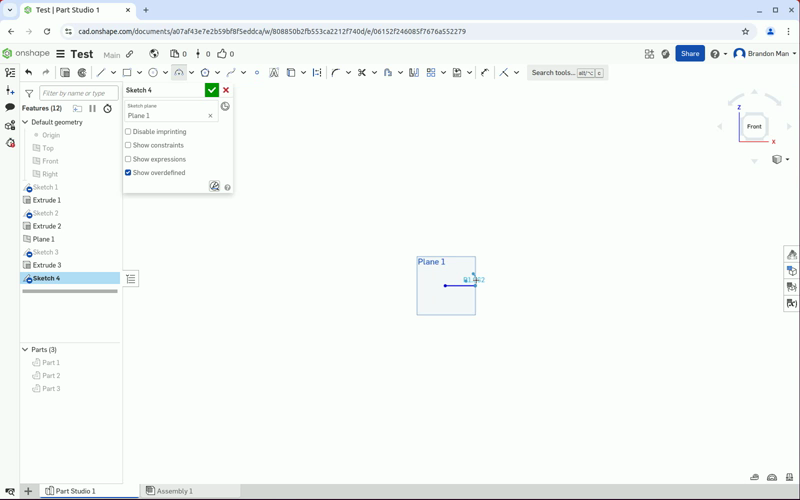
scroll(6)
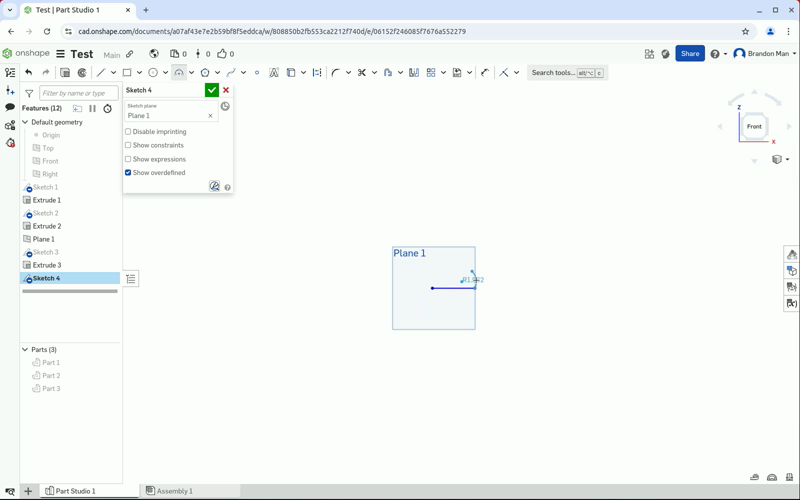
scroll(6)
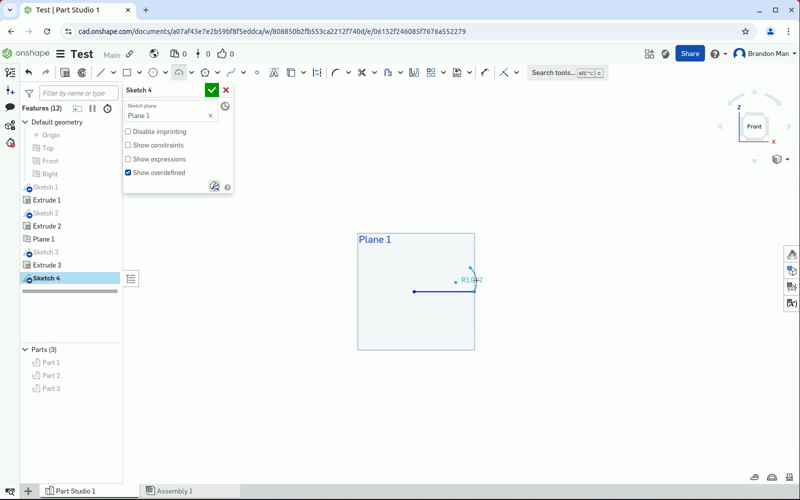
scroll(6)
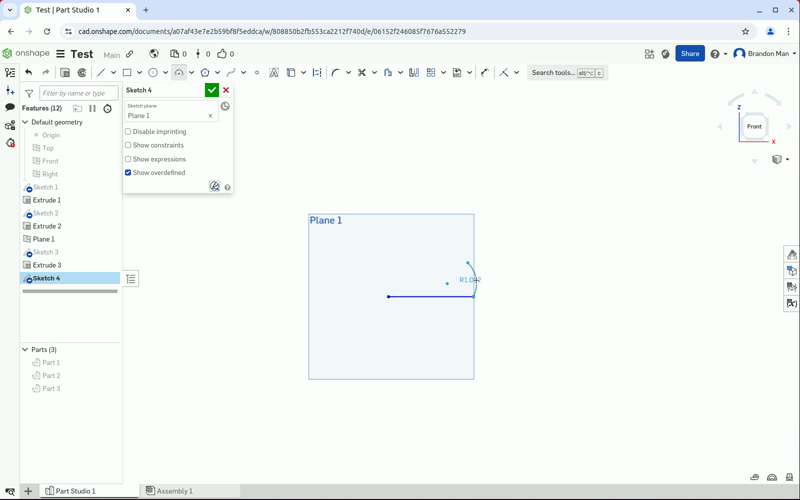
scroll(6)
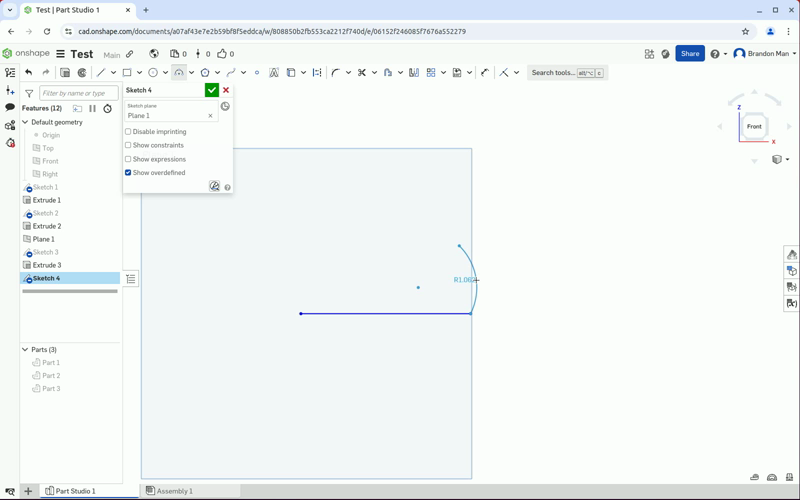
click(476, 279)
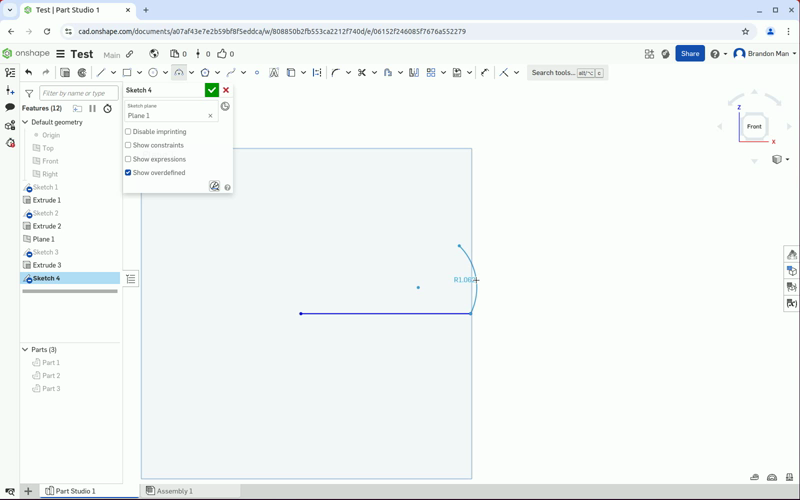
scroll(-6)
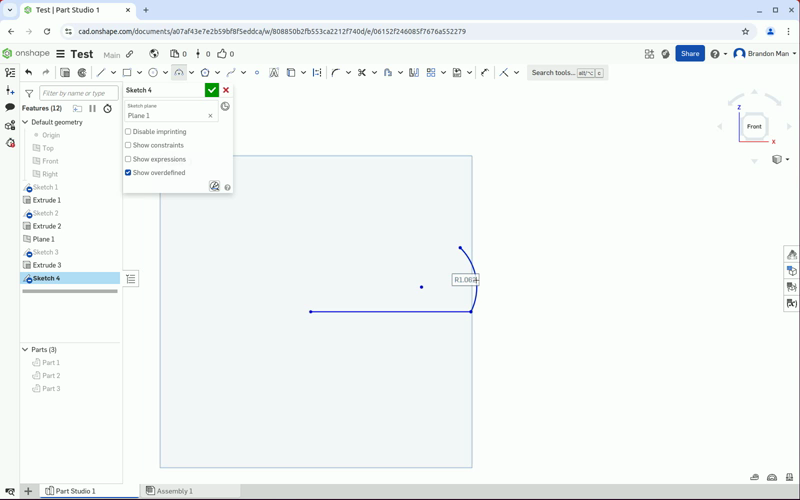
scroll(-6)
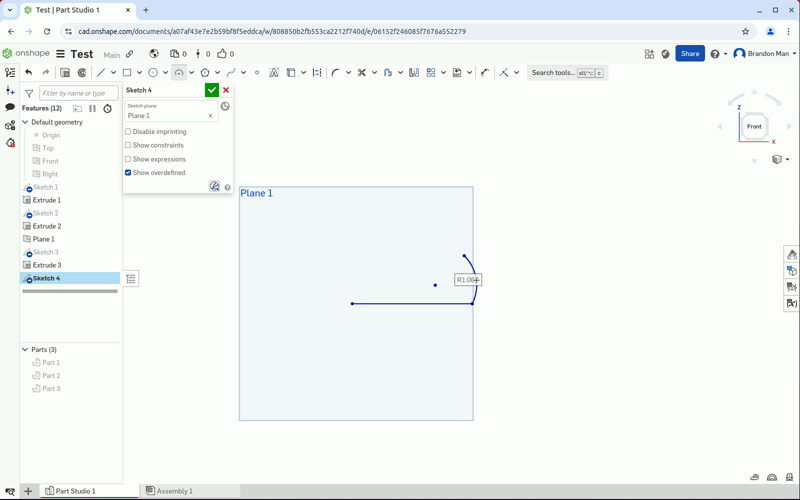
scroll(-6)
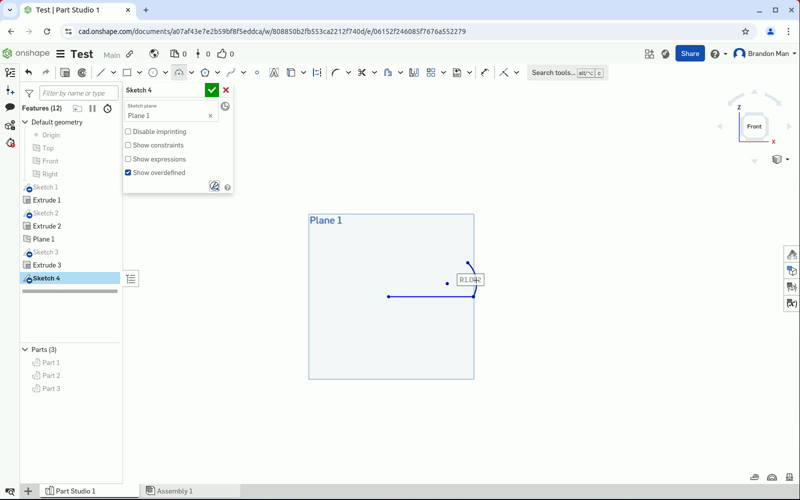
scroll(-6)
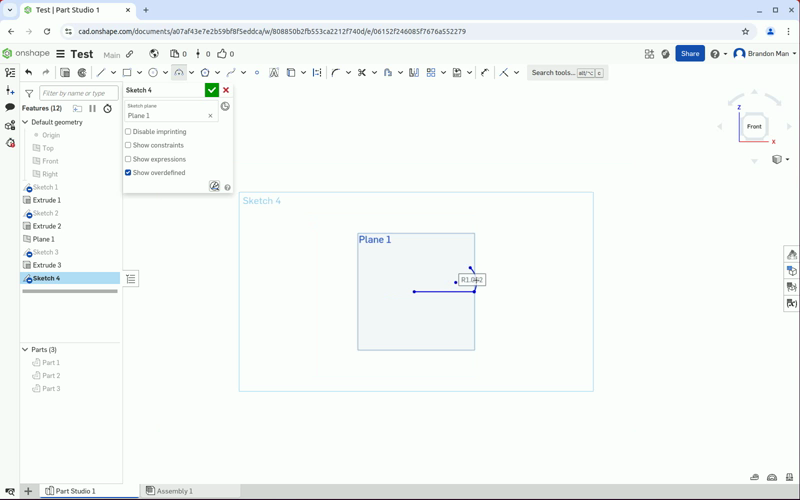
scroll(-6)
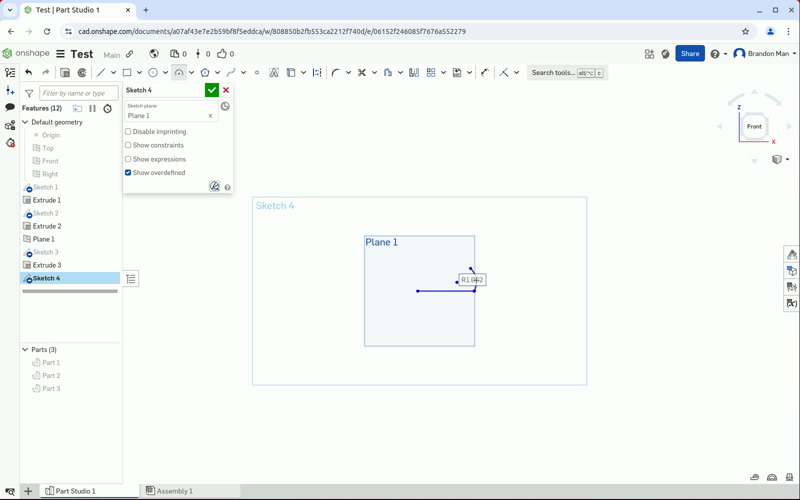
scroll(-6)
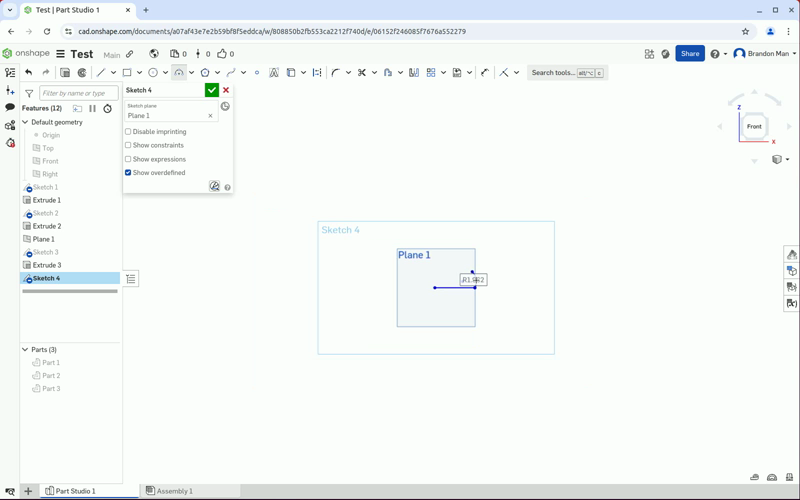
scroll(-6)
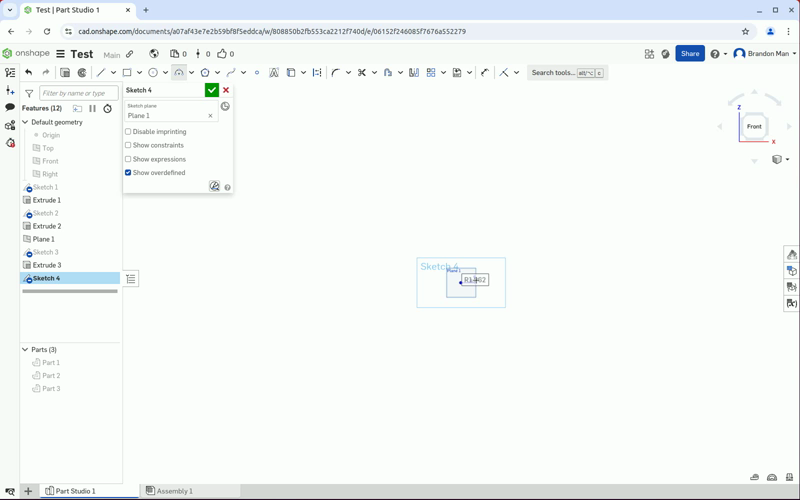
key_up(shift)
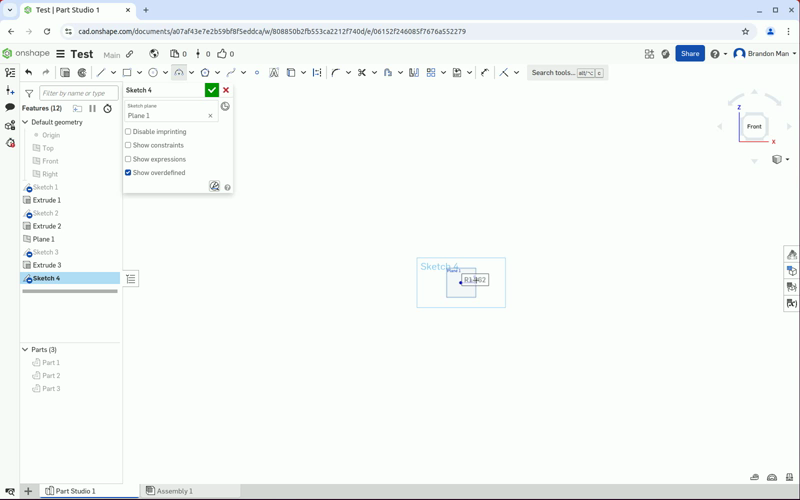
key(esc)
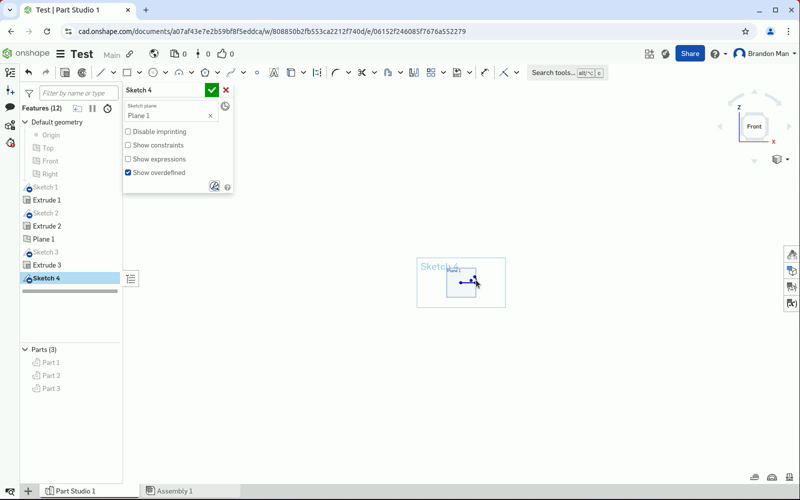
key(l)
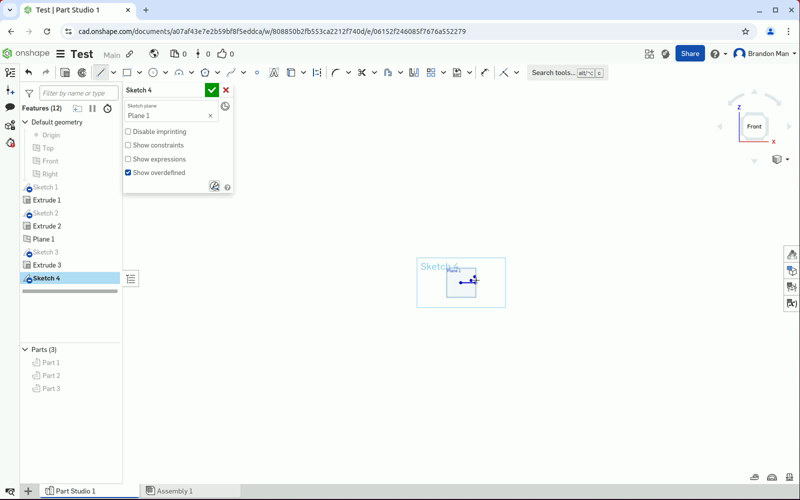
mouse_move(474, 276)
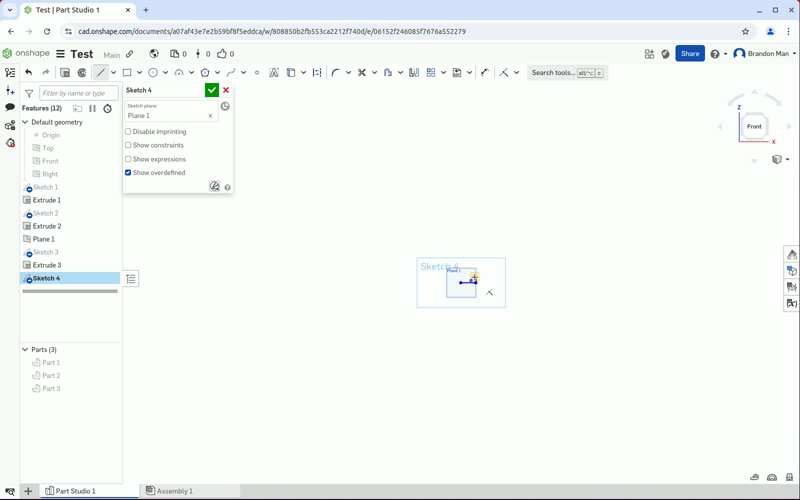
scroll(6)
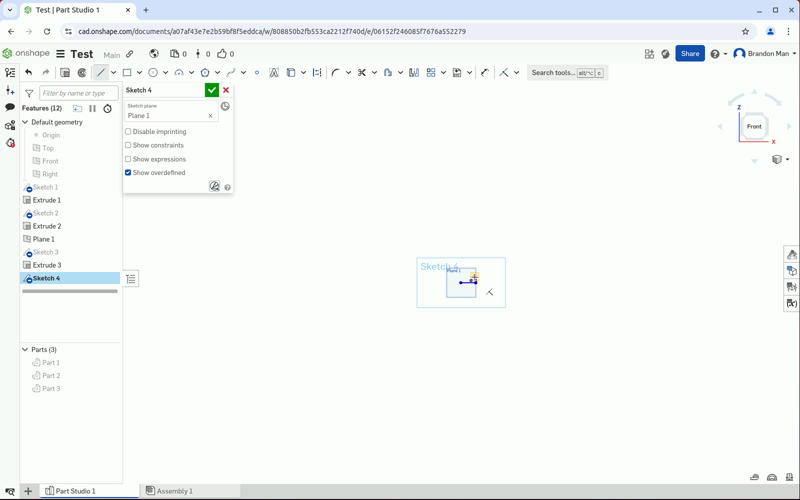
scroll(6)
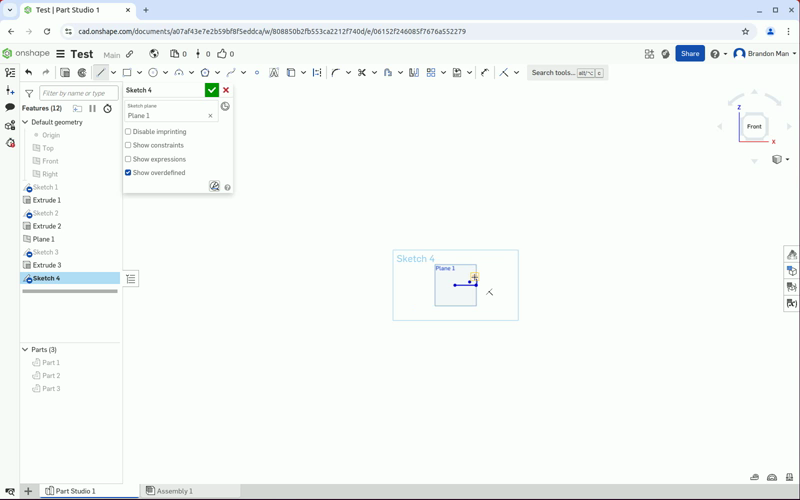
scroll(6)
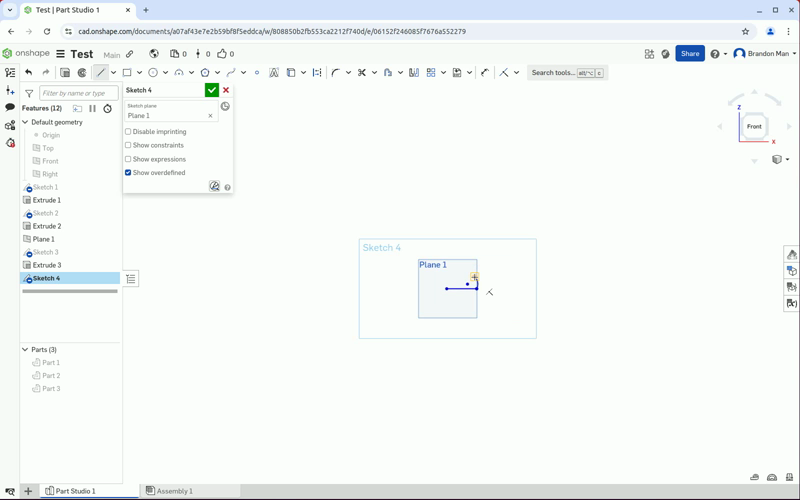
scroll(6)
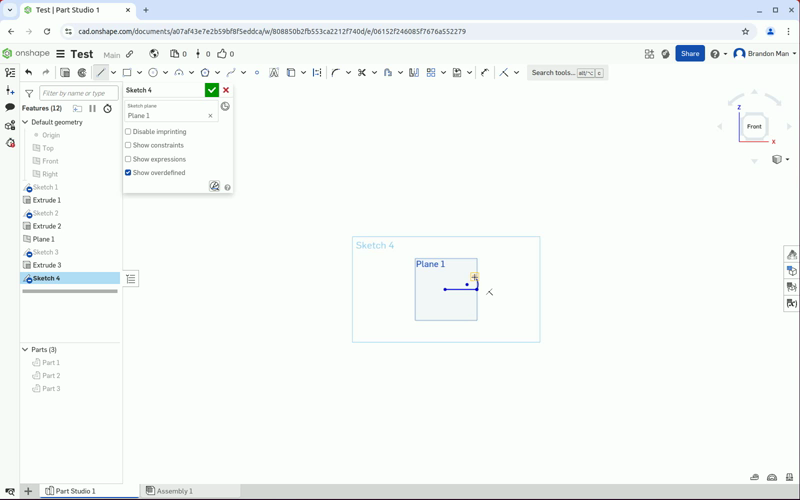
scroll(6)
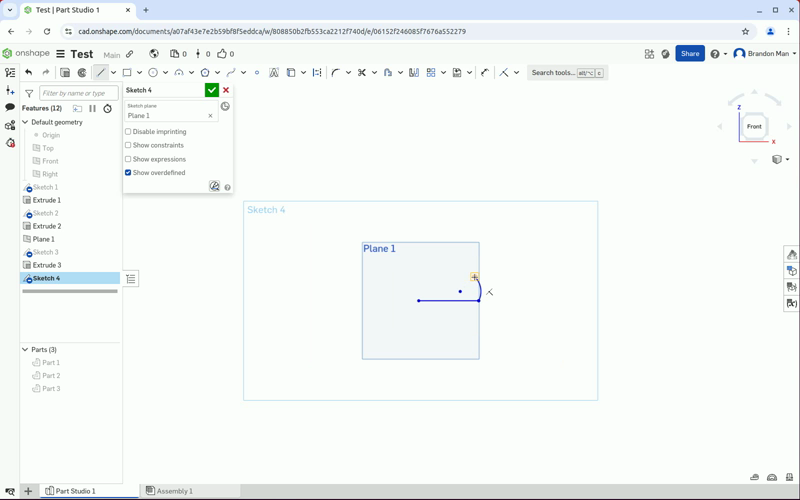
scroll(6)
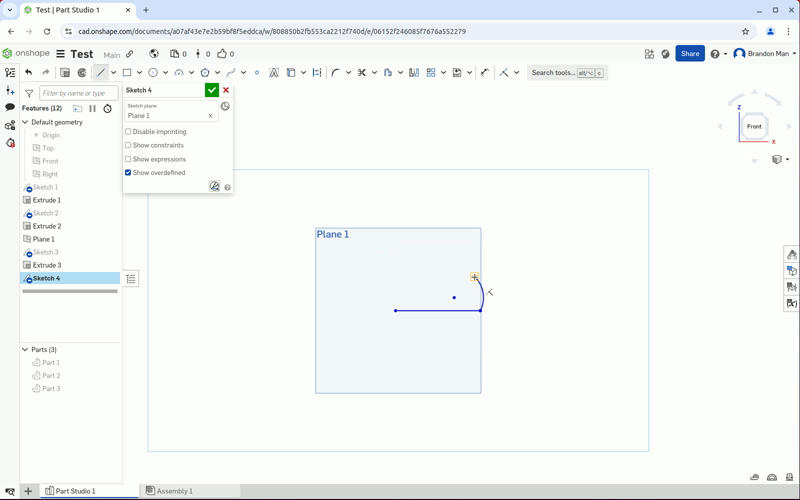
scroll(6)
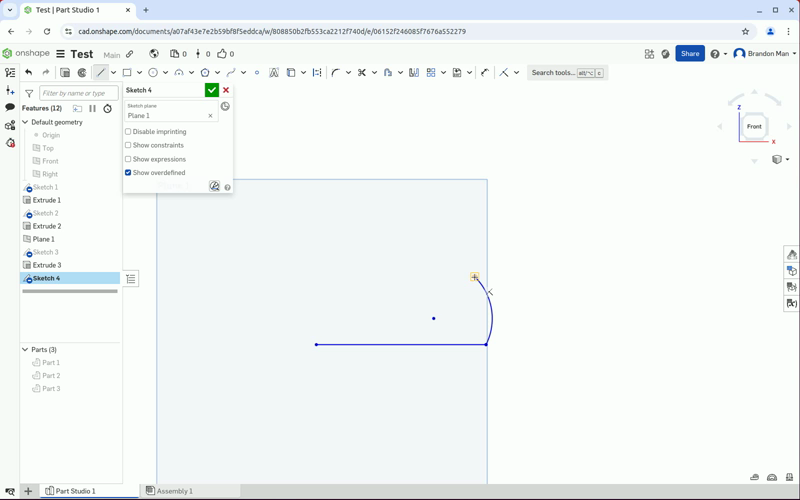
click(474, 276)
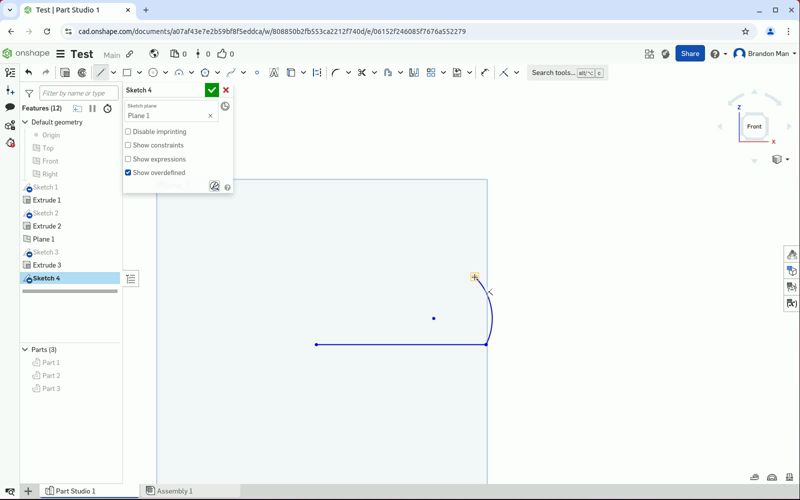
scroll(-6)
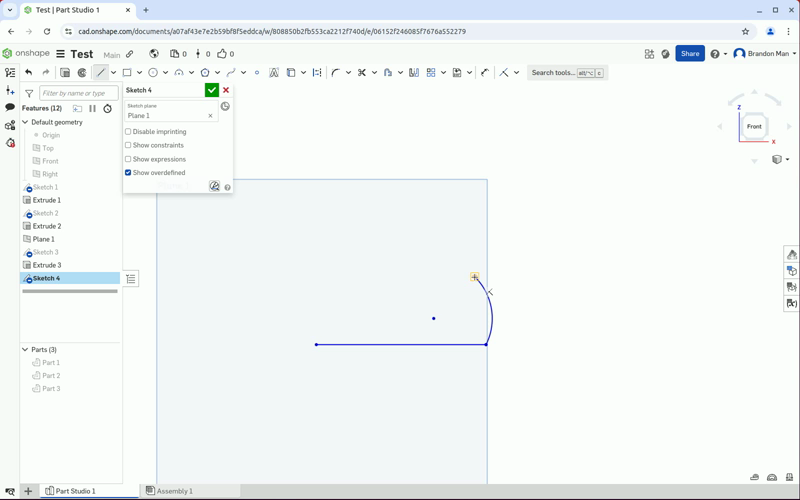
scroll(-6)
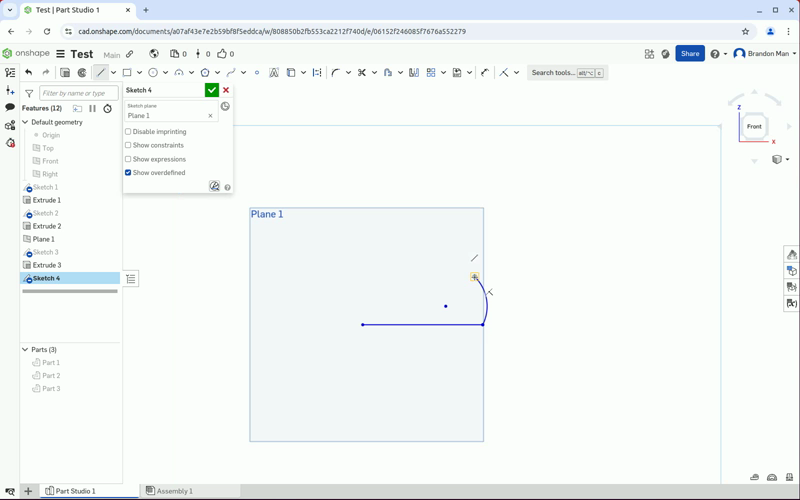
scroll(-6)
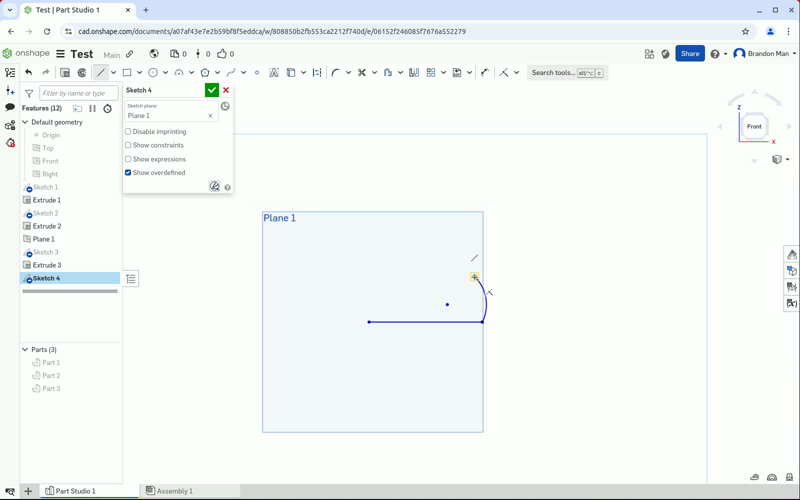
scroll(-6)
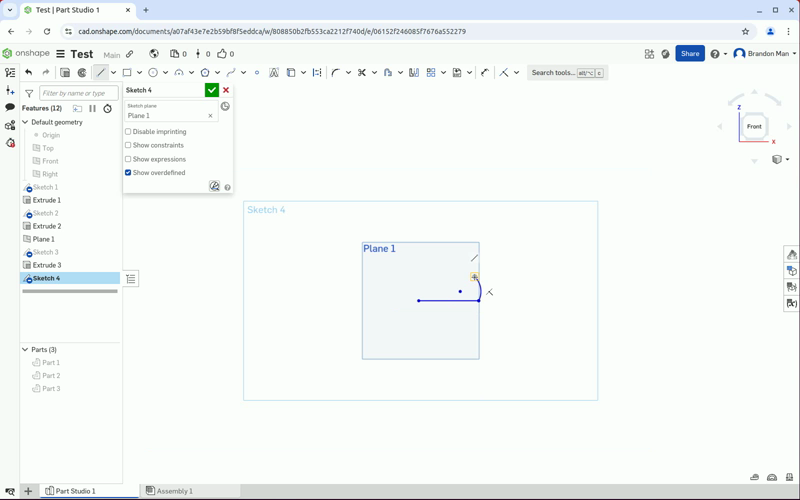
scroll(-6)
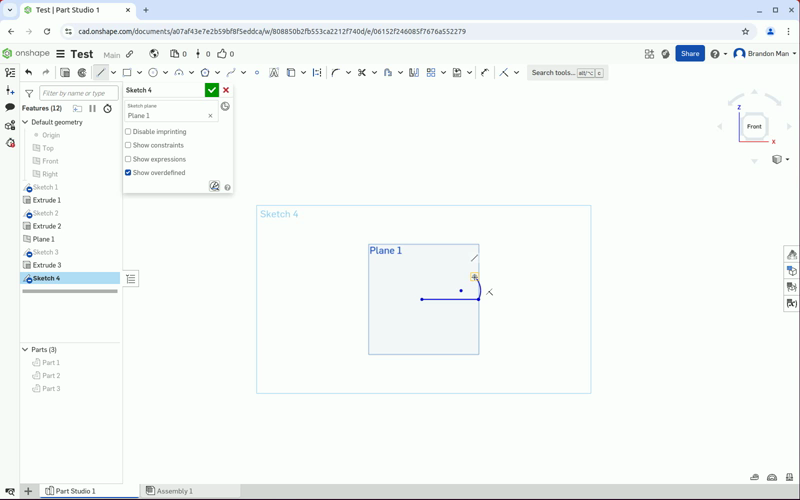
scroll(-6)
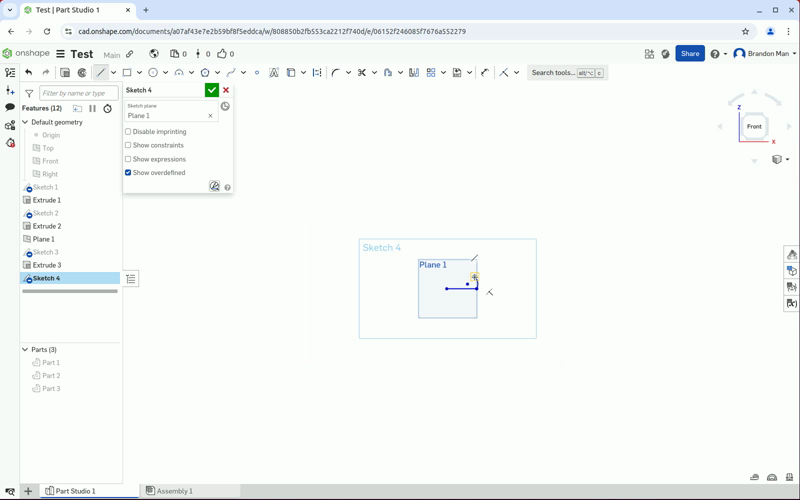
scroll(-6)
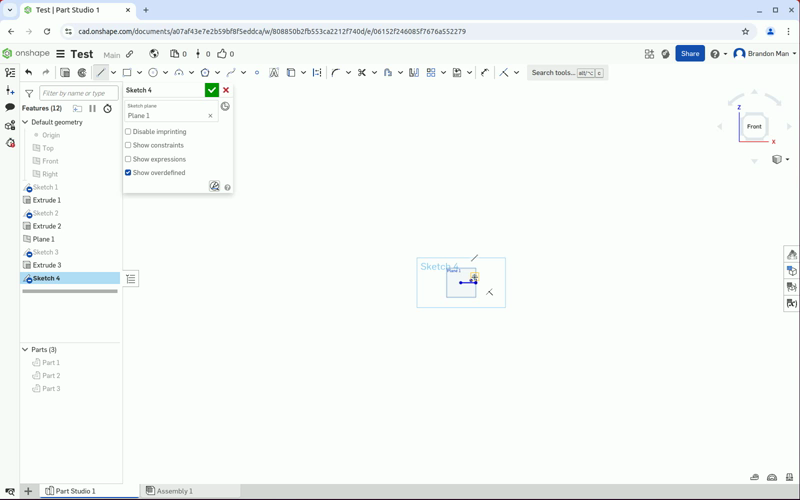
key_down(shift)
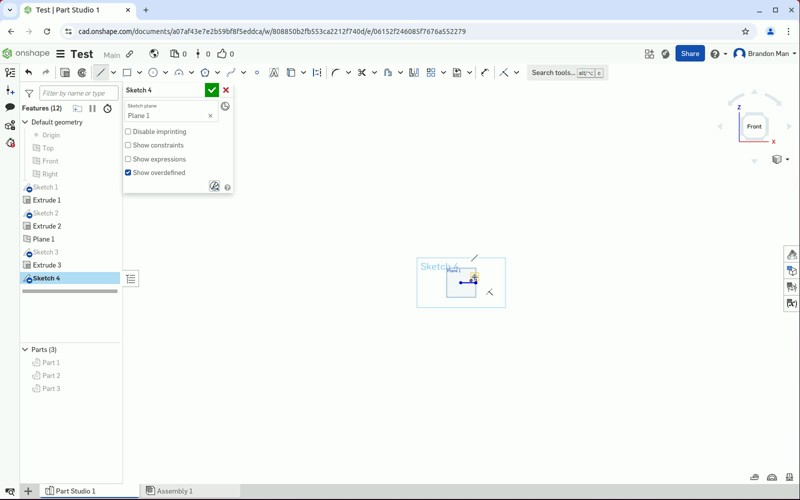
mouse_move(504, 276)
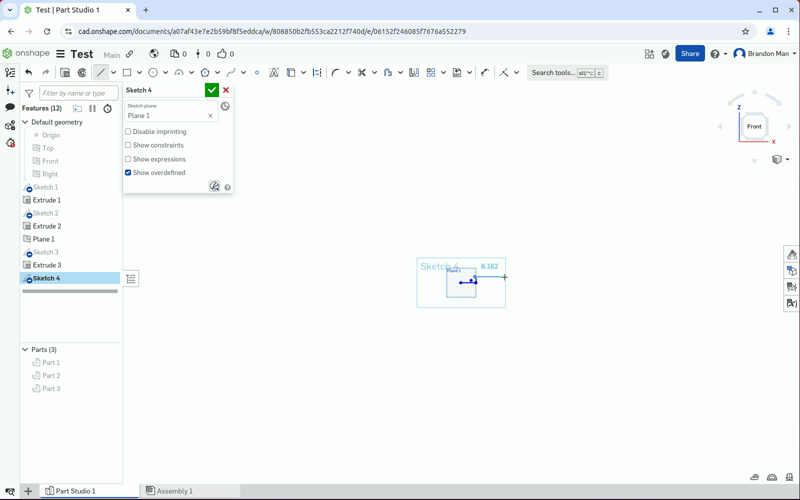
mouse_move(460, 276)
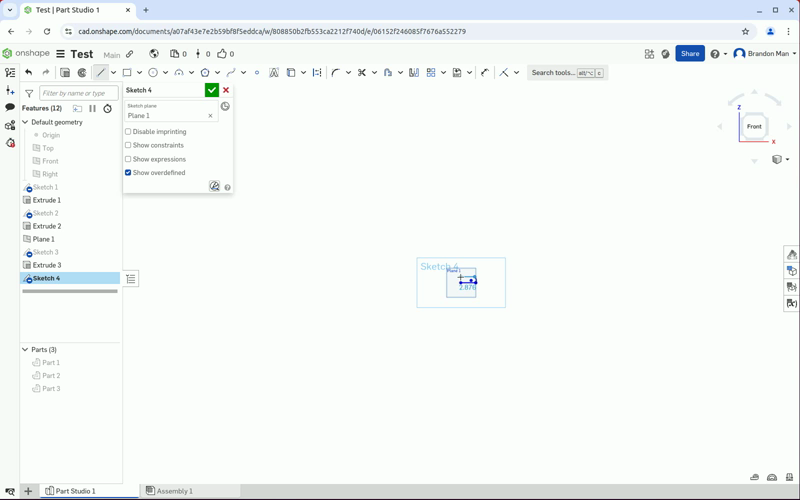
click(460, 276)
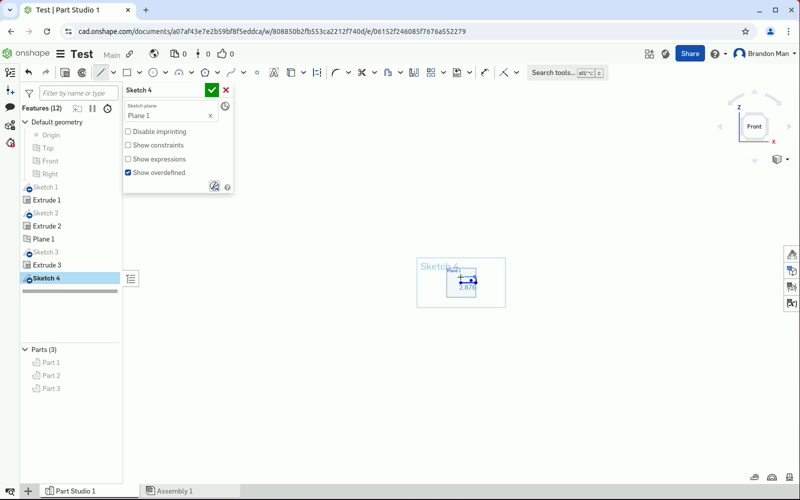
key_up(shift)
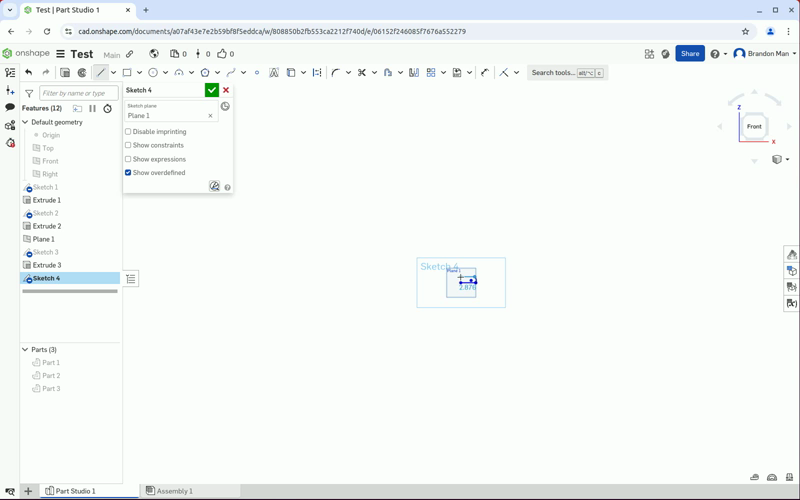
mouse_move(490, 276)
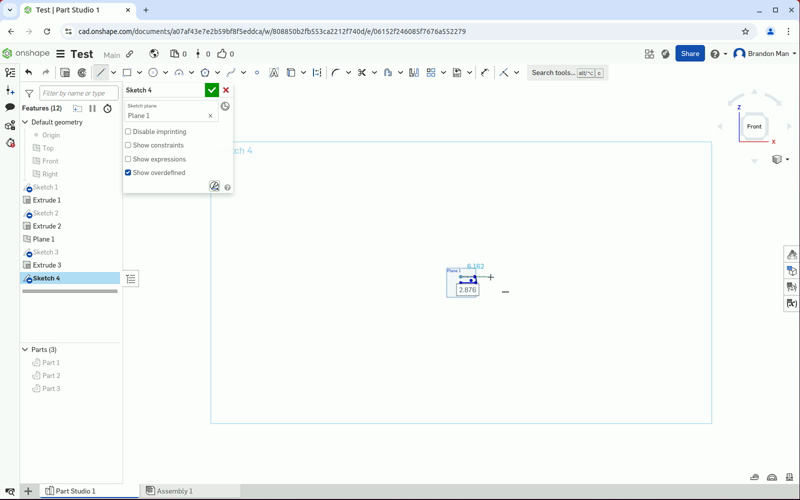
key_down(shift)
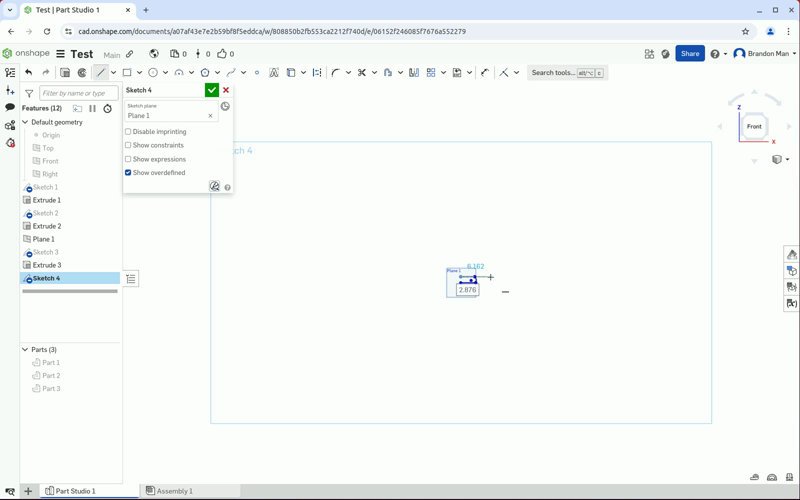
mouse_move(460, 282)
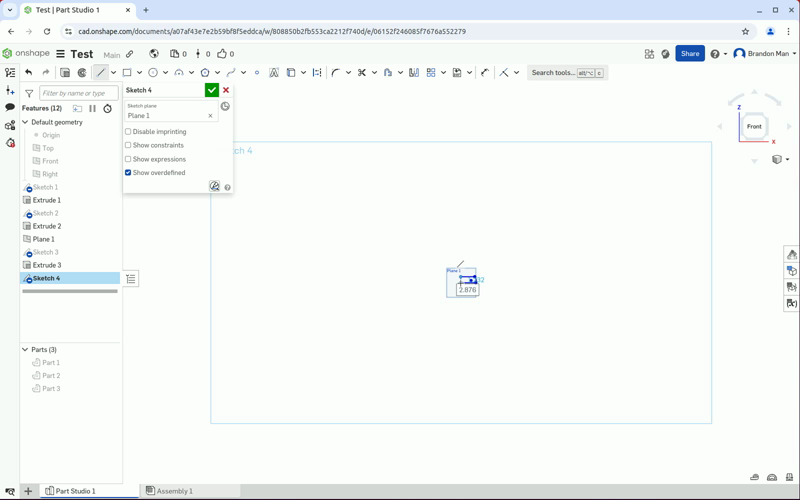
scroll(6)
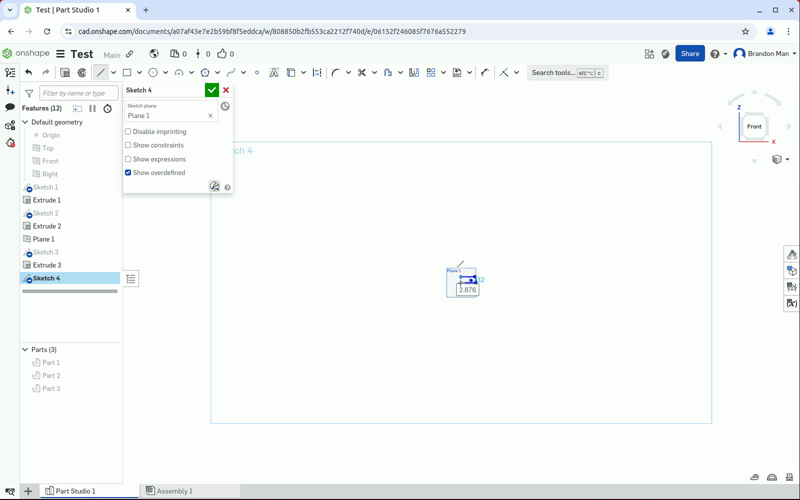
scroll(6)
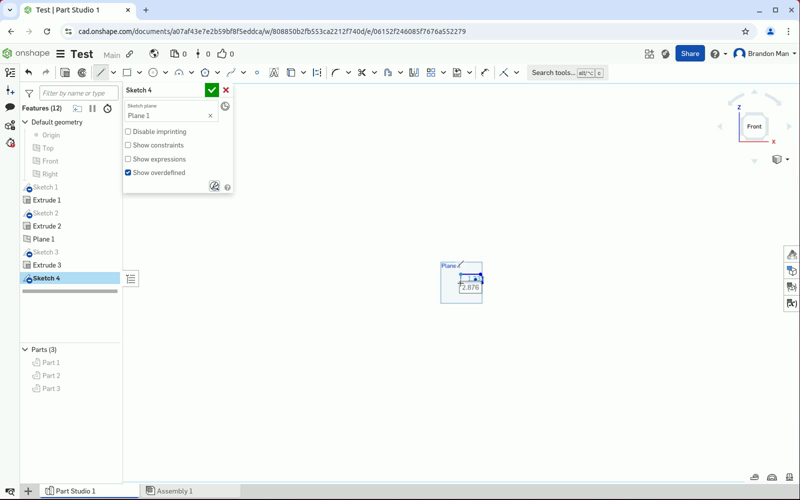
scroll(6)
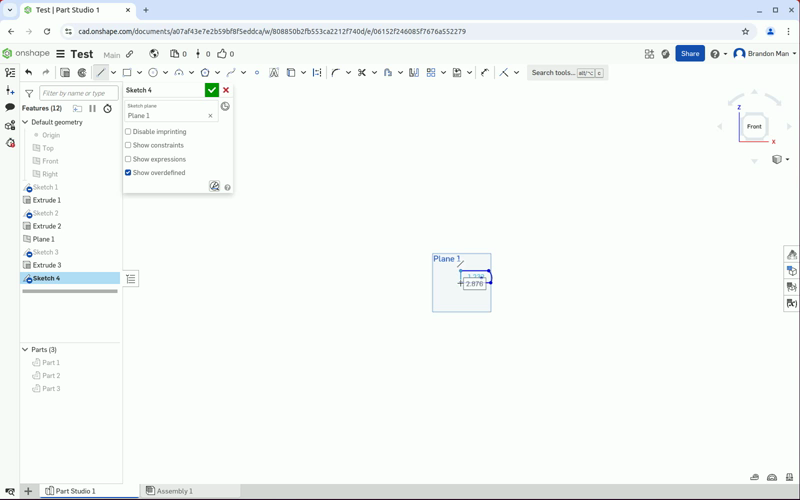
scroll(6)
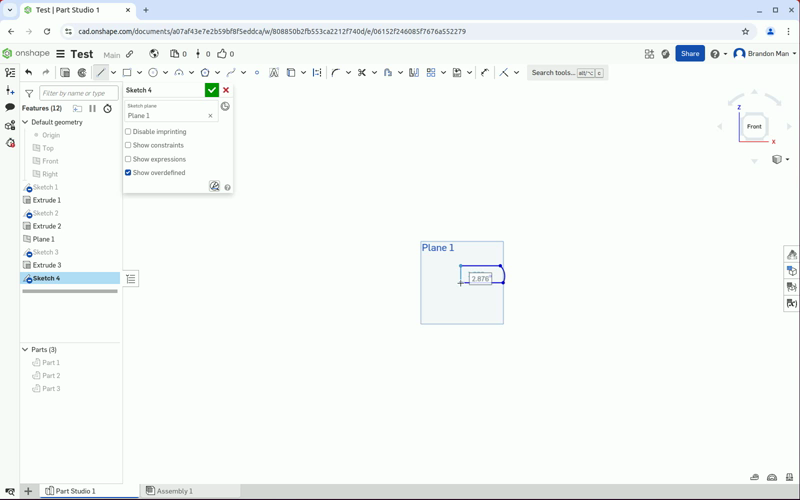
scroll(6)
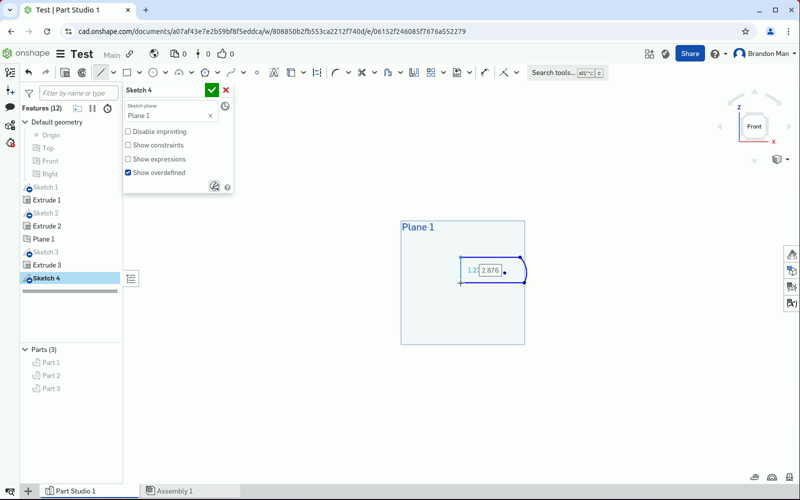
scroll(6)
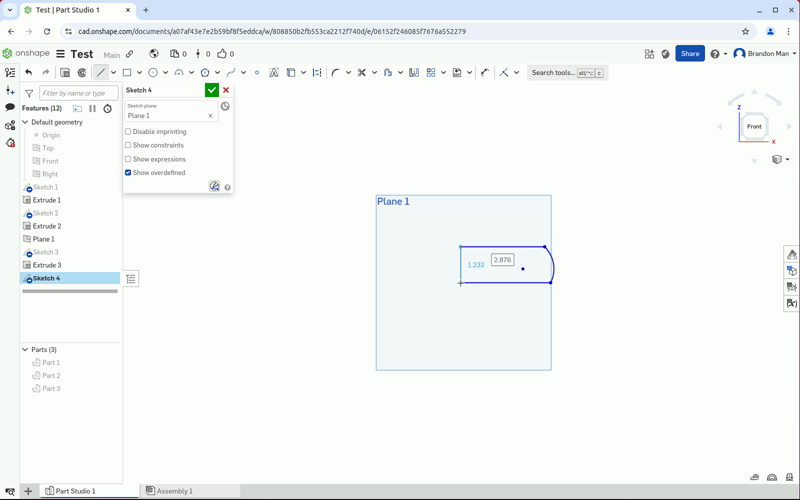
scroll(6)
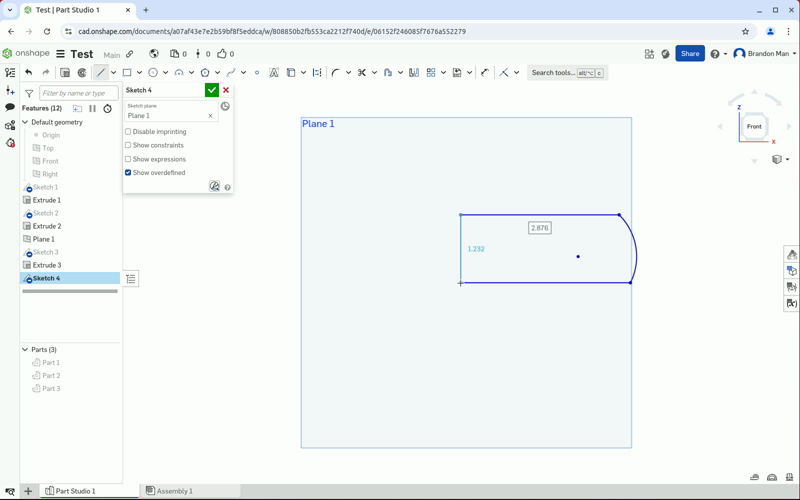
key_up(shift)
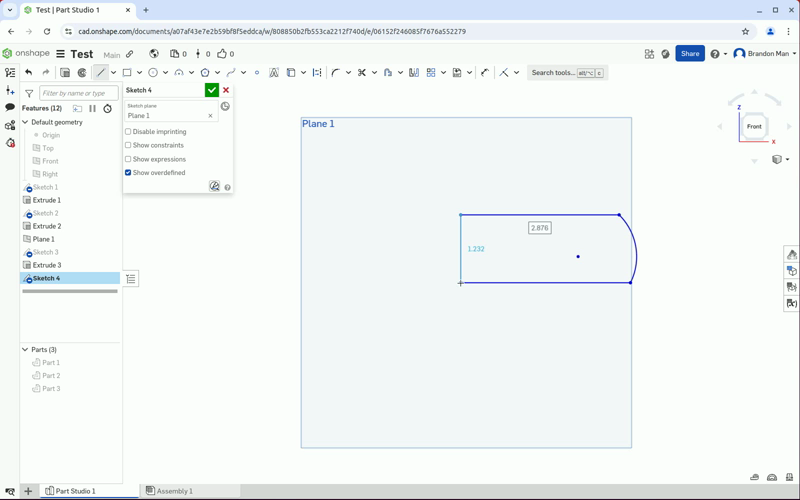
click(460, 282)
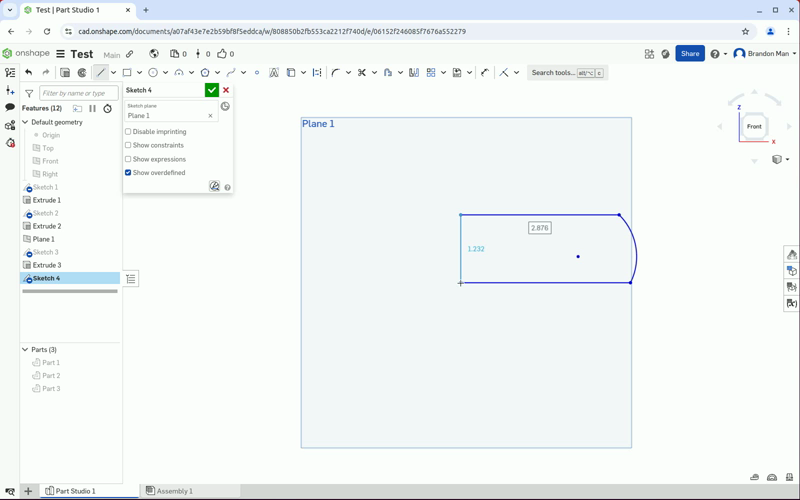
scroll(-6)
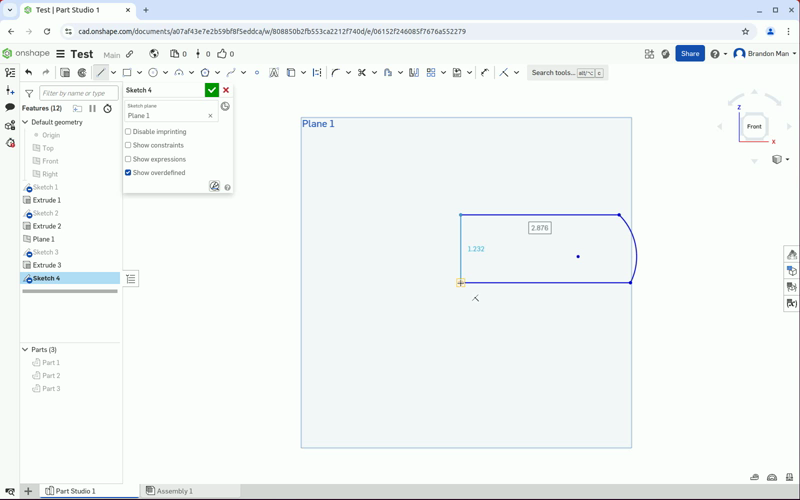
scroll(-6)
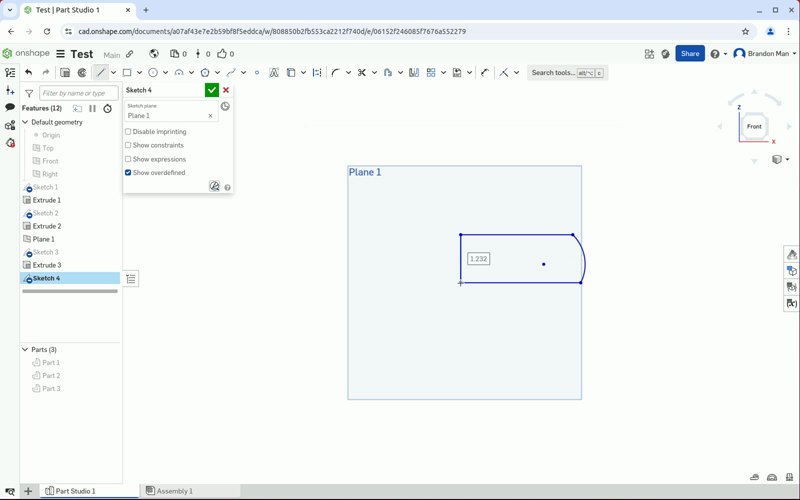
scroll(-6)
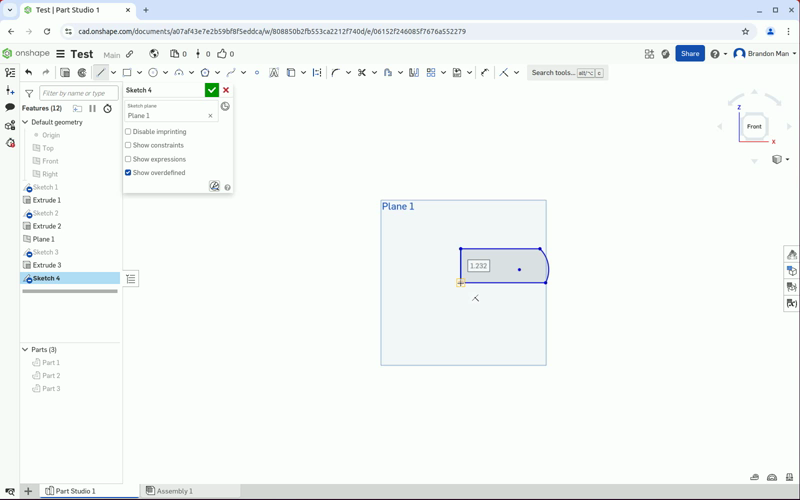
scroll(-6)
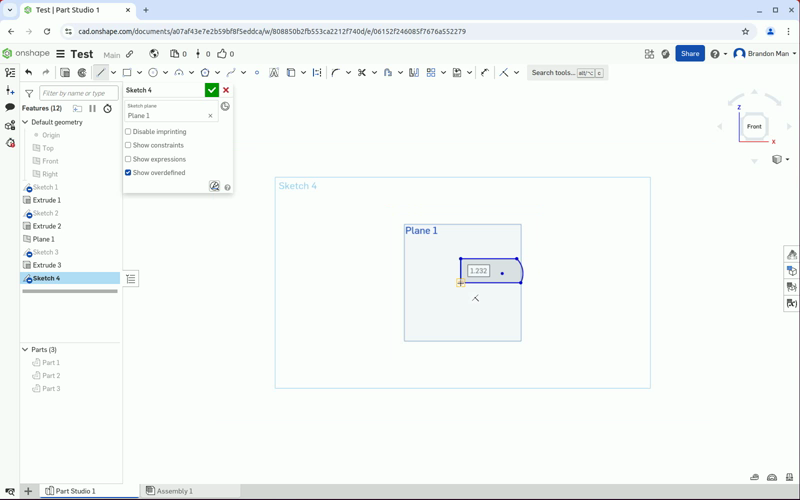
scroll(-6)
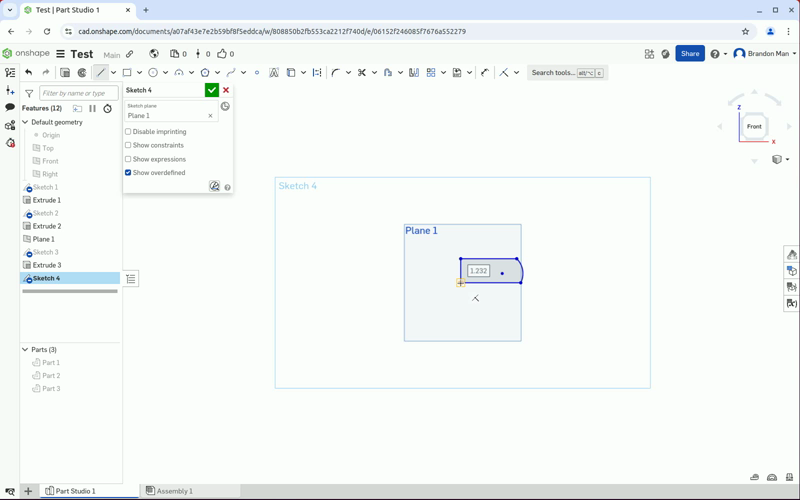
scroll(-6)
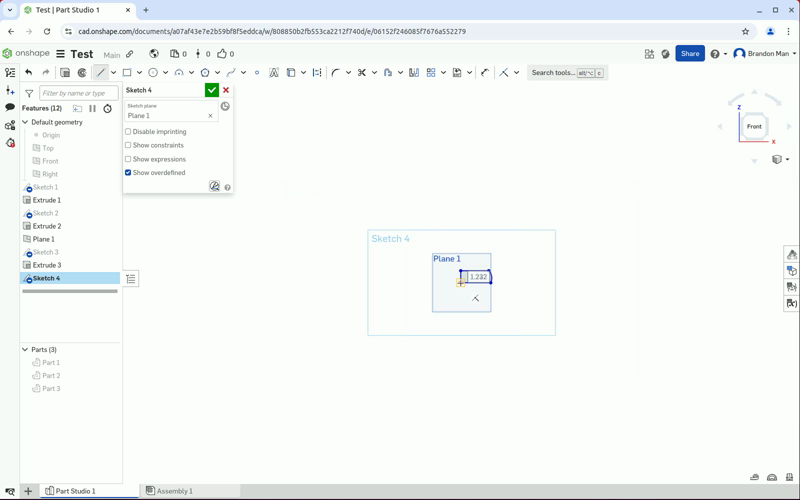
scroll(-6)
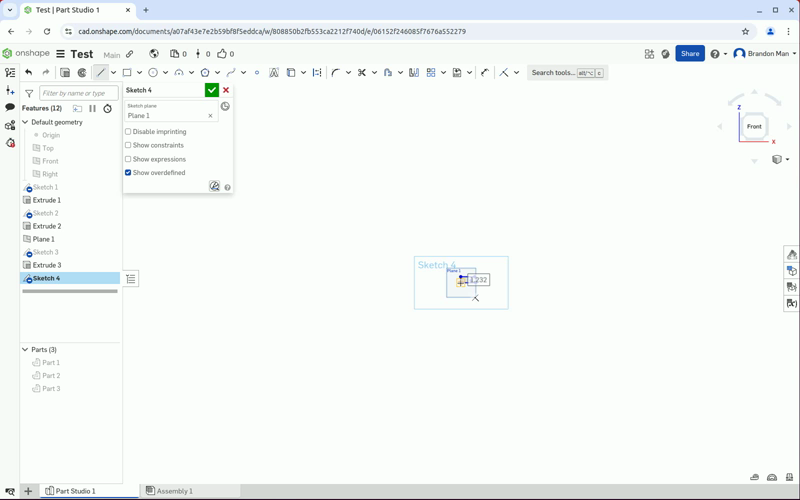
key(esc)
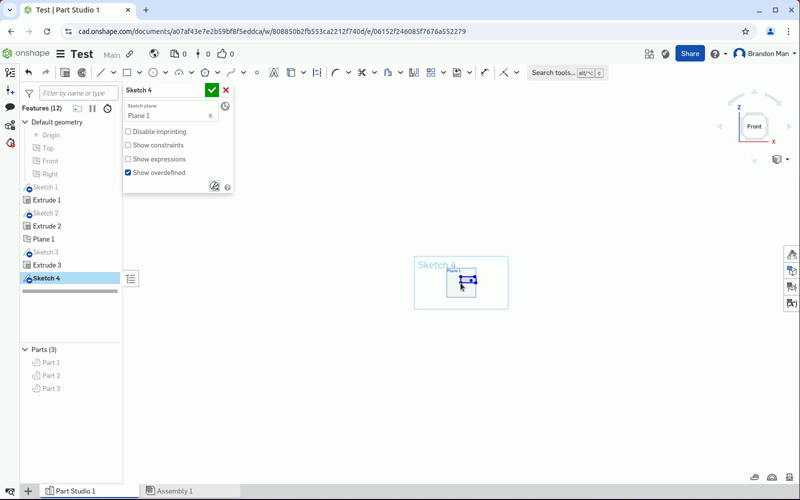
mouse_move(467, 282)
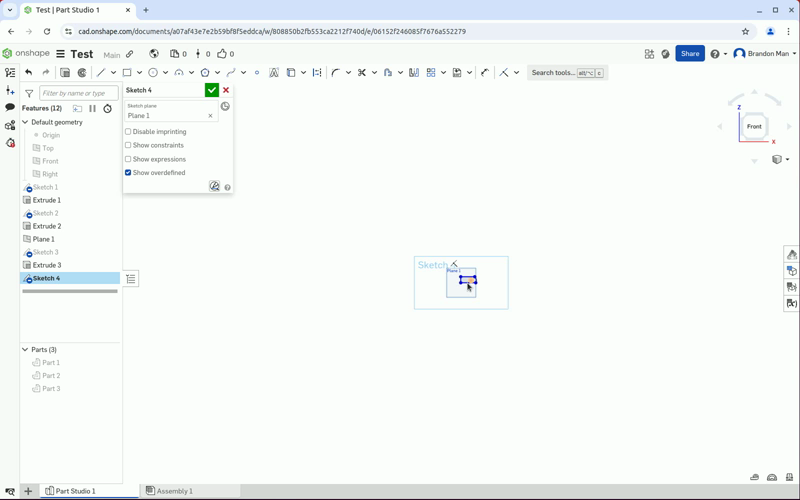
scroll(6)
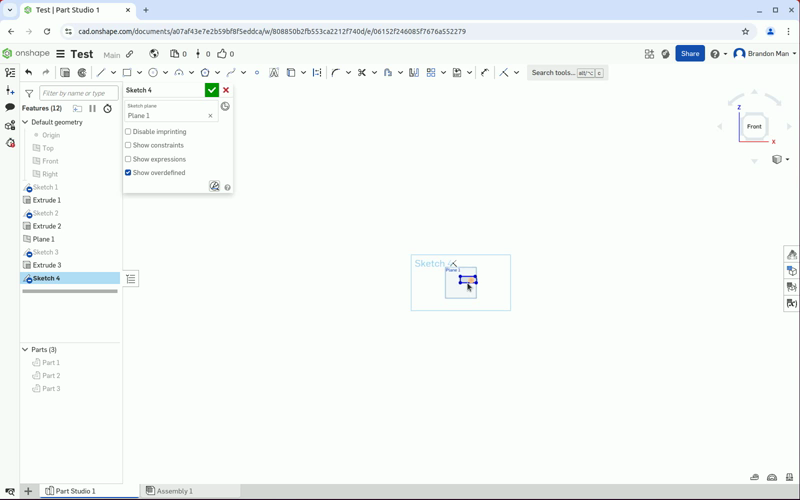
scroll(6)
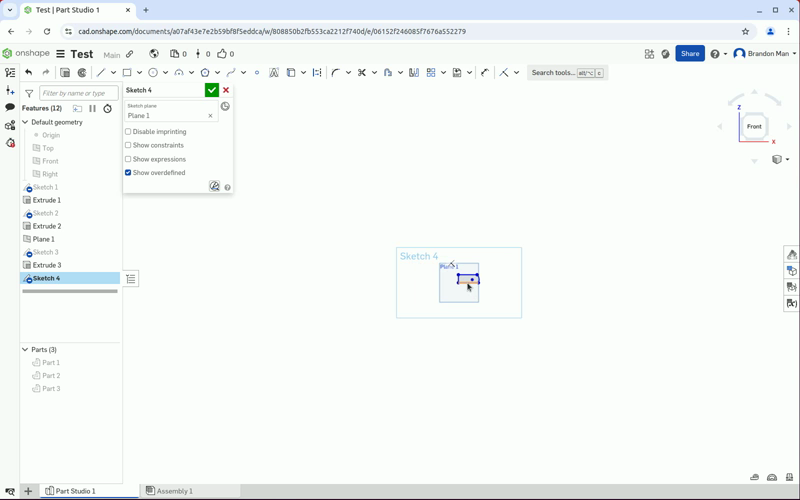
scroll(6)
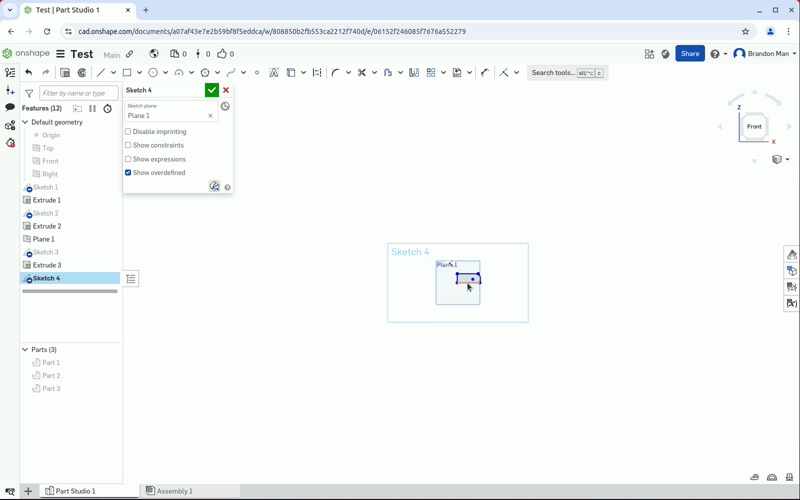
scroll(6)
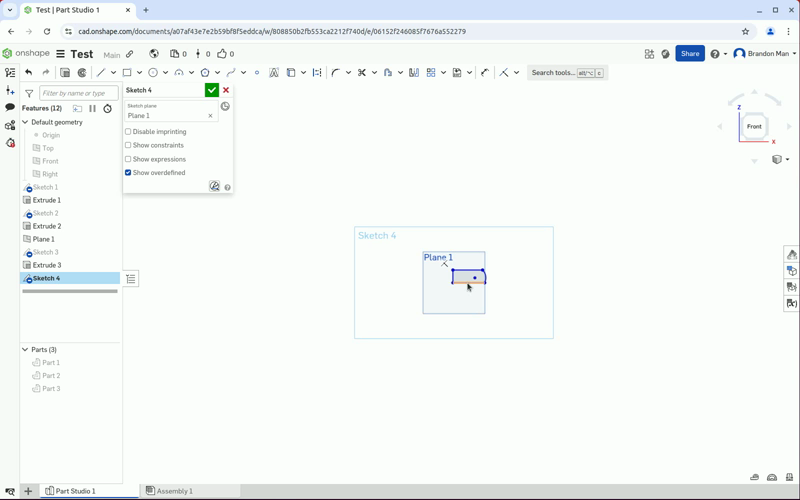
scroll(6)
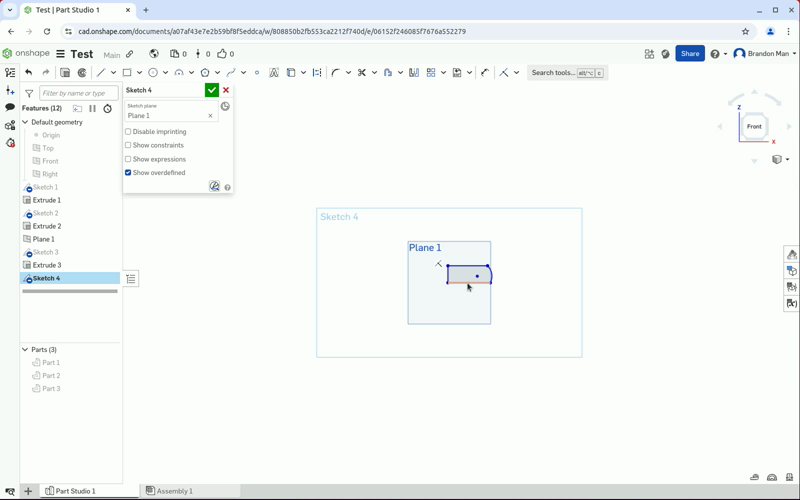
scroll(6)
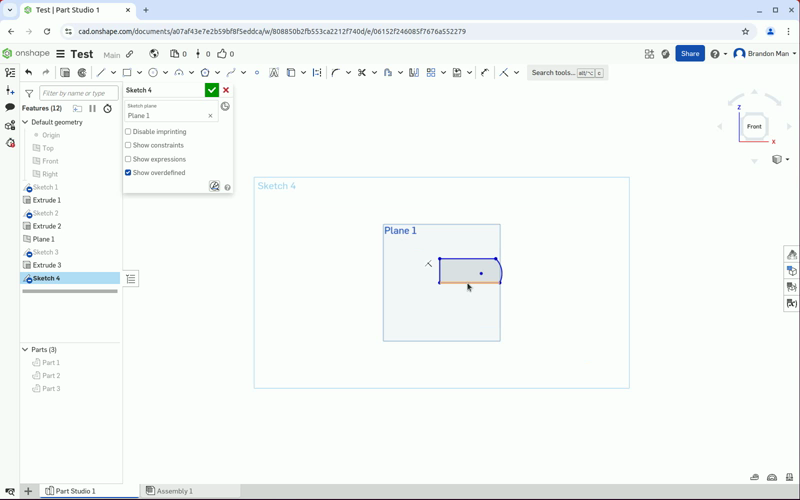
scroll(6)
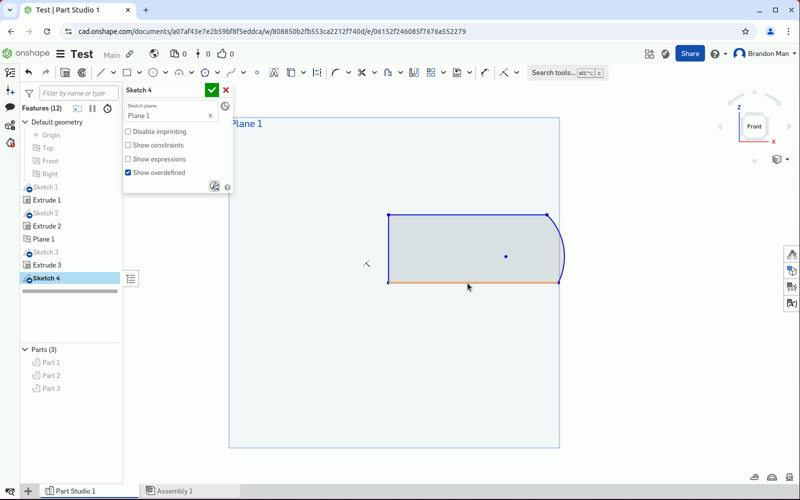
click(467, 282)
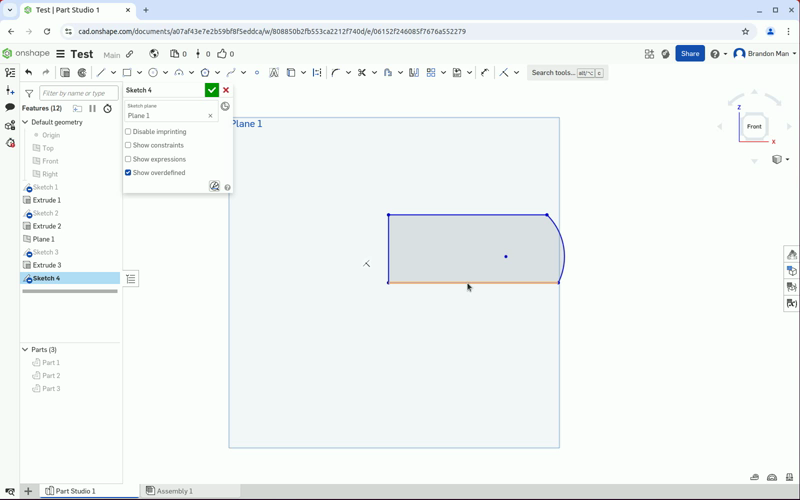
scroll(-6)
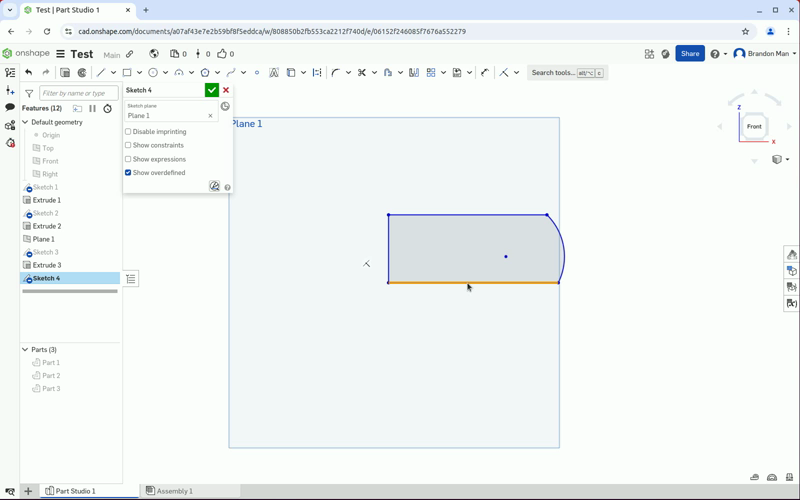
scroll(-6)
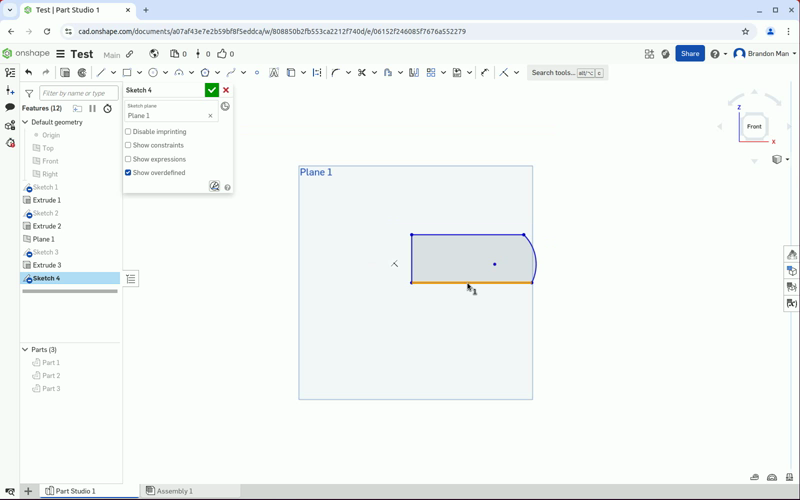
scroll(-6)
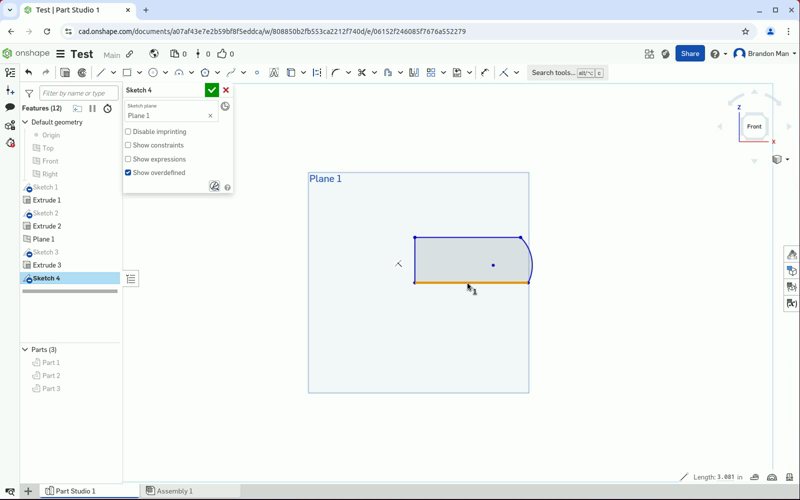
scroll(-6)
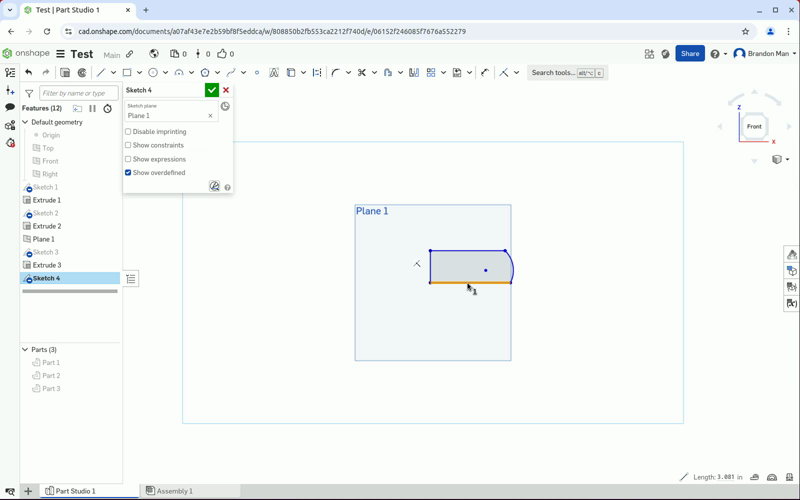
scroll(-6)
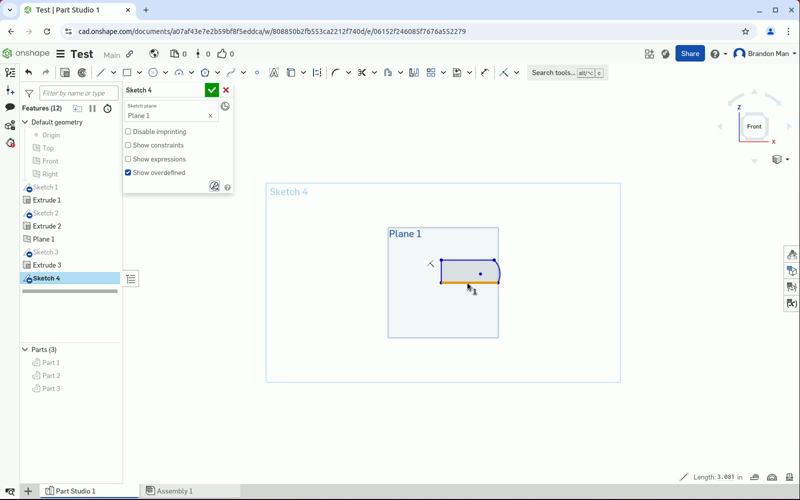
scroll(-6)
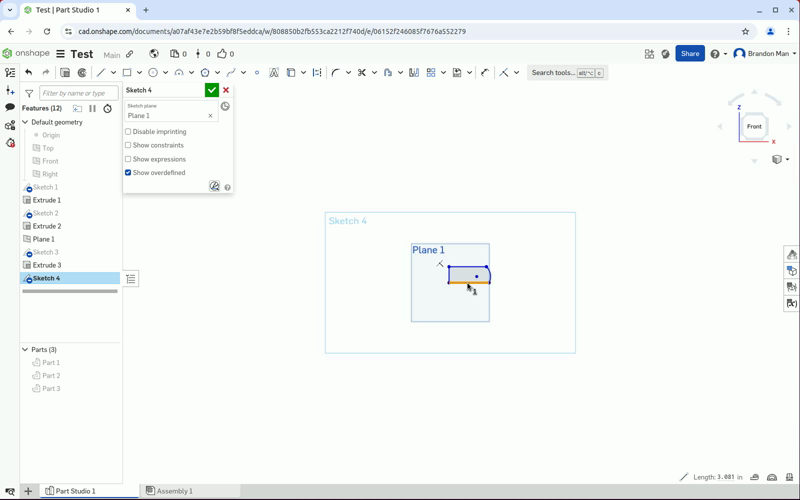
scroll(-6)
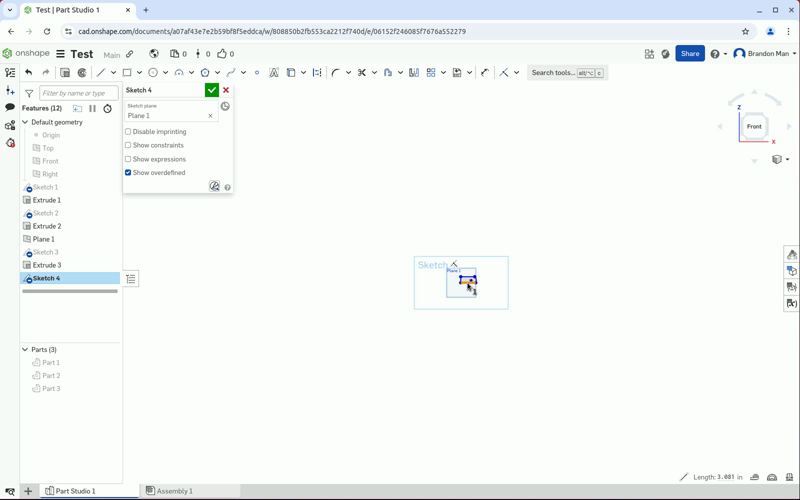
mouse_move(73, 352)
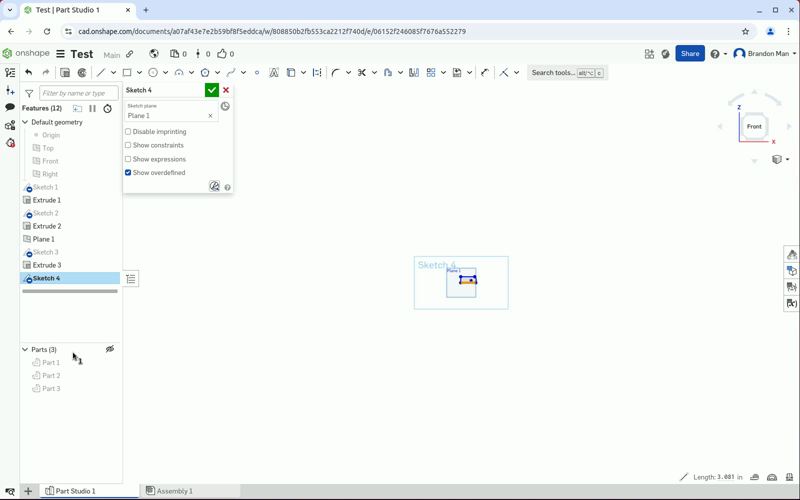
key(shift+y)
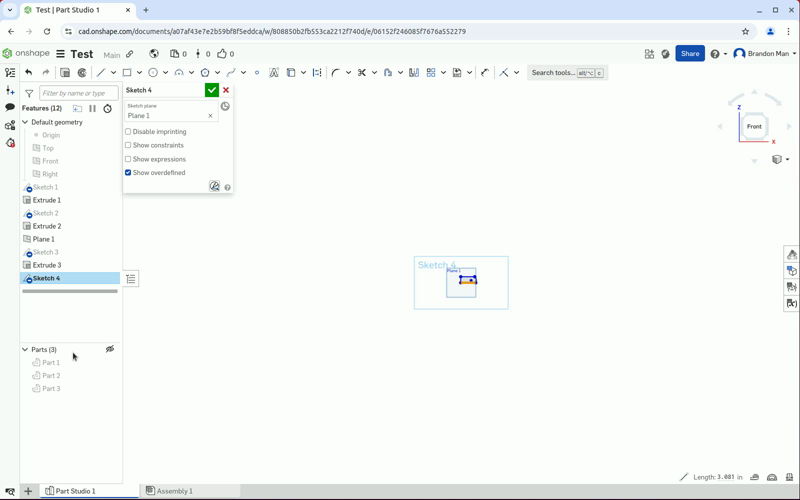
key(shift+e)
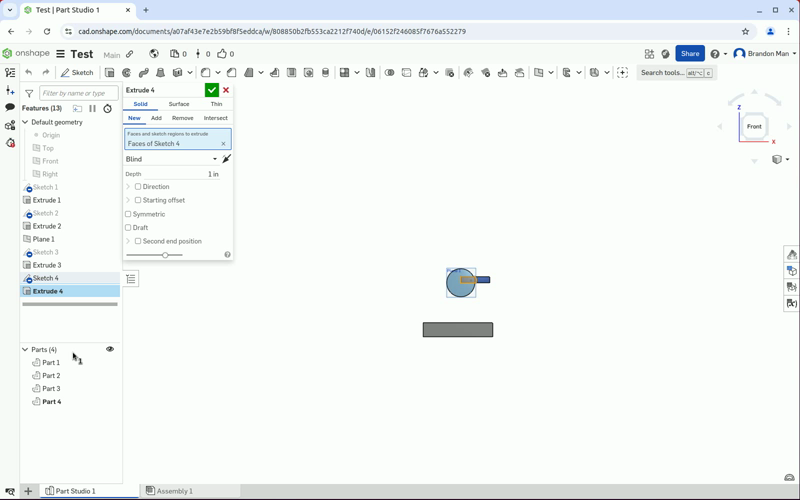
mouse_move(143, 106)
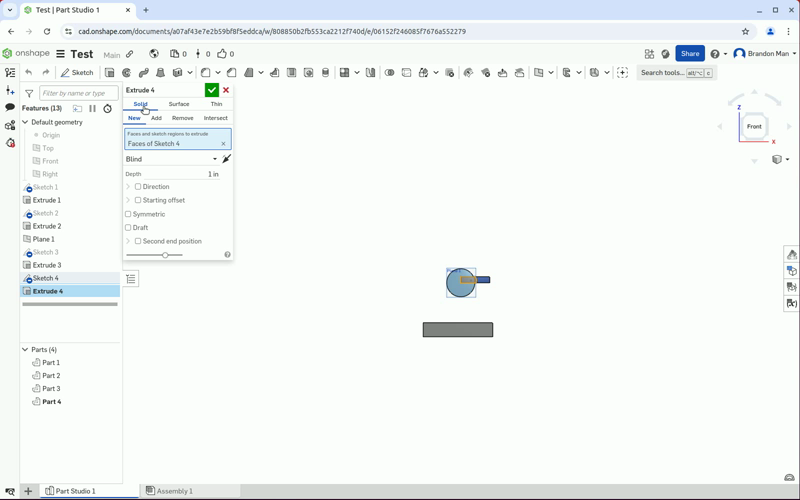
click(143, 106)
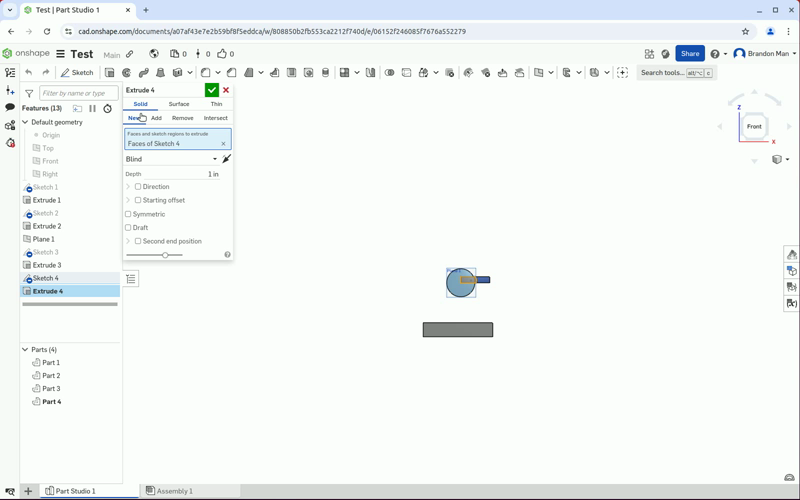
mouse_move(137, 120)
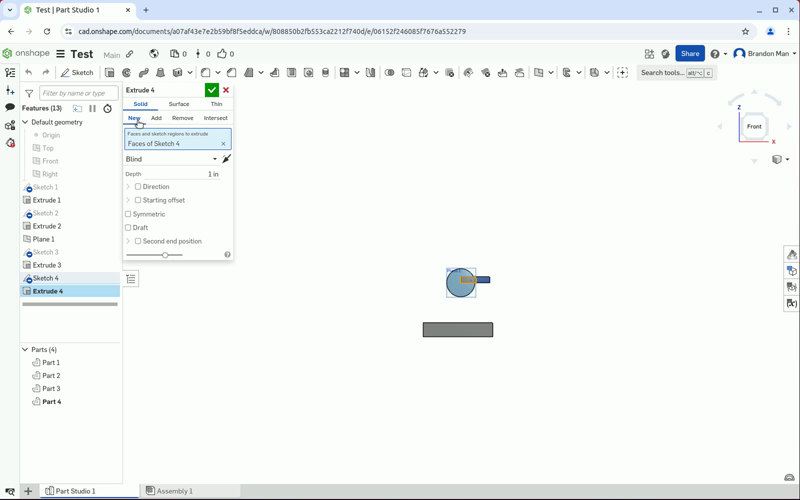
click(137, 120)
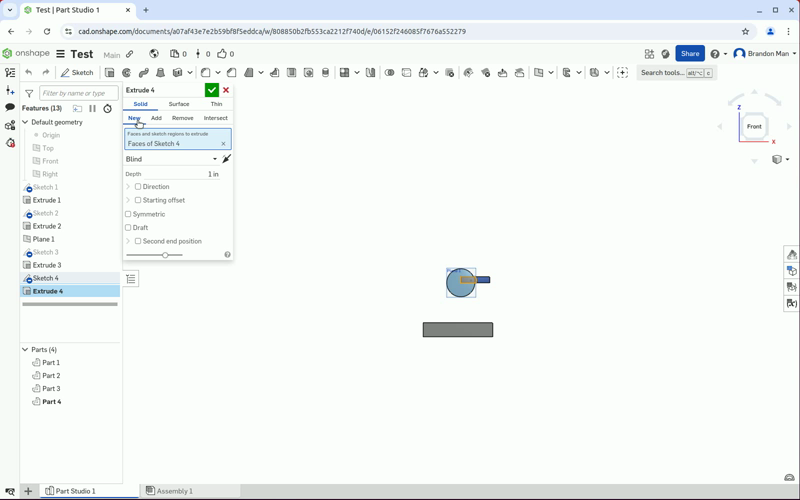
key(tab, 4)
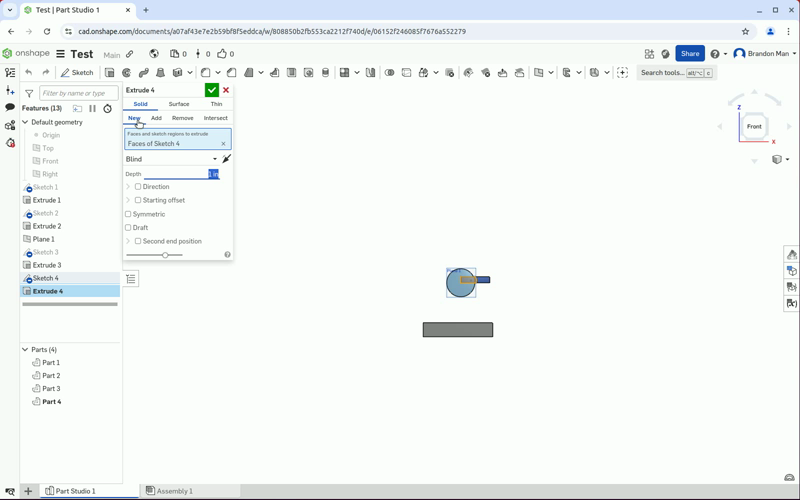
text(0.481)
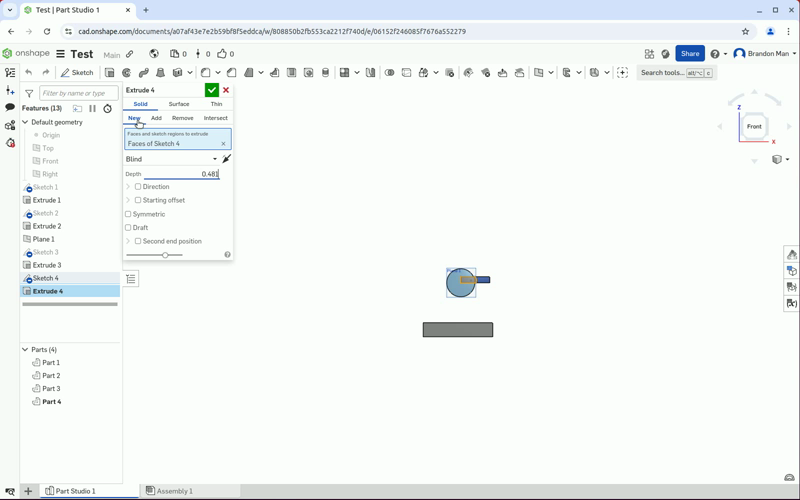
key(enter)
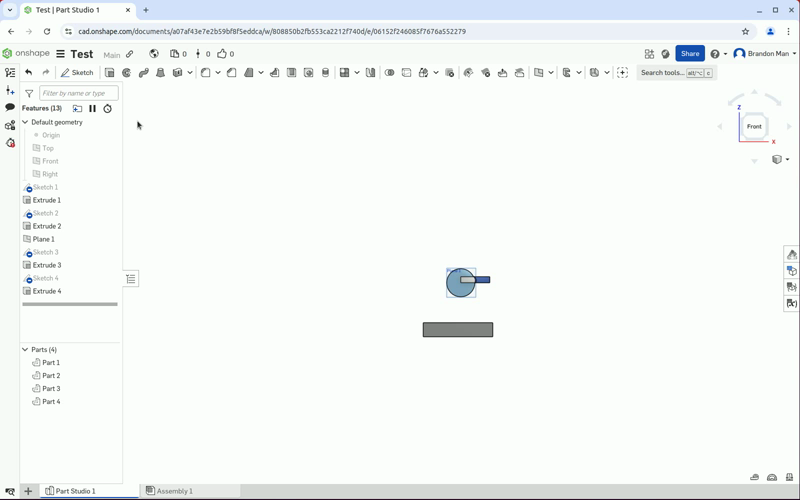
key(shift+h)
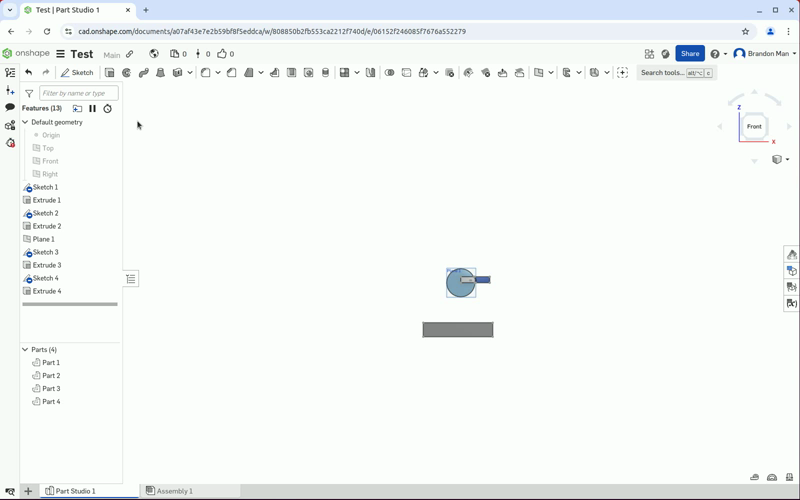
key(shift+h)
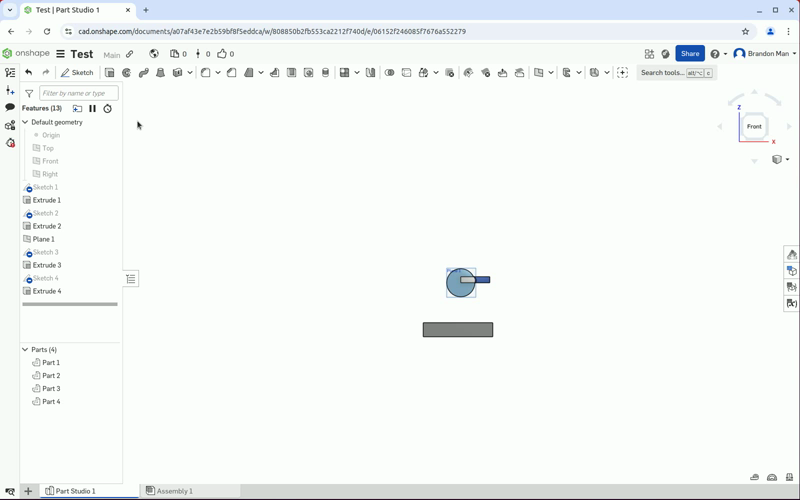
mouse_move(73, 189)
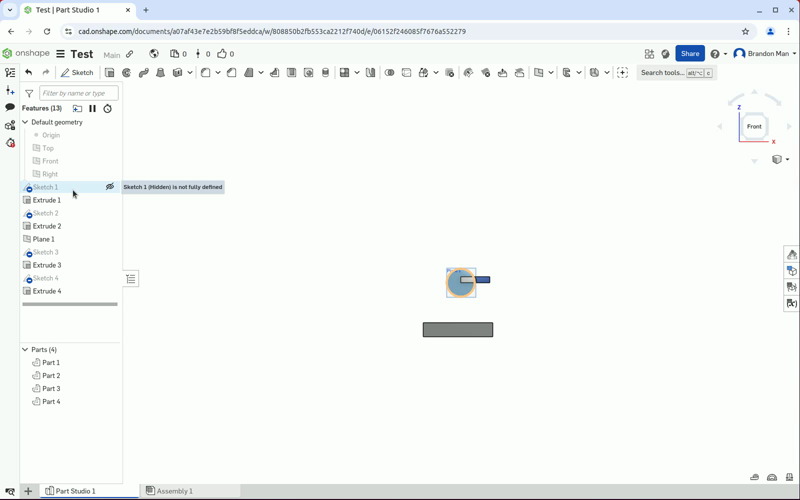
click(73, 189)
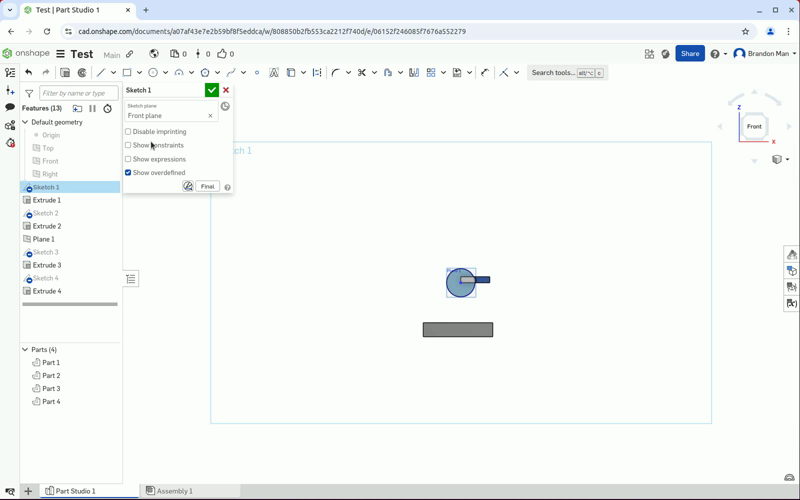
mouse_move(229, 92)
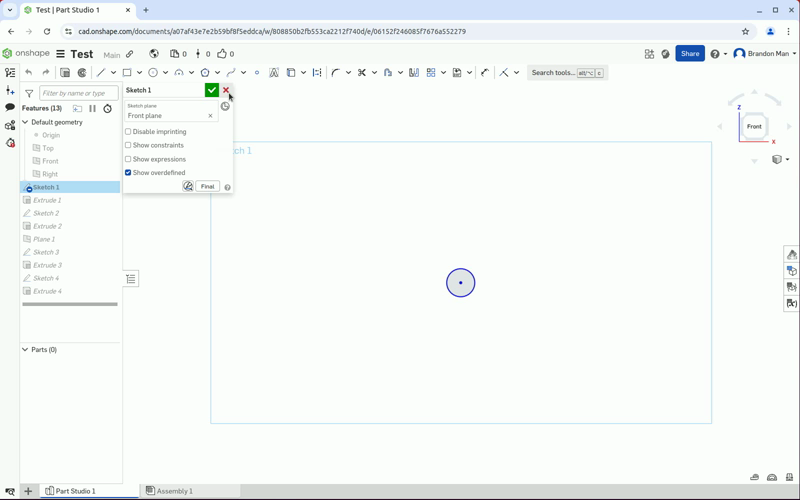
click(229, 92)
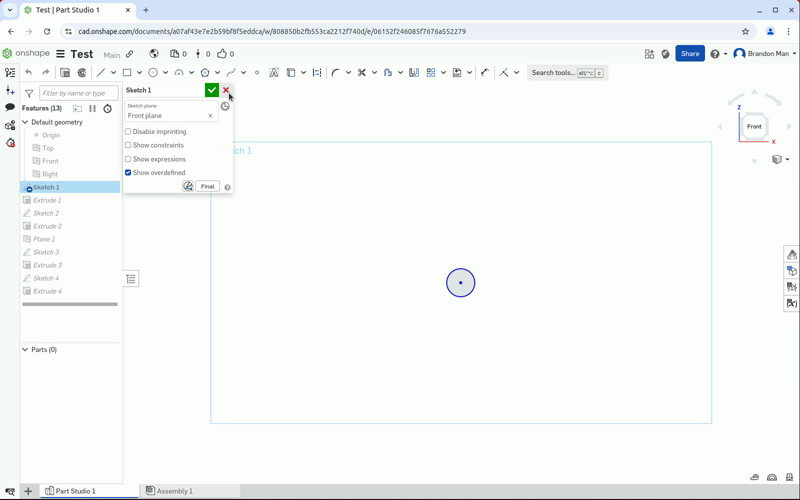
key(shift+s)
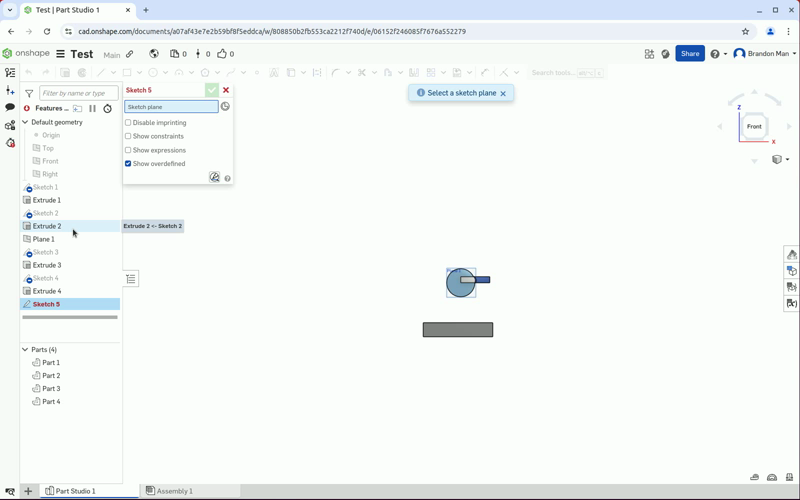
scroll(3)
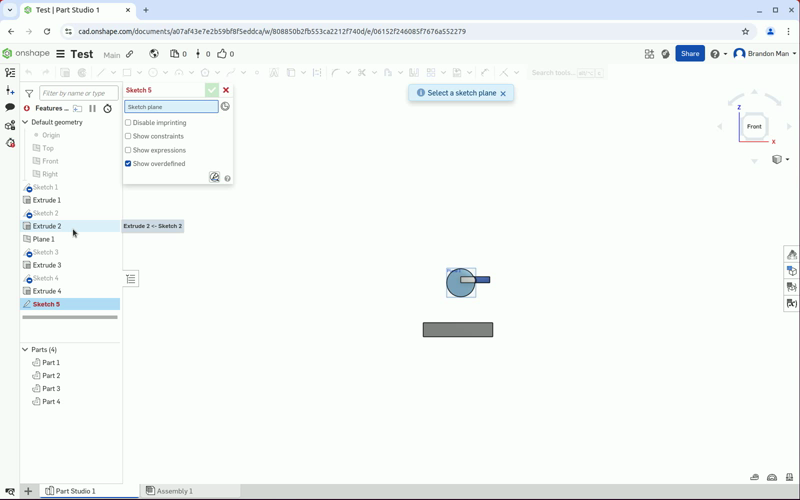
mouse_move(73, 163)
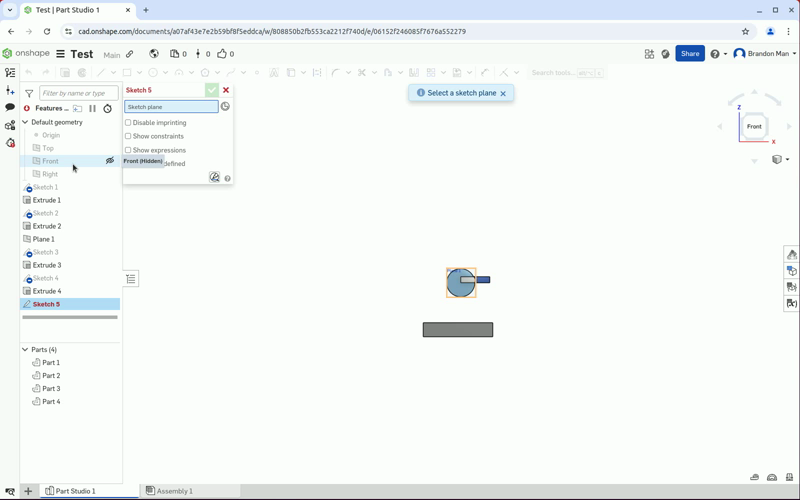
click(73, 163)
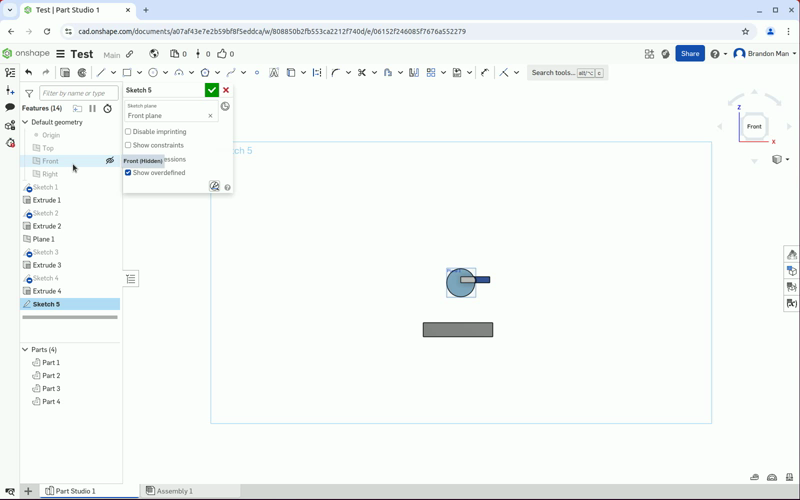
mouse_move(73, 352)
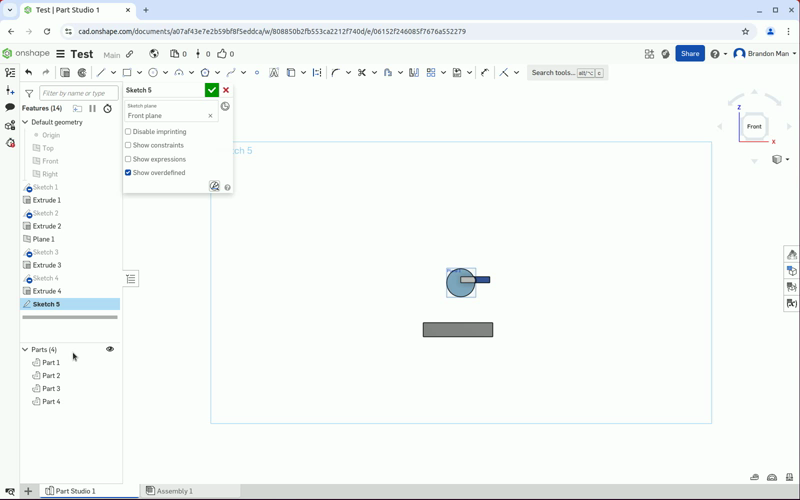
key(y)
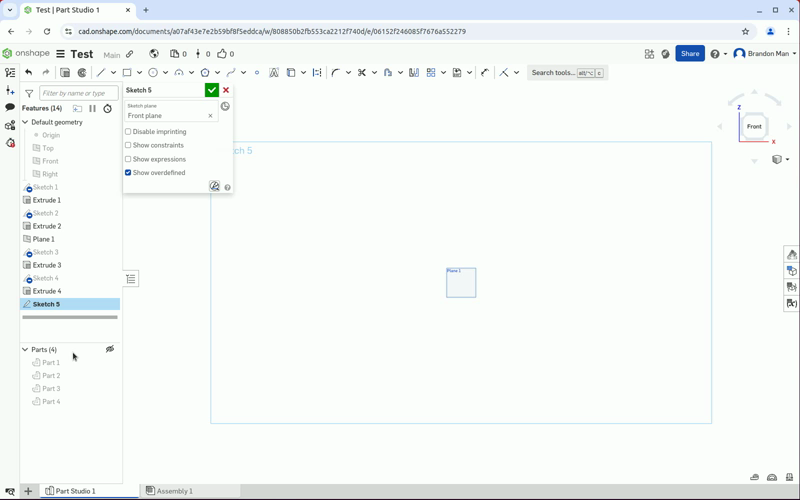
key(l)
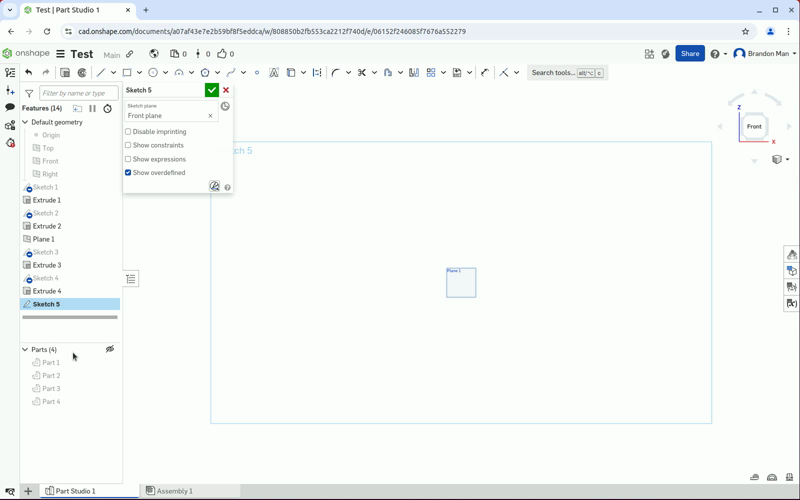
key_down(shift)
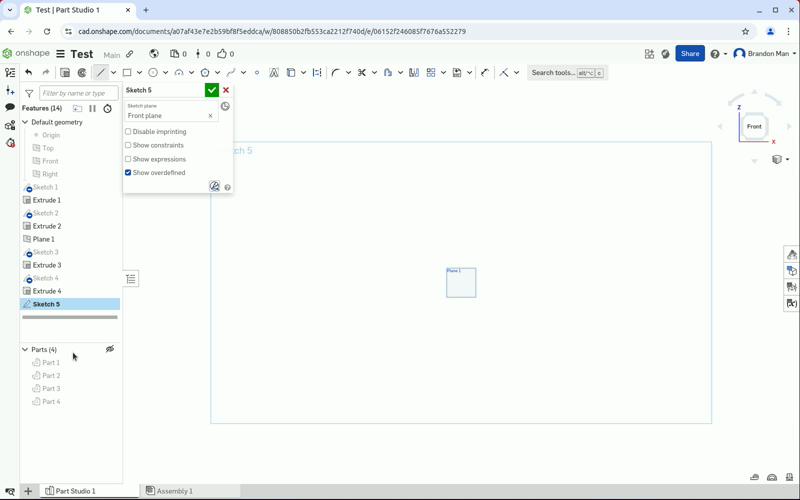
mouse_move(453, 259)
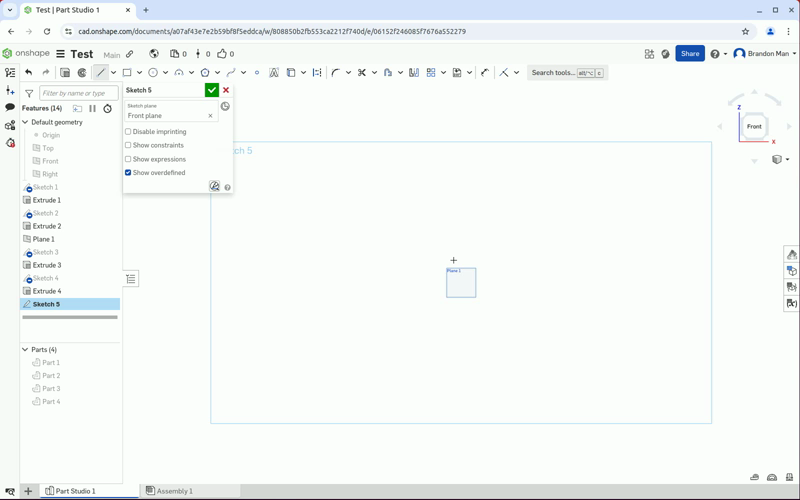
click(453, 259)
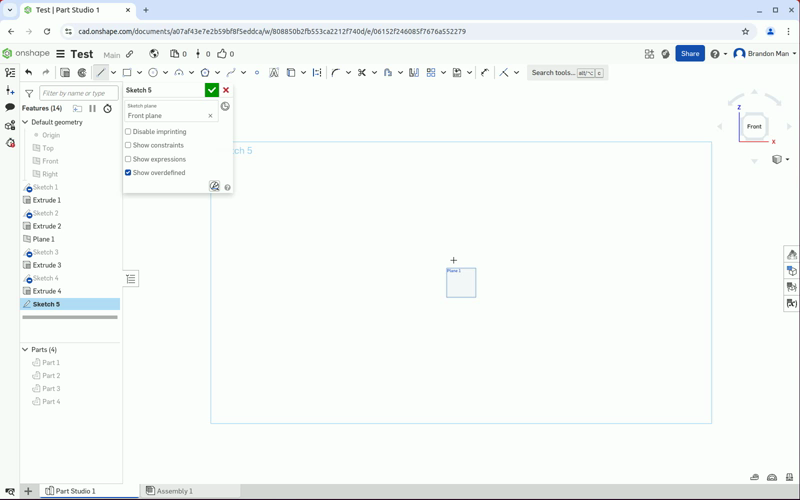
key_up(shift)
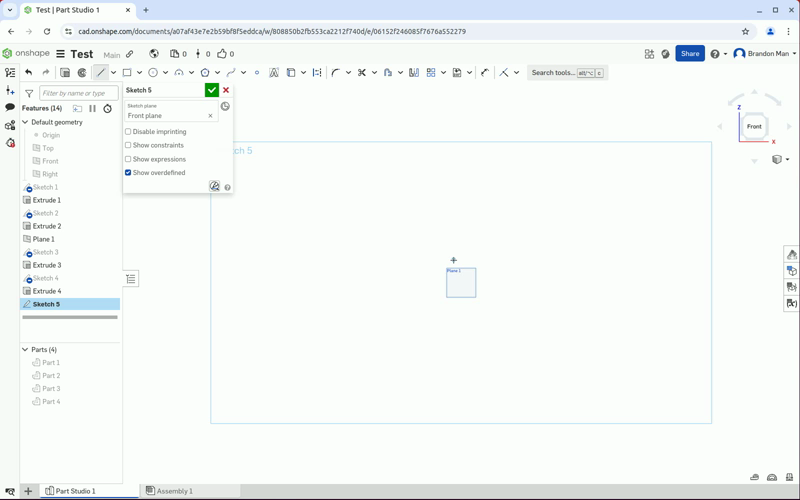
key_down(shift)
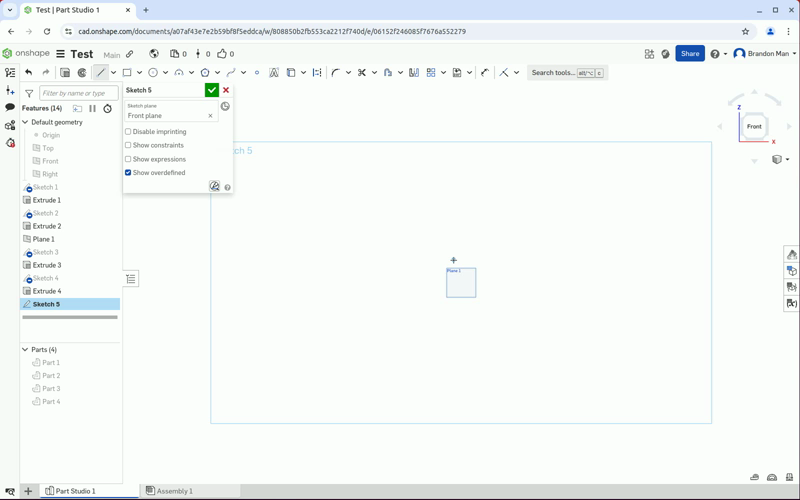
mouse_move(483, 259)
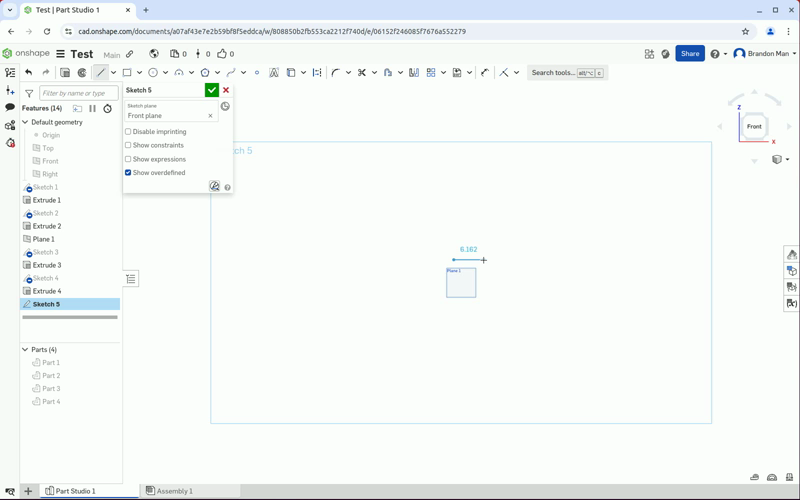
mouse_move(468, 259)
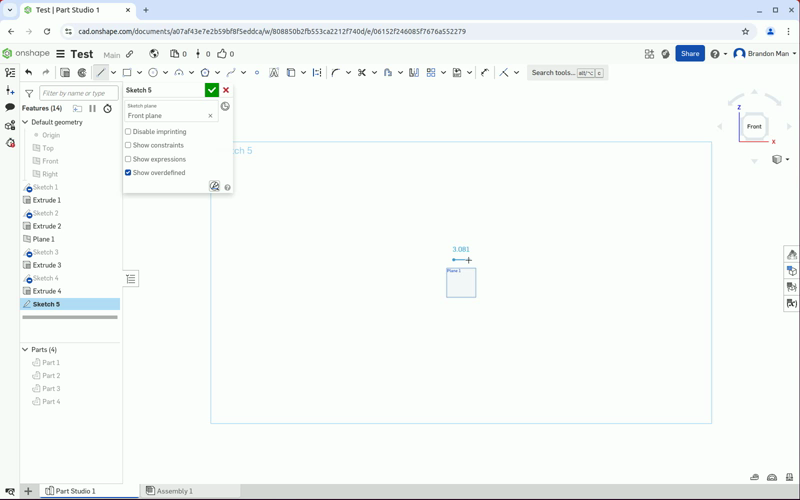
click(468, 259)
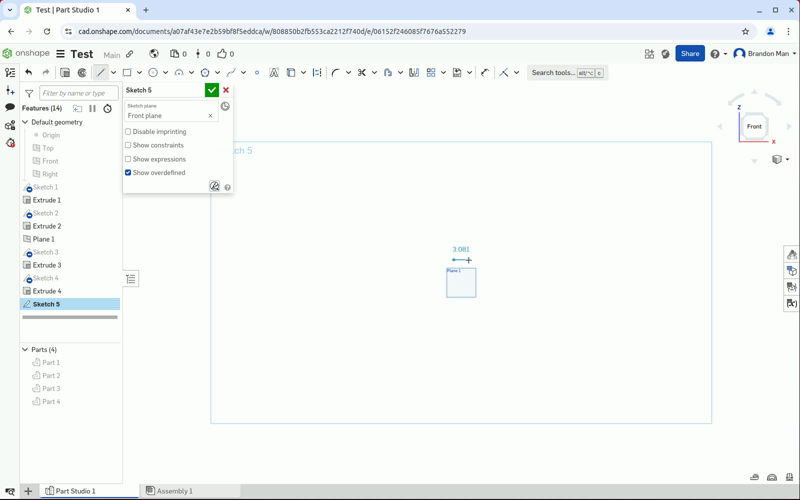
key_up(shift)
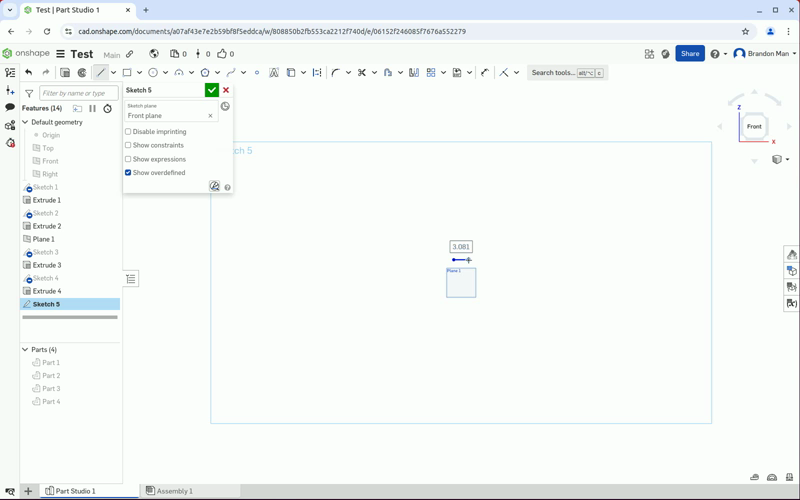
key_down(shift)
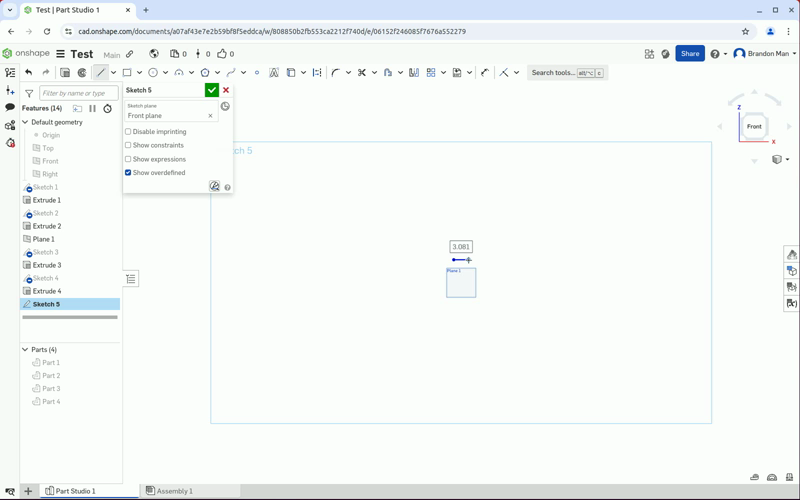
mouse_move(498, 259)
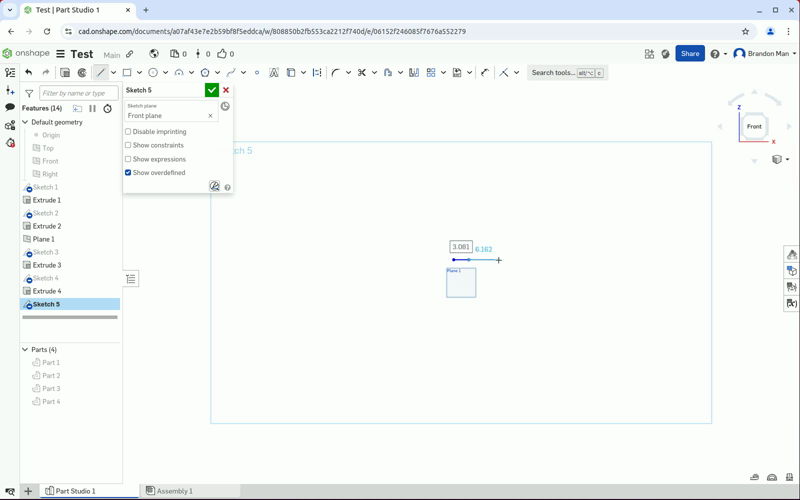
mouse_move(468, 244)
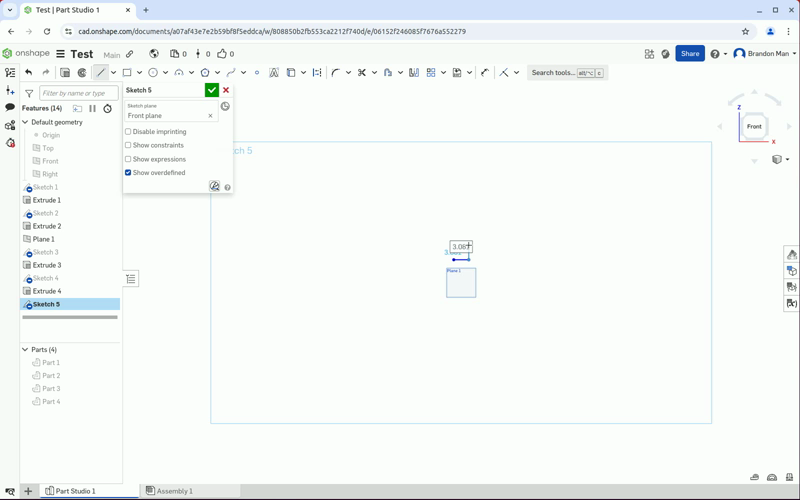
click(468, 244)
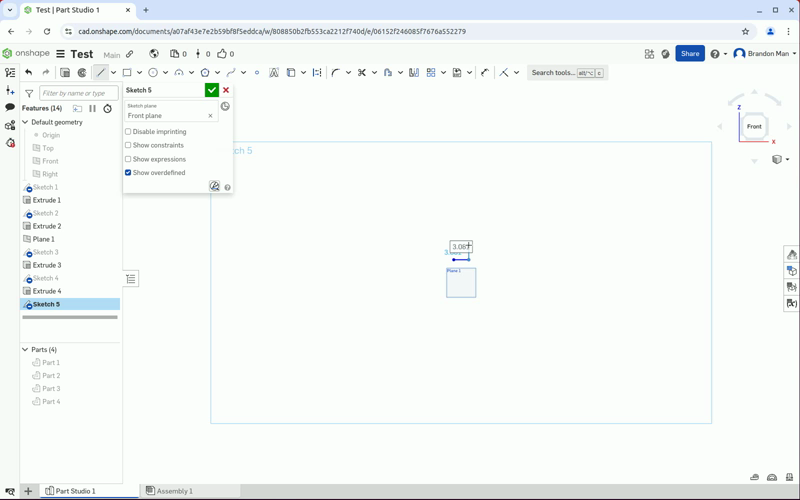
key_up(shift)
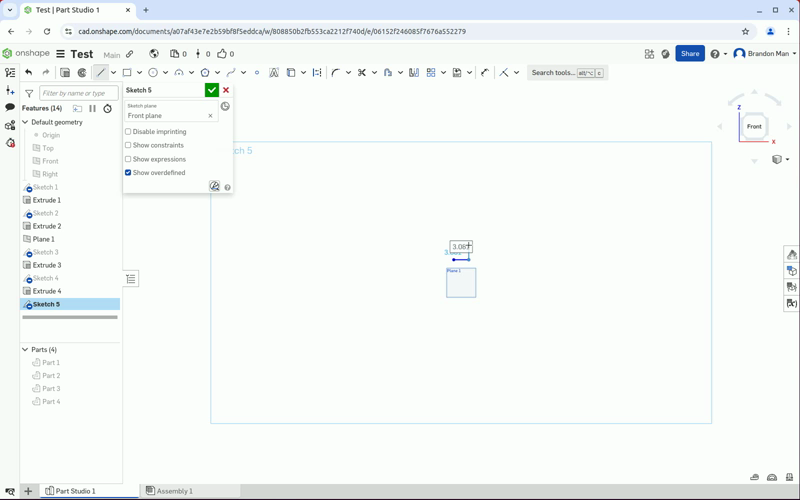
key_down(shift)
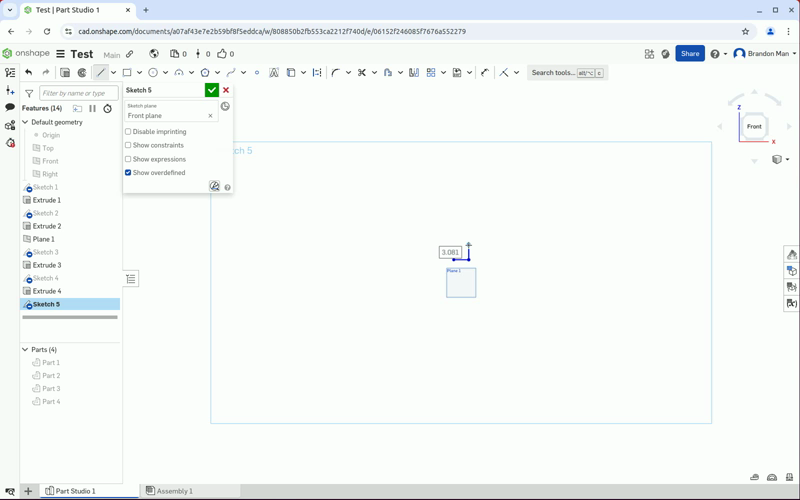
mouse_move(498, 244)
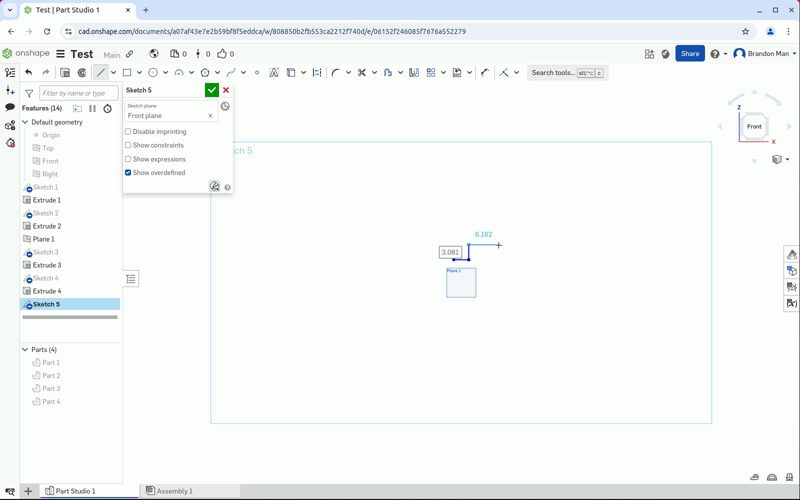
mouse_move(453, 244)
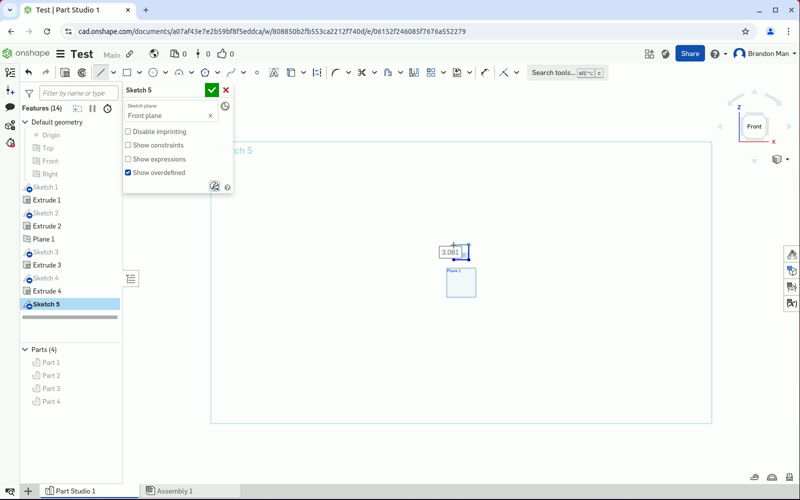
click(453, 244)
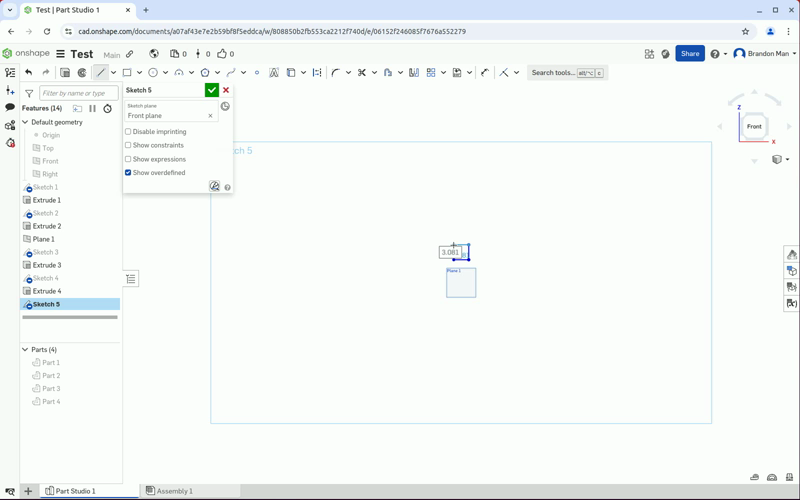
key_up(shift)
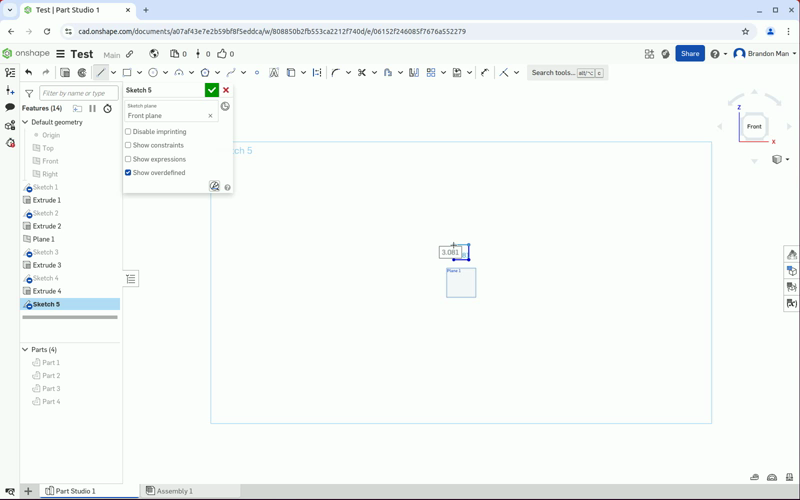
mouse_move(483, 244)
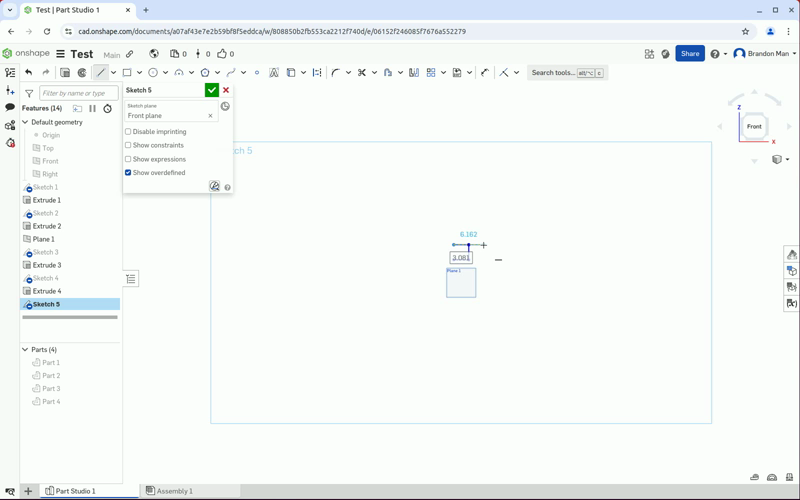
key_down(shift)
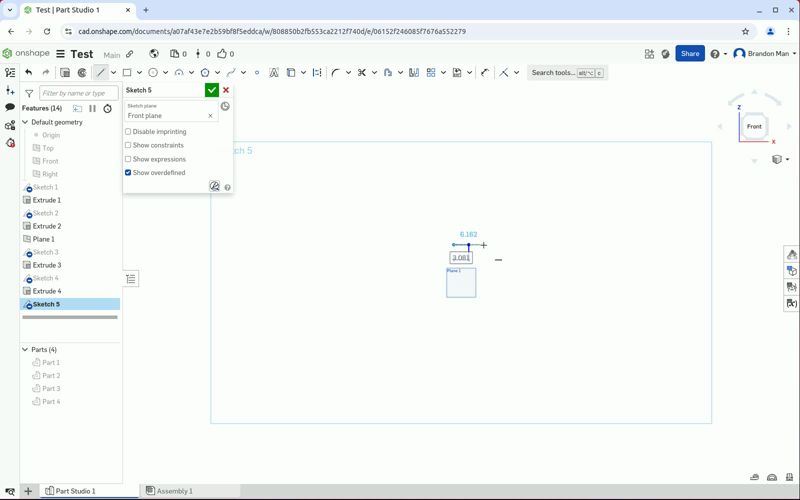
mouse_move(453, 259)
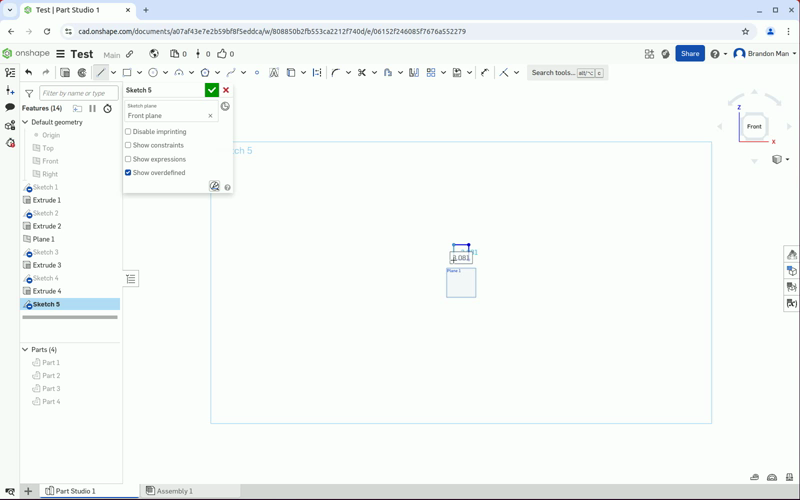
key_up(shift)
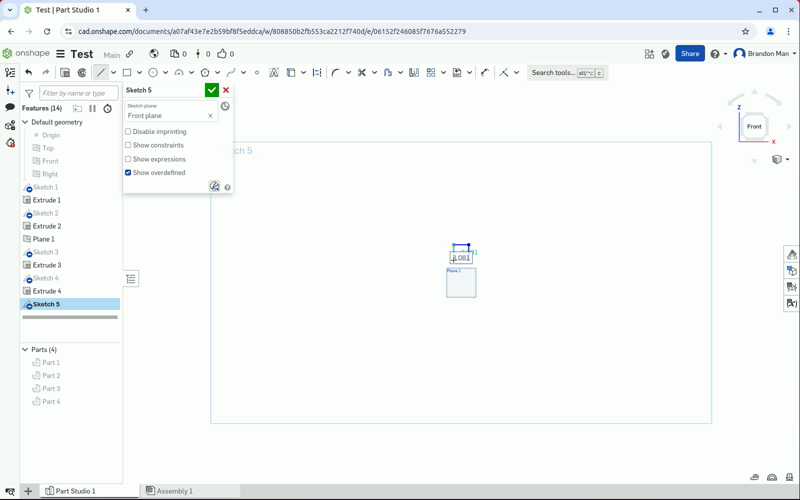
click(453, 259)
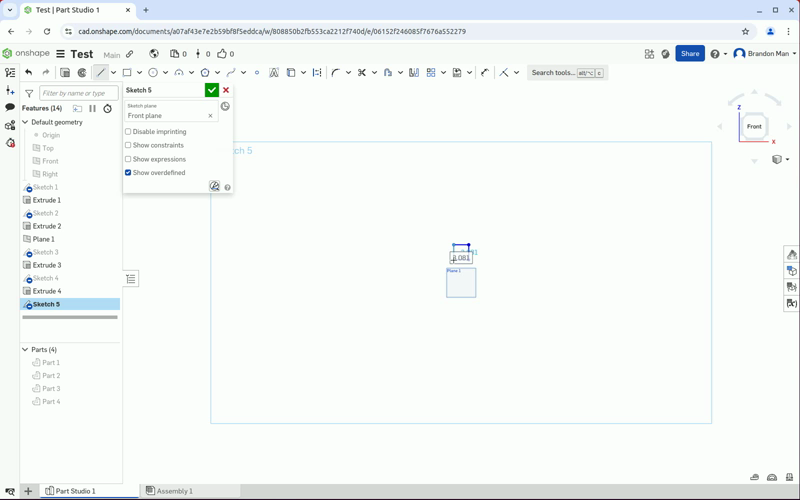
key(esc)
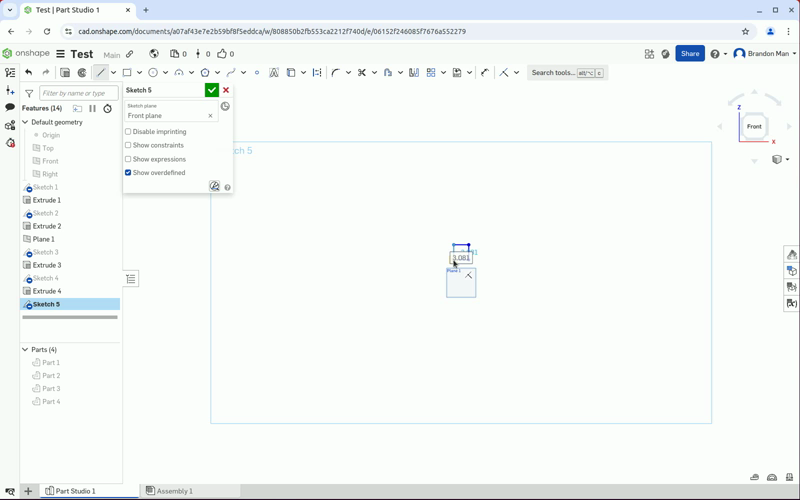
mouse_move(467, 251)
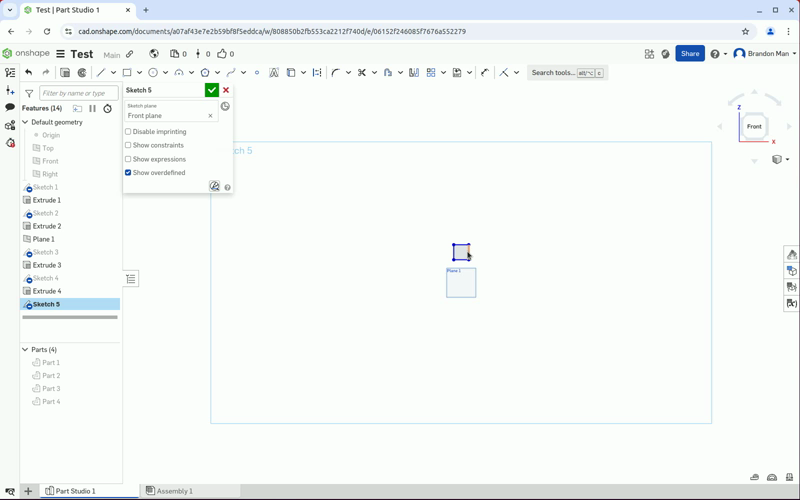
scroll(6)
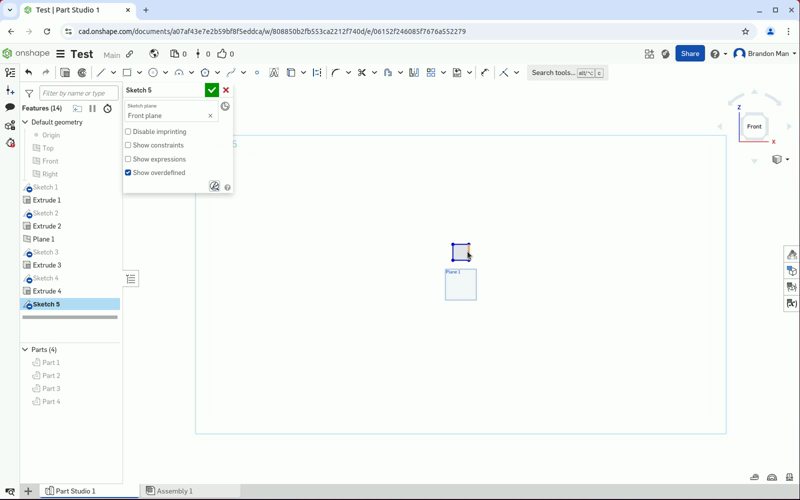
scroll(6)
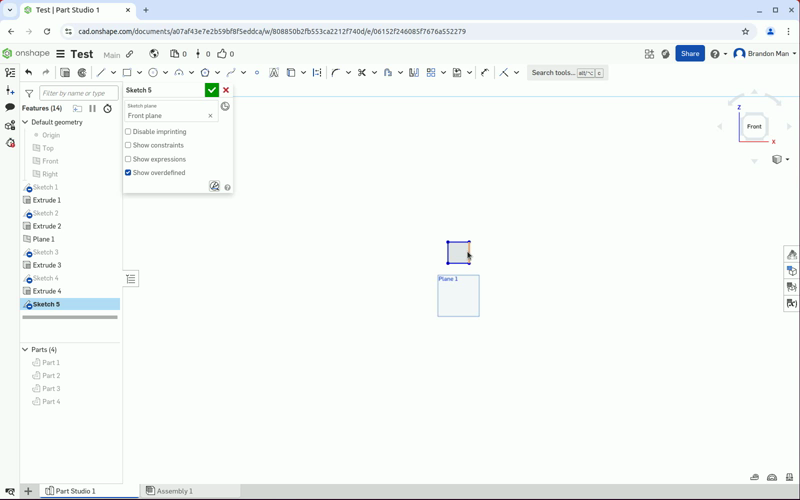
scroll(6)
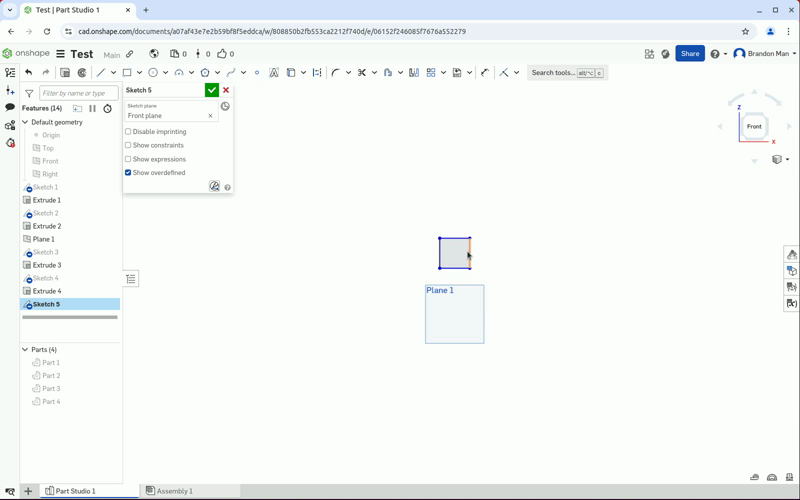
scroll(6)
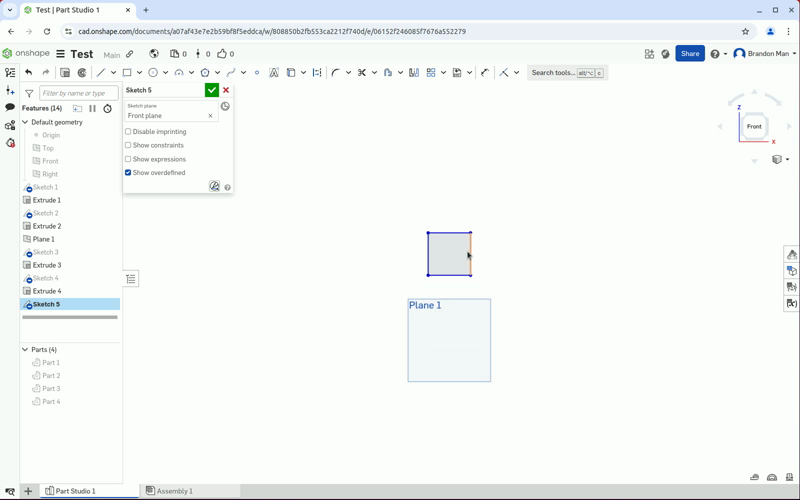
scroll(6)
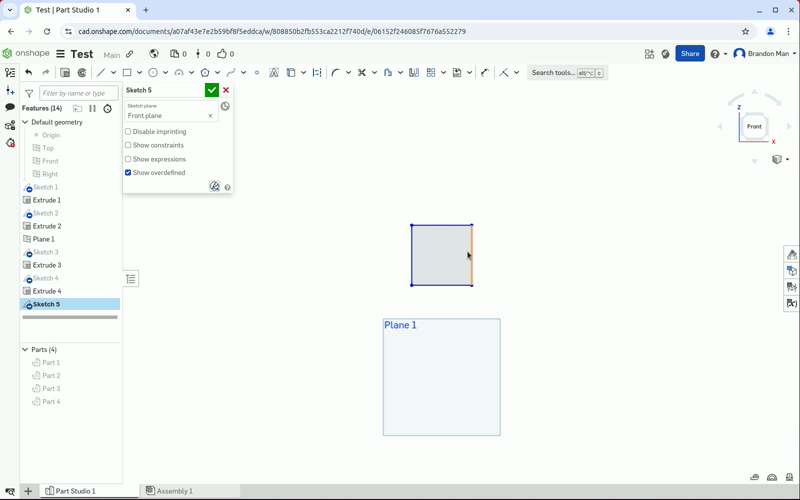
scroll(6)
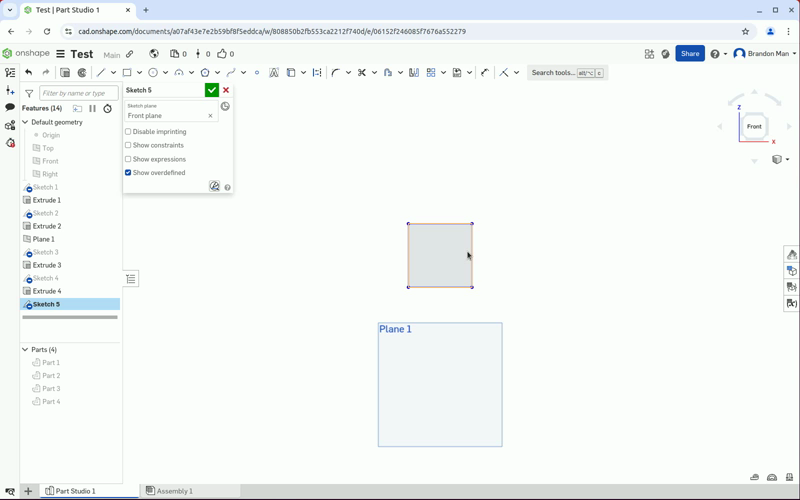
scroll(6)
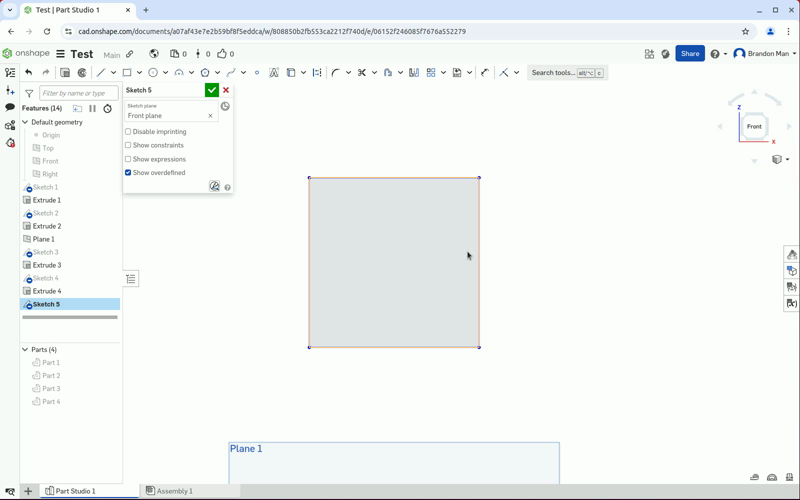
click(467, 251)
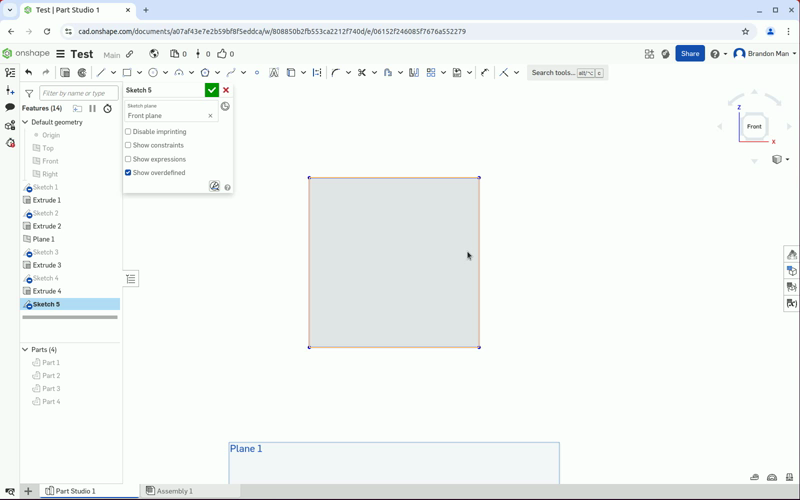
scroll(-6)
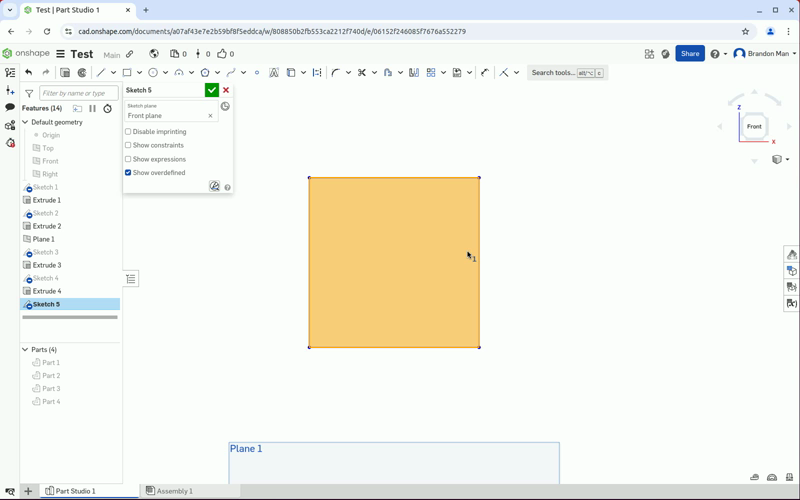
scroll(-6)
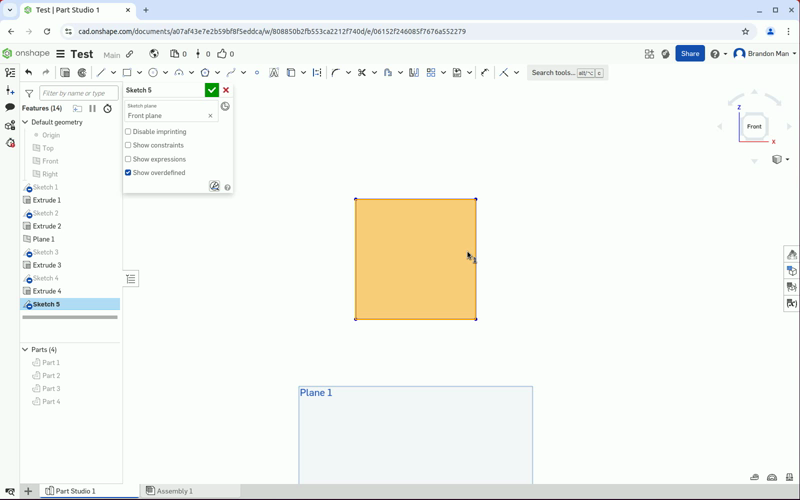
scroll(-6)
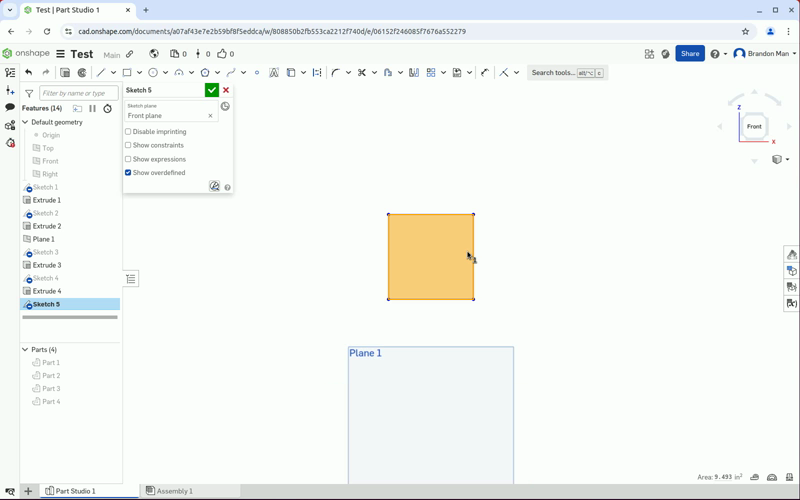
scroll(-6)
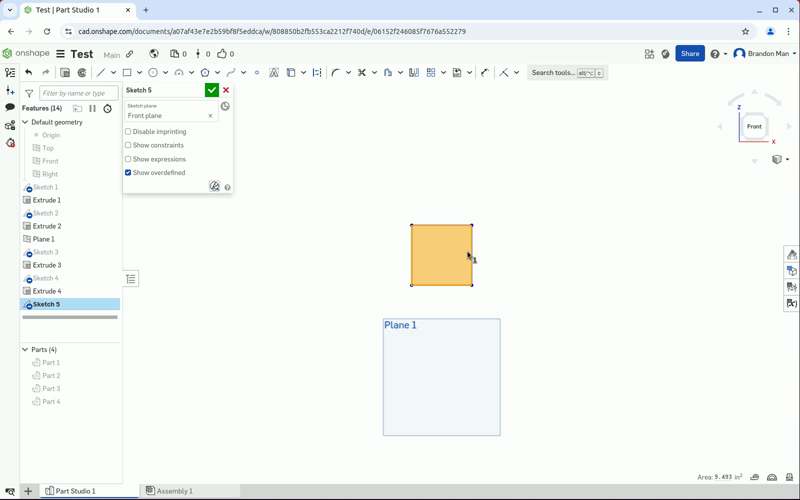
scroll(-6)
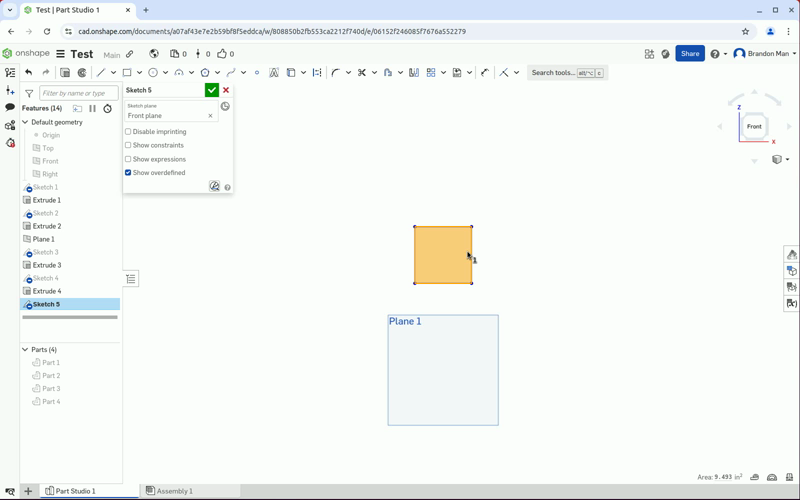
scroll(-6)
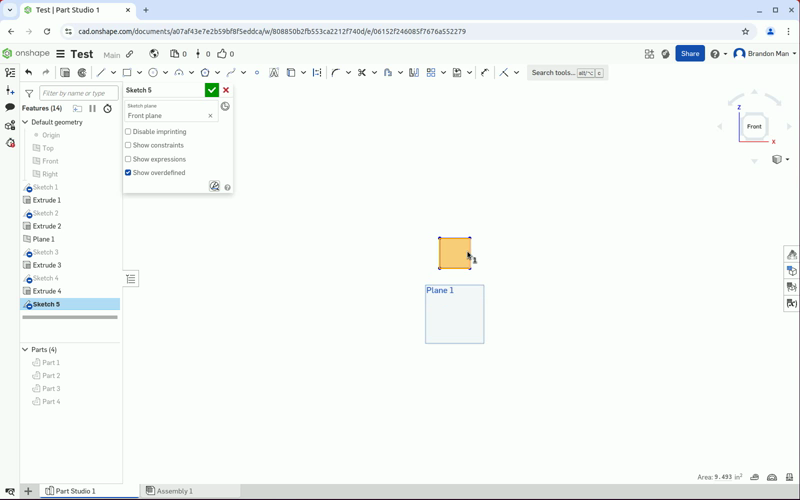
scroll(-6)
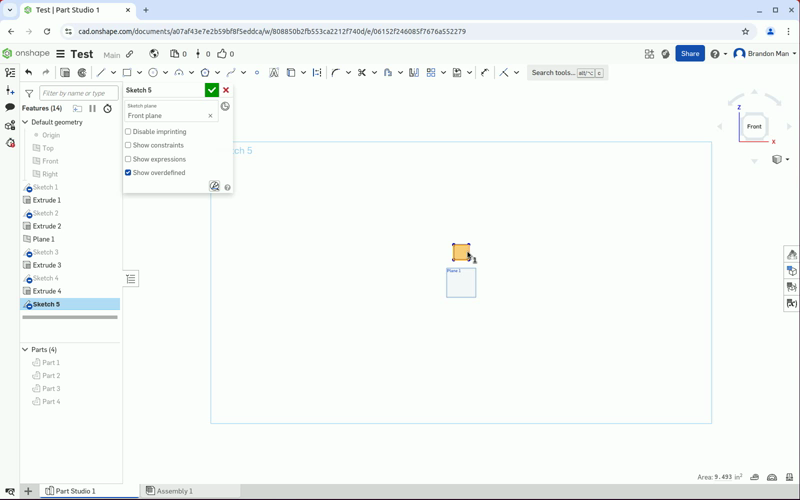
mouse_move(73, 352)
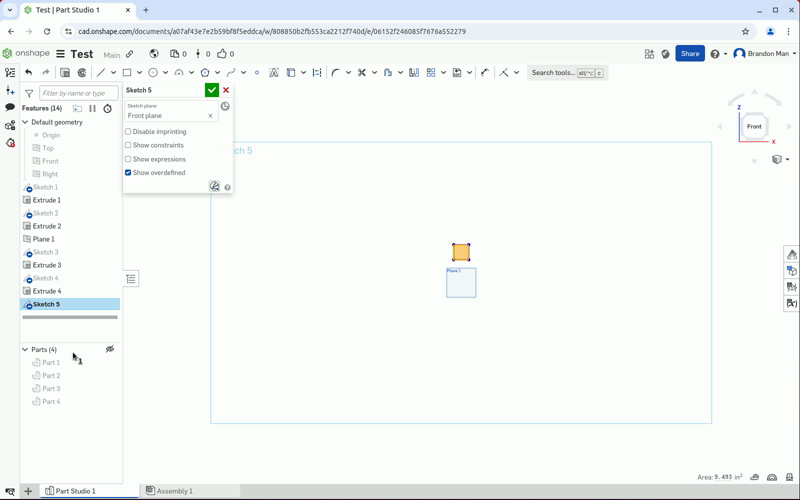
key(shift+y)
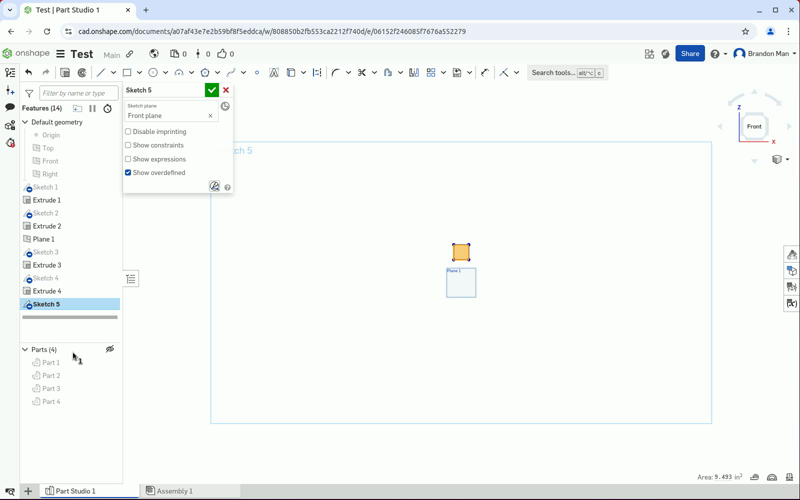
key(shift+e)
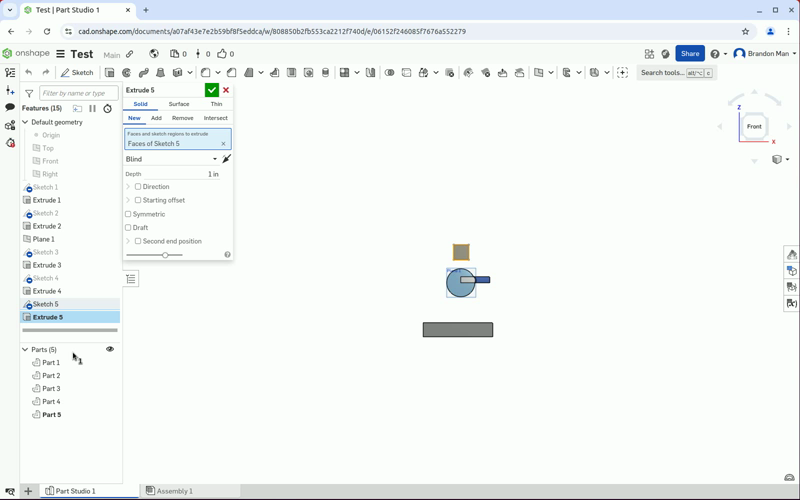
mouse_move(143, 106)
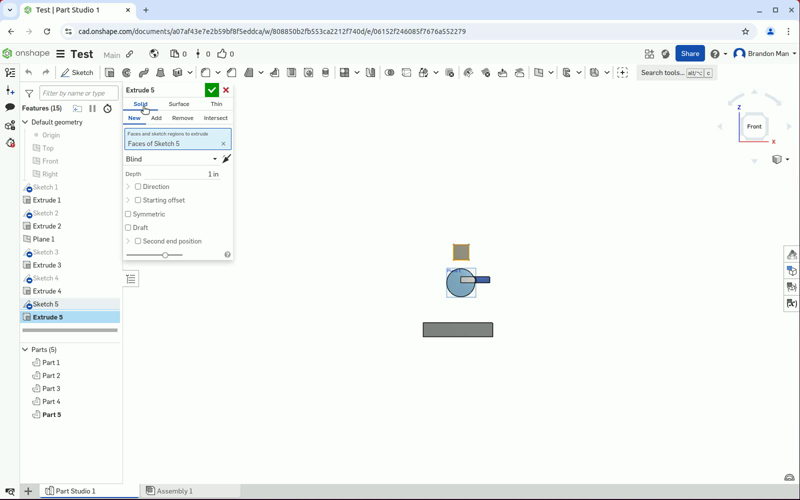
click(143, 106)
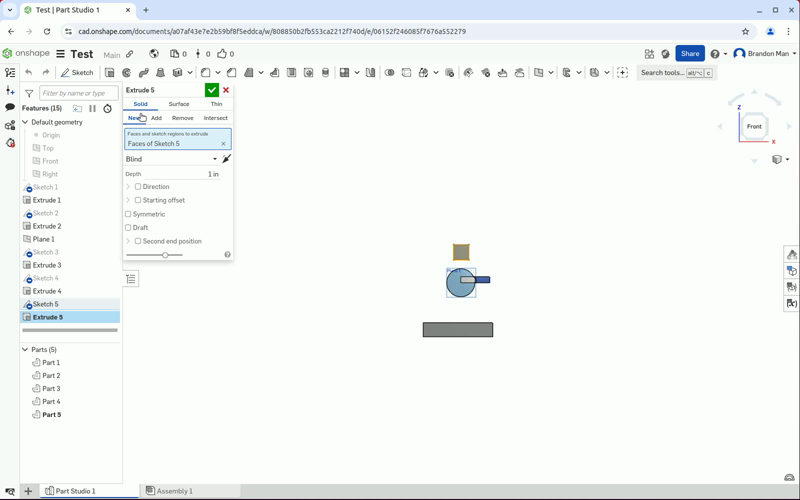
mouse_move(137, 120)
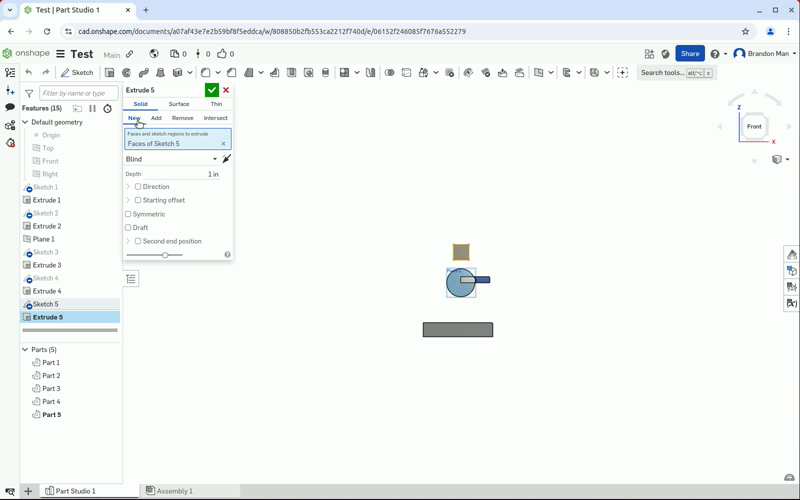
click(137, 120)
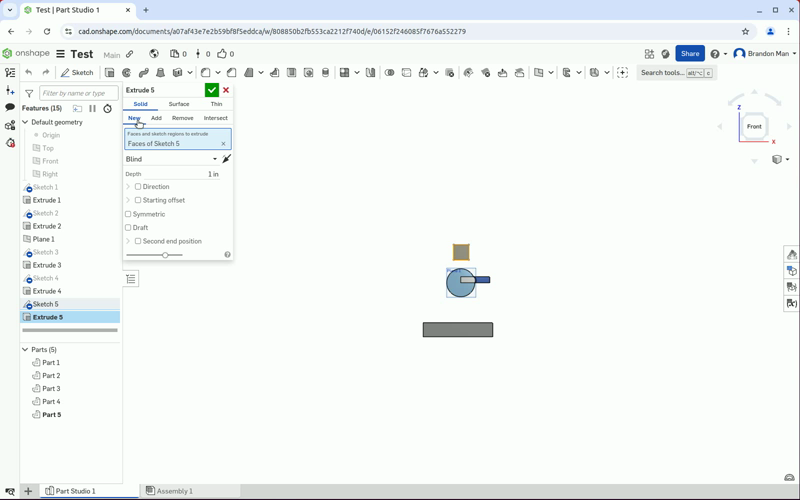
key(tab, 4)
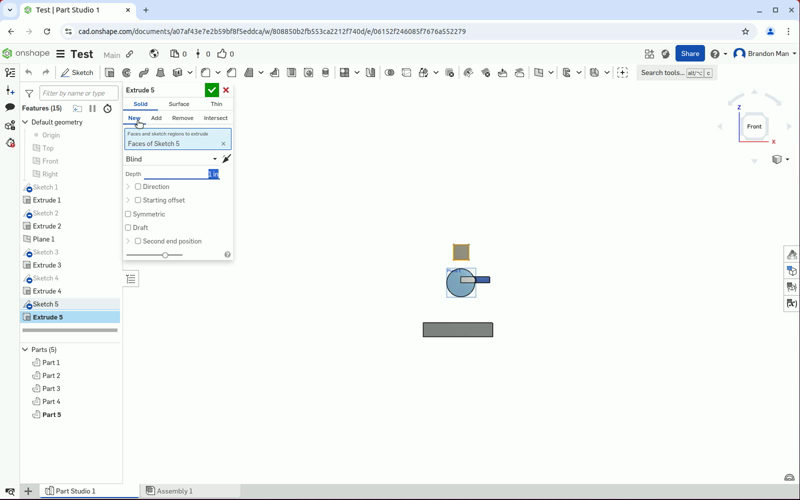
text(2.889)
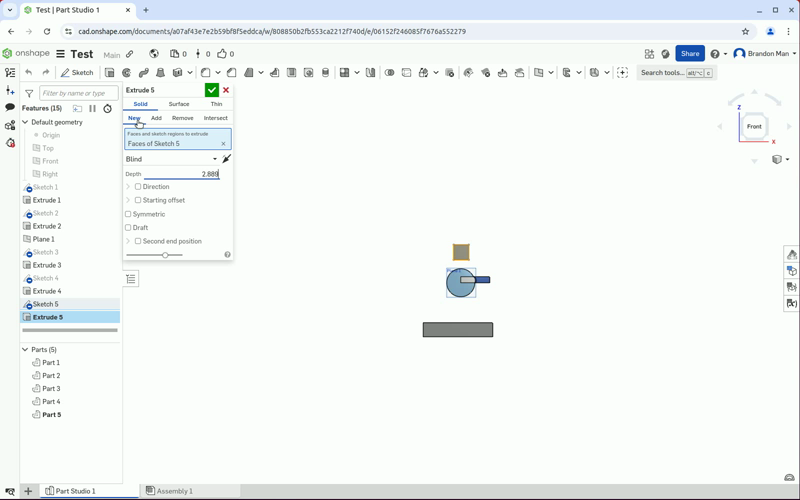
key(enter)
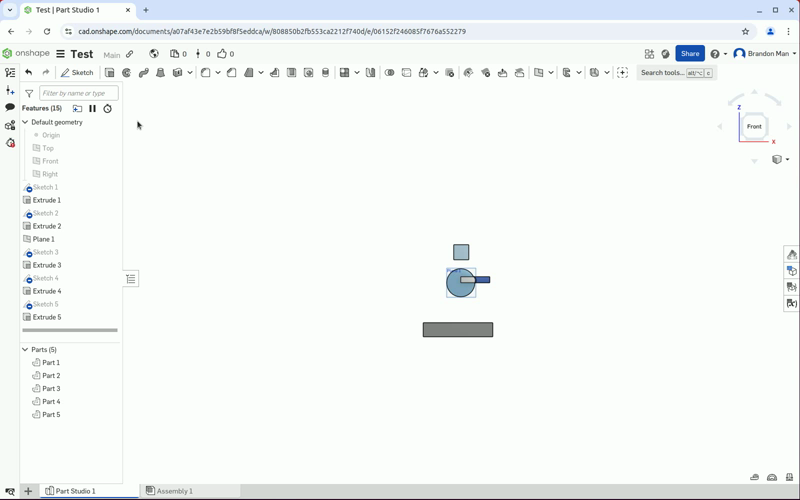
key(shift+h)
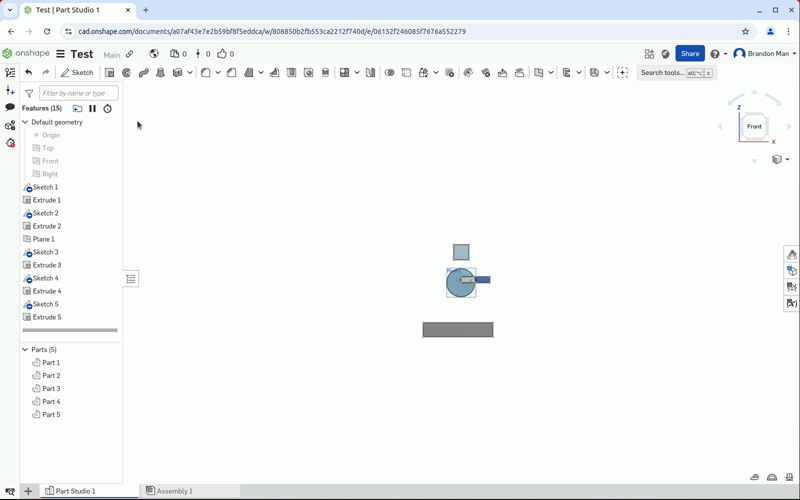
key(shift+h)
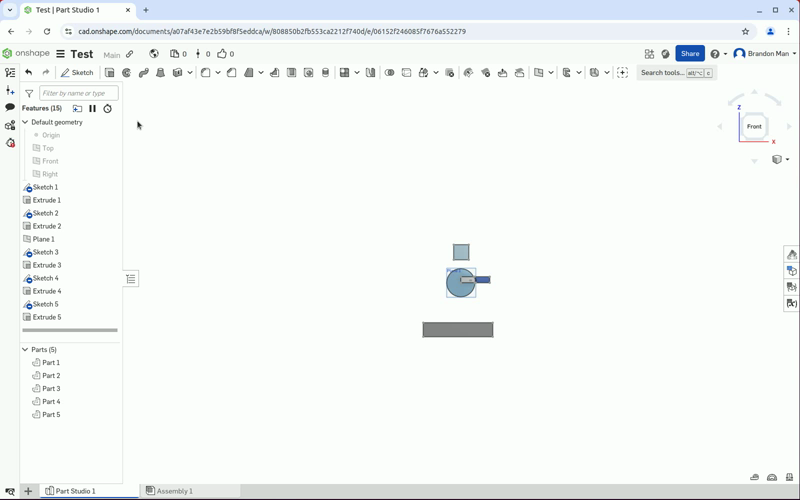
key(shift+7)
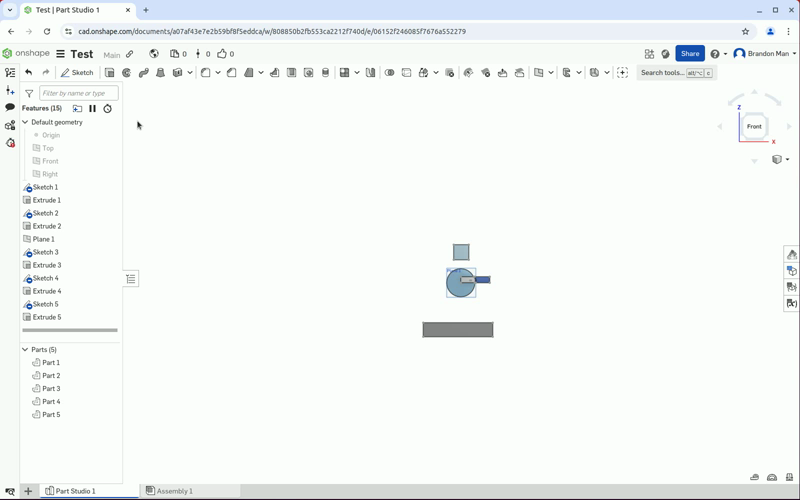
key(left, 2)
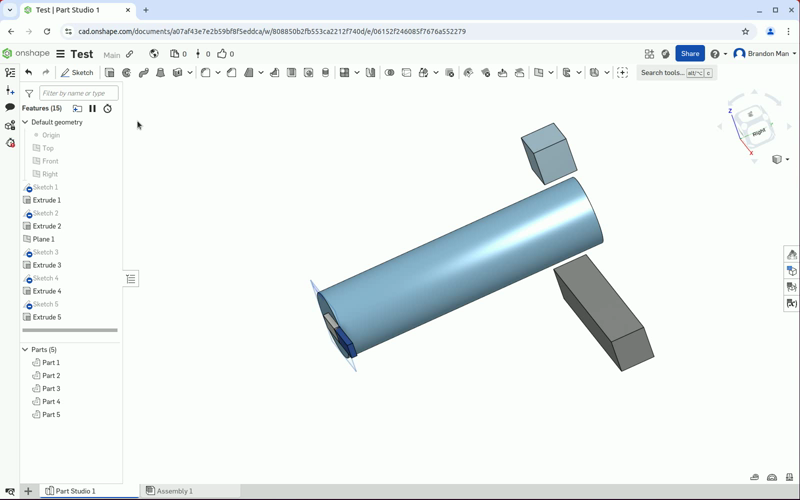
key(down, 2)
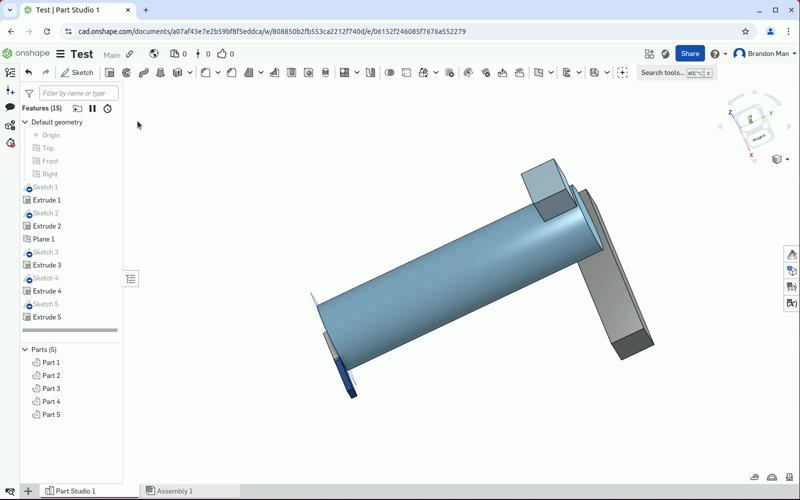
key(up, 2)
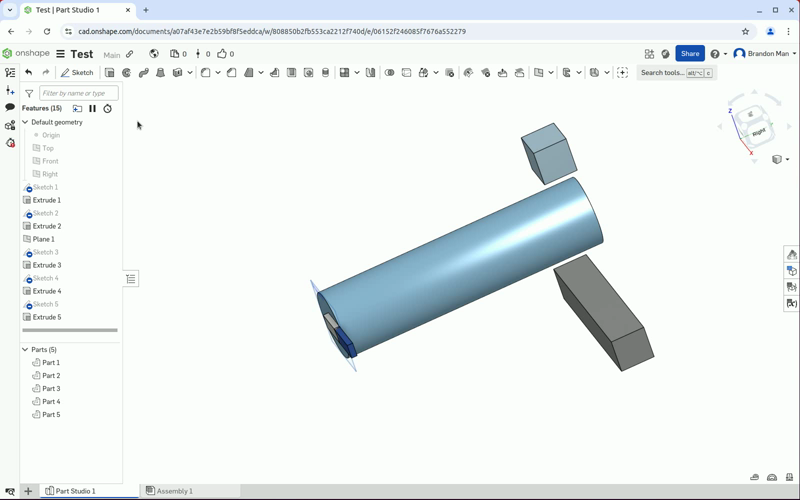
key(right, 2)
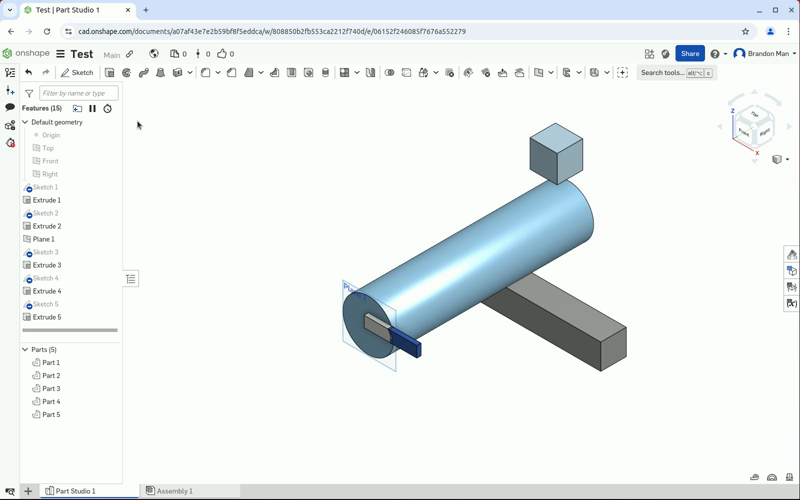
mouse_move(73, 189)
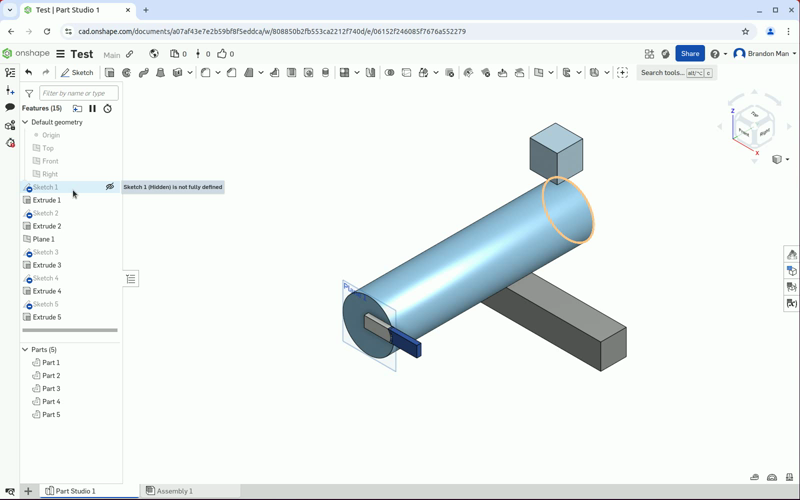
click(73, 189)